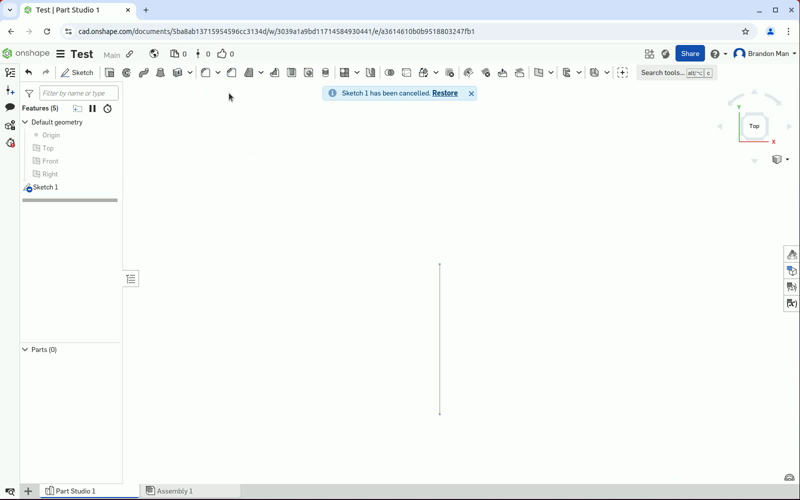
key(shift+h)
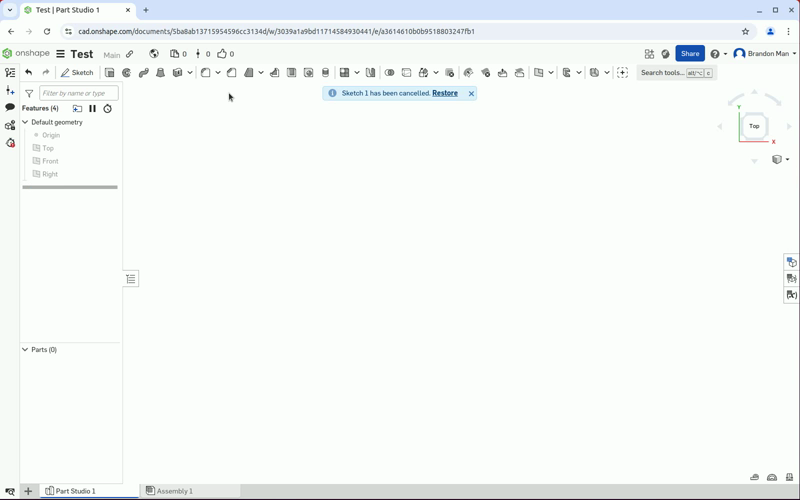
mouse_move(73, 352)
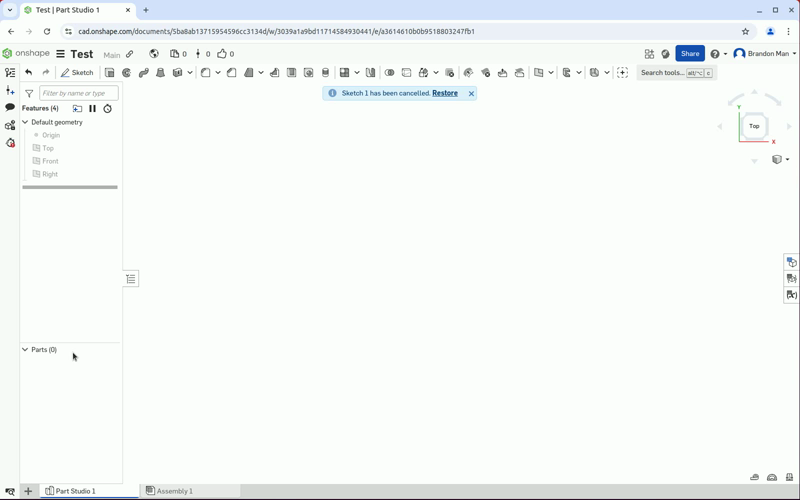
key(y)
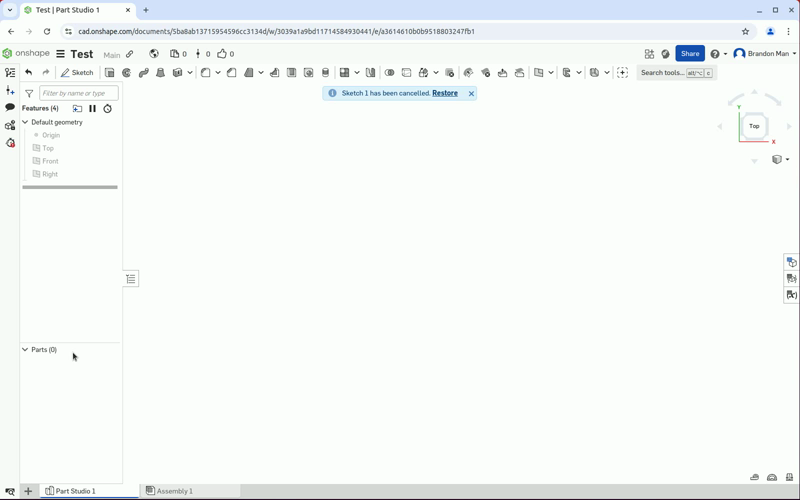
key(shift+p)
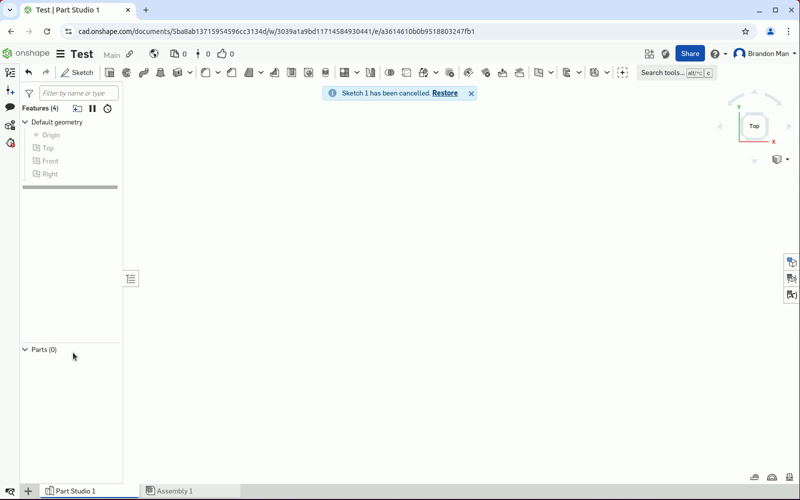
key(space)
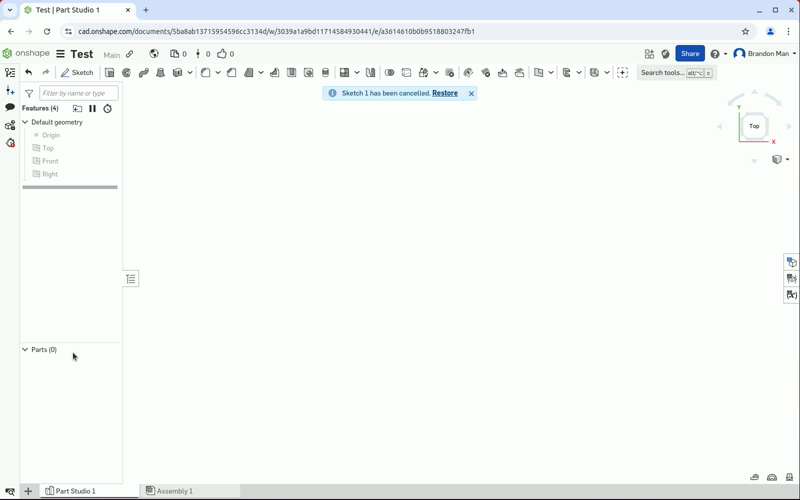
key_down(shift)
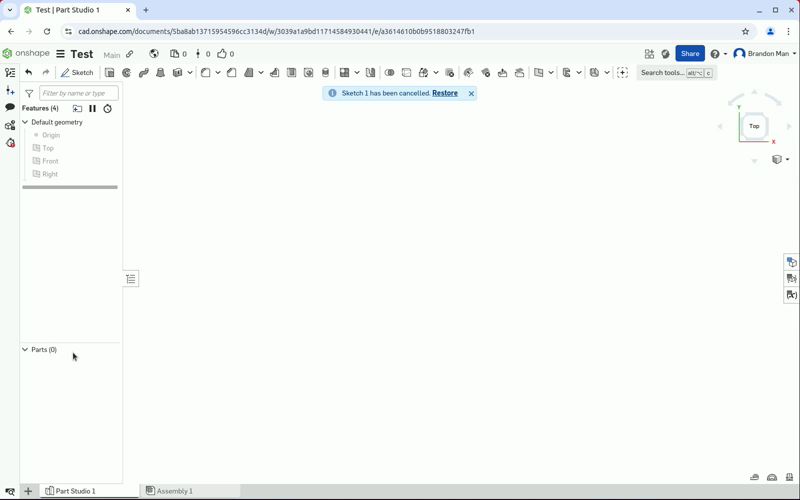
key(up)
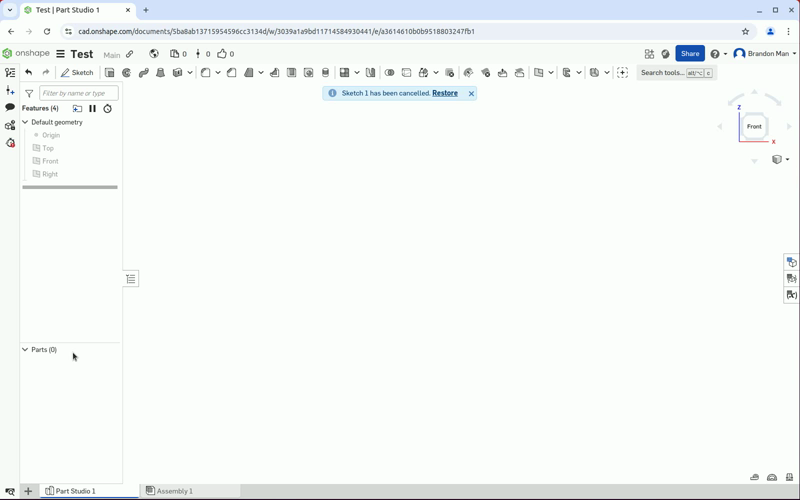
key_up(shift)
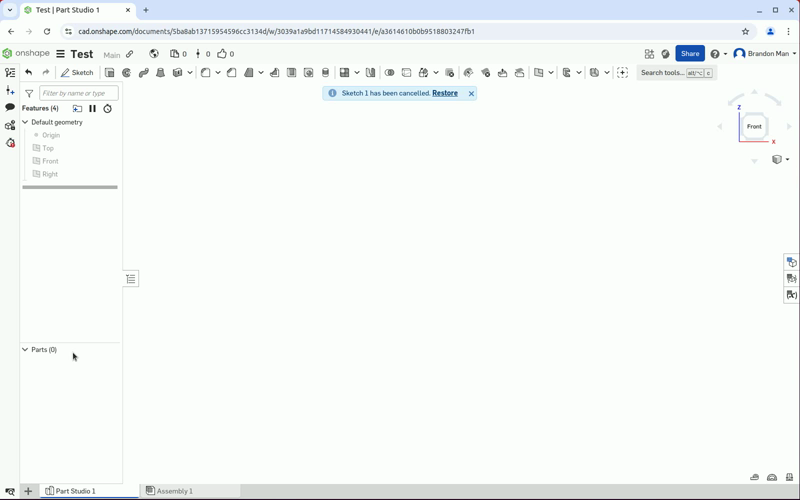
mouse_move(73, 352)
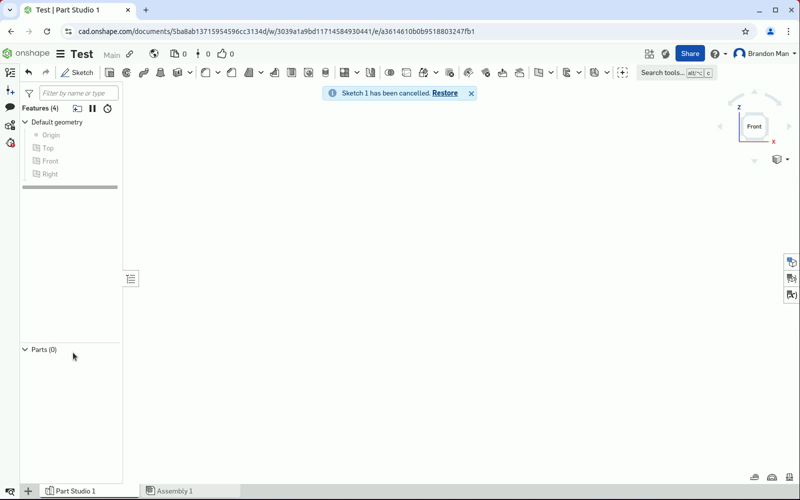
key(shift+y)
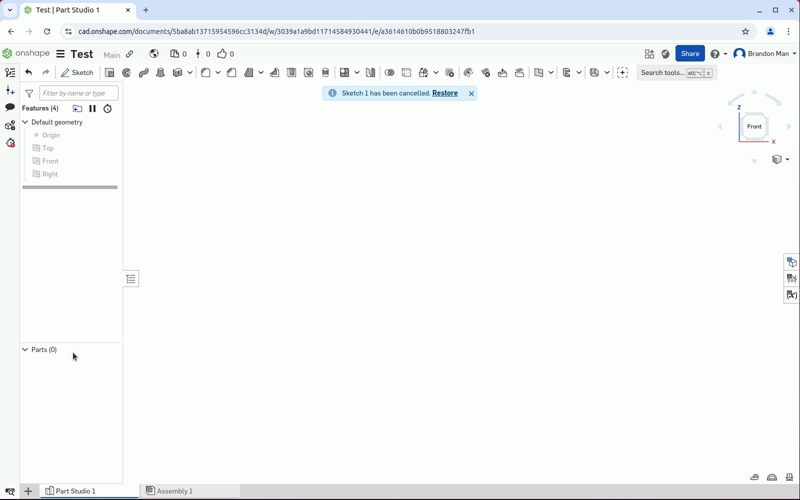
key(shift+s)
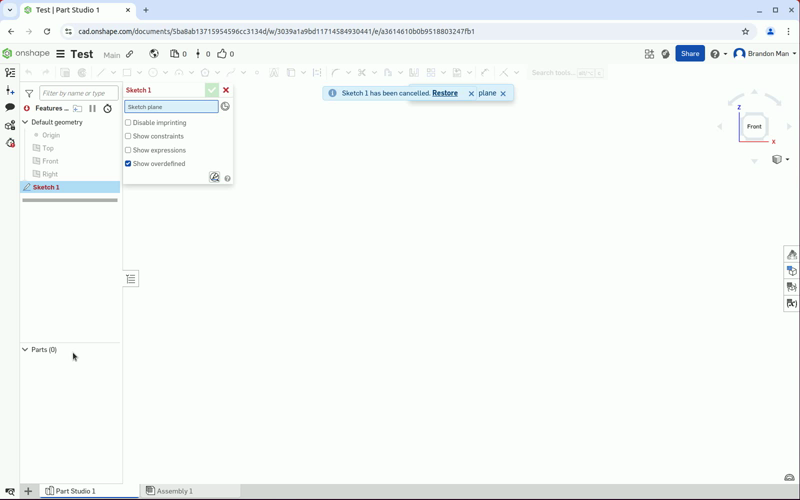
mouse_move(73, 163)
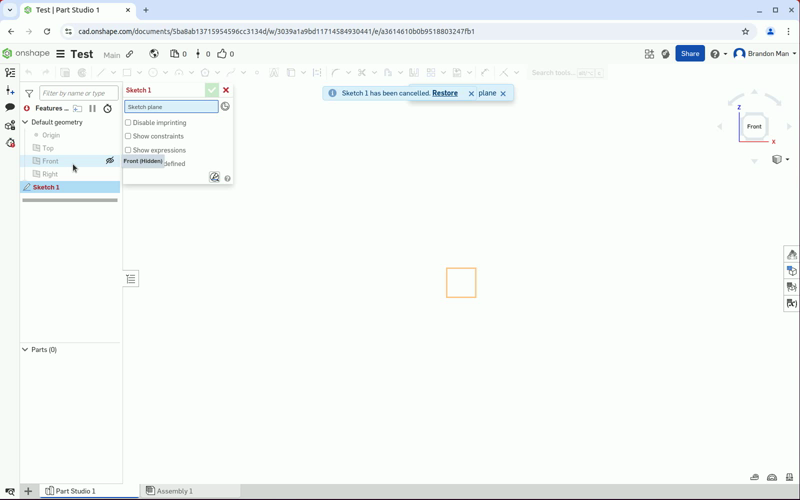
click(73, 163)
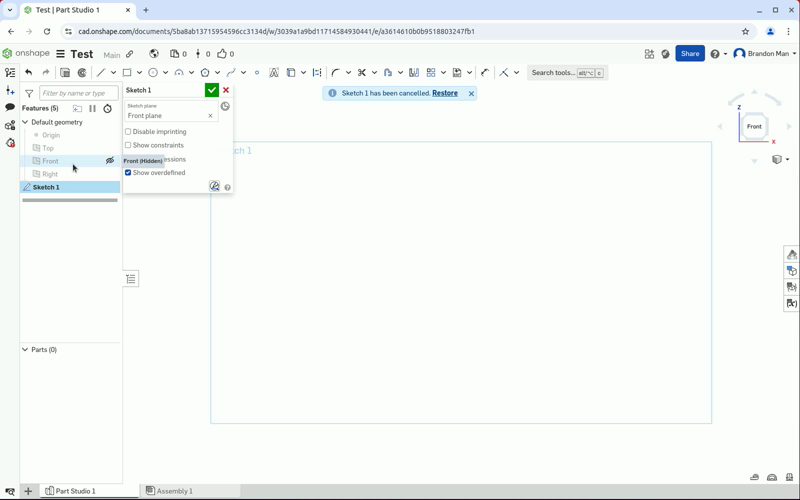
mouse_move(73, 352)
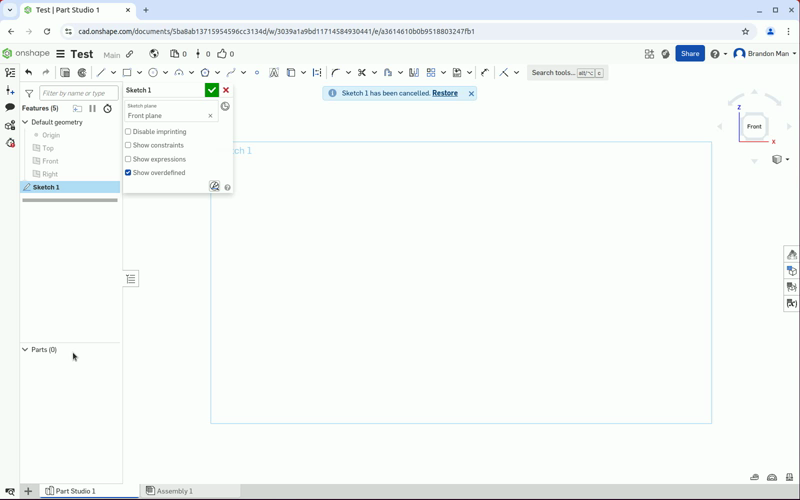
key(y)
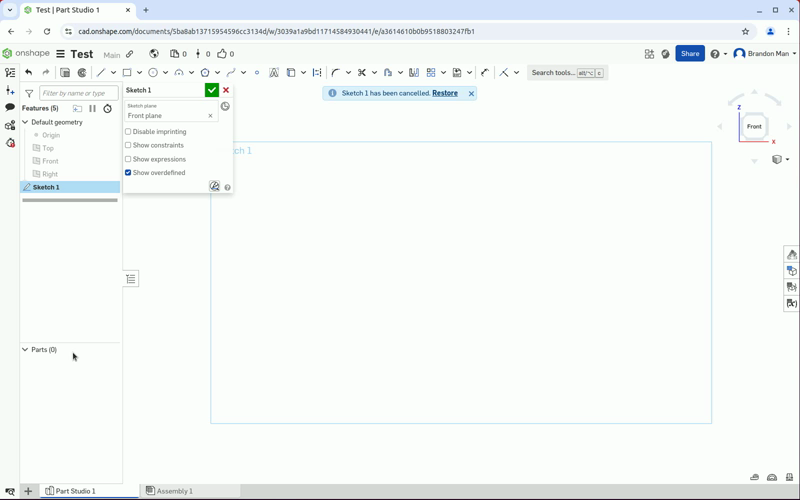
key(l)
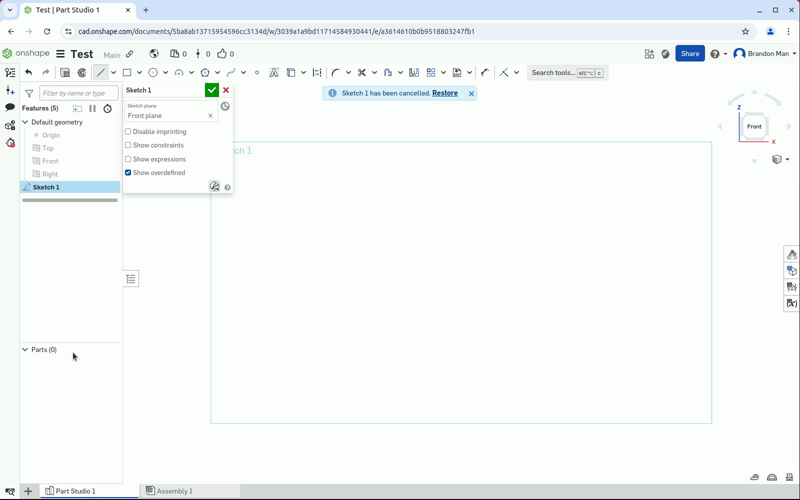
key_down(shift)
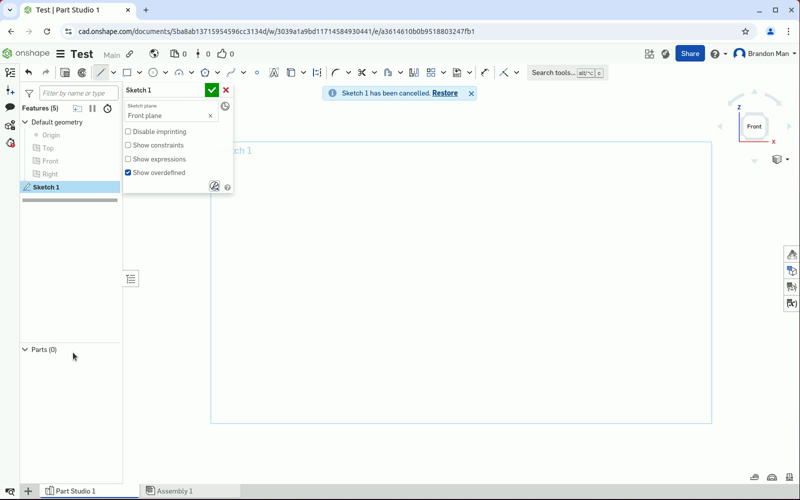
mouse_move(445, 321)
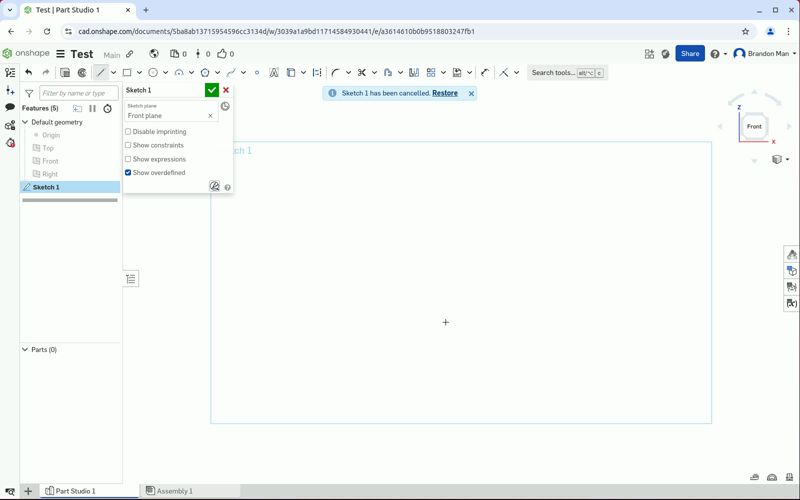
click(445, 321)
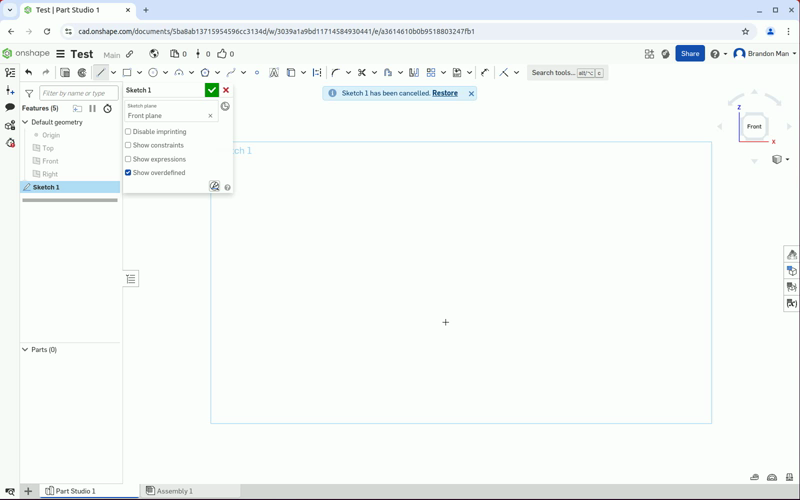
key_up(shift)
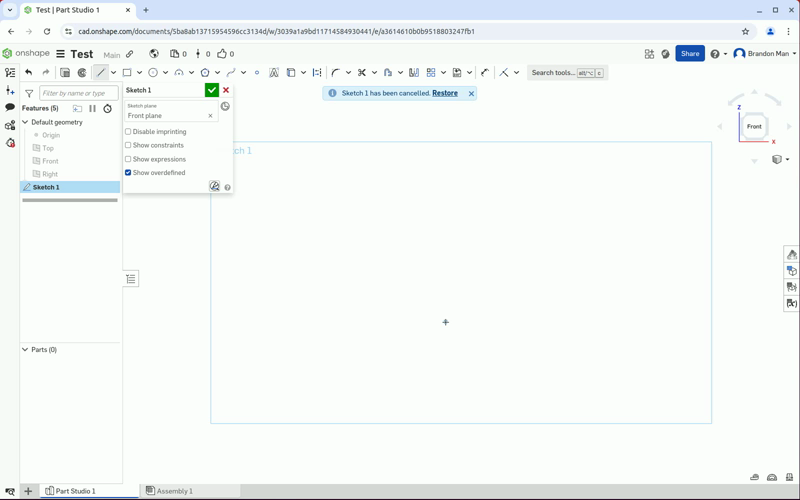
key_down(shift)
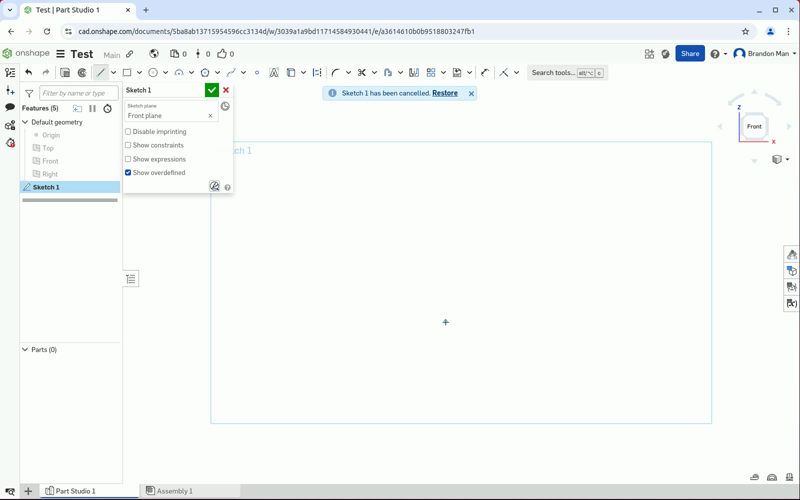
mouse_move(475, 321)
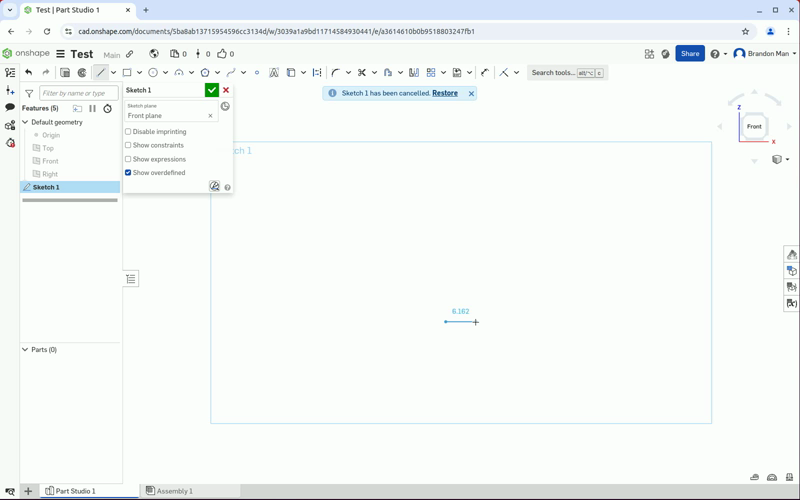
mouse_move(476, 321)
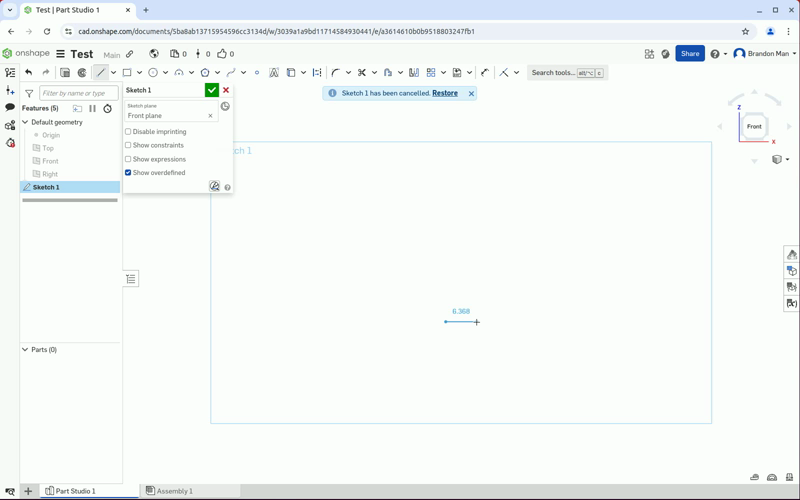
click(476, 321)
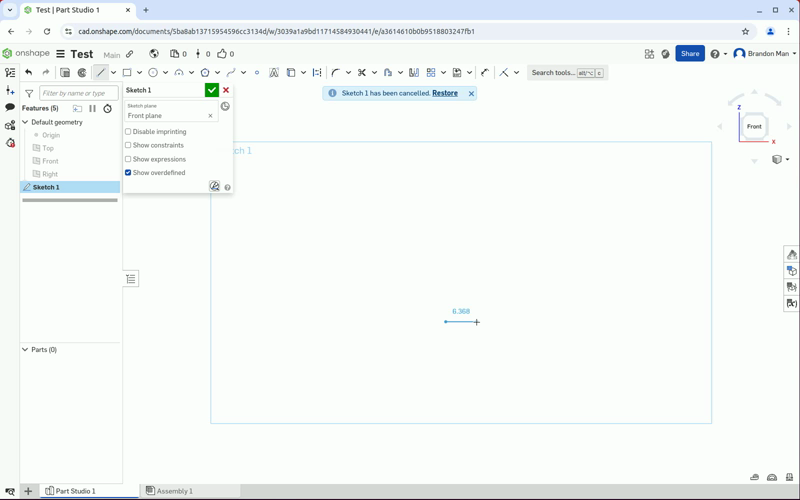
key_up(shift)
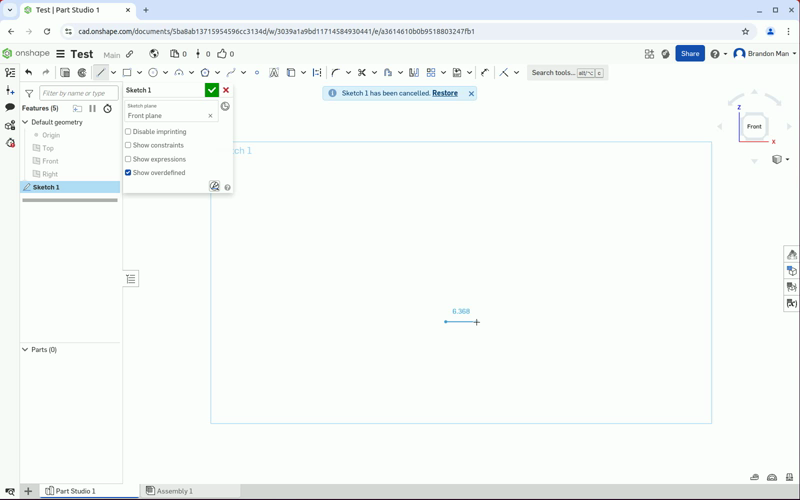
key_down(shift)
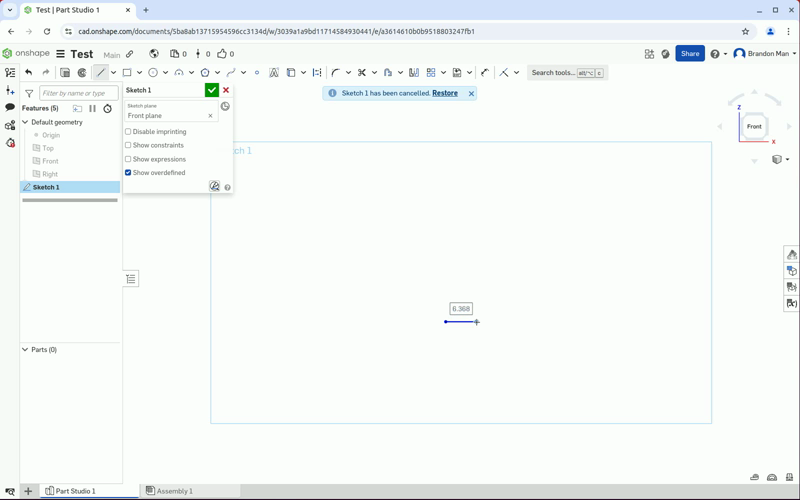
mouse_move(506, 321)
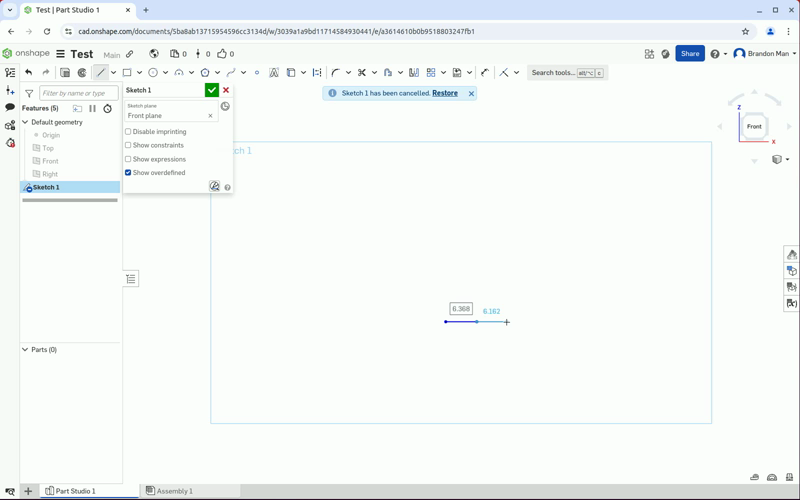
mouse_move(476, 290)
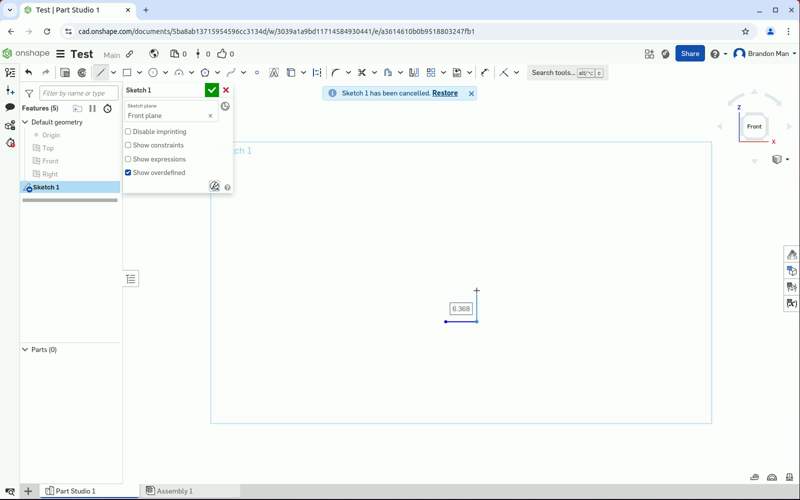
click(476, 290)
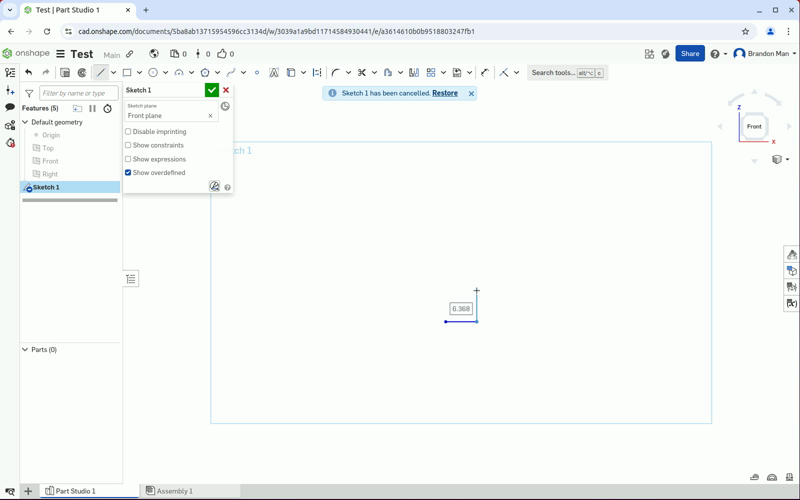
key_up(shift)
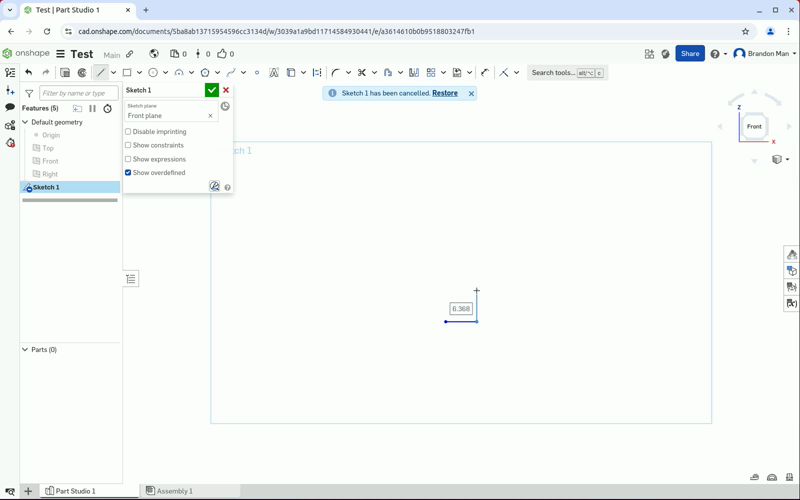
key_down(shift)
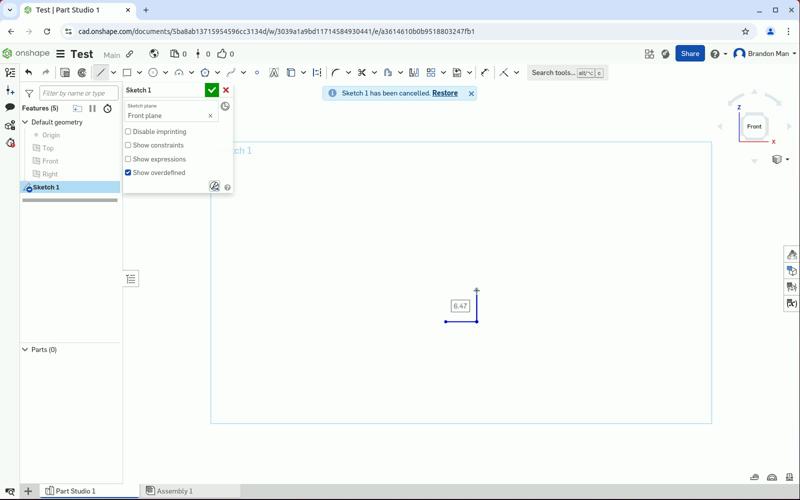
mouse_move(506, 290)
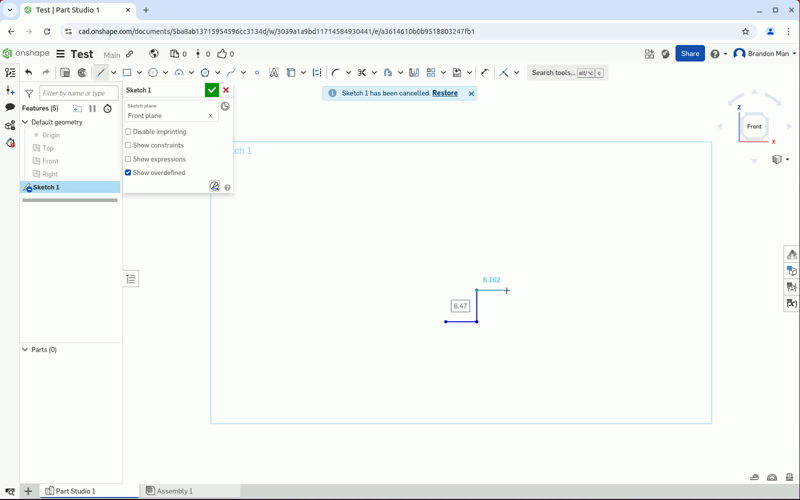
mouse_move(451, 290)
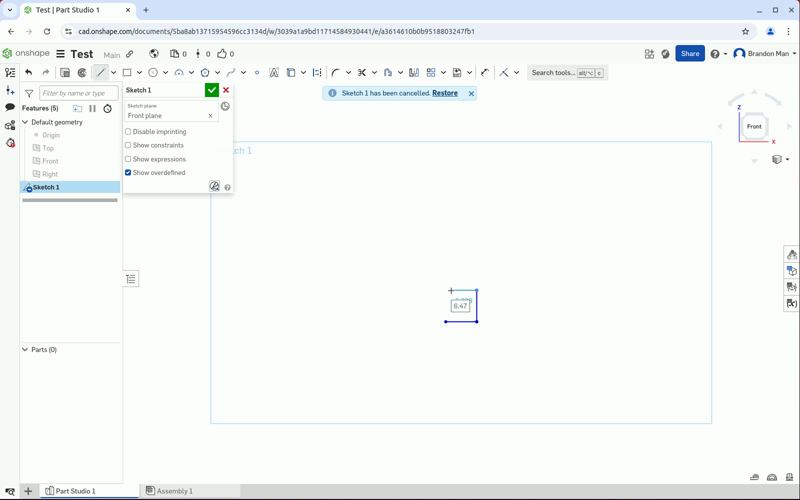
click(451, 290)
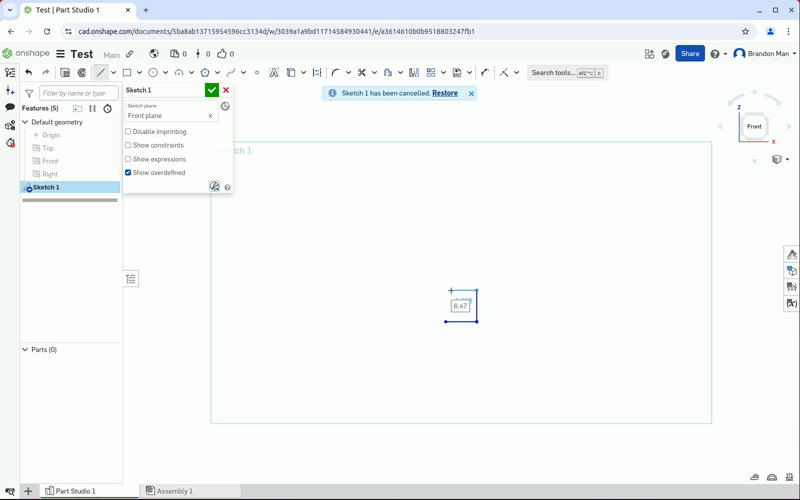
key_up(shift)
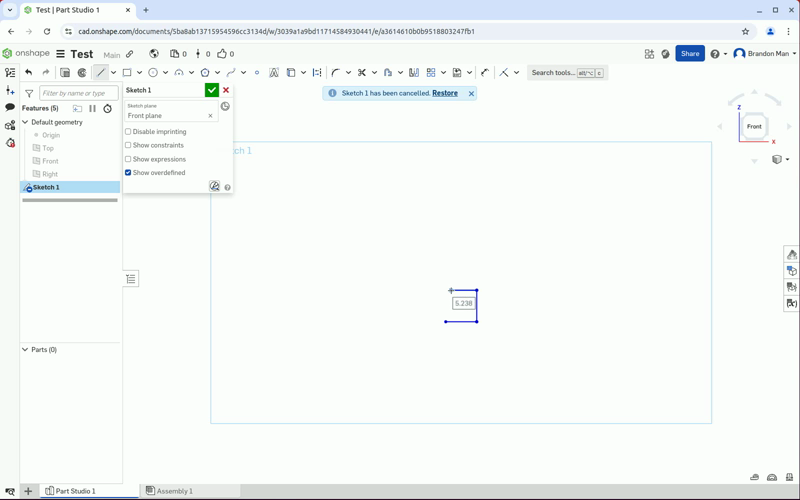
key_down(shift)
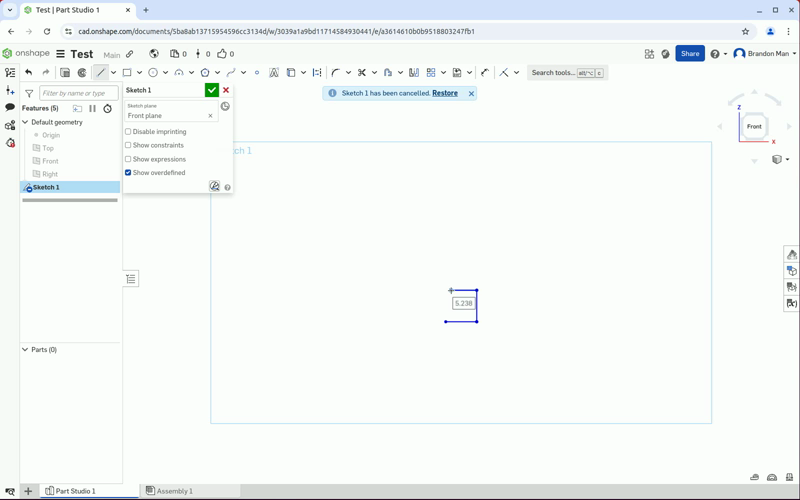
mouse_move(481, 290)
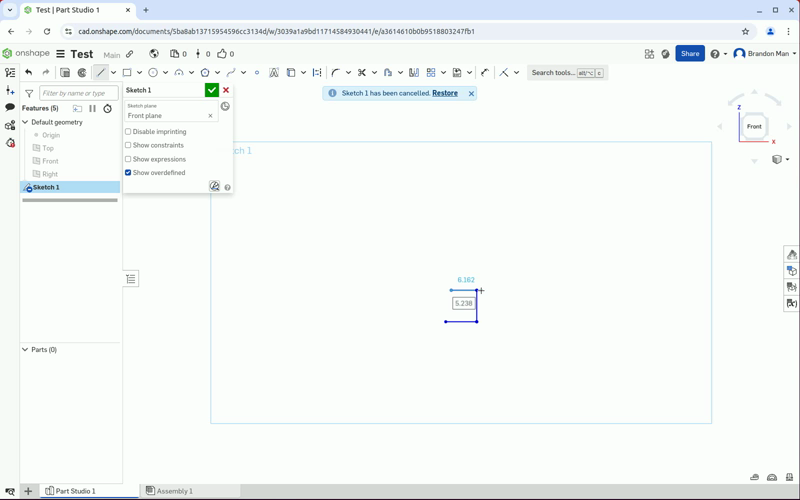
mouse_move(451, 286)
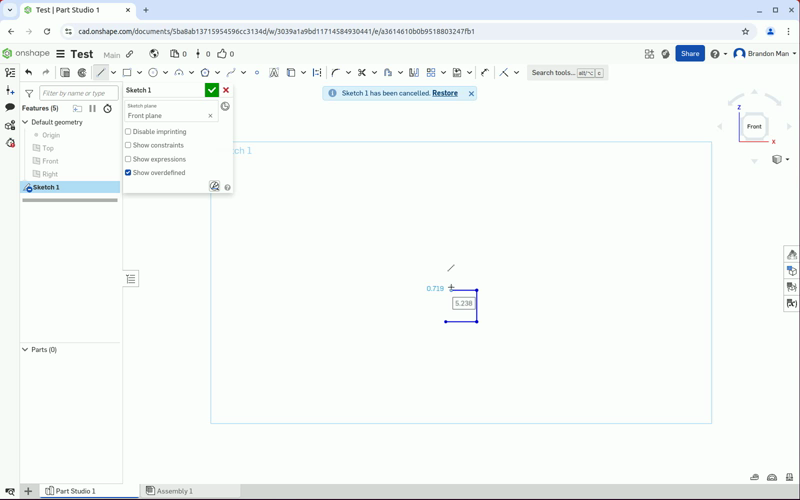
scroll(6)
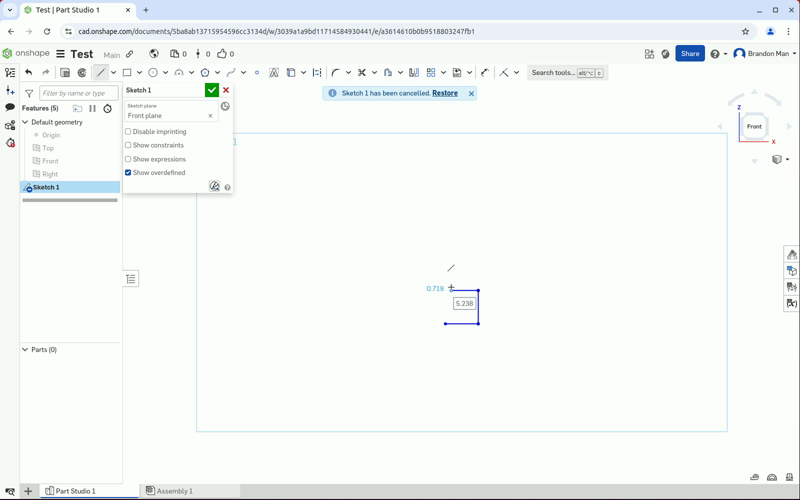
scroll(6)
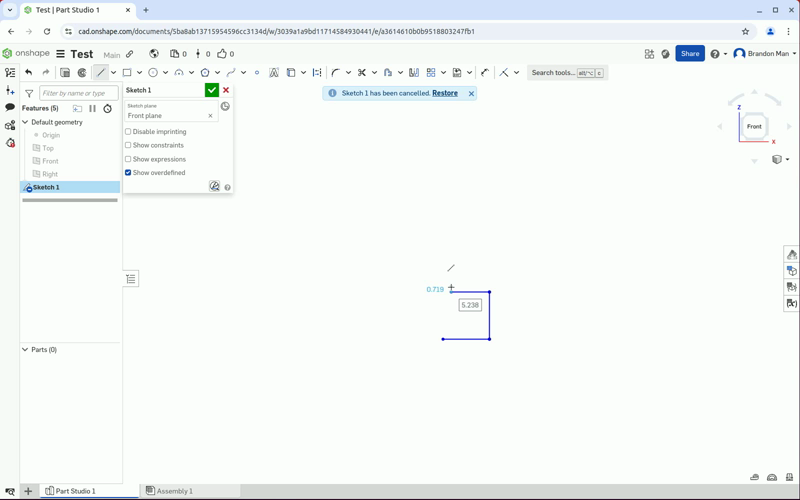
scroll(6)
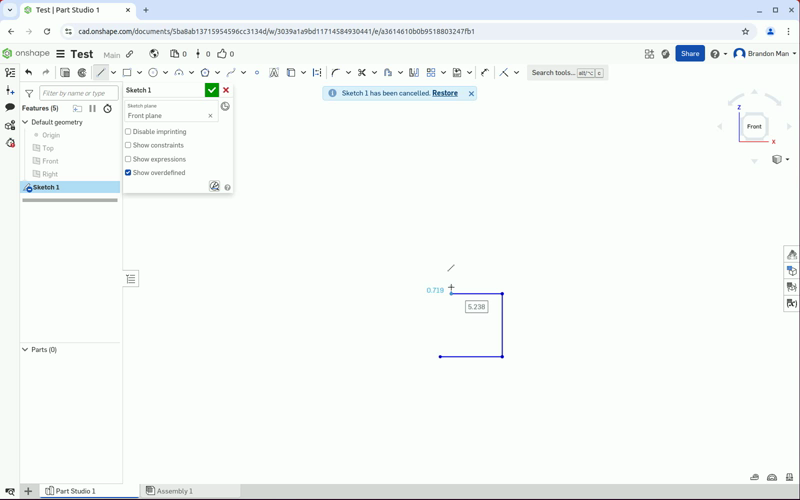
scroll(6)
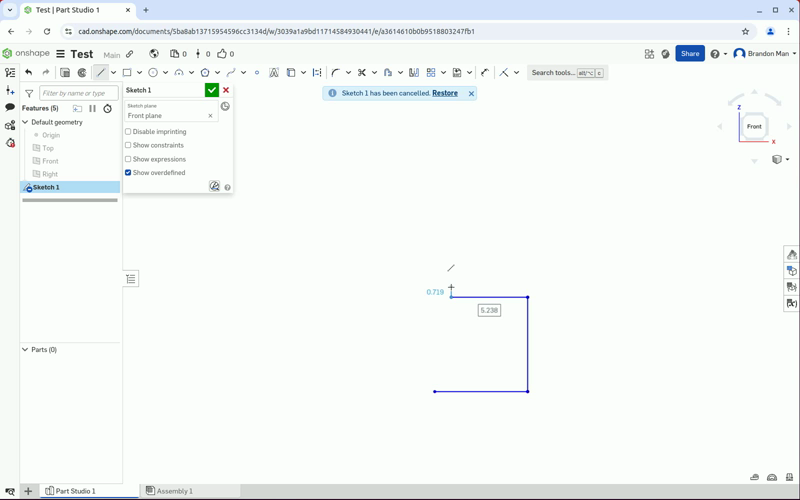
scroll(6)
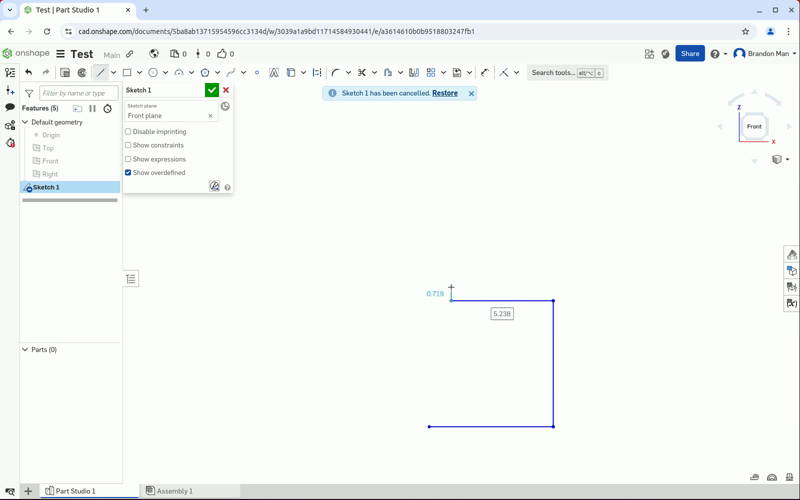
scroll(6)
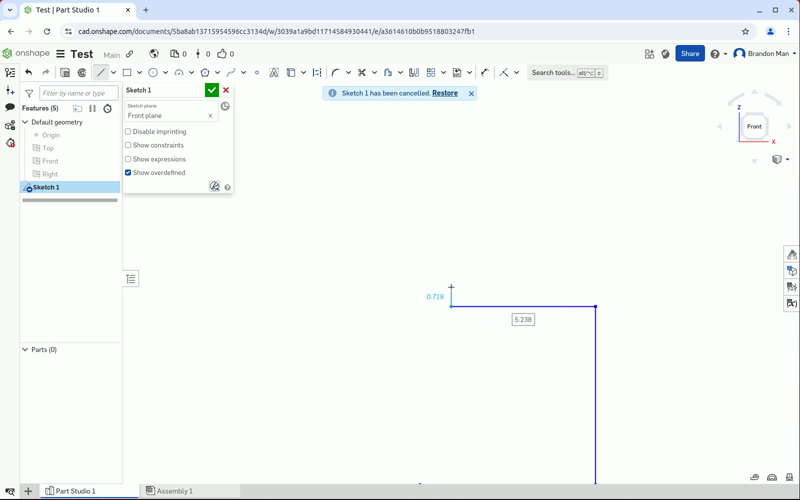
scroll(6)
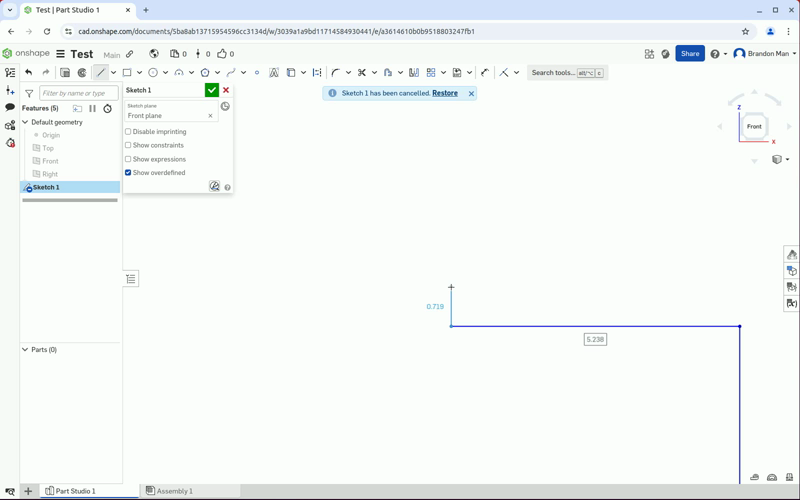
click(451, 286)
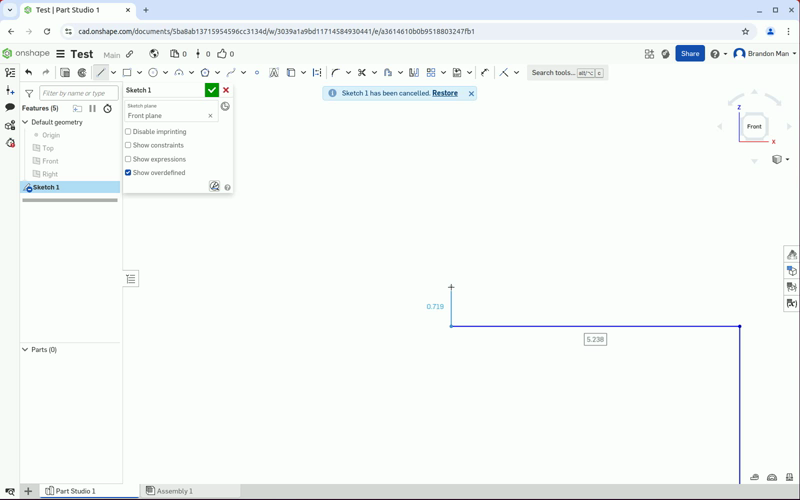
scroll(-6)
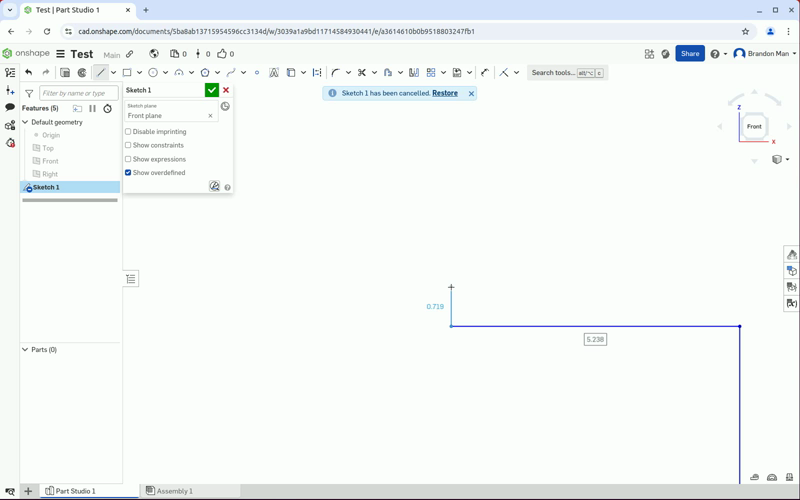
scroll(-6)
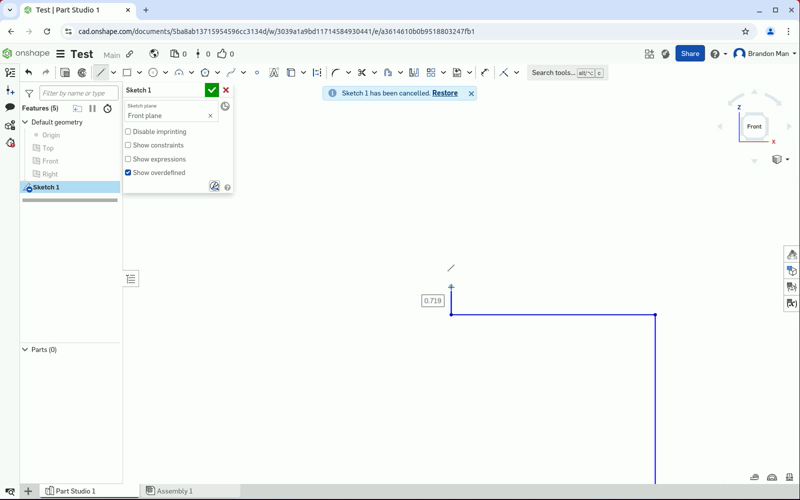
scroll(-6)
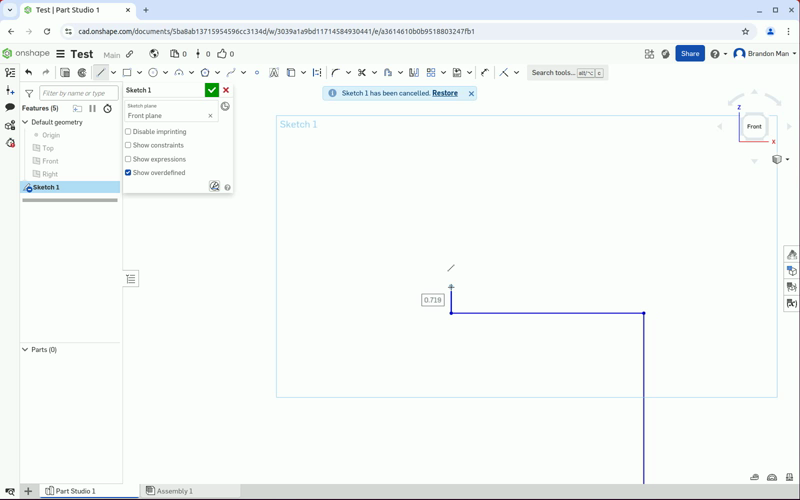
scroll(-6)
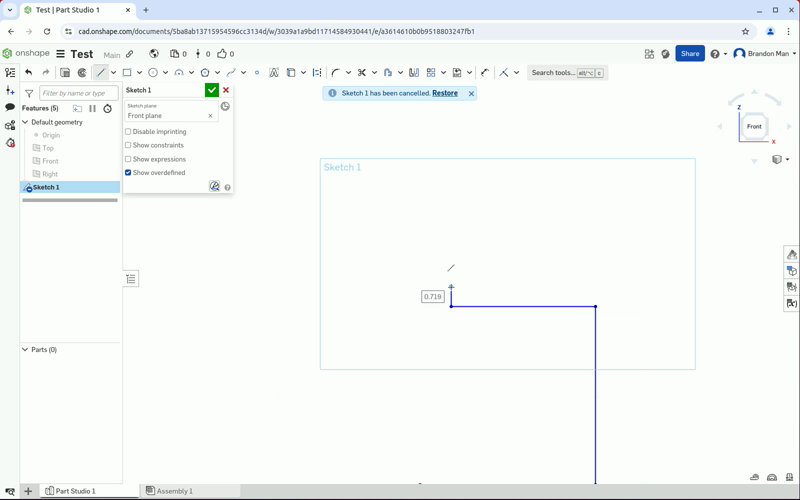
scroll(-6)
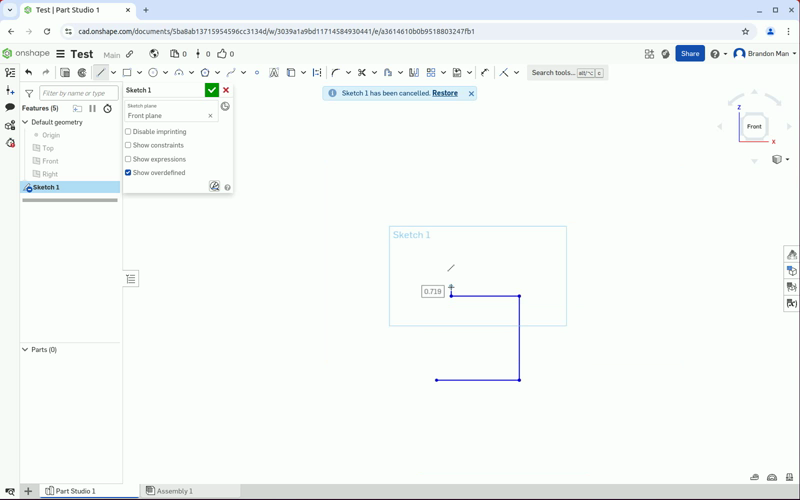
scroll(-6)
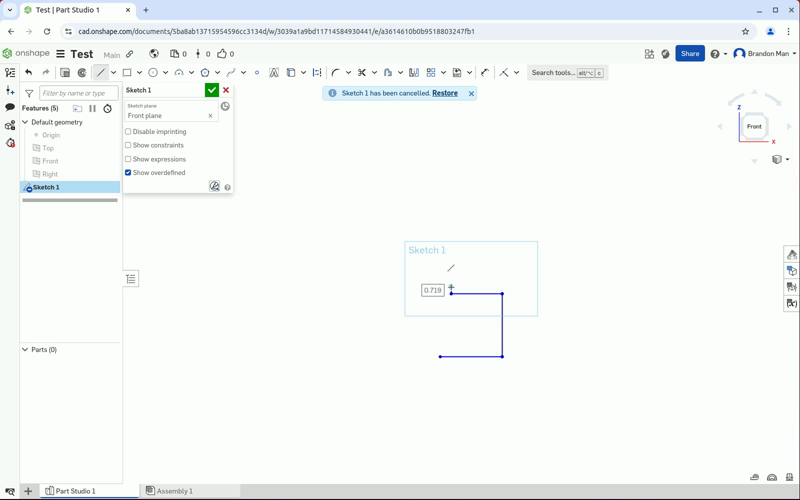
scroll(-6)
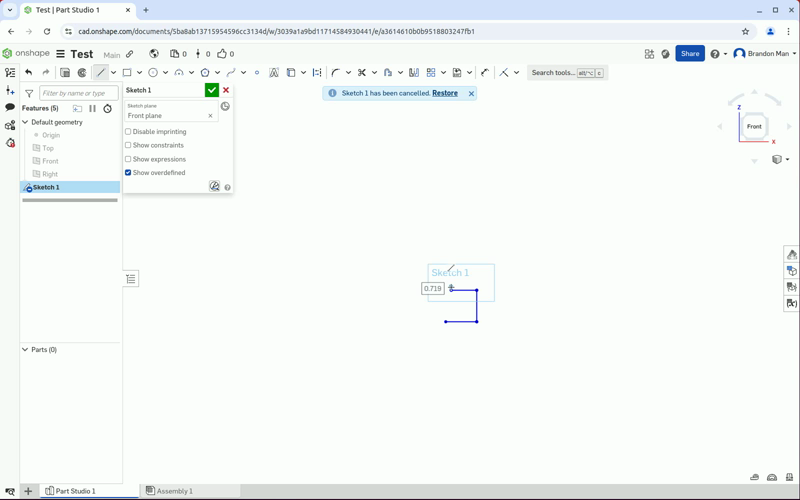
key_up(shift)
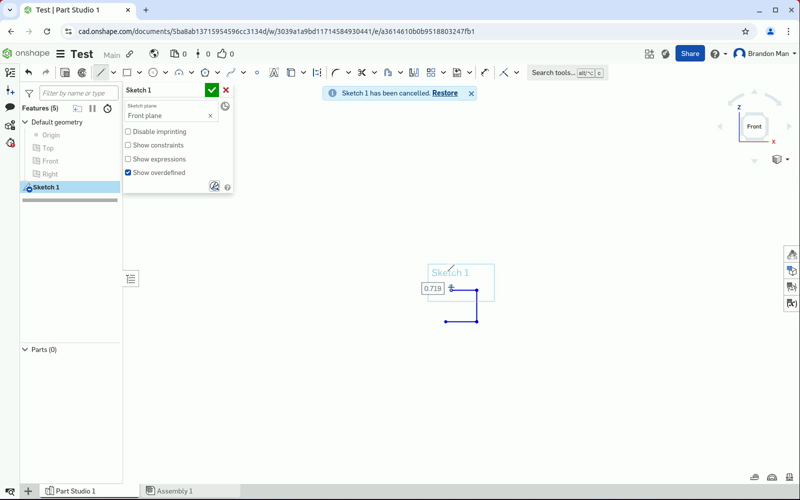
key_down(shift)
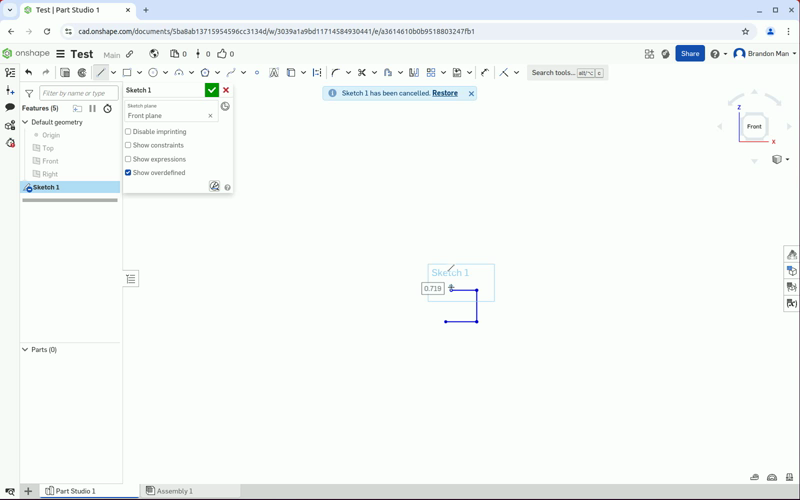
mouse_move(481, 286)
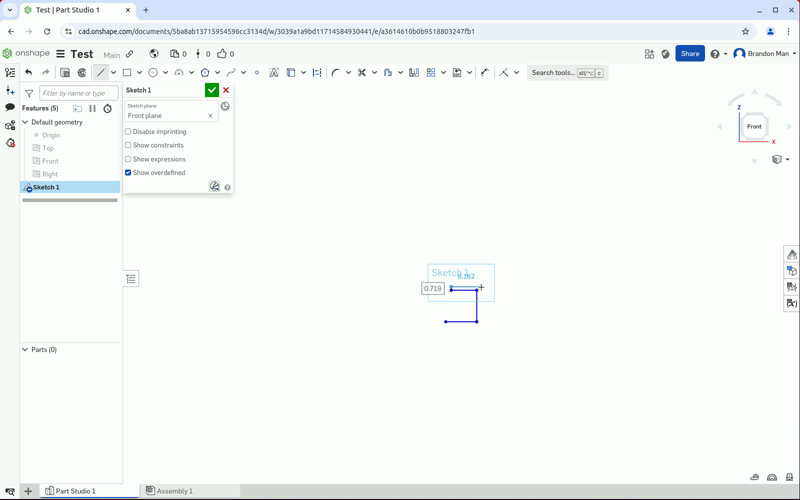
mouse_move(476, 286)
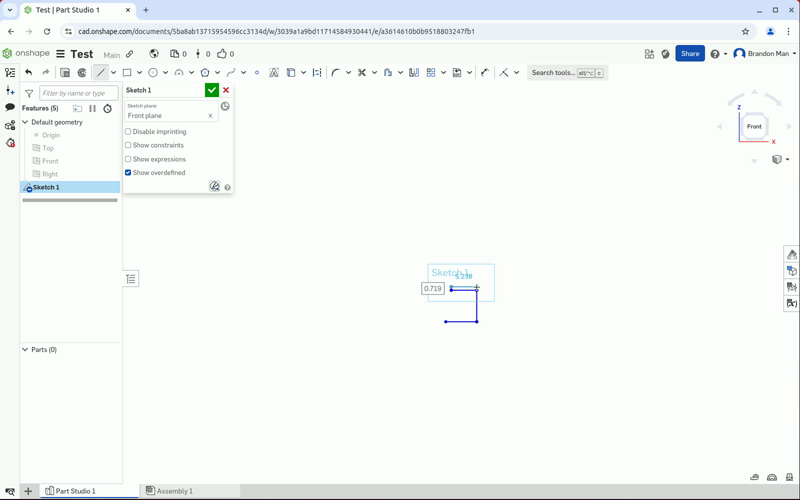
scroll(6)
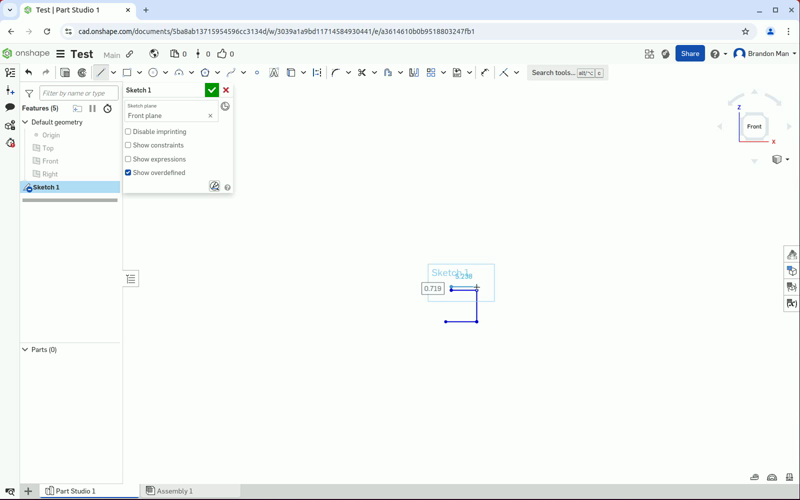
scroll(6)
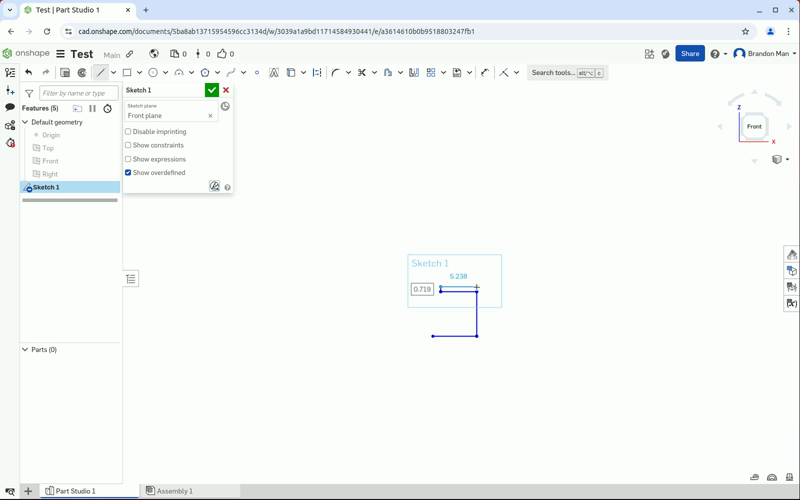
scroll(6)
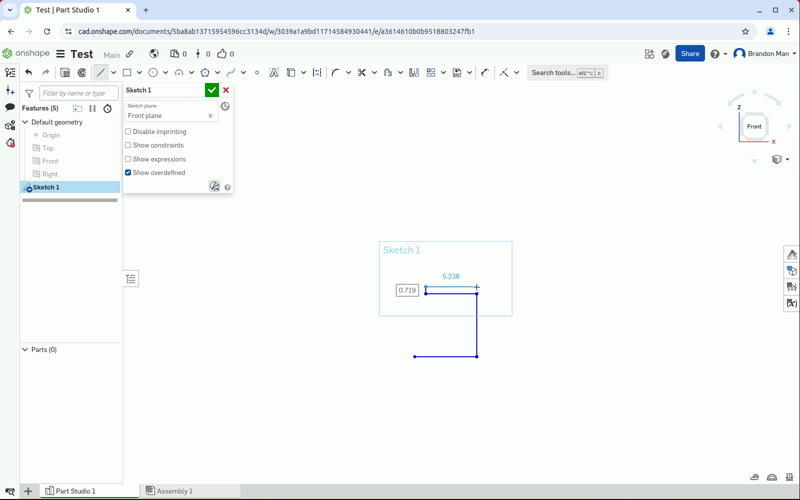
scroll(6)
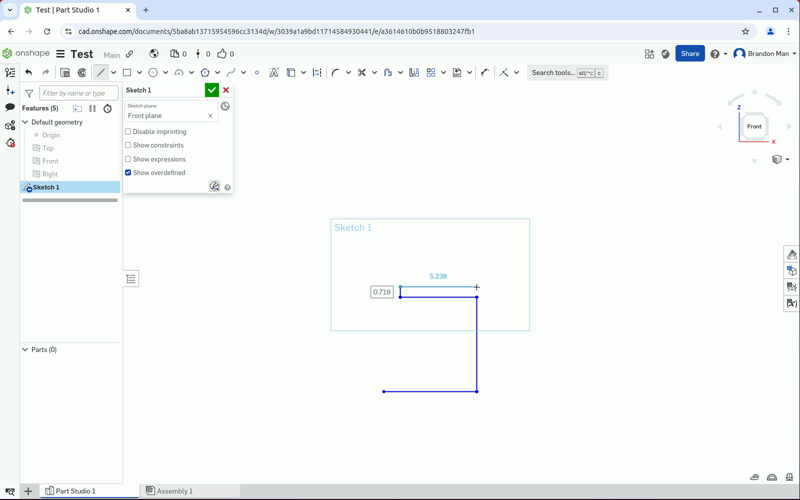
scroll(6)
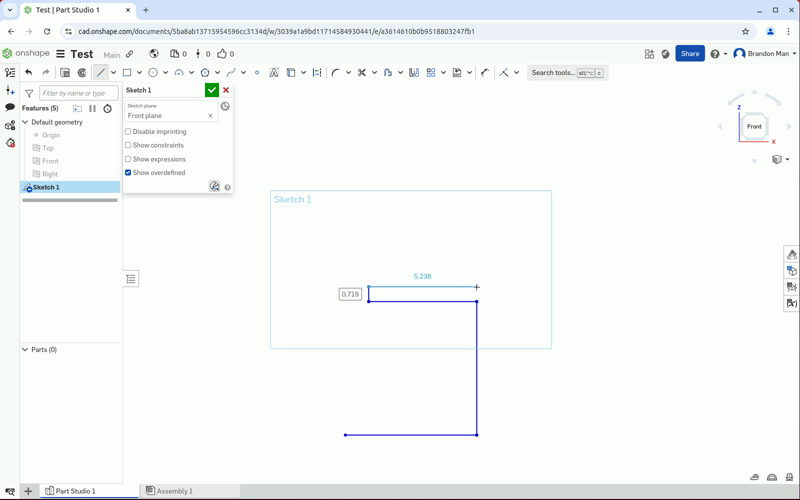
scroll(6)
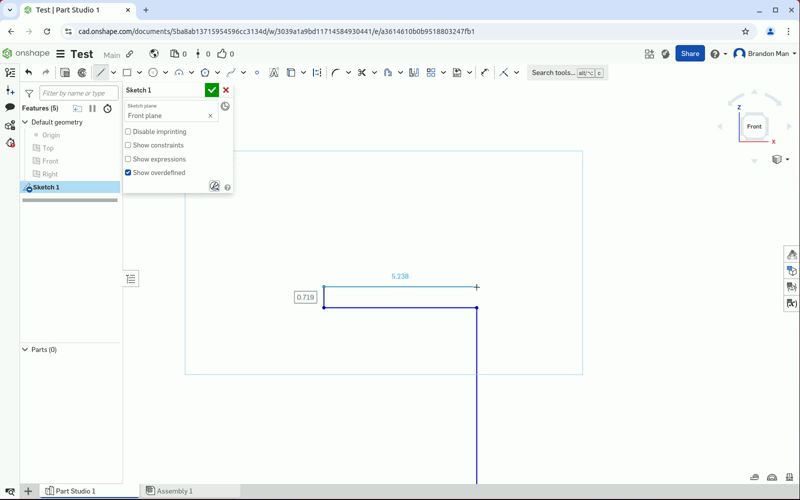
scroll(6)
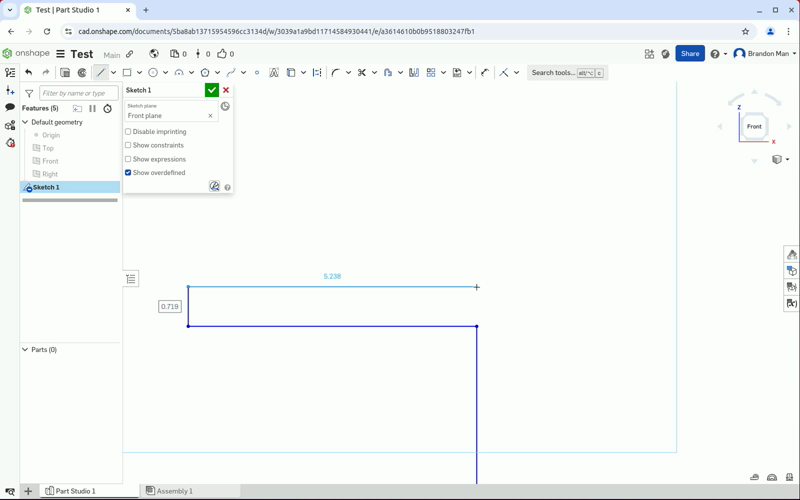
click(476, 286)
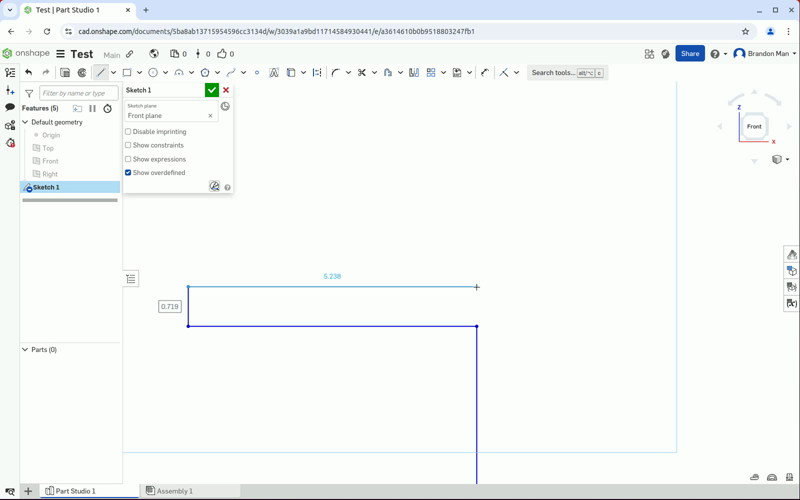
scroll(-6)
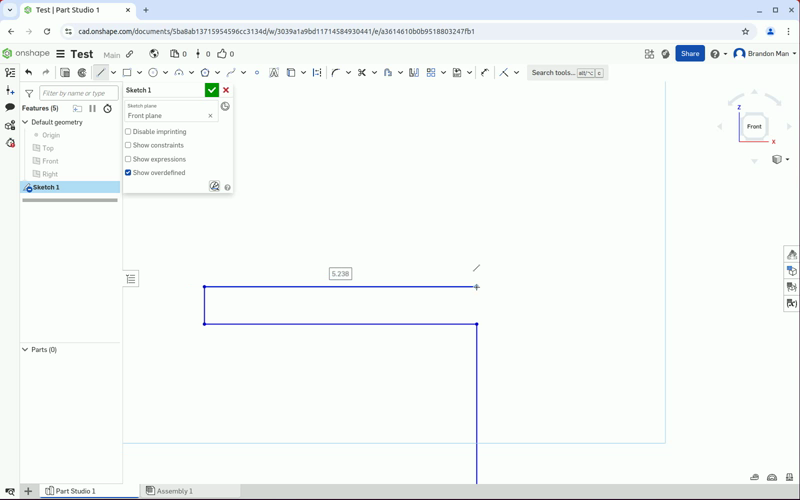
scroll(-6)
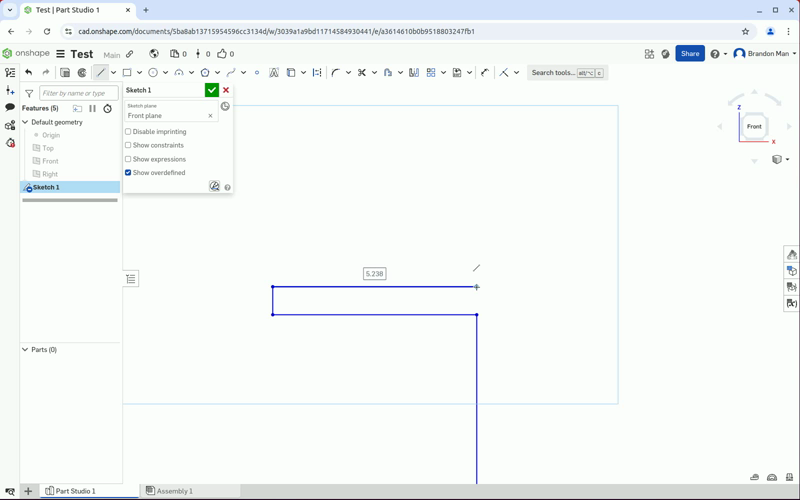
scroll(-6)
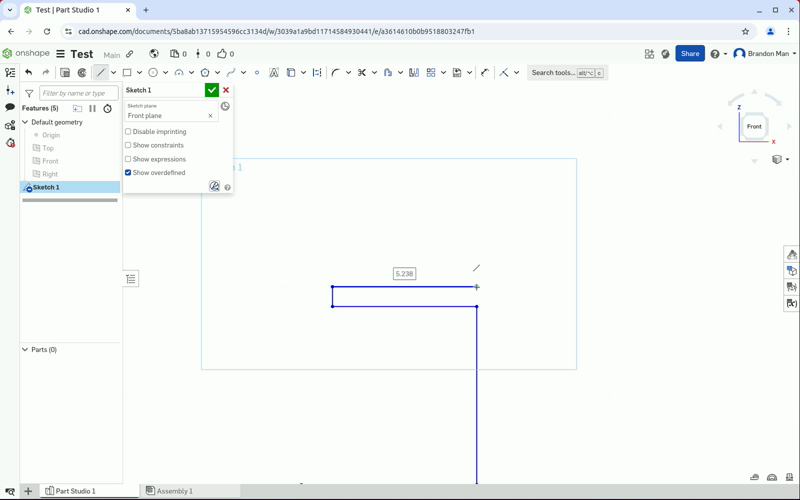
scroll(-6)
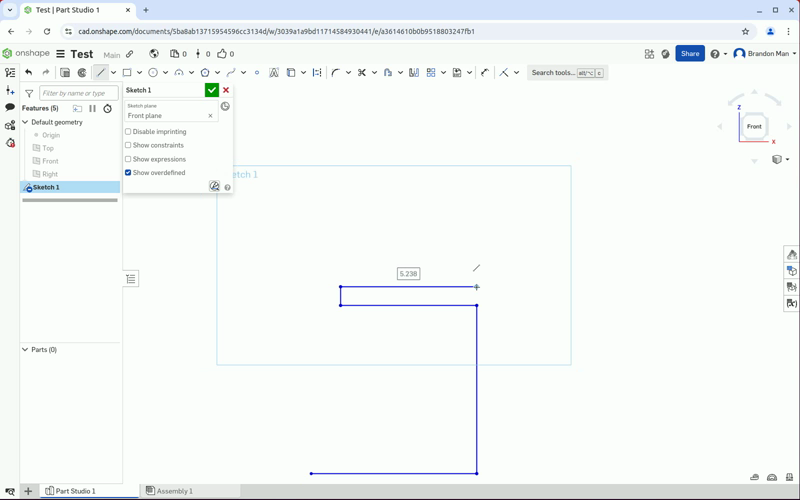
scroll(-6)
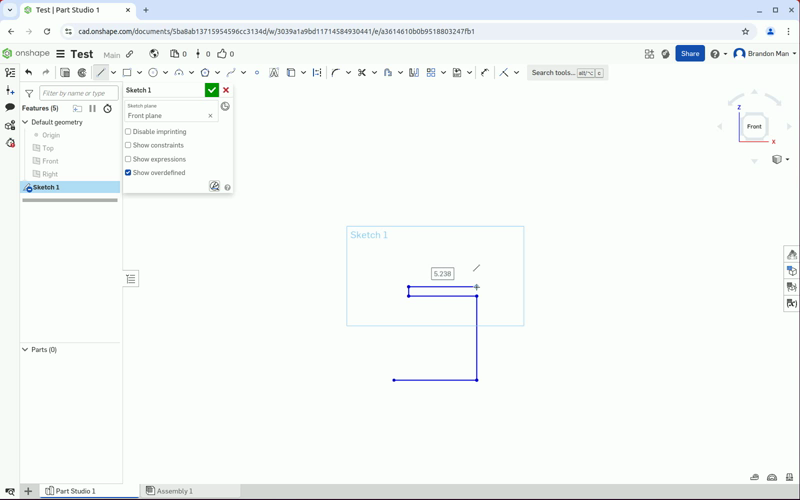
scroll(-6)
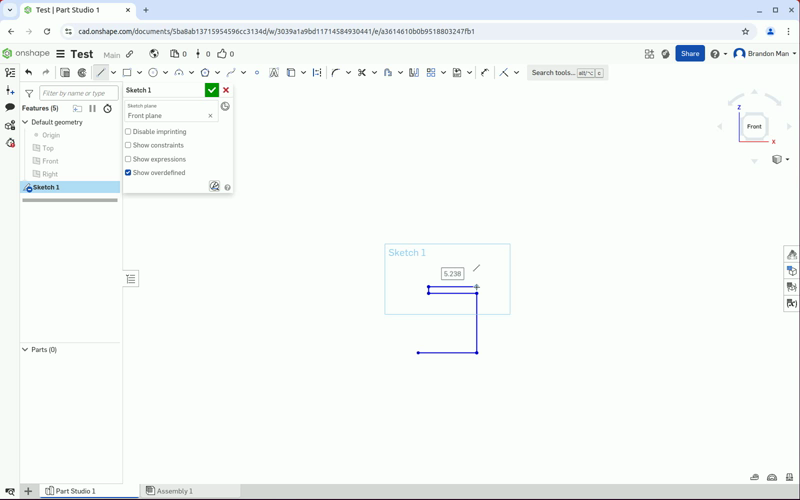
scroll(-6)
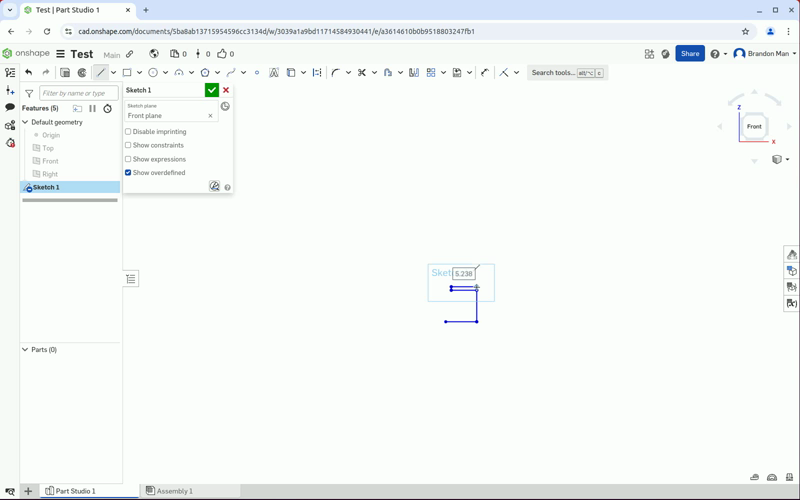
key_up(shift)
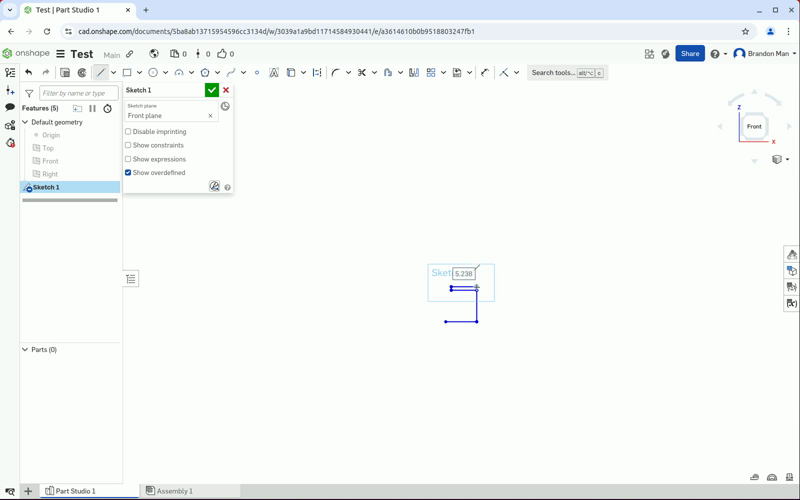
key_down(shift)
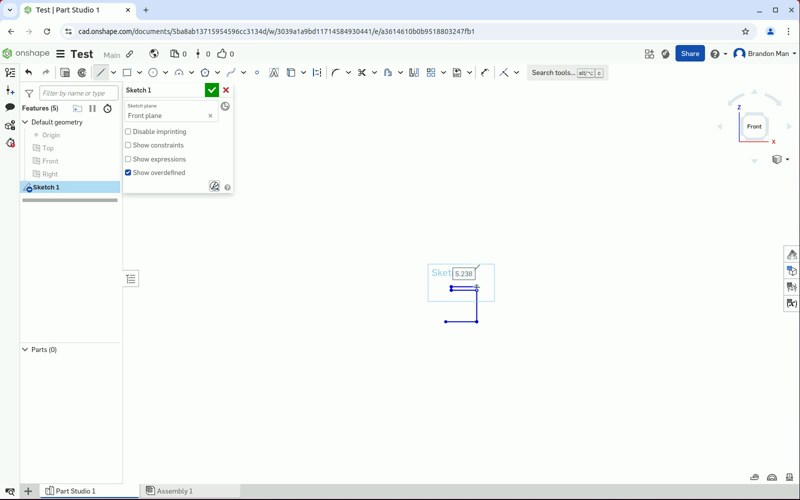
mouse_move(506, 286)
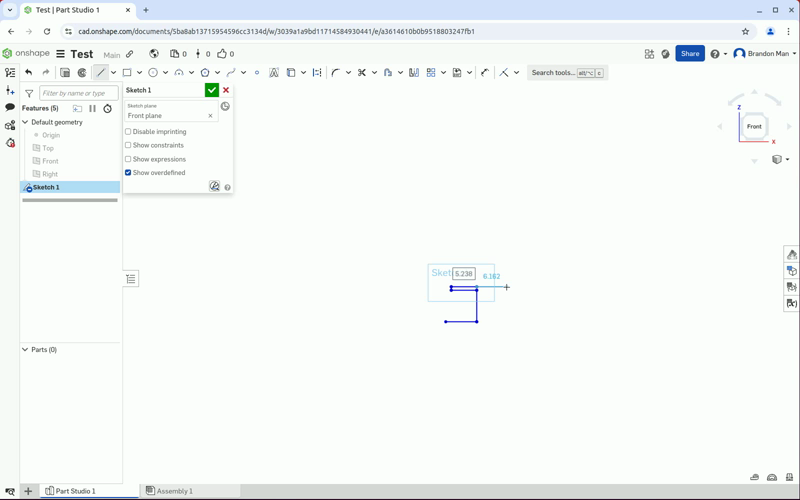
mouse_move(476, 243)
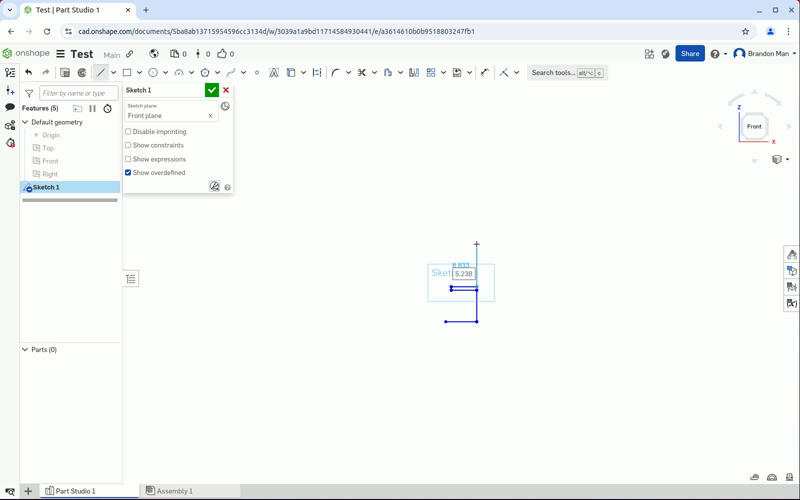
click(476, 243)
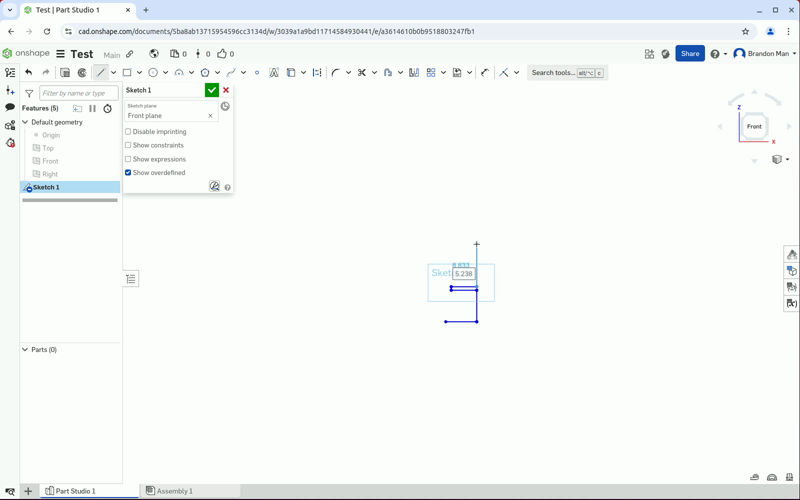
key_up(shift)
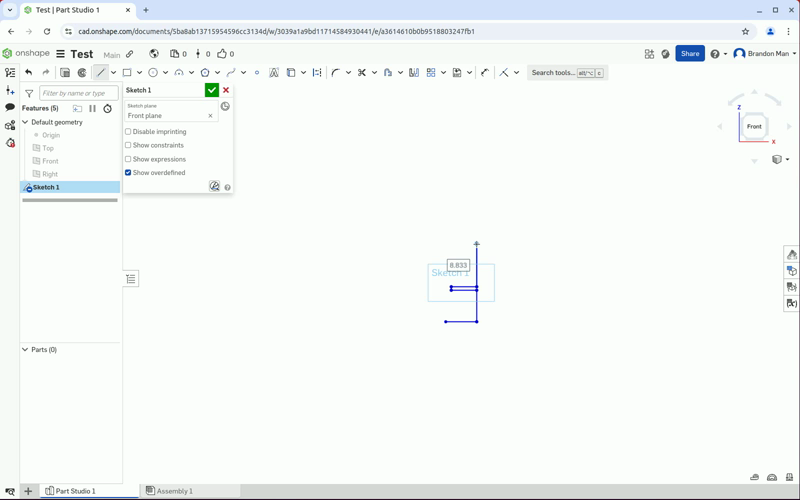
key_down(shift)
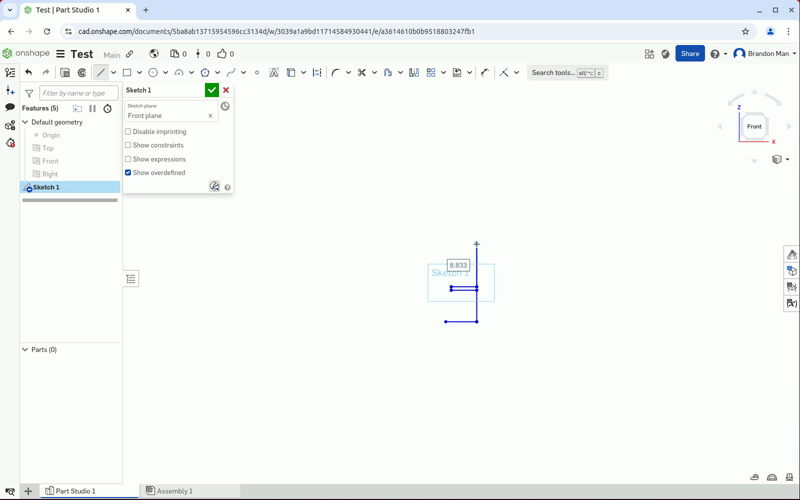
mouse_move(506, 243)
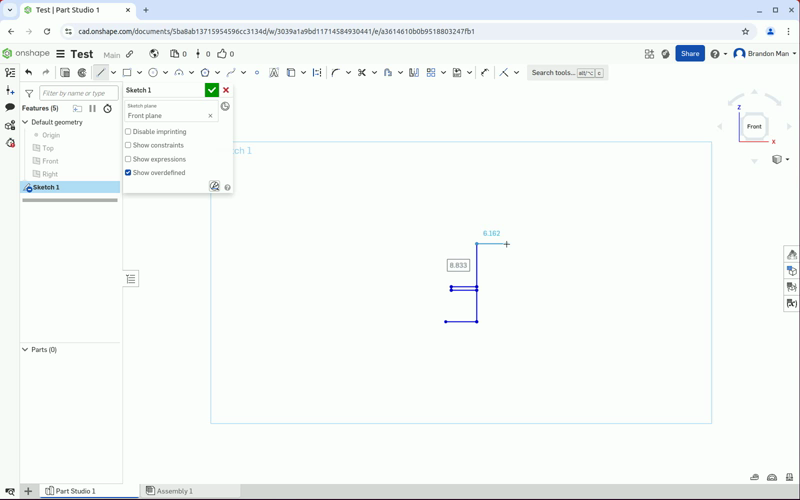
mouse_move(445, 243)
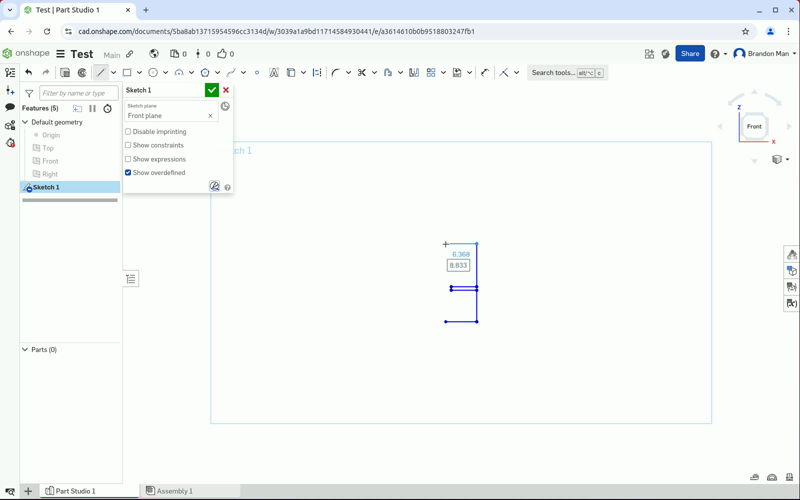
click(445, 243)
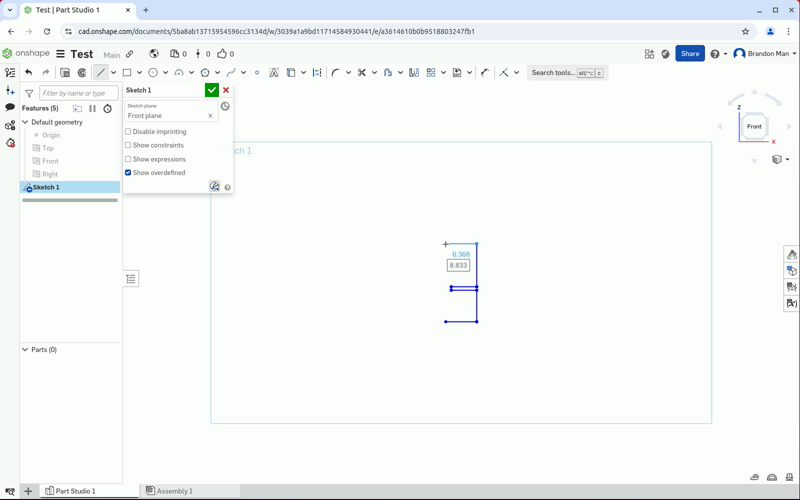
key_up(shift)
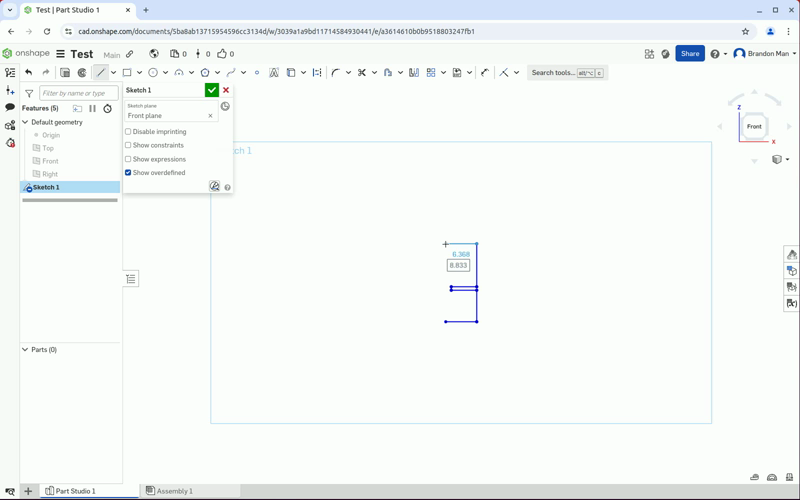
key_down(shift)
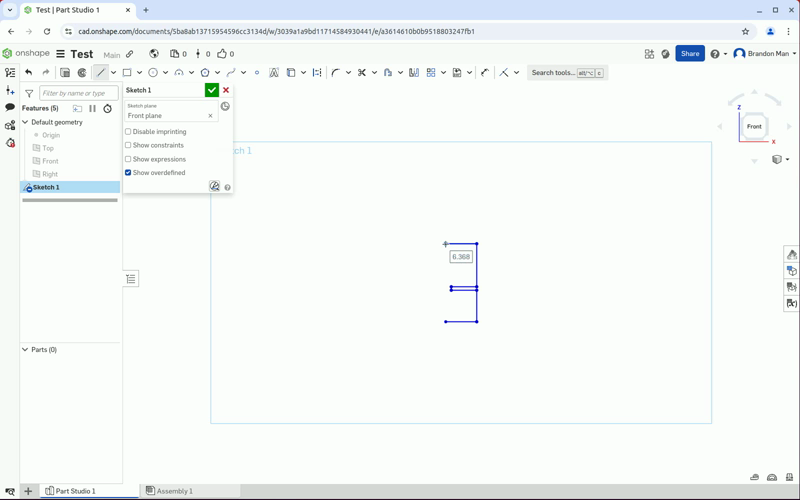
mouse_move(475, 243)
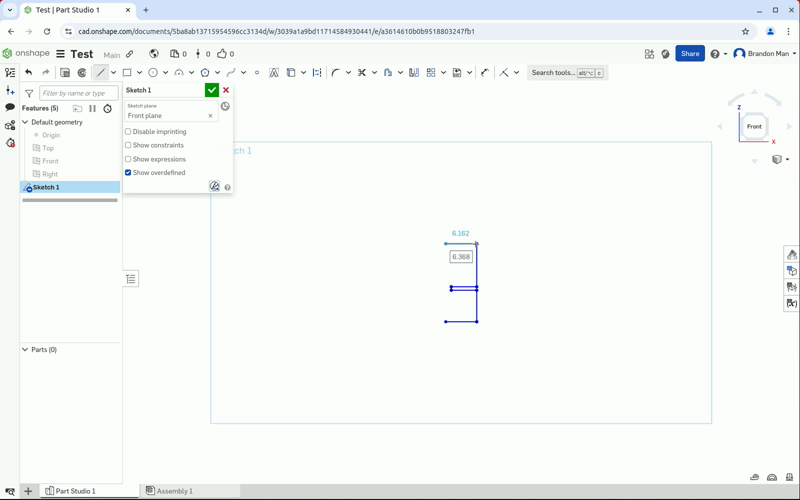
mouse_move(445, 275)
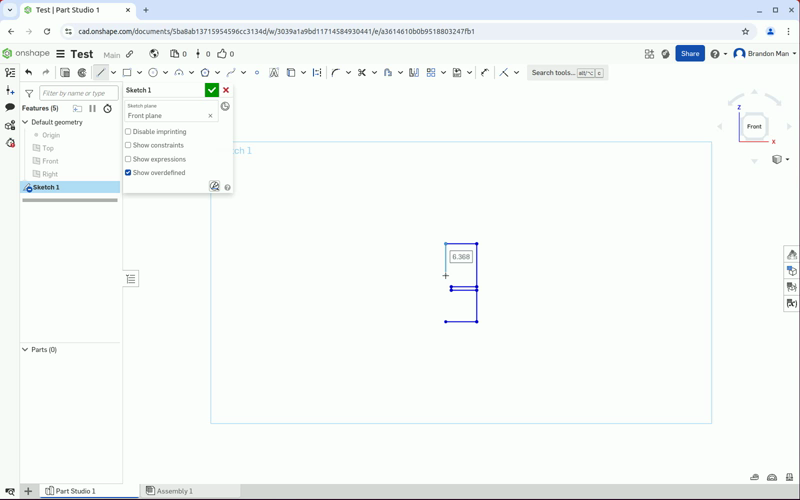
click(445, 275)
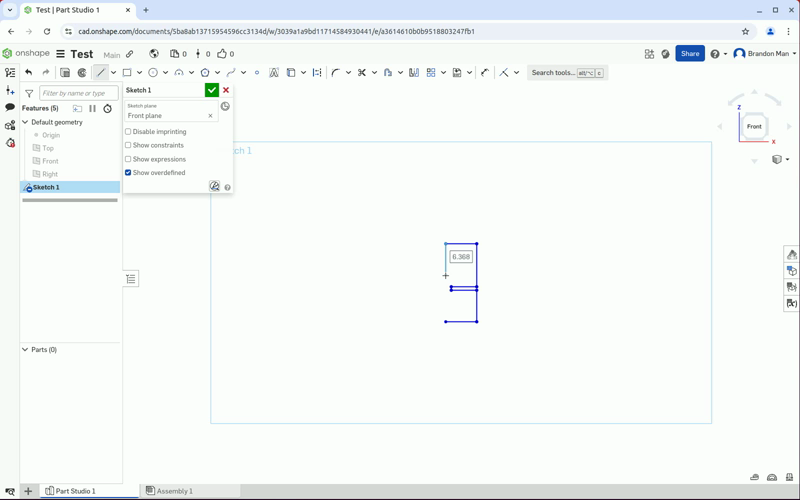
key_up(shift)
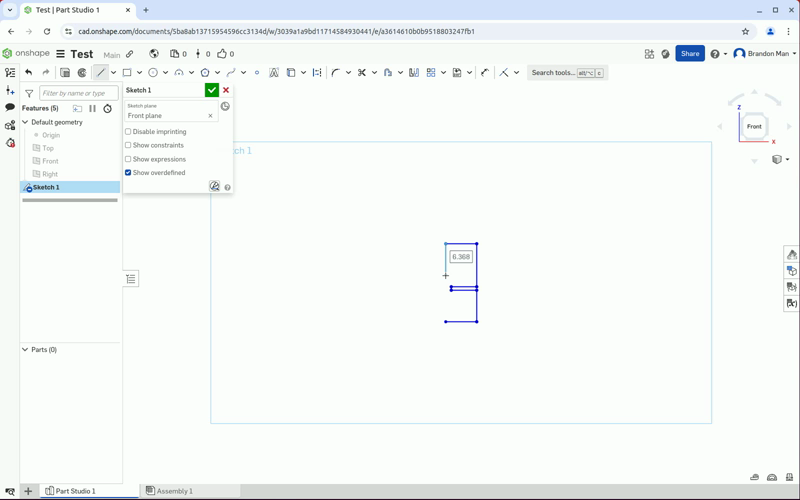
key_down(shift)
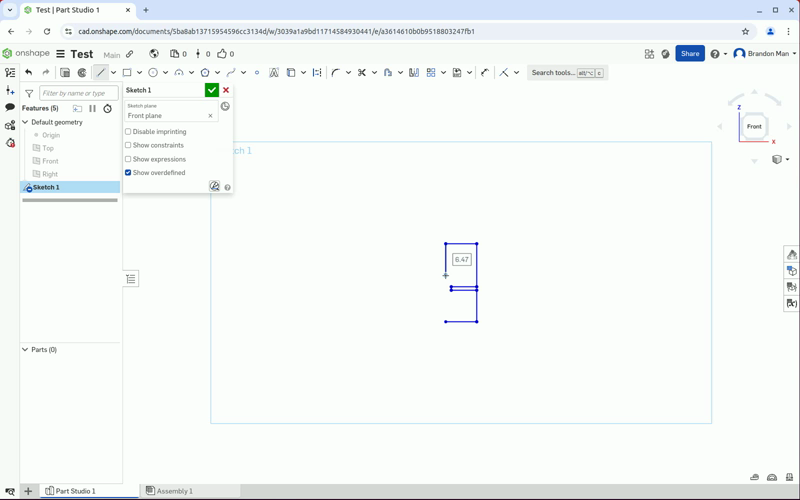
mouse_move(475, 275)
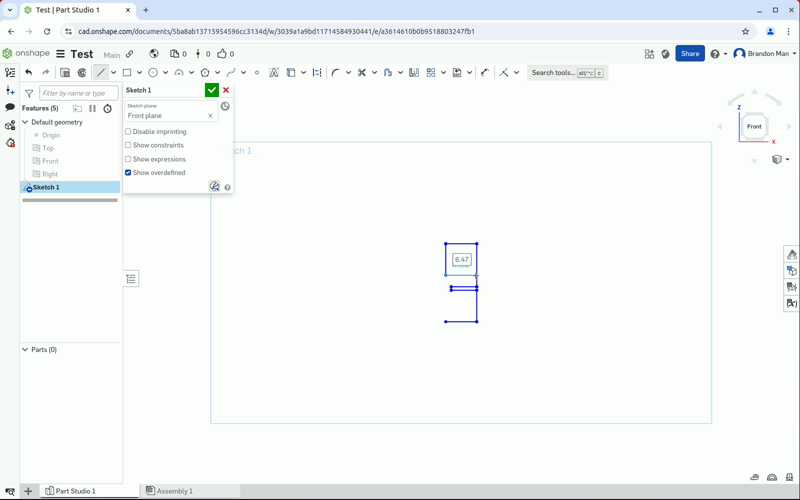
mouse_move(470, 275)
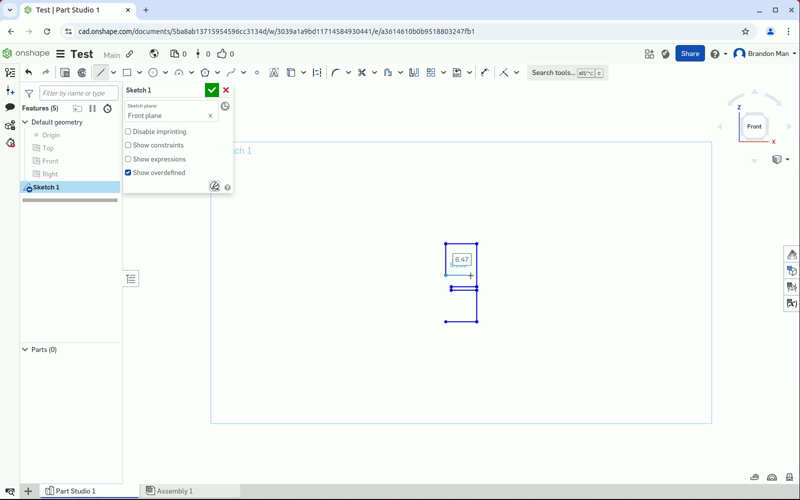
click(470, 275)
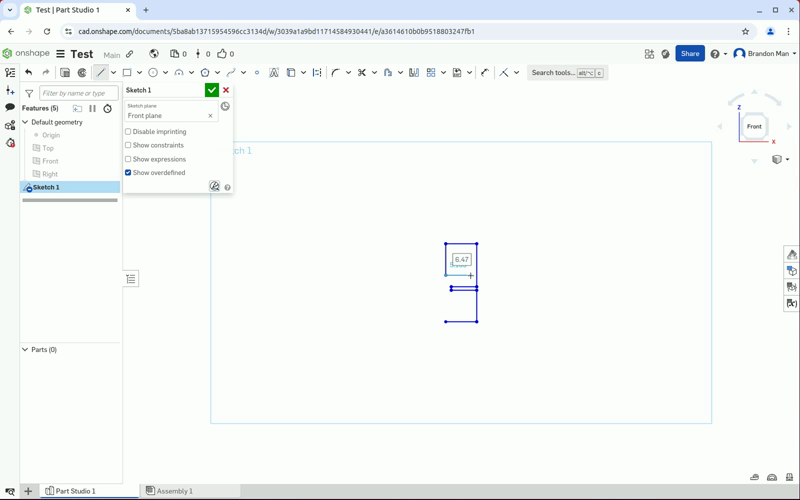
key_up(shift)
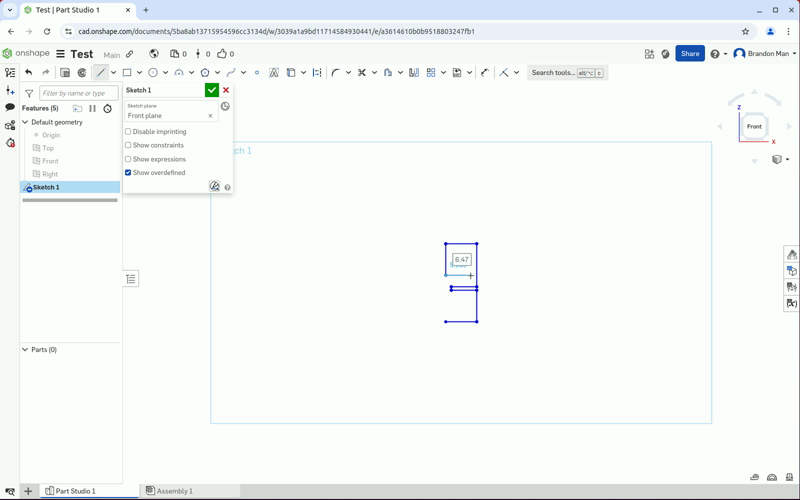
key_down(shift)
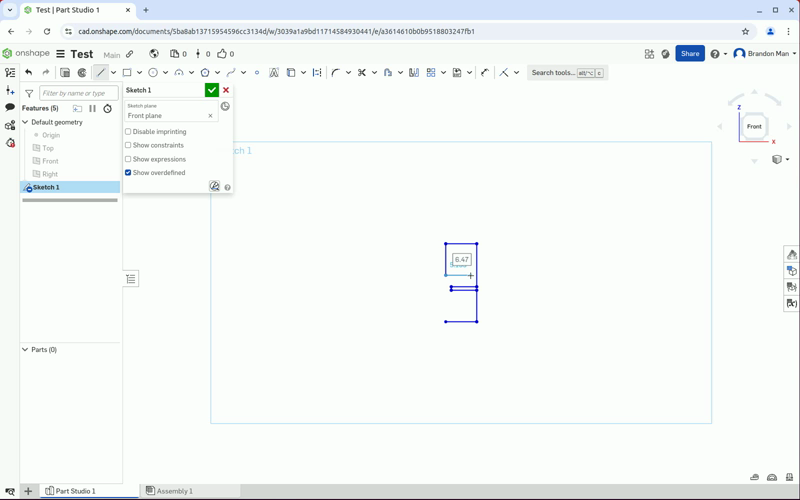
mouse_move(501, 275)
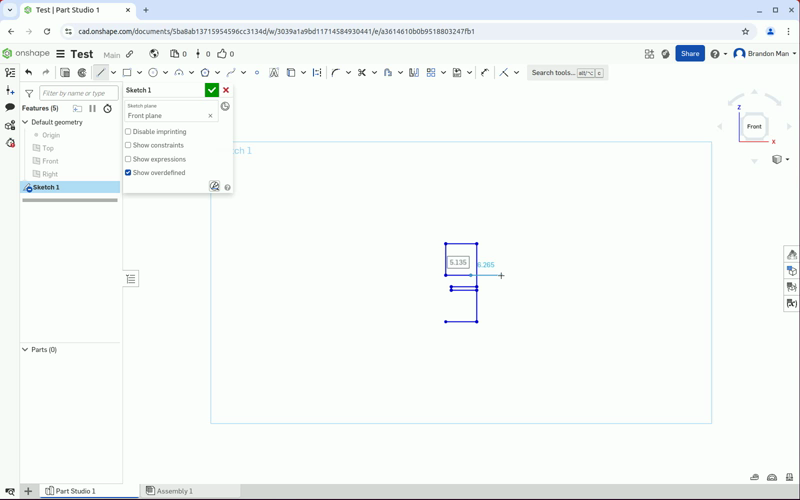
mouse_move(470, 279)
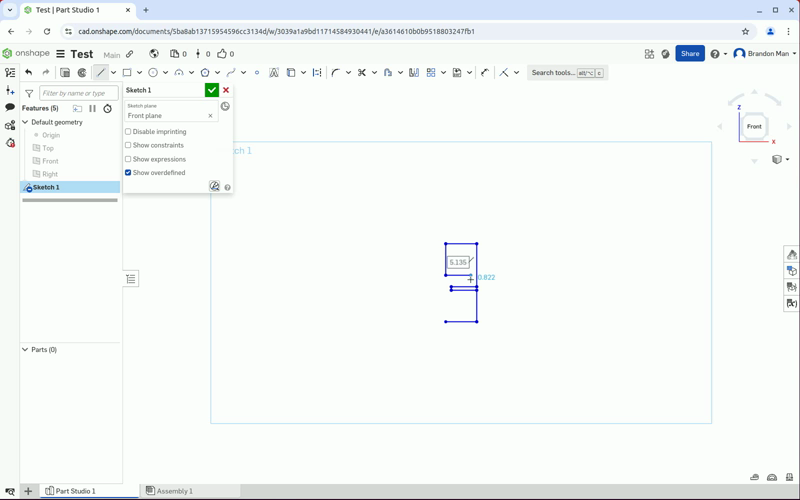
scroll(6)
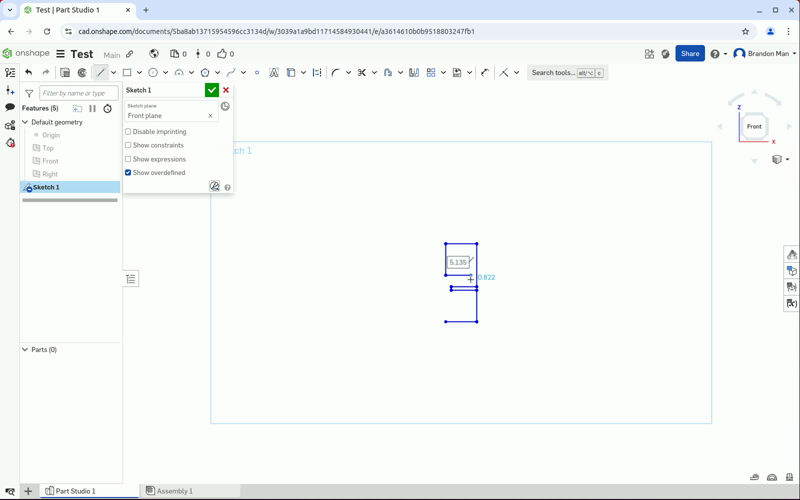
scroll(6)
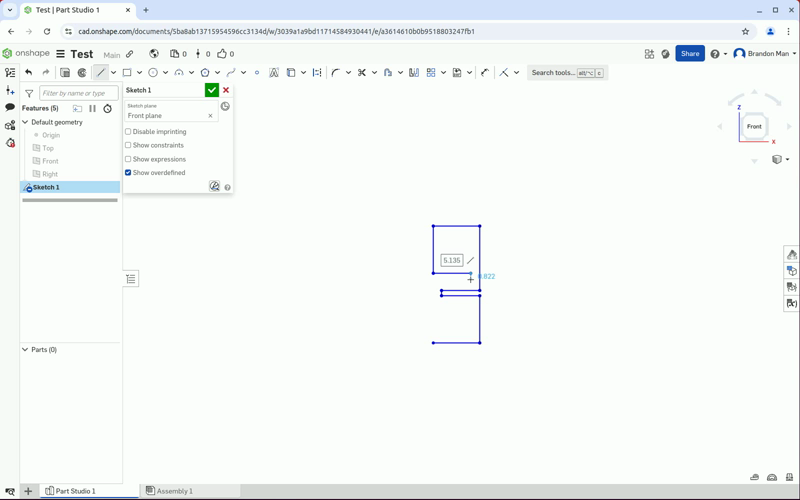
scroll(6)
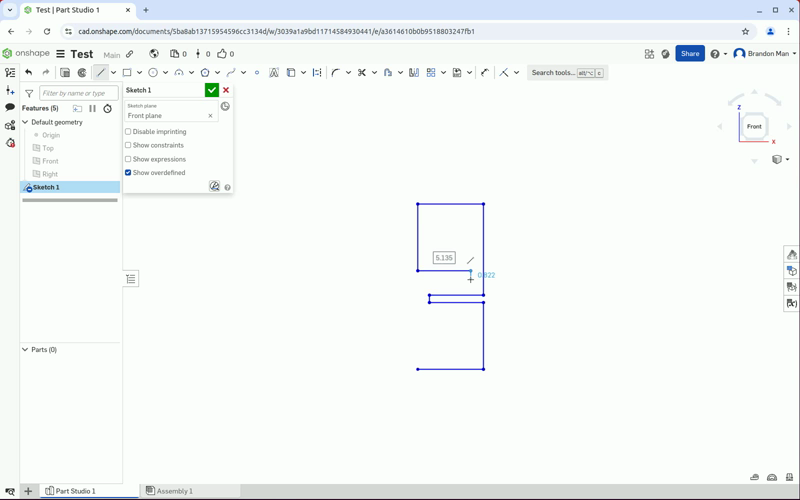
scroll(6)
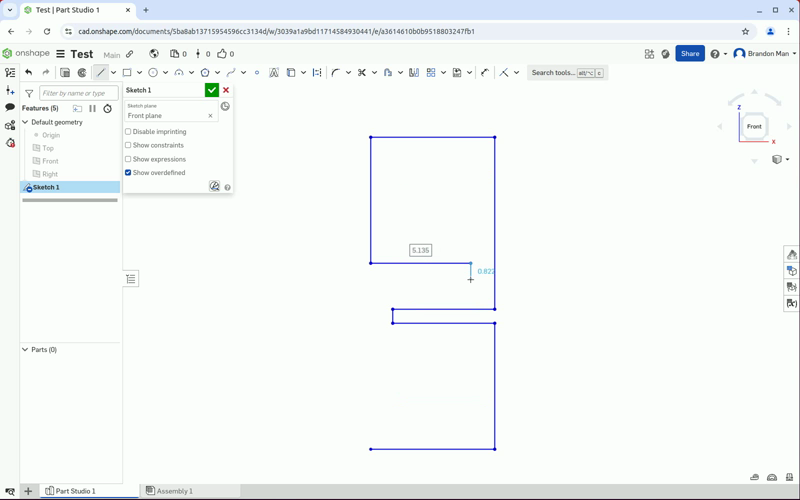
scroll(6)
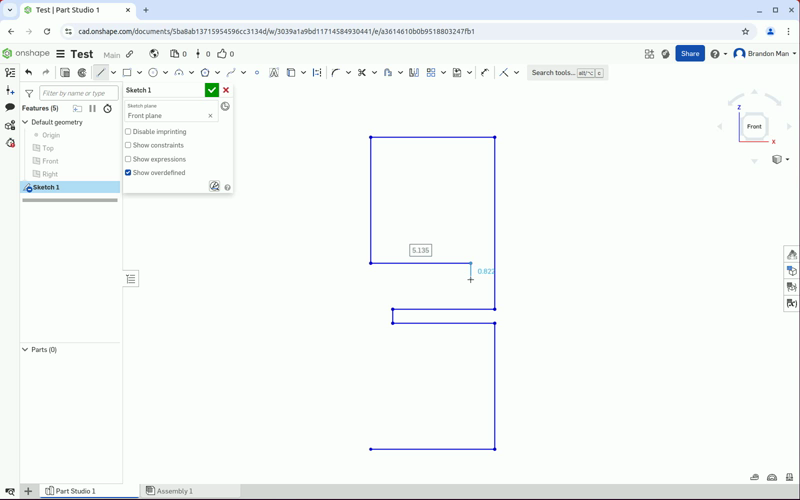
scroll(6)
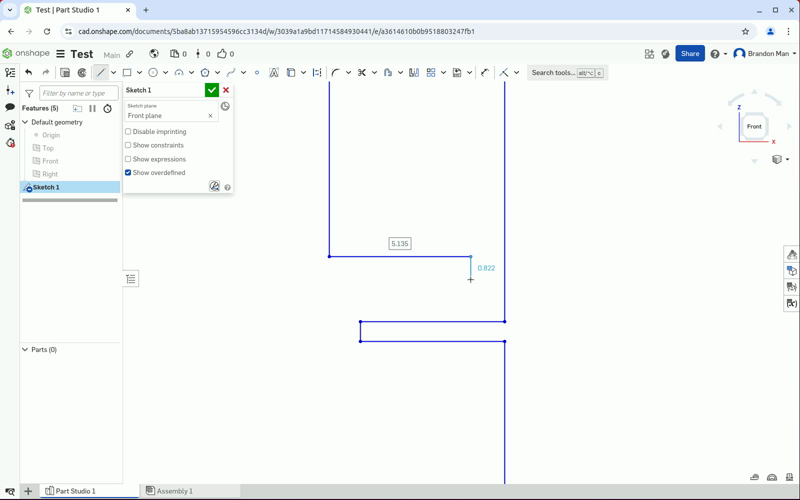
scroll(6)
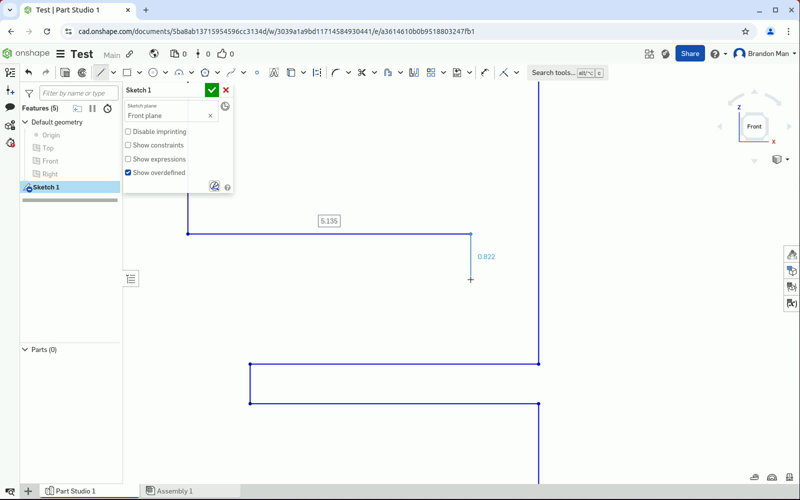
click(470, 279)
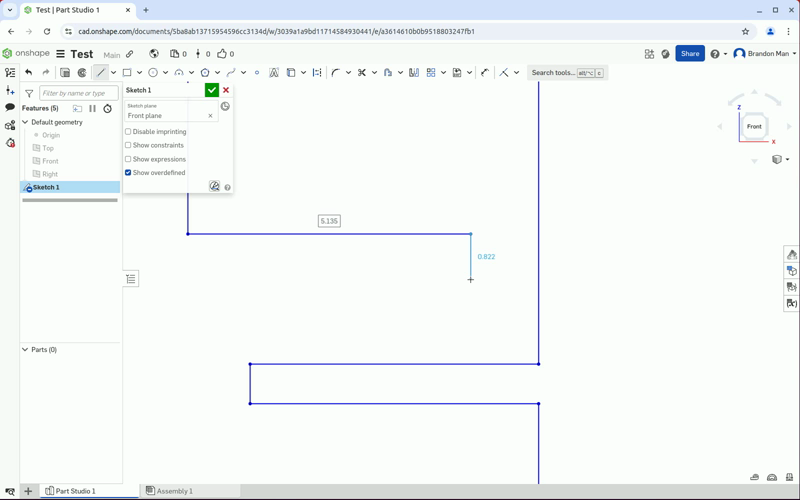
scroll(-6)
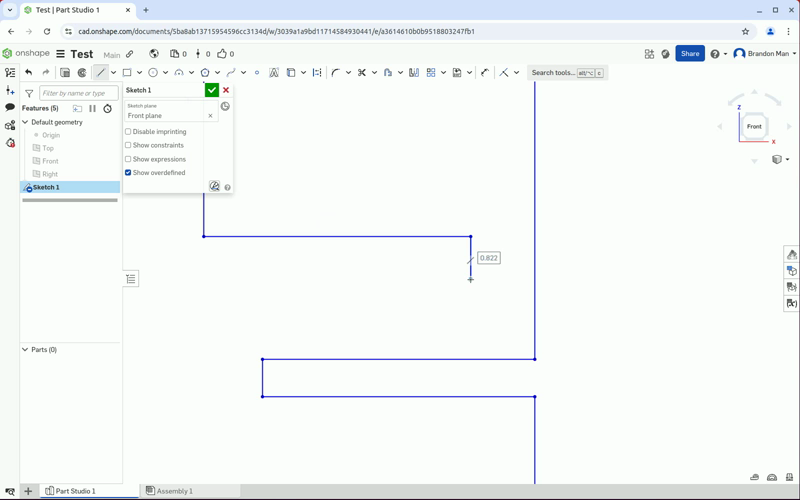
scroll(-6)
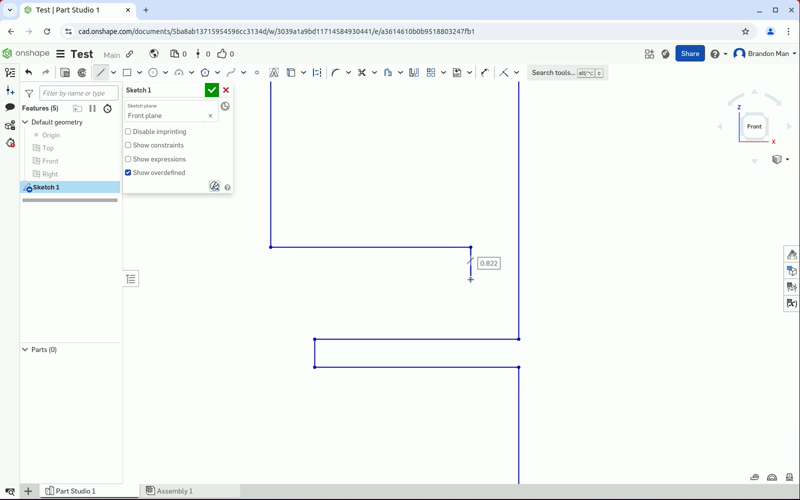
scroll(-6)
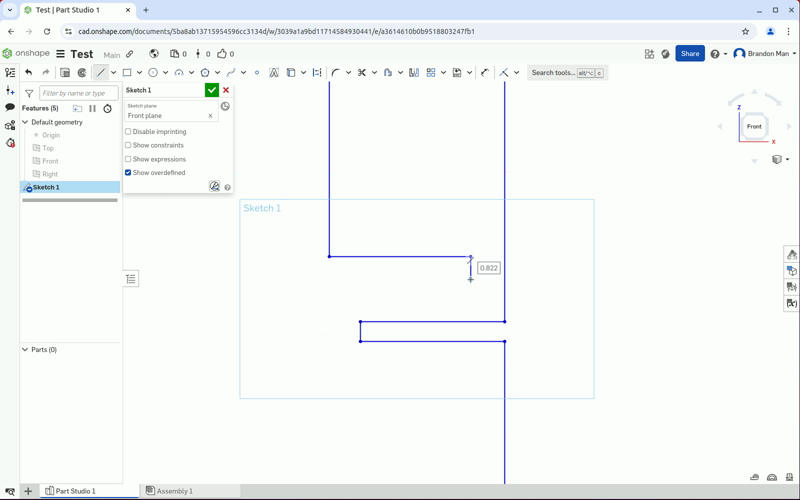
scroll(-6)
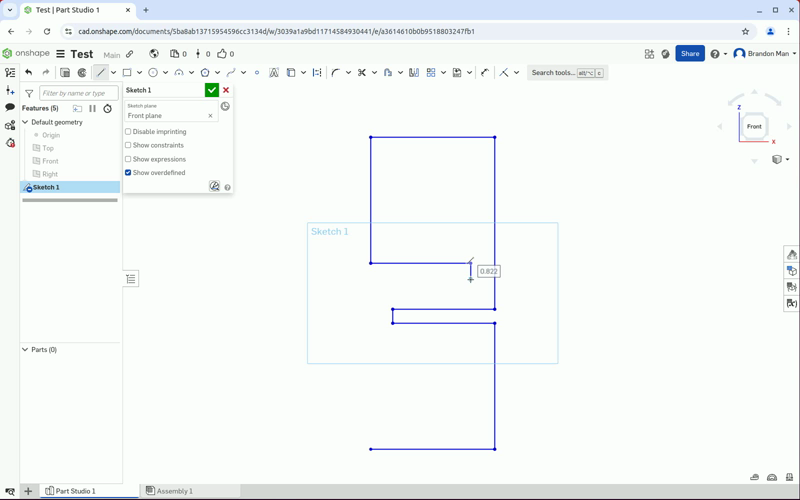
scroll(-6)
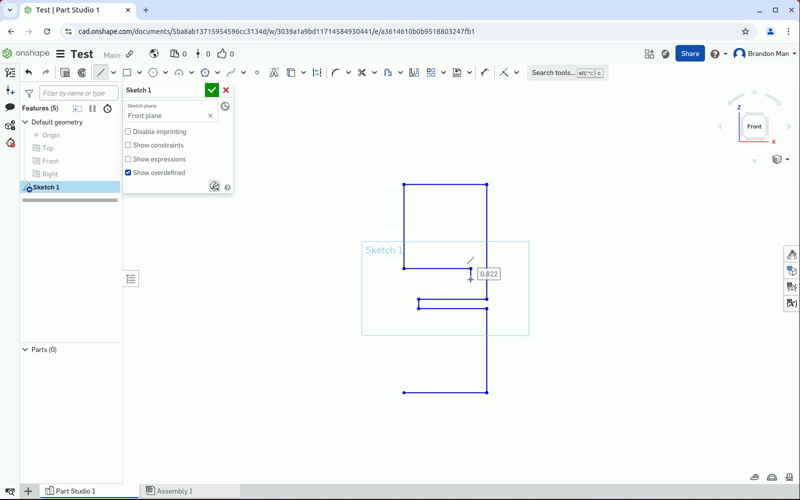
scroll(-6)
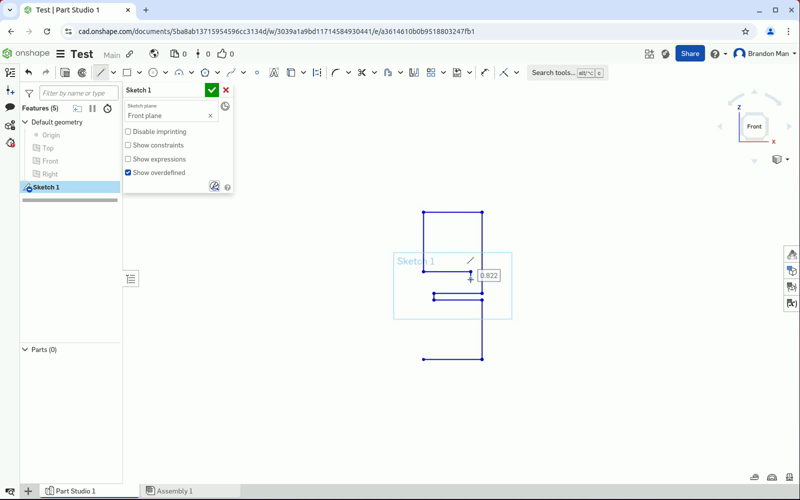
scroll(-6)
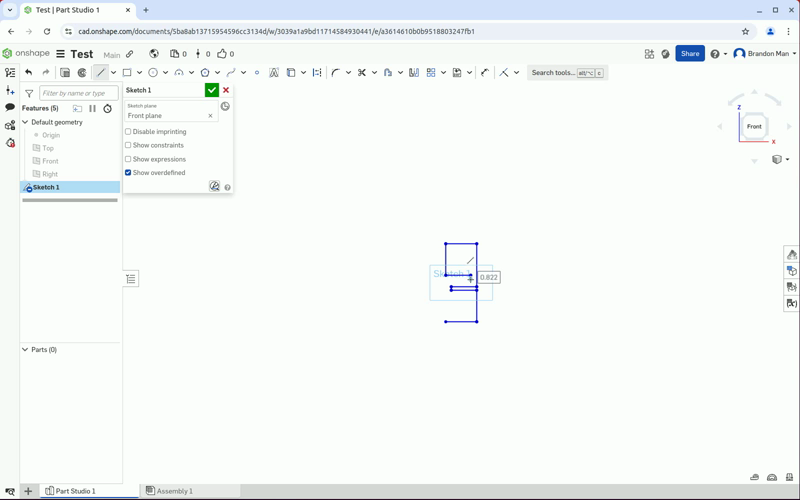
key_up(shift)
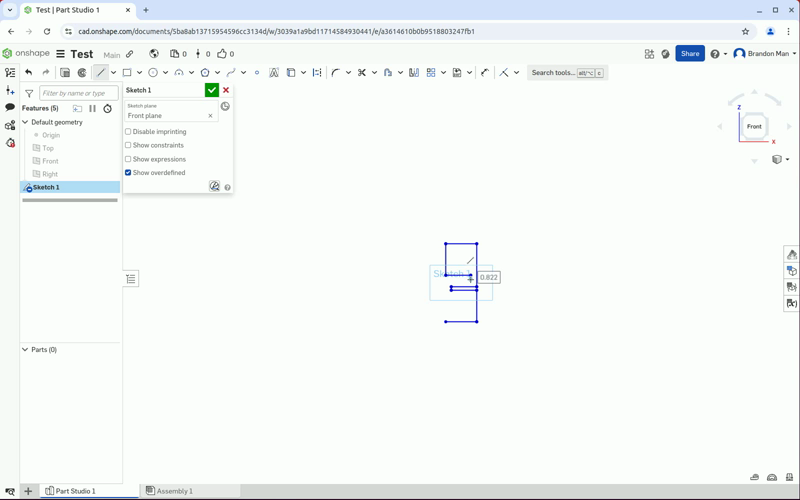
key_down(shift)
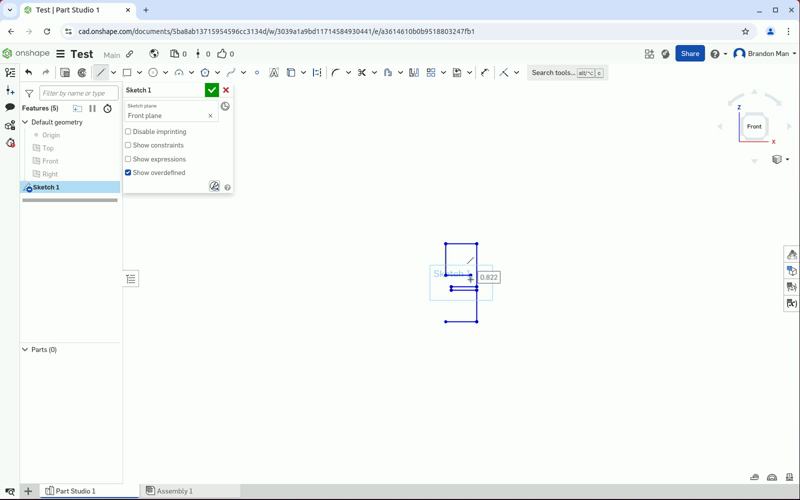
mouse_move(501, 279)
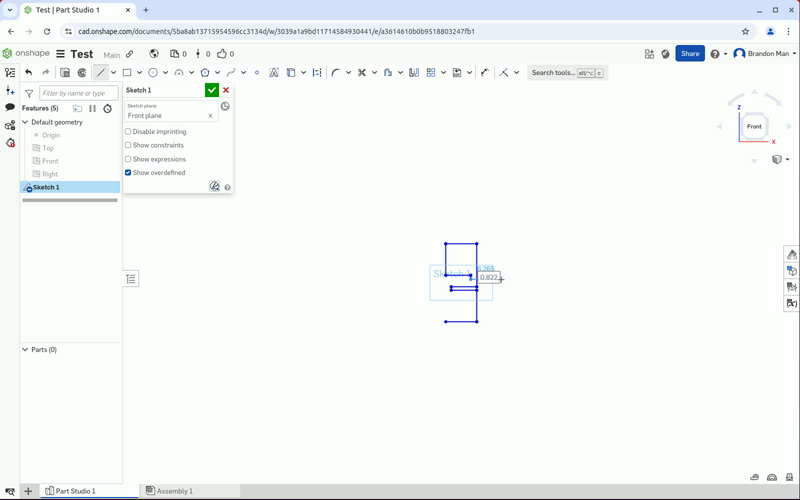
mouse_move(445, 279)
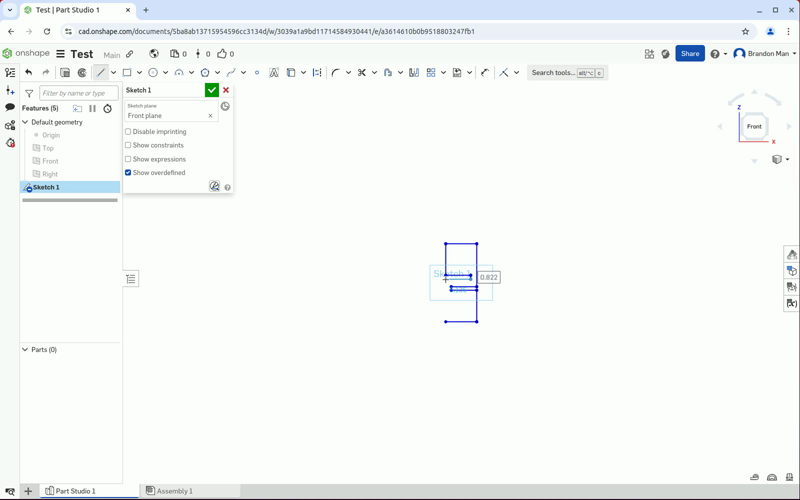
scroll(6)
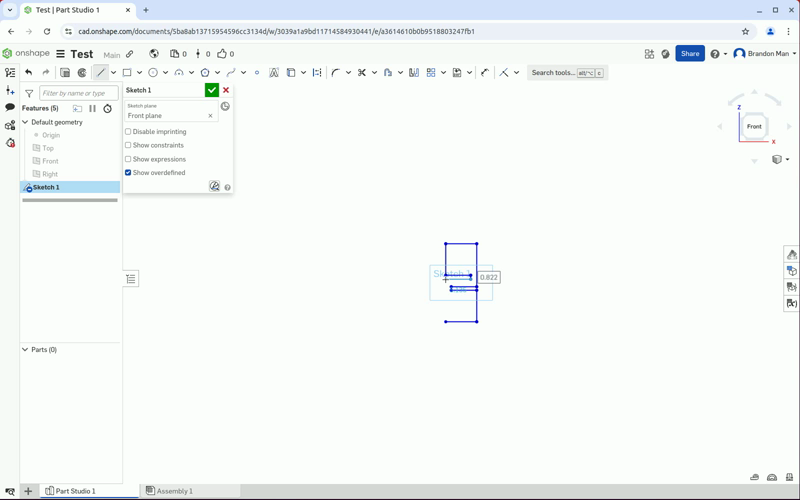
scroll(6)
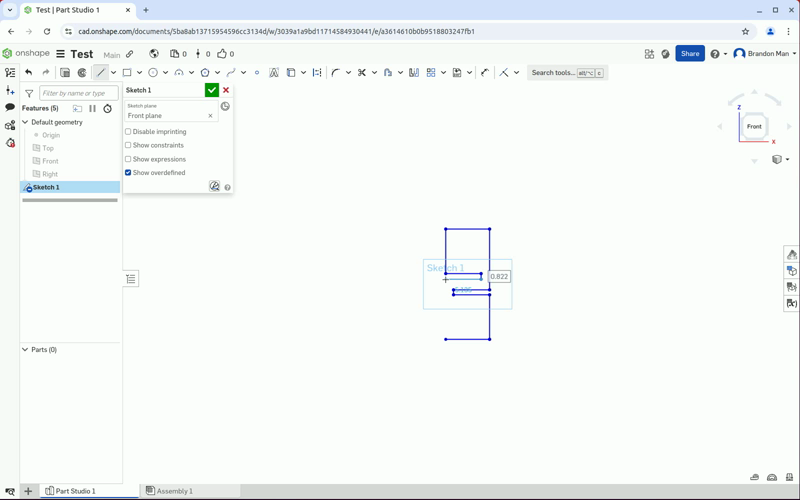
scroll(6)
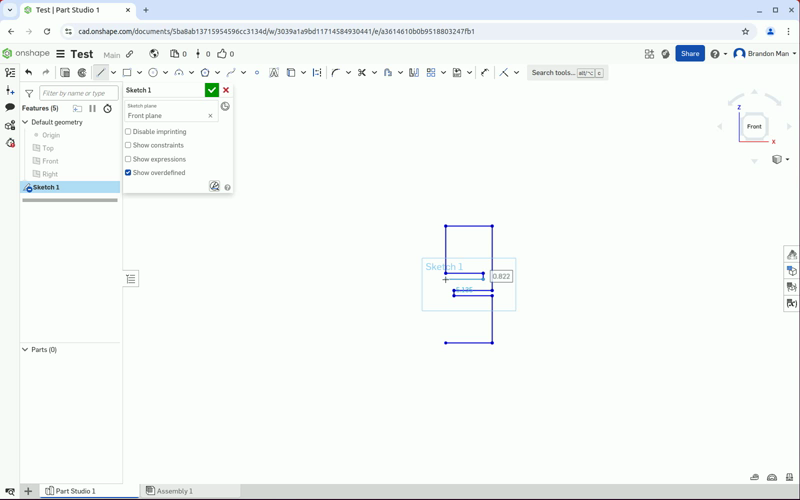
scroll(6)
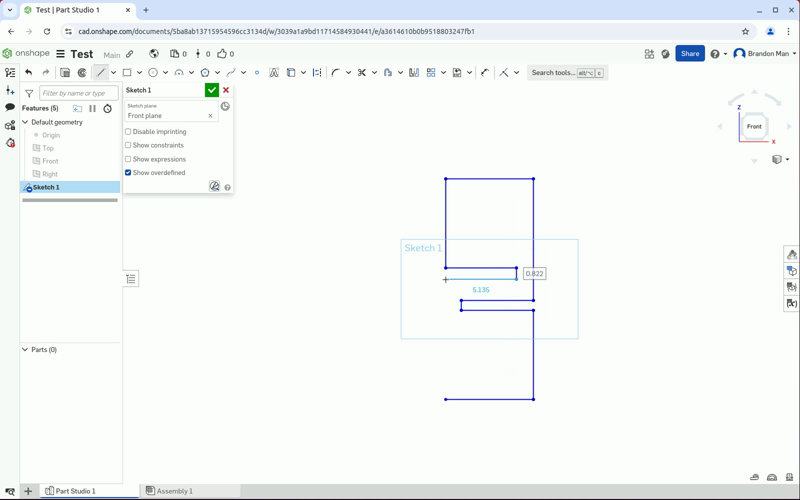
scroll(6)
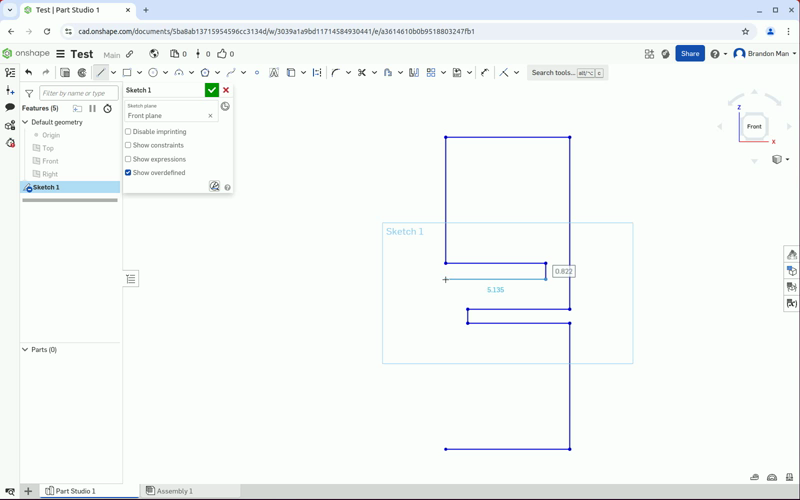
scroll(6)
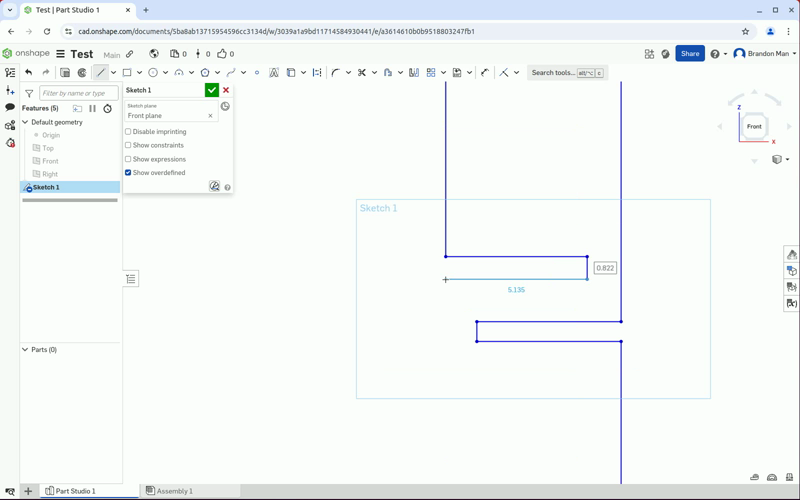
scroll(6)
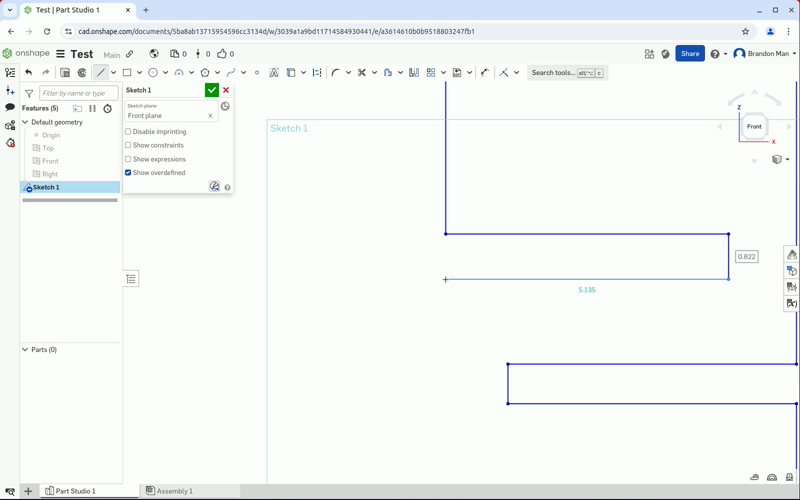
click(445, 279)
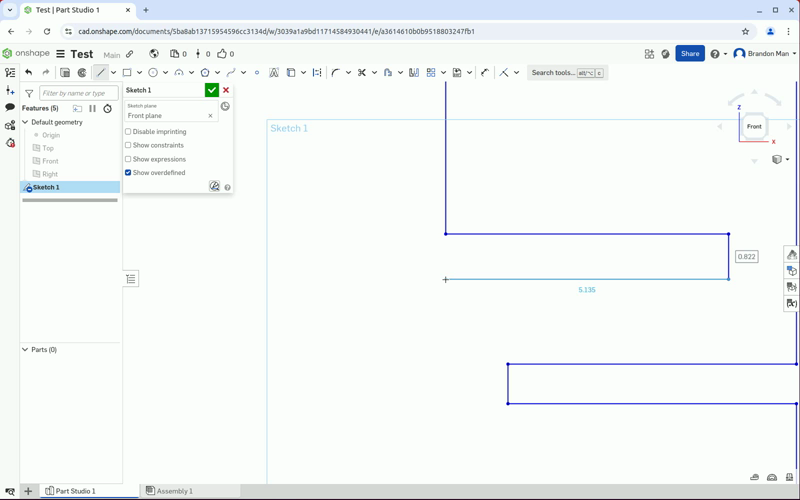
scroll(-6)
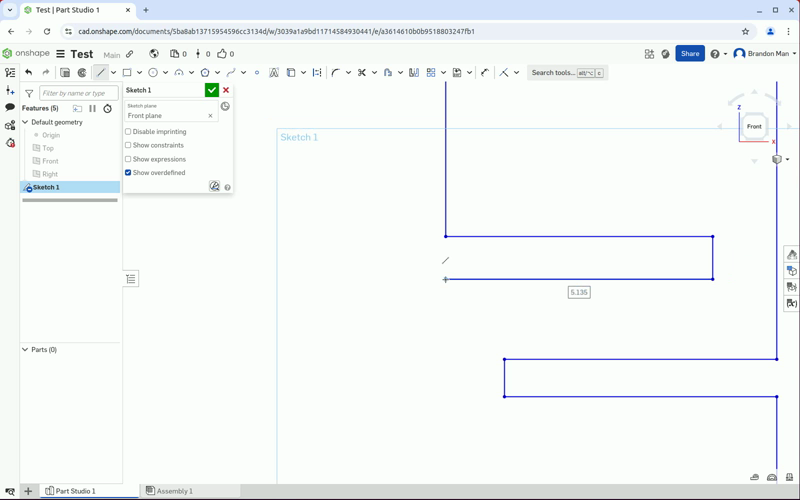
scroll(-6)
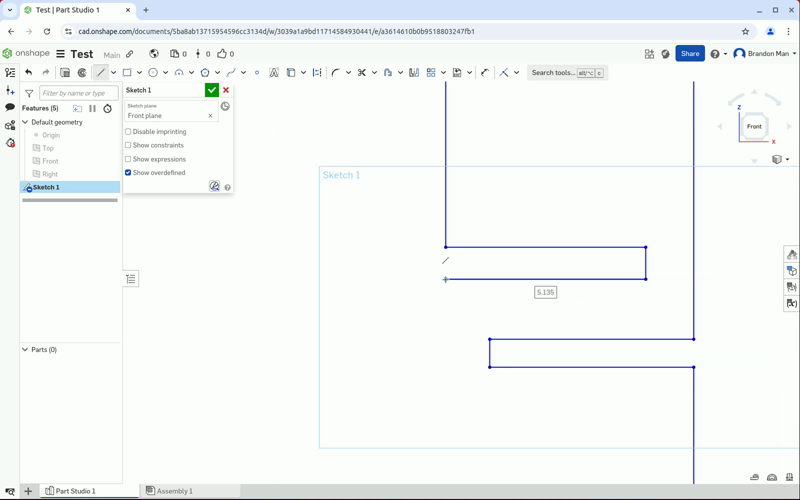
scroll(-6)
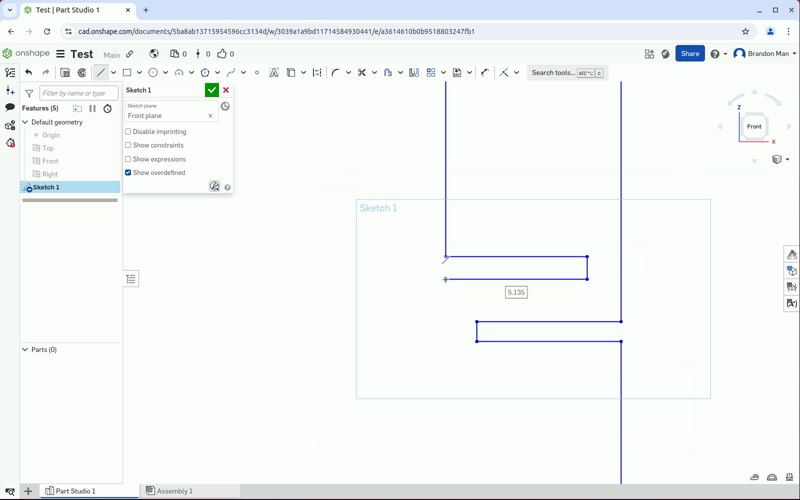
scroll(-6)
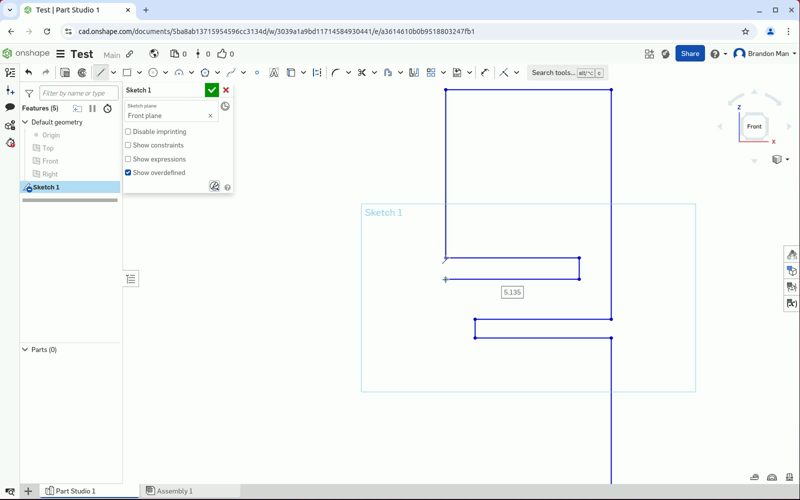
scroll(-6)
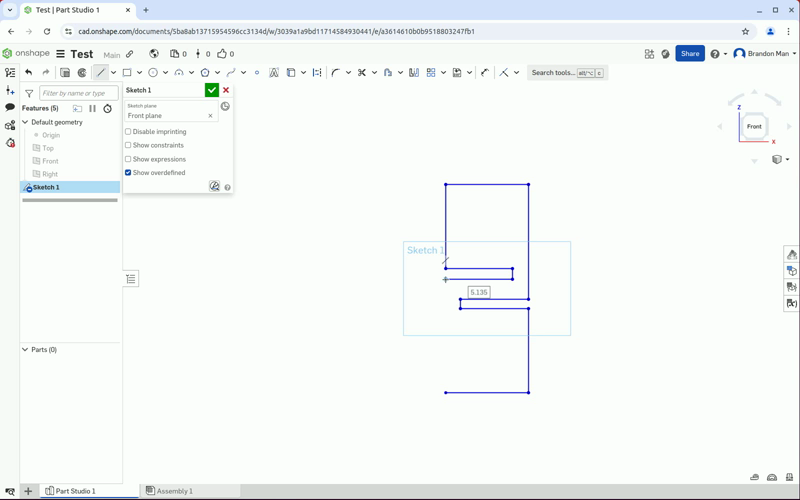
scroll(-6)
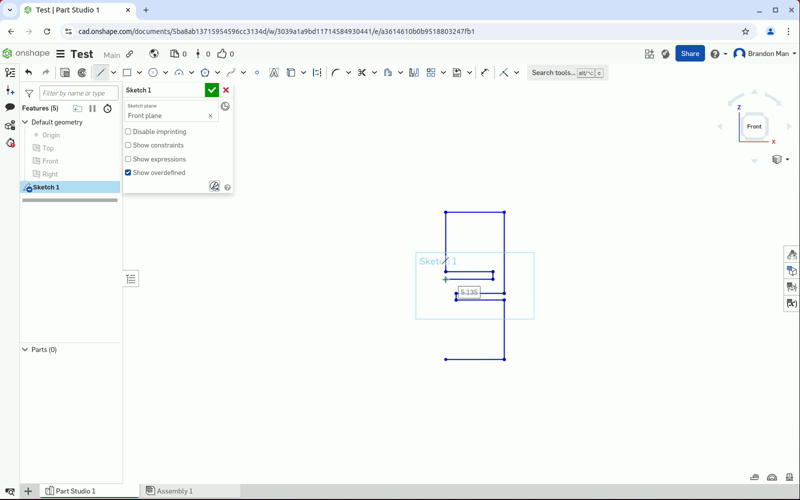
scroll(-6)
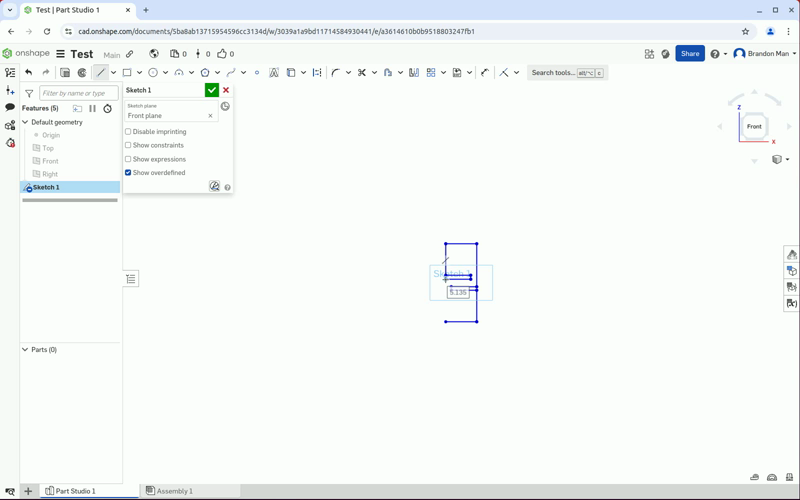
key_up(shift)
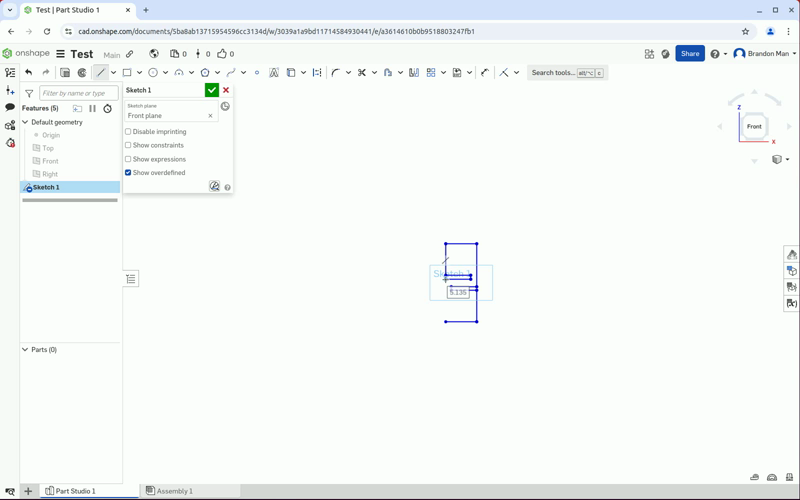
mouse_move(475, 279)
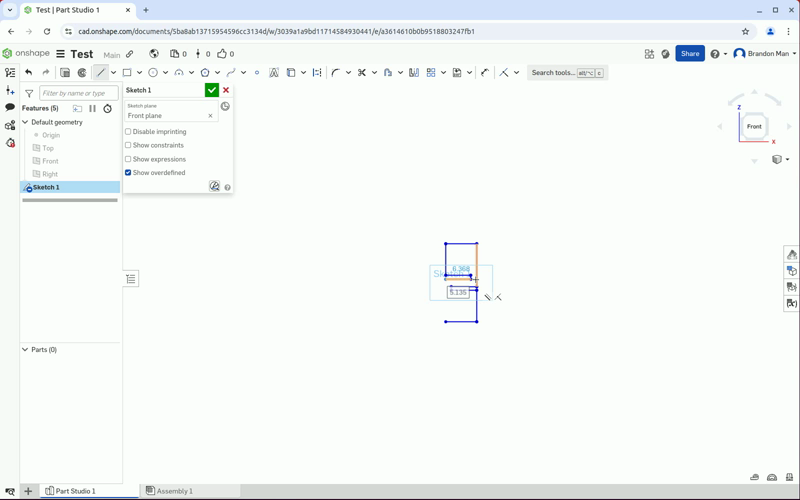
key_down(shift)
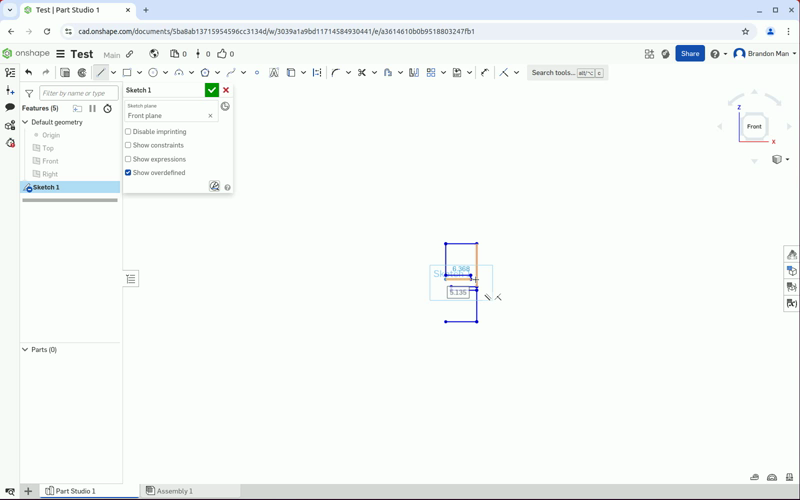
mouse_move(445, 321)
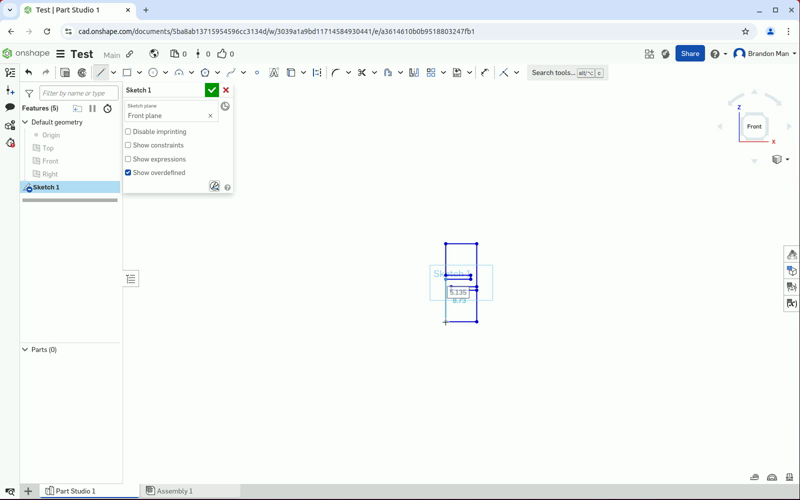
key_up(shift)
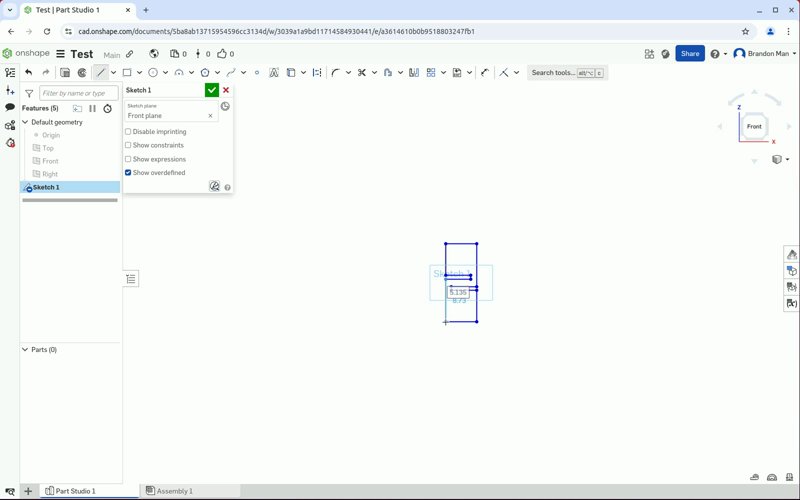
click(445, 321)
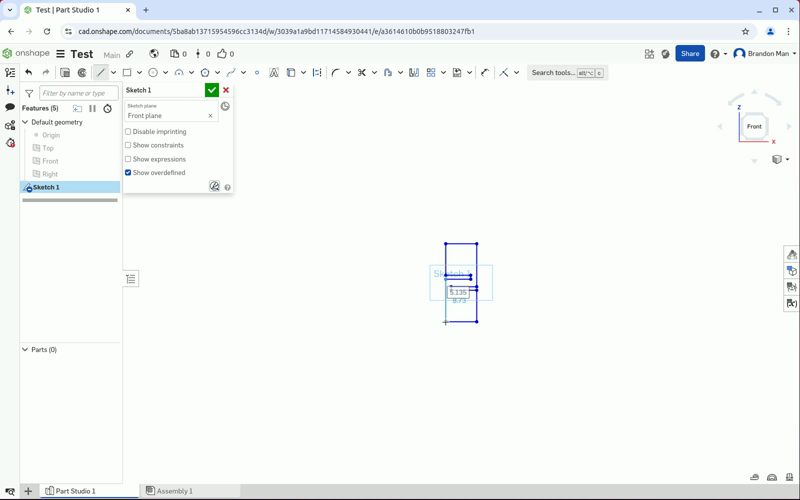
key(esc)
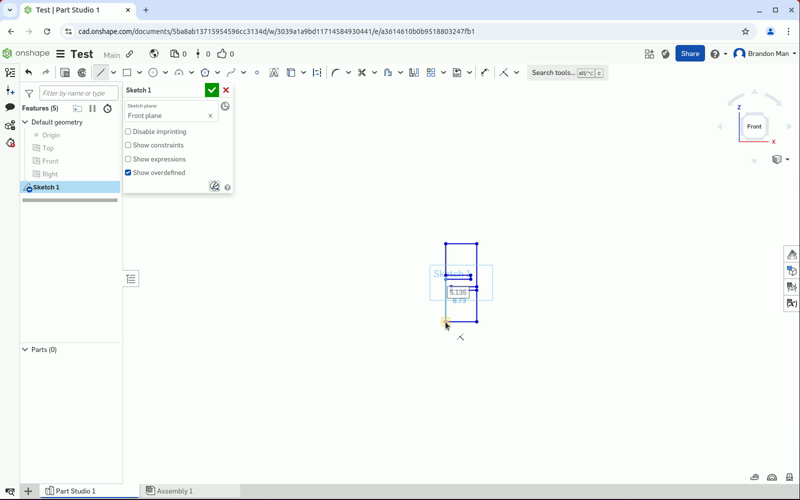
mouse_move(473, 304)
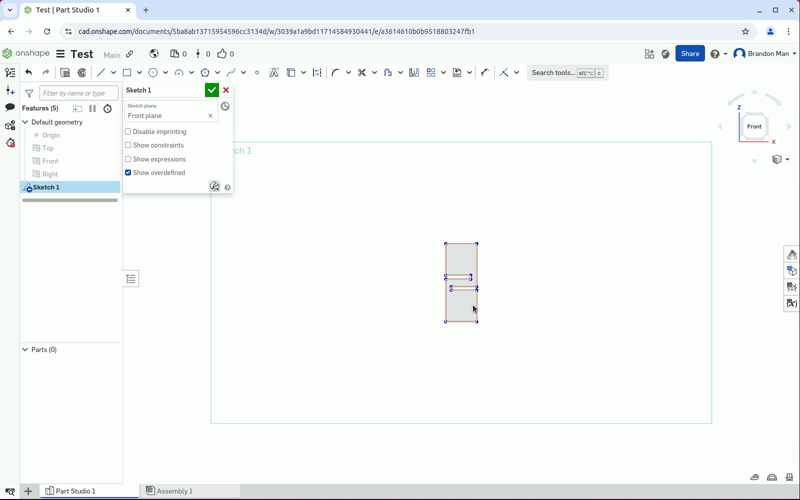
click(473, 304)
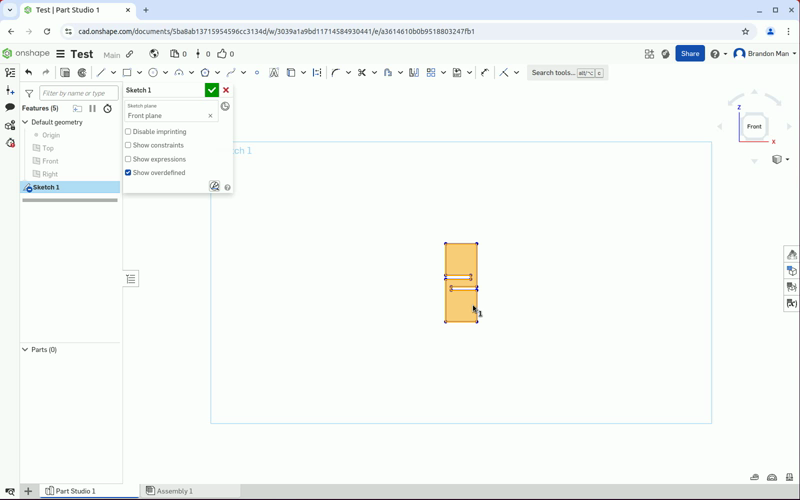
mouse_move(73, 352)
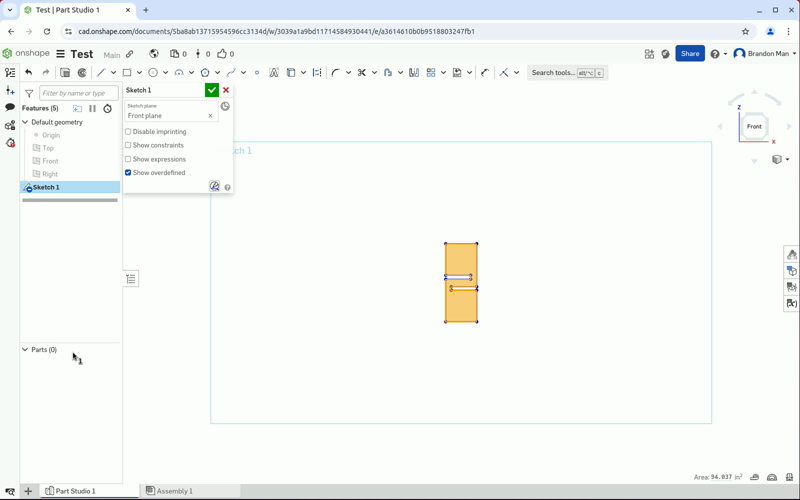
key(shift+y)
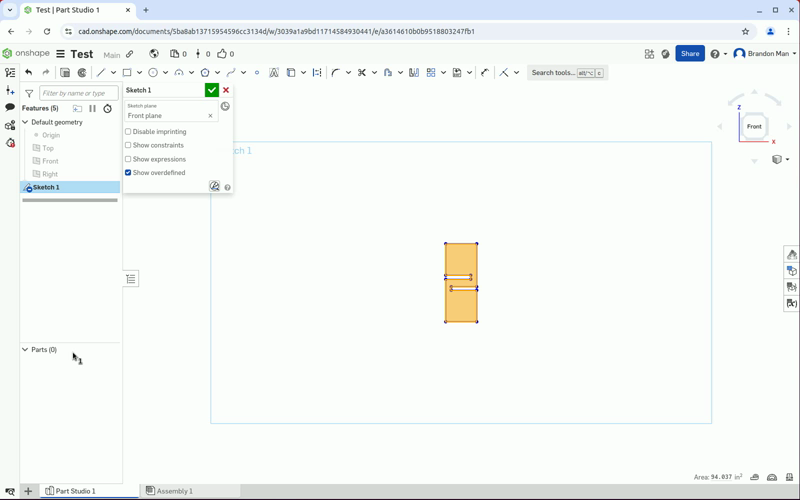
key(shift+e)
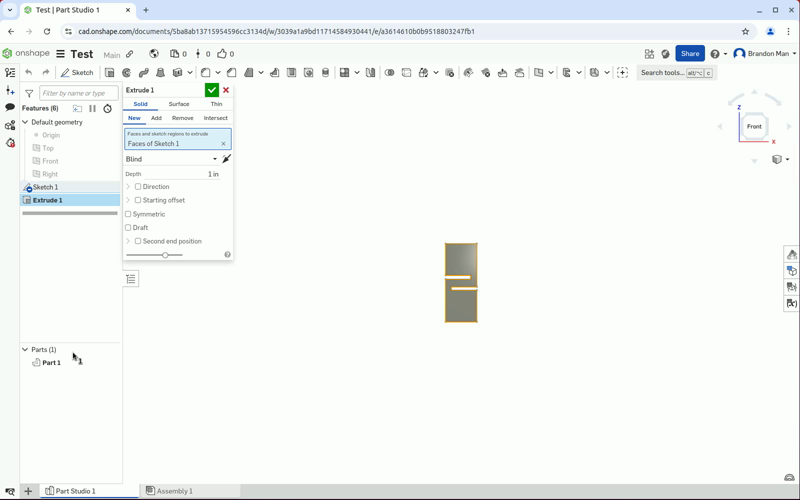
mouse_move(143, 106)
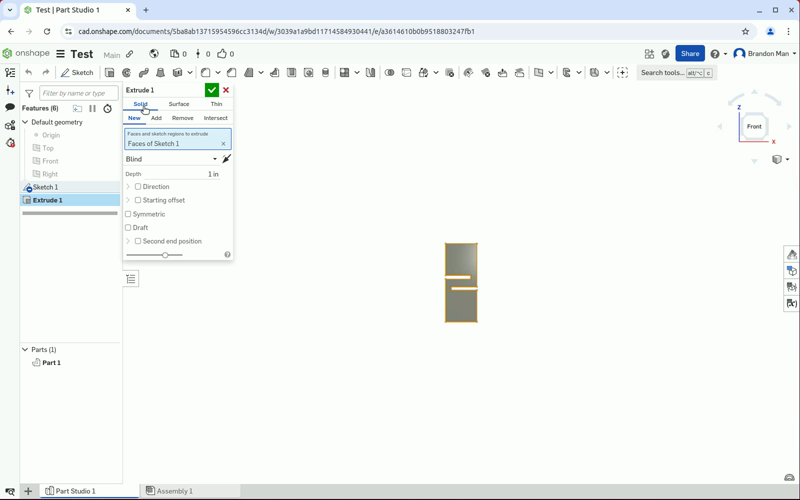
click(143, 106)
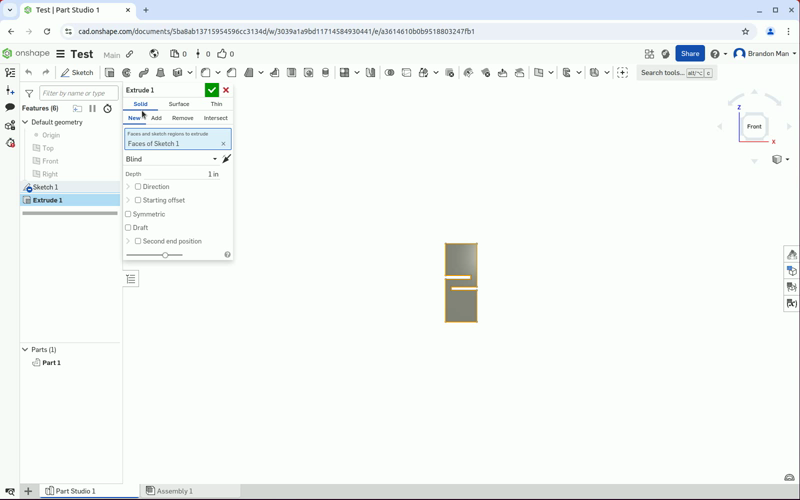
mouse_move(137, 120)
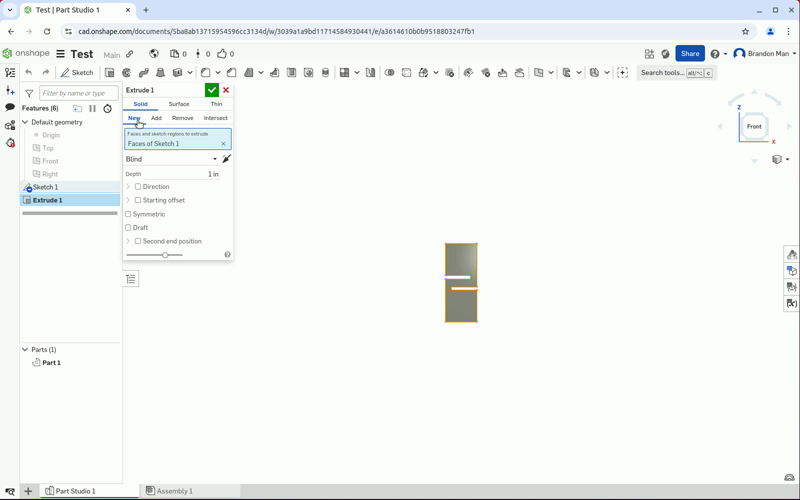
click(137, 120)
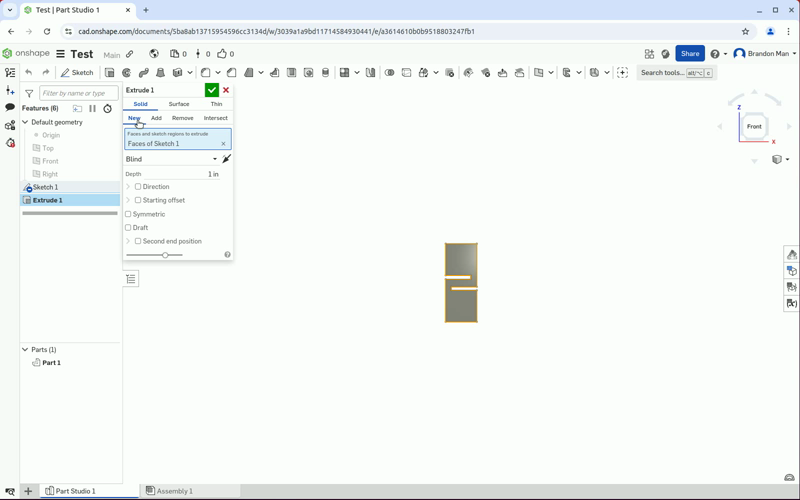
key(tab, 4)
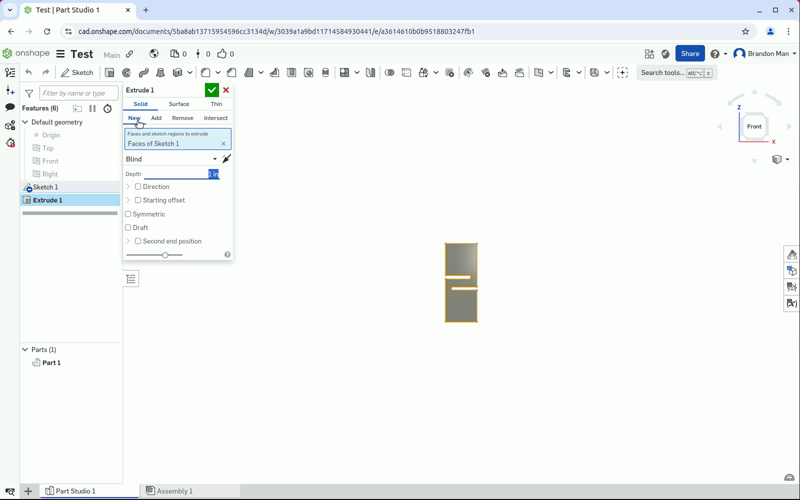
text(18.294)
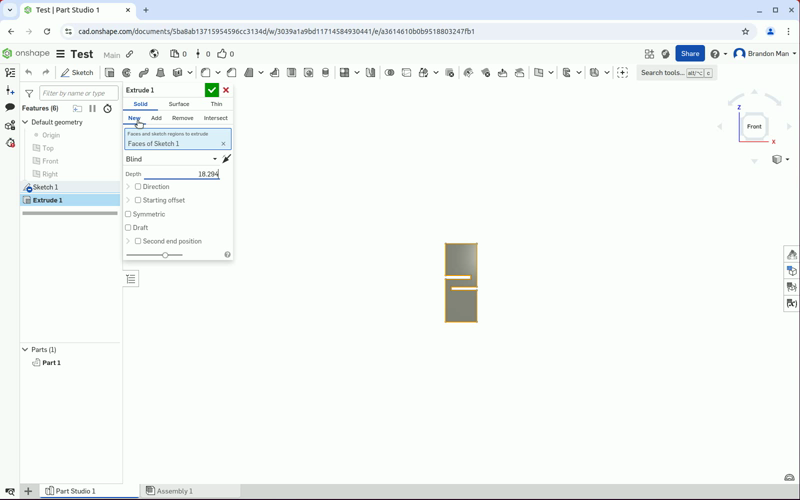
key(tab, 3)
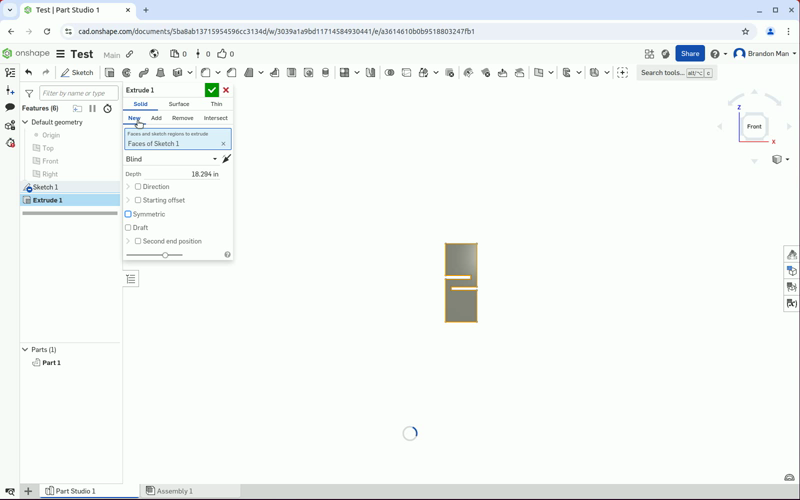
key(space)
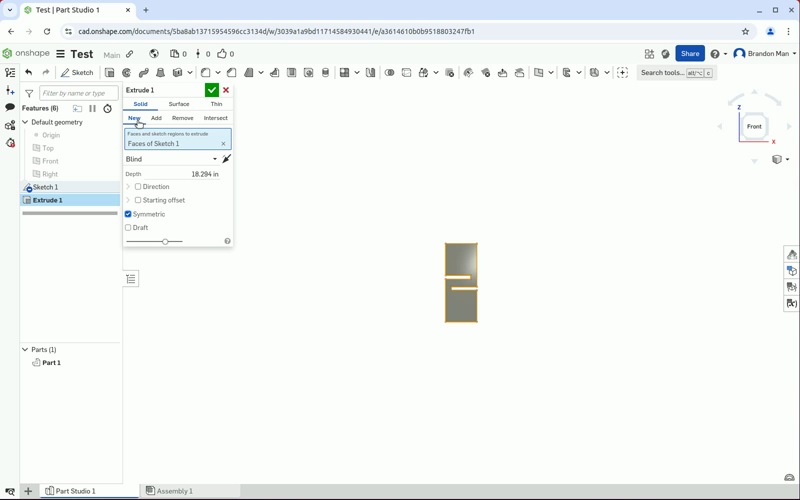
key(enter)
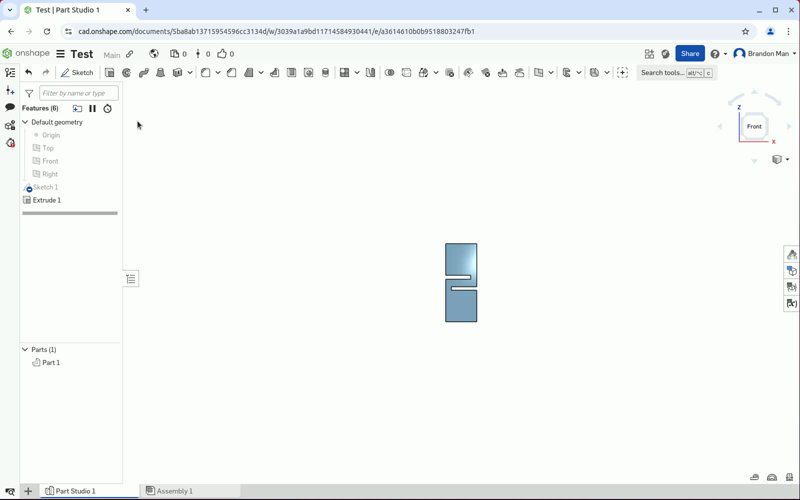
key(shift+h)
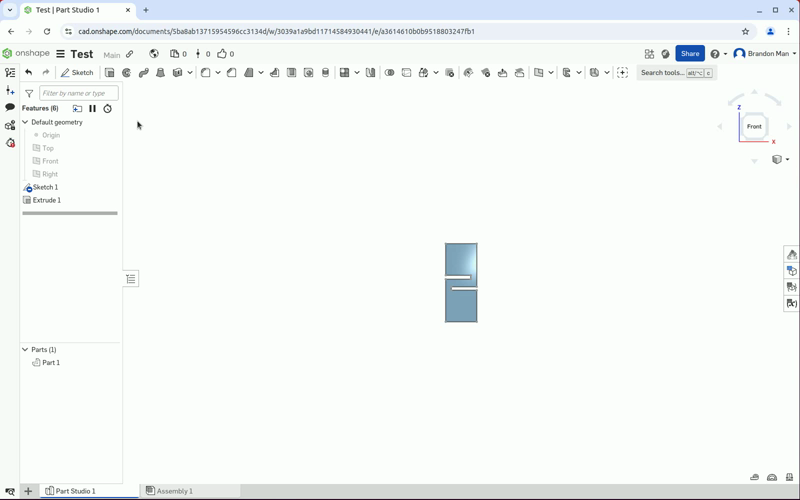
key(shift+h)
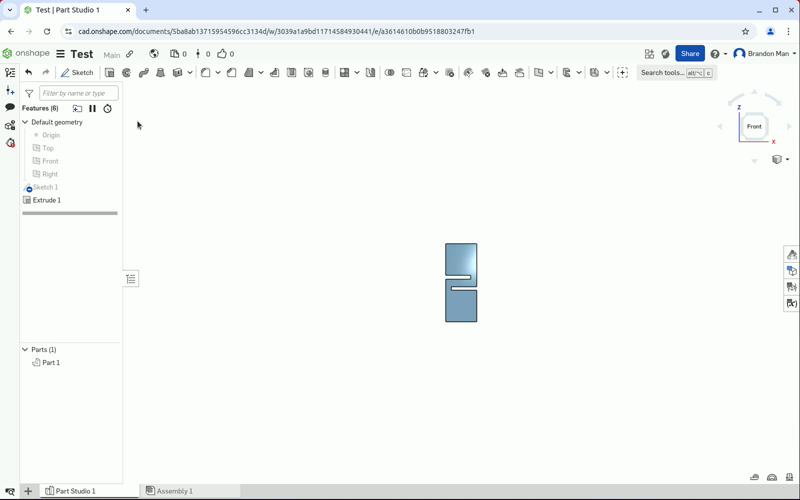
mouse_move(73, 189)
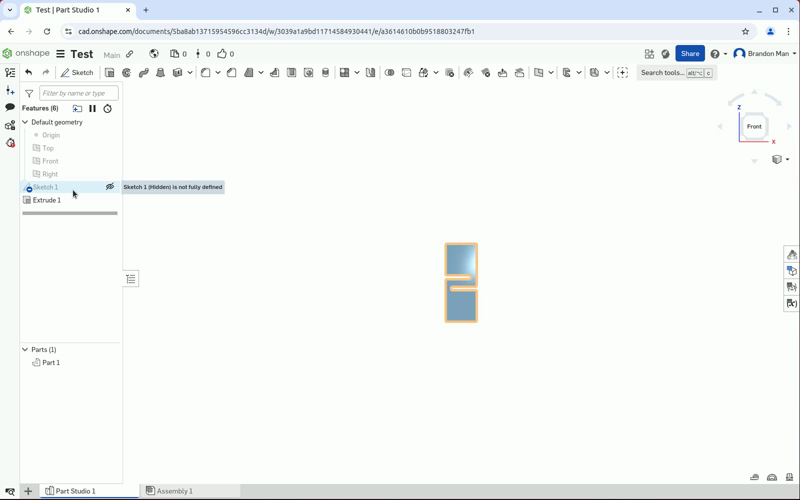
click(73, 189)
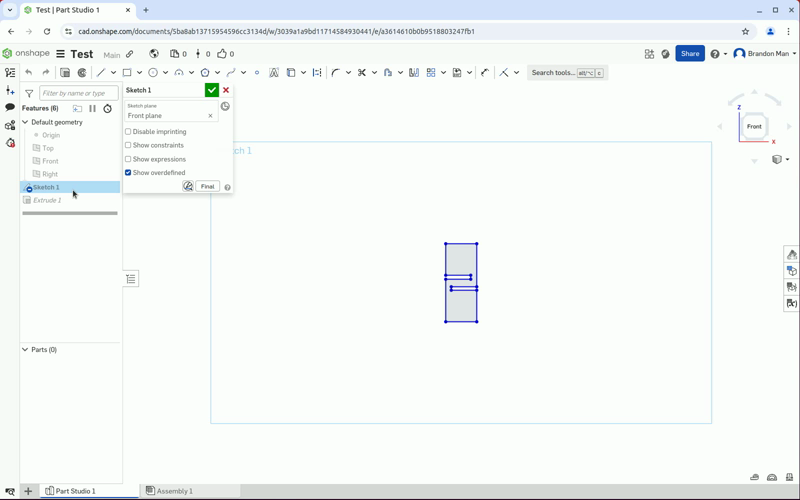
mouse_move(229, 92)
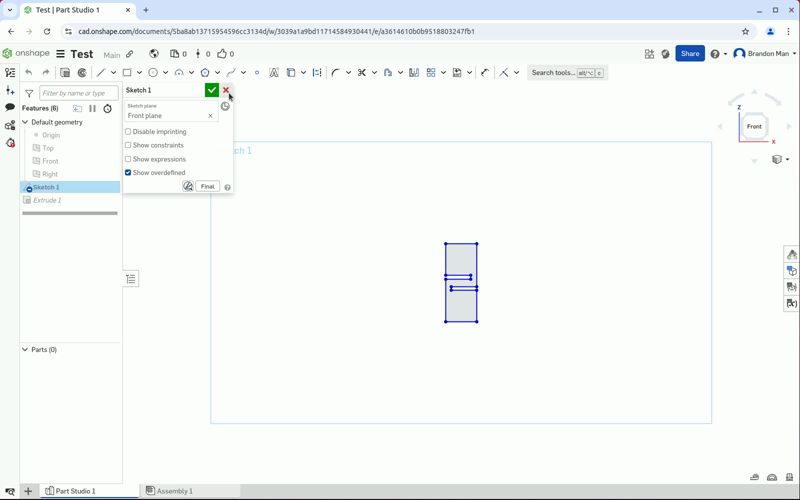
click(229, 92)
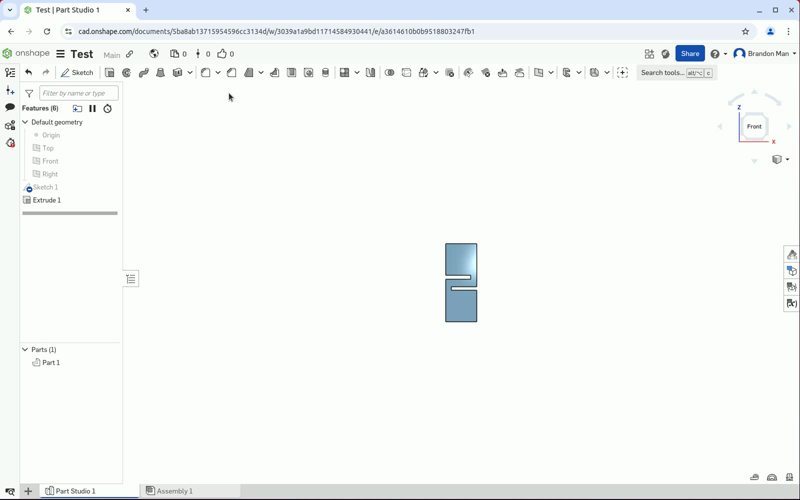
mouse_move(73, 352)
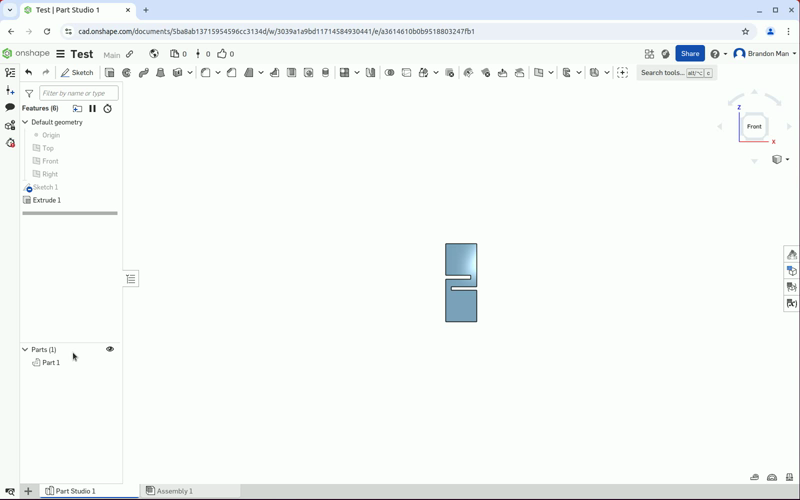
key(y)
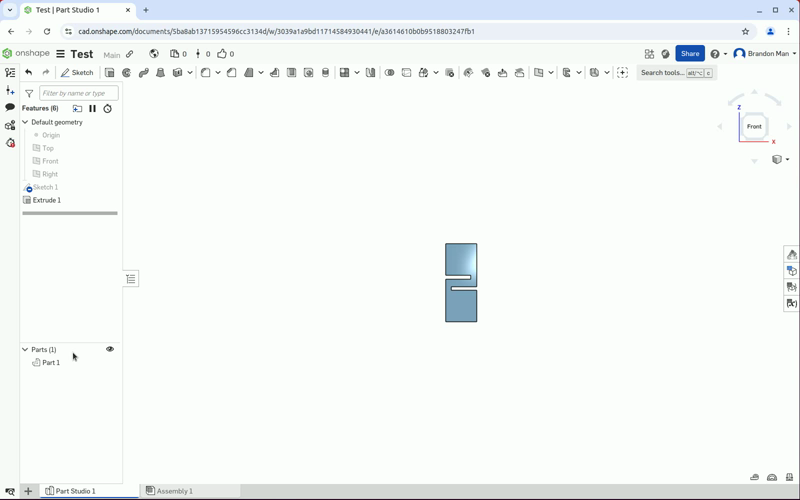
key(shift+p)
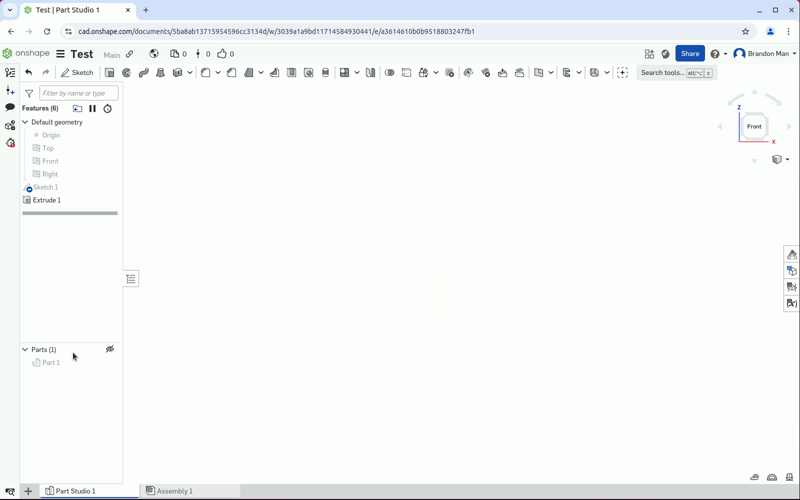
key(space)
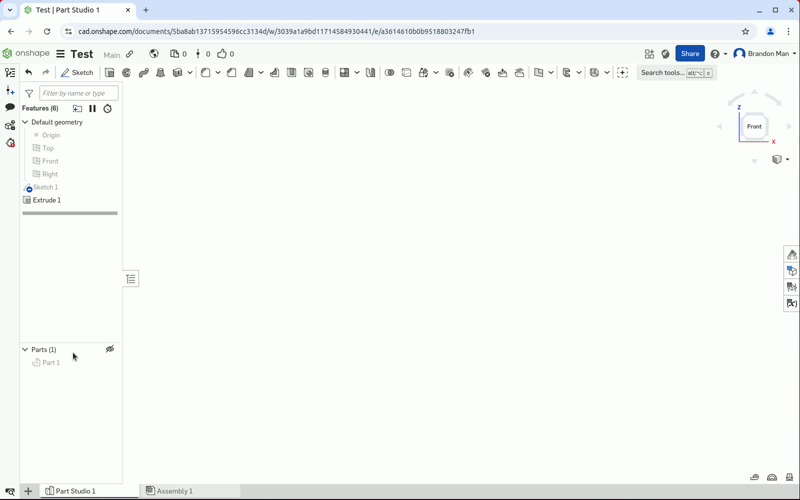
key_down(shift)
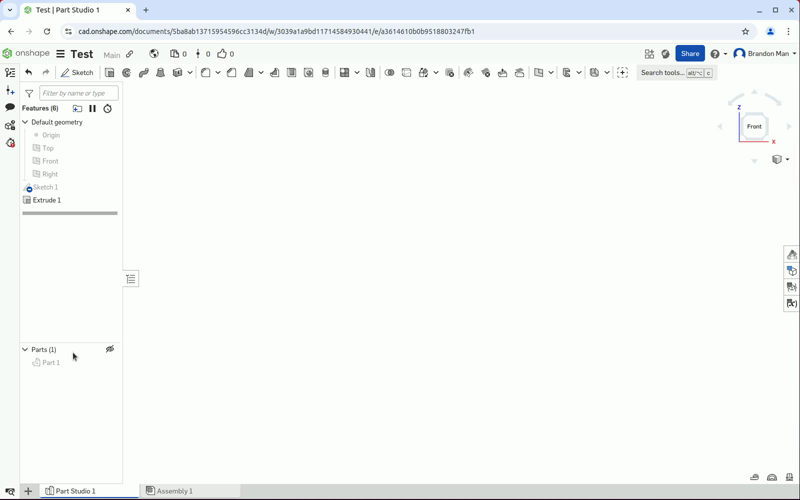
key(down)
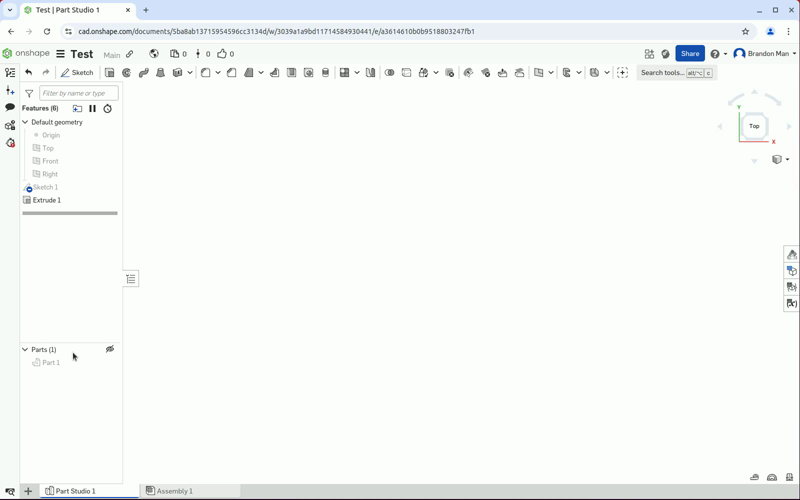
key_up(shift)
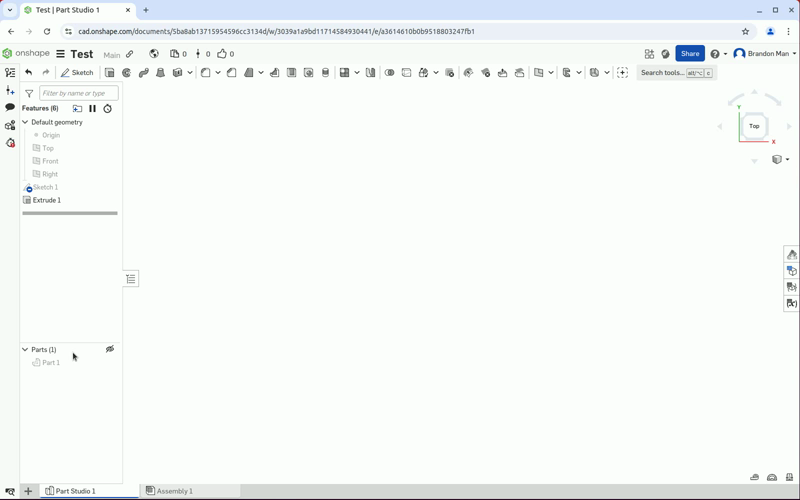
mouse_move(73, 352)
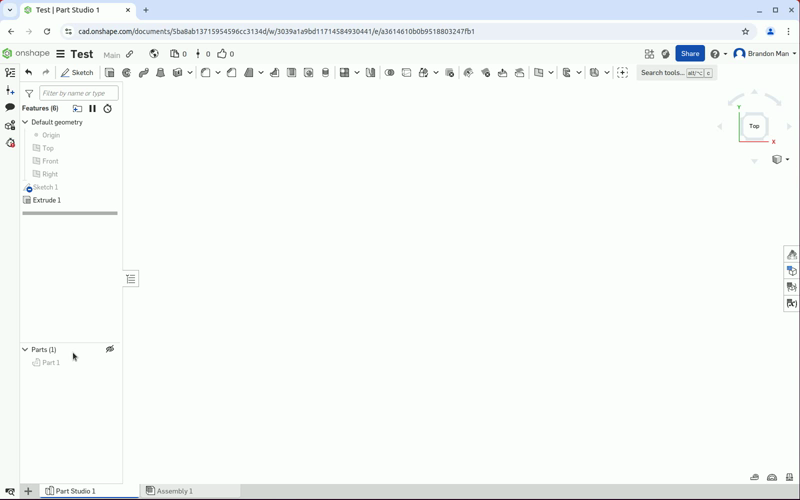
key(shift+y)
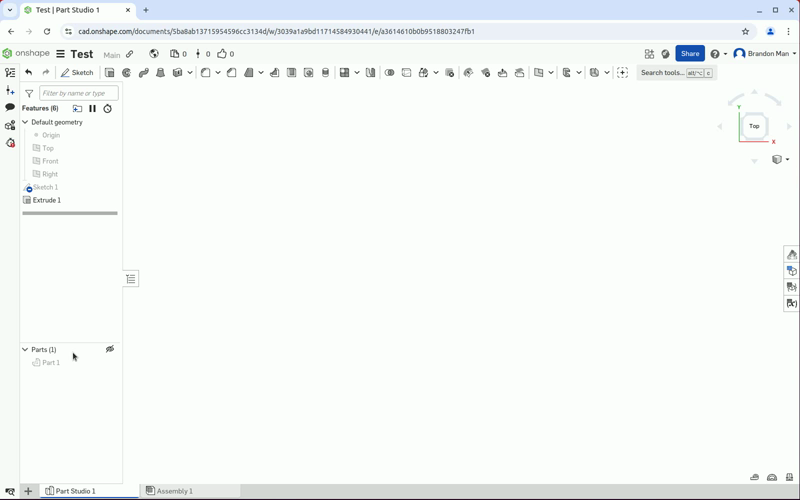
key(shift+s)
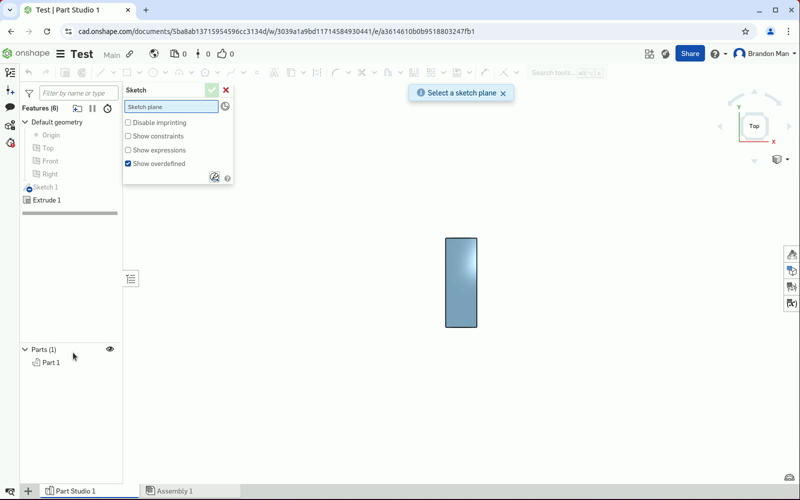
mouse_move(73, 150)
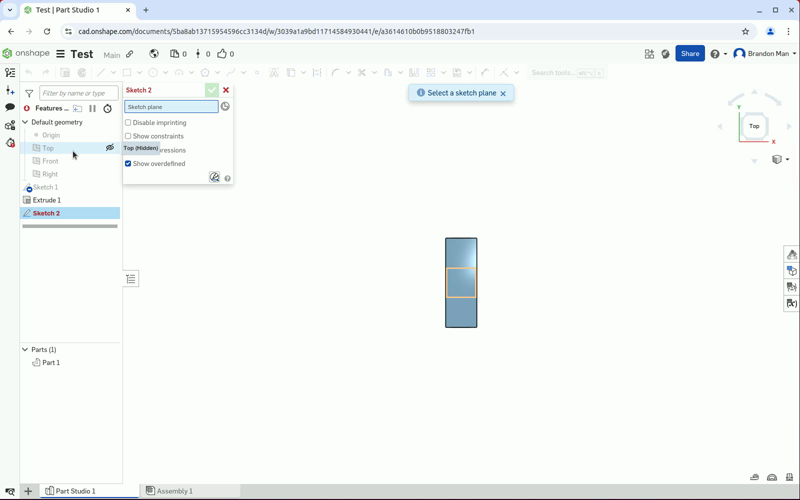
click(73, 150)
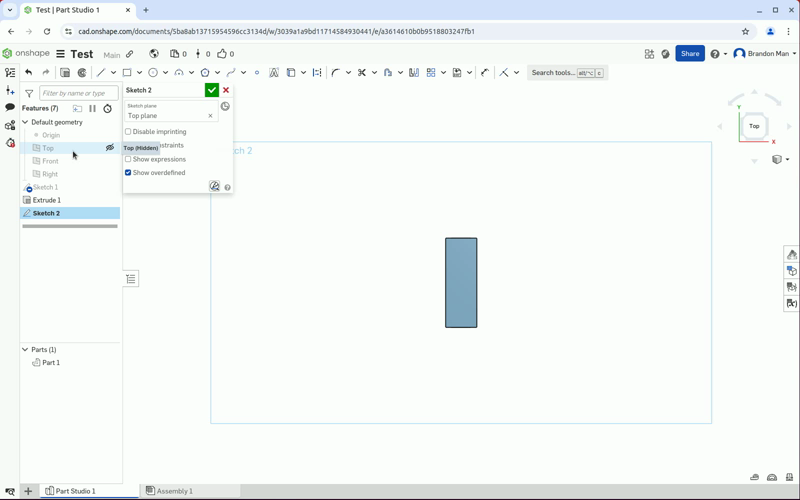
mouse_move(73, 352)
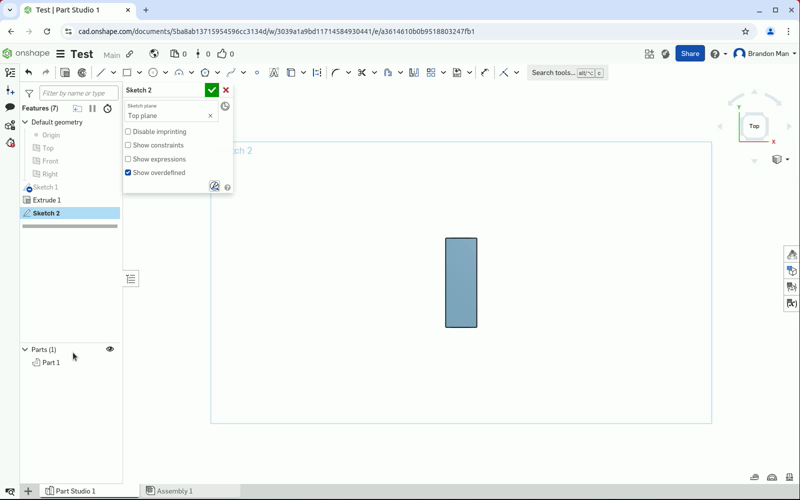
key(y)
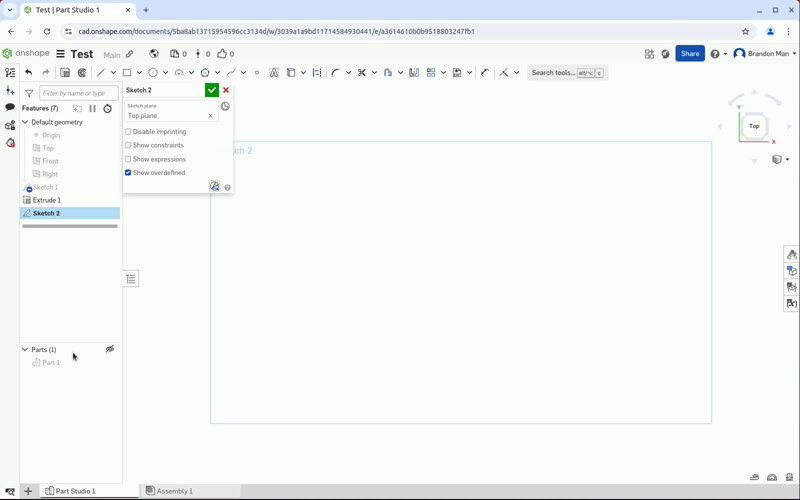
key(c)
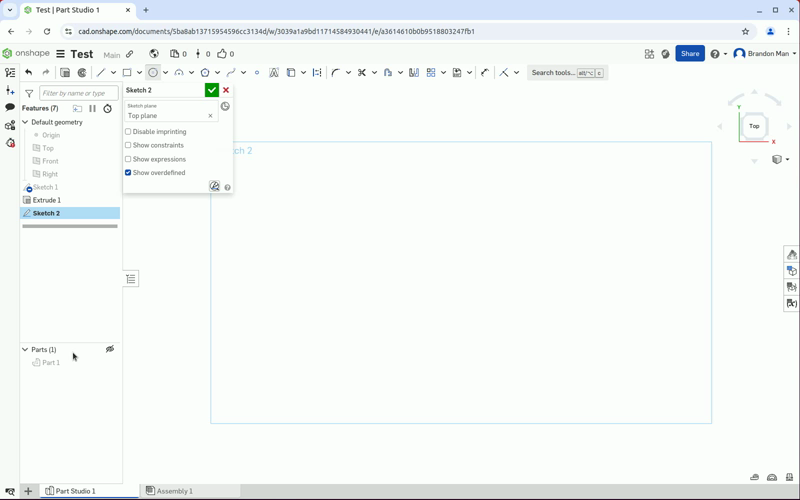
key_down(shift)
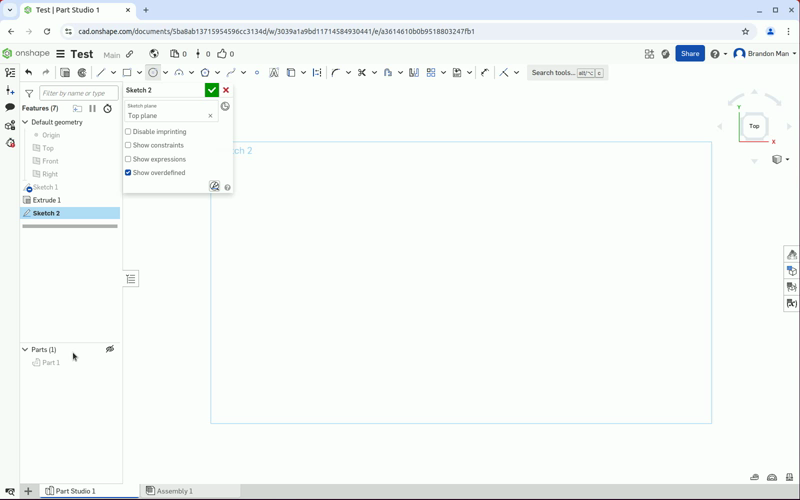
mouse_move(461, 250)
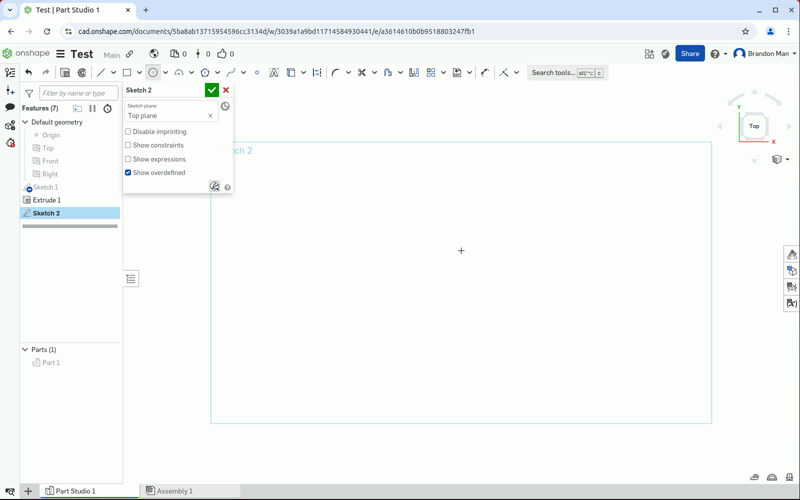
click(461, 250)
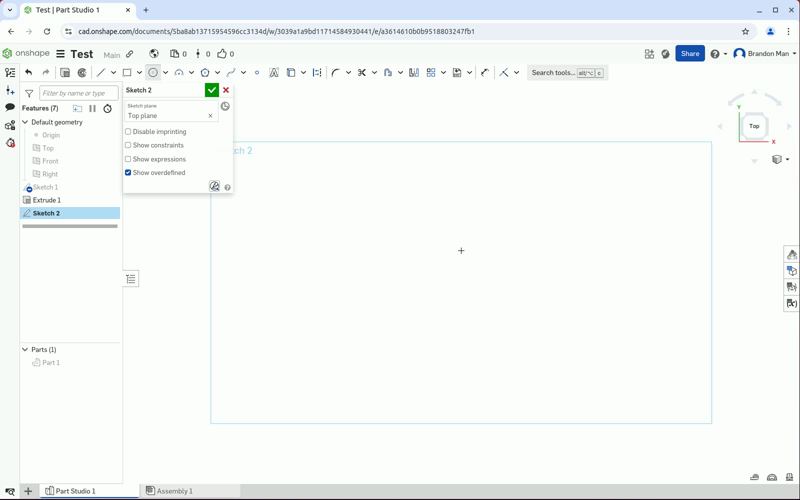
key_up(shift)
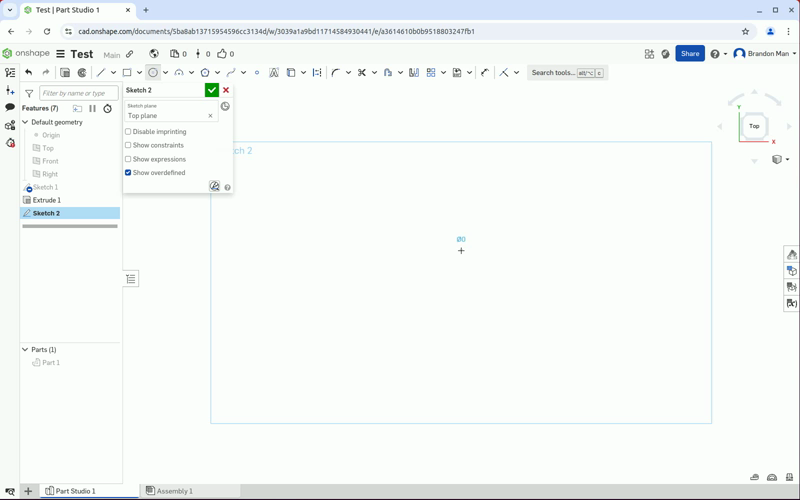
mouse_move(468, 250)
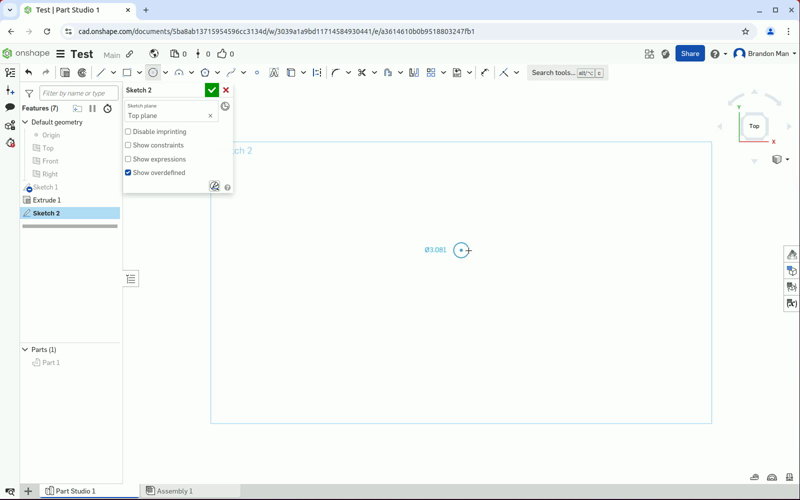
click(468, 250)
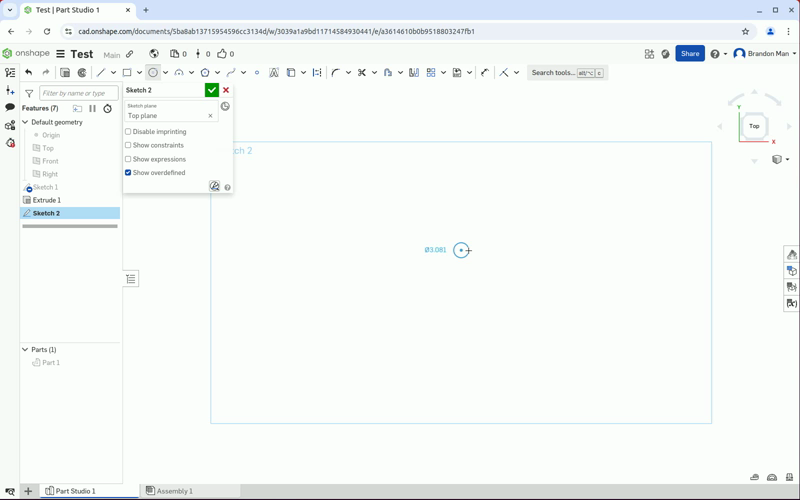
key(esc)
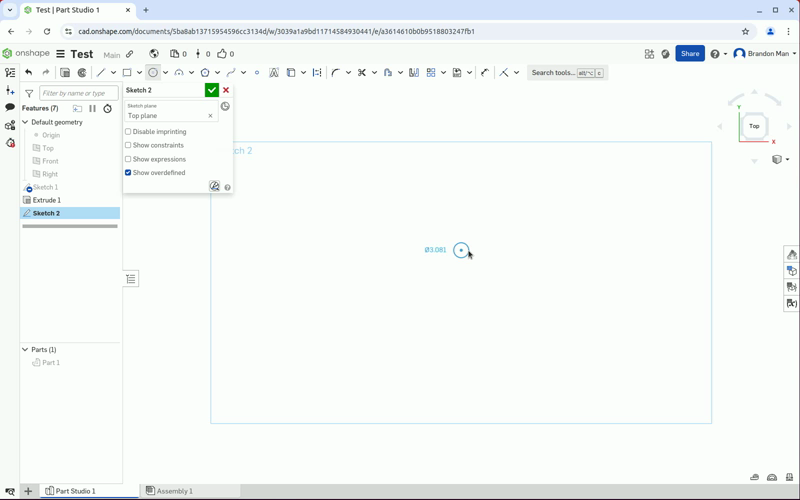
mouse_move(468, 252)
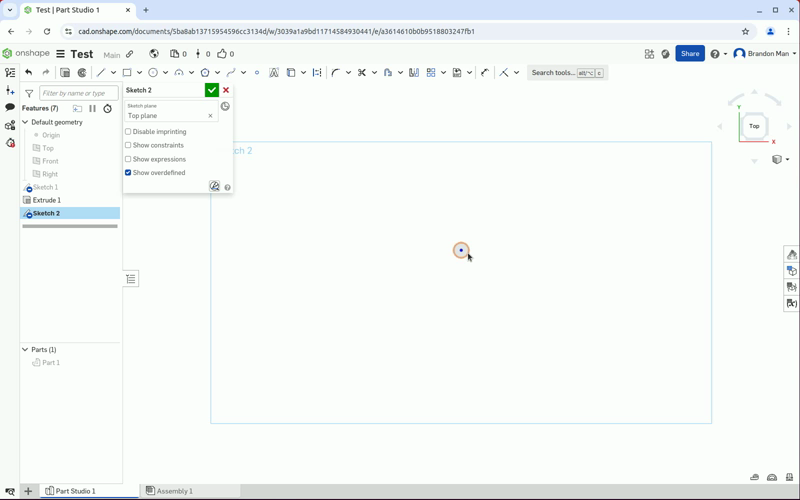
scroll(6)
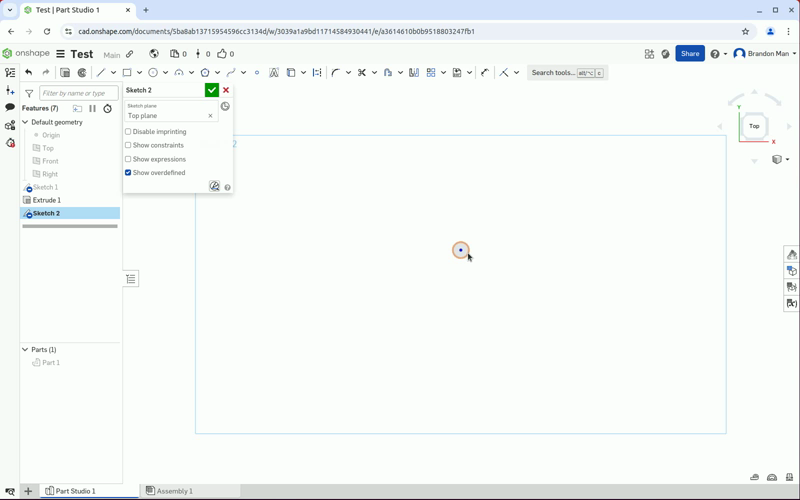
scroll(6)
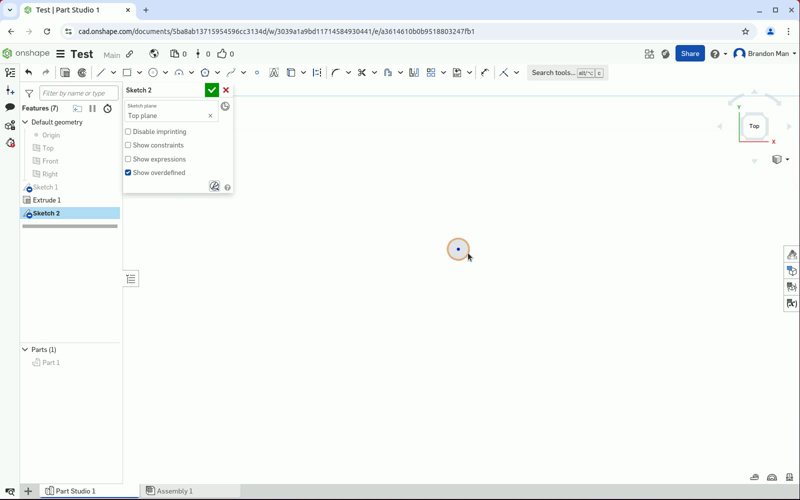
scroll(6)
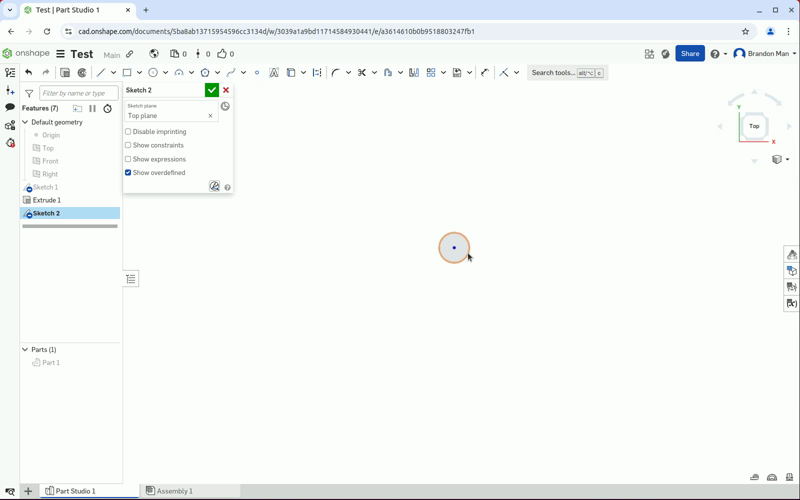
scroll(6)
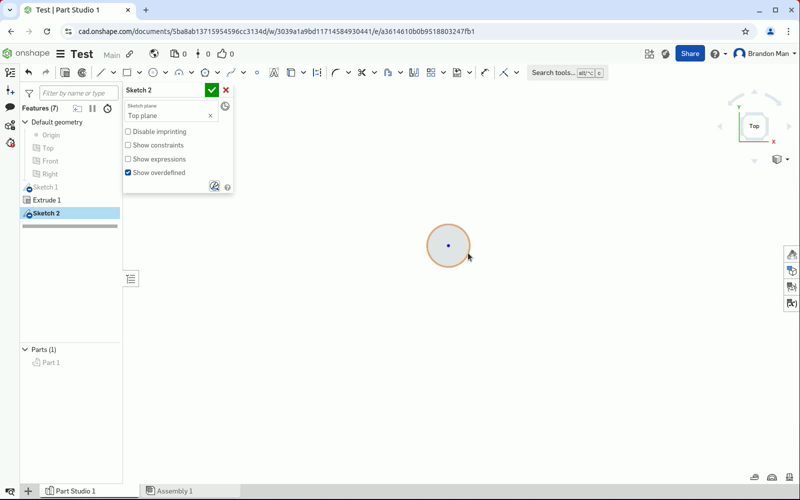
scroll(6)
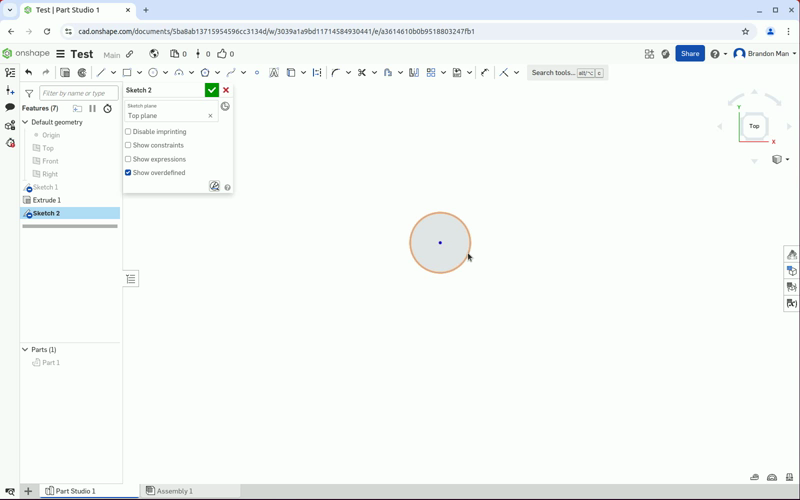
scroll(6)
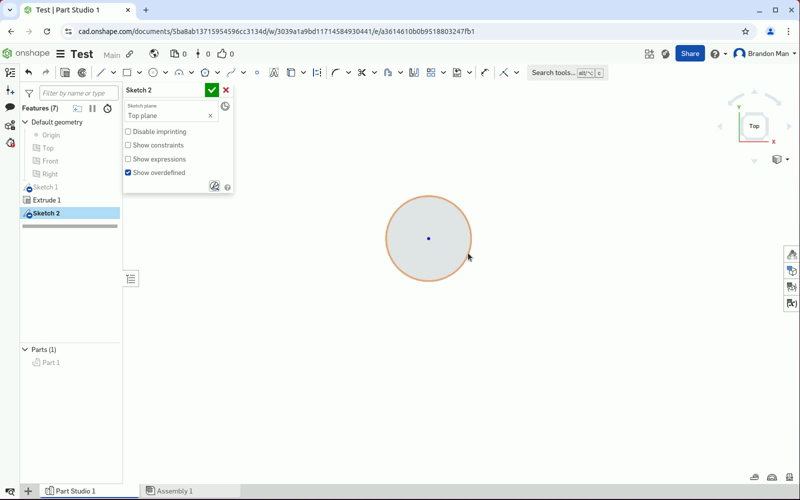
scroll(6)
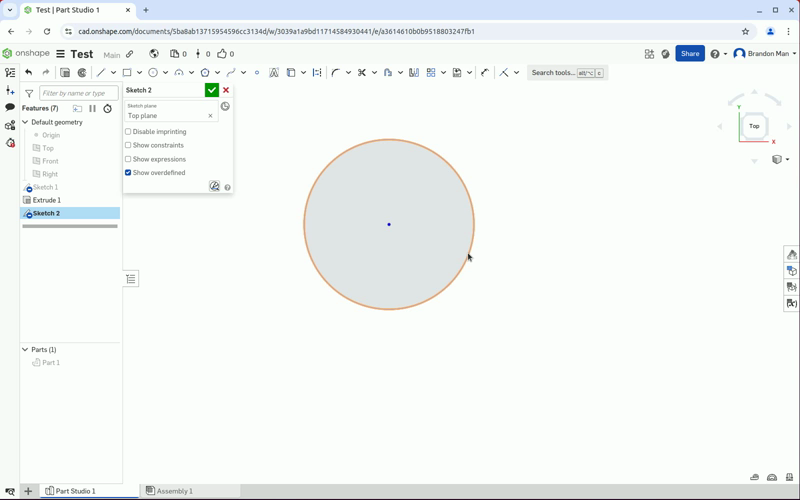
click(468, 252)
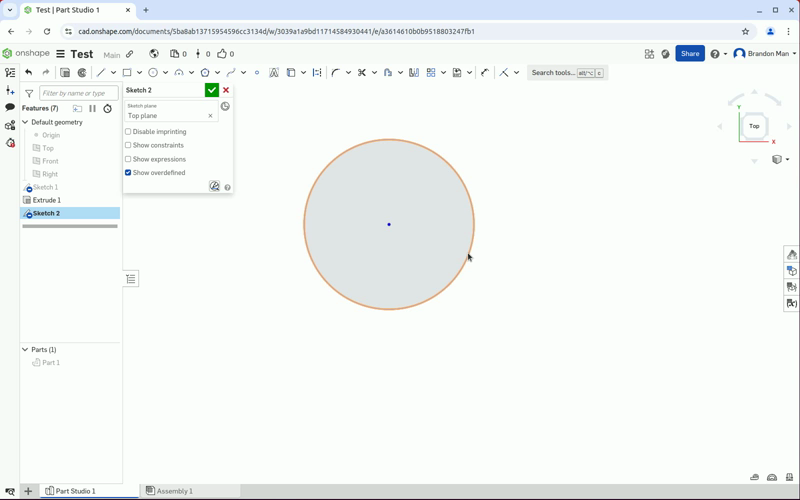
scroll(-6)
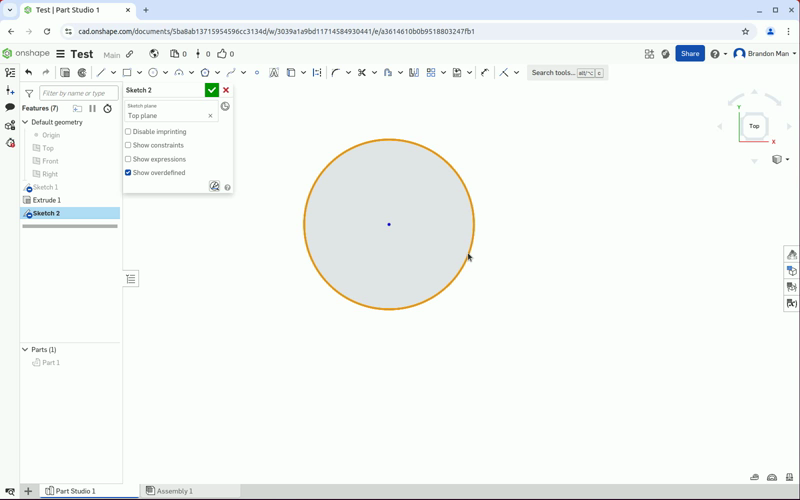
scroll(-6)
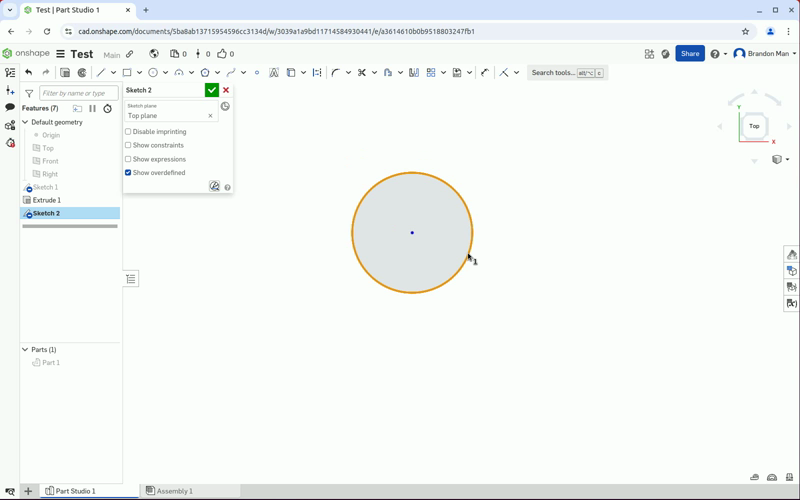
scroll(-6)
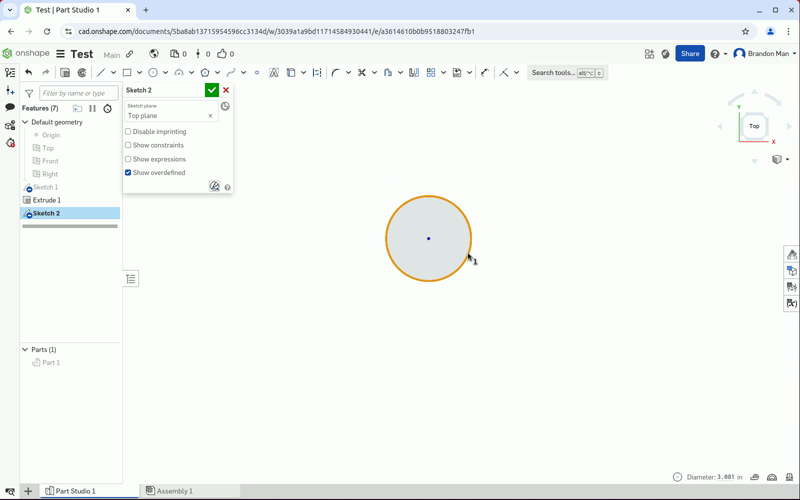
scroll(-6)
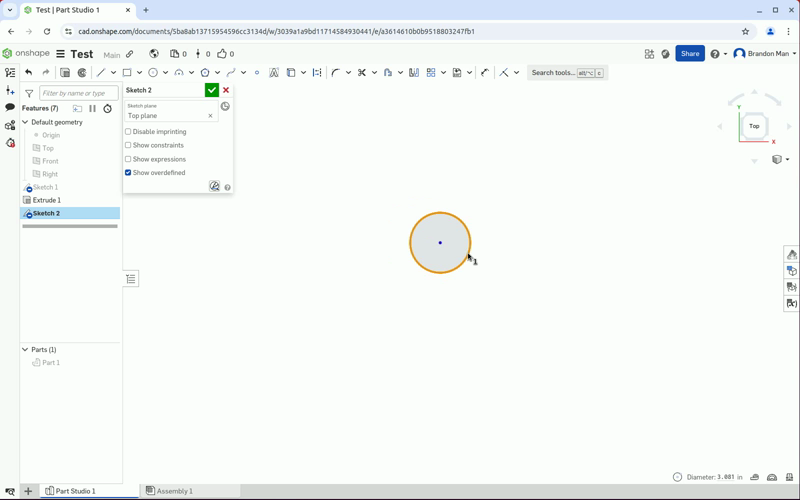
scroll(-6)
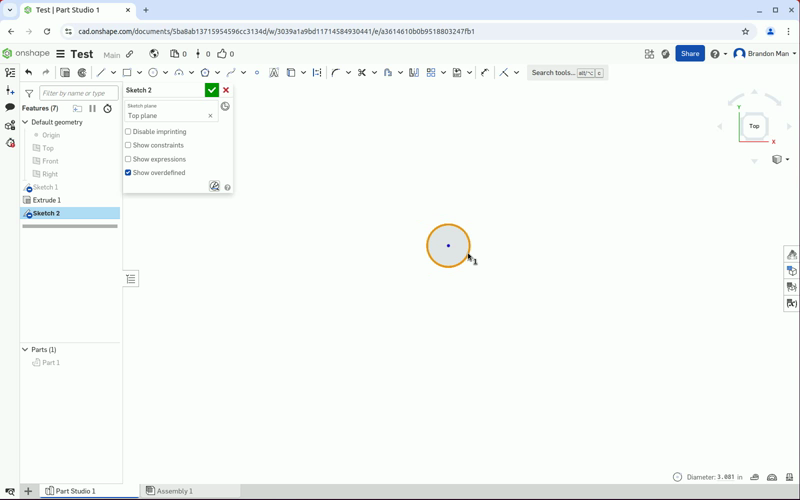
scroll(-6)
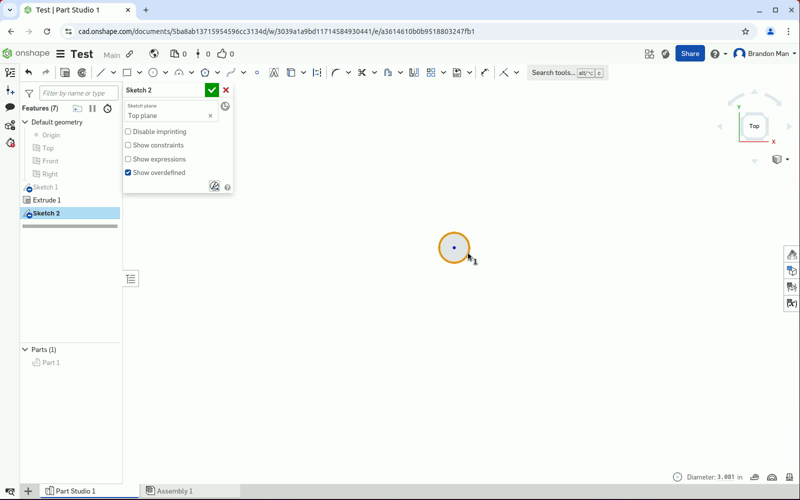
scroll(-6)
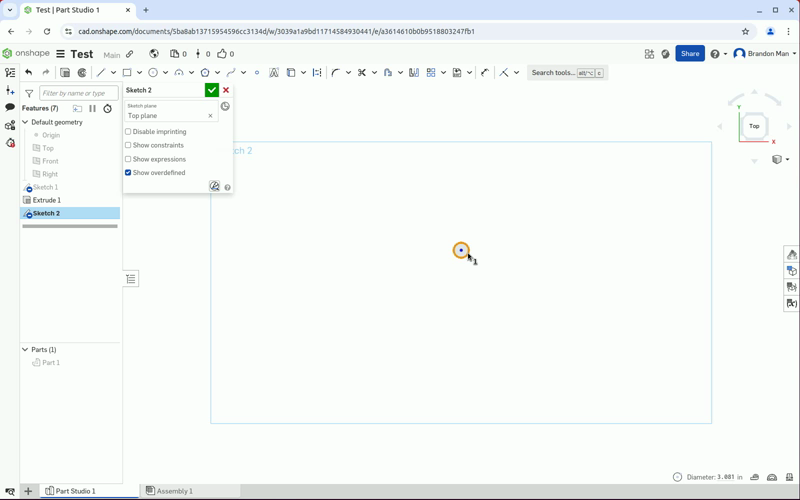
mouse_move(73, 352)
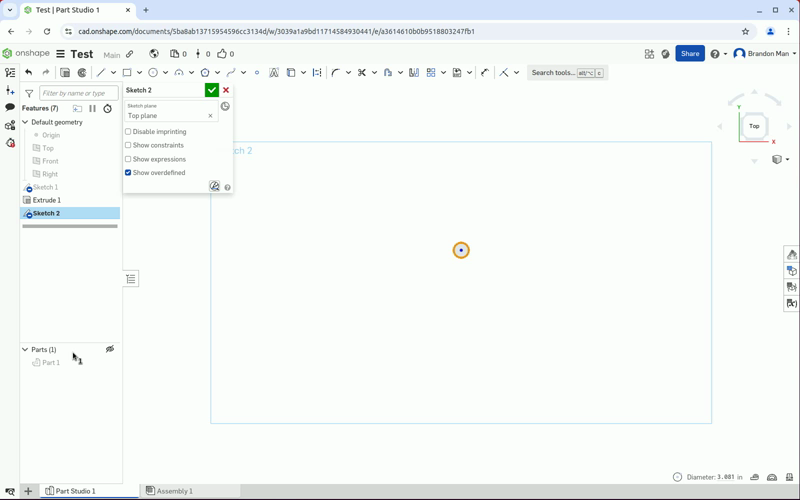
key(shift+y)
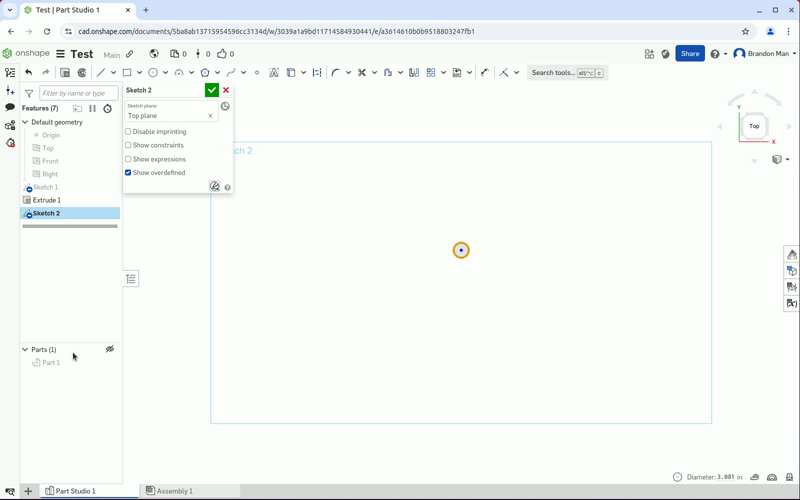
key(shift+e)
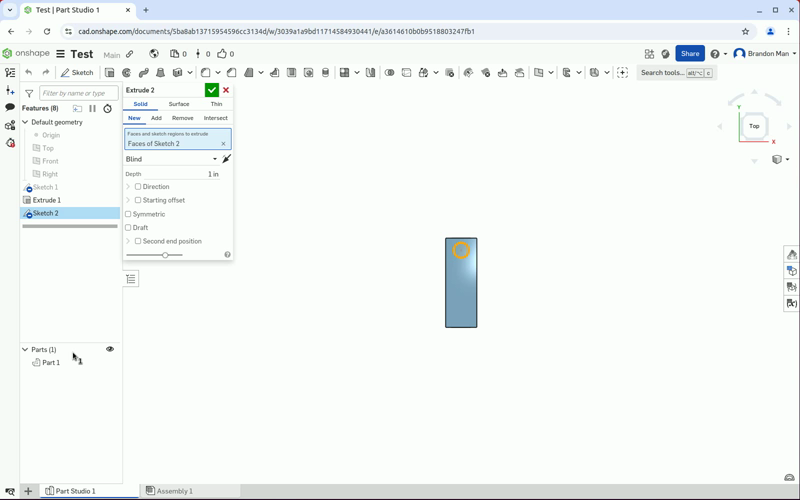
mouse_move(143, 106)
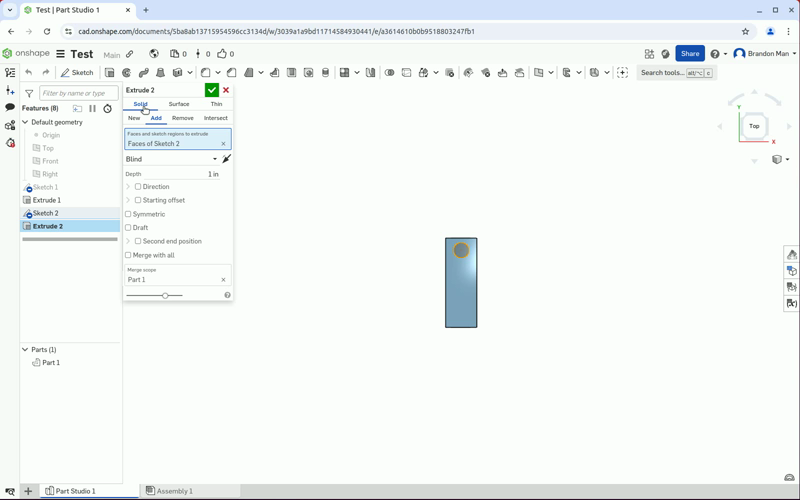
click(143, 106)
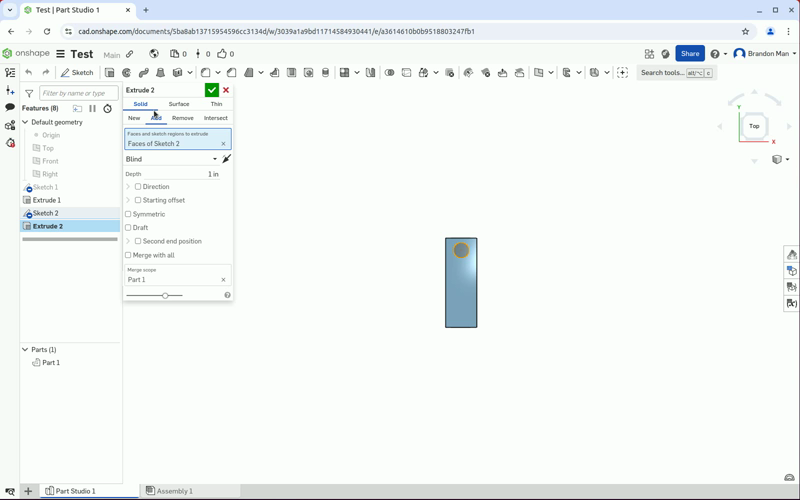
mouse_move(186, 120)
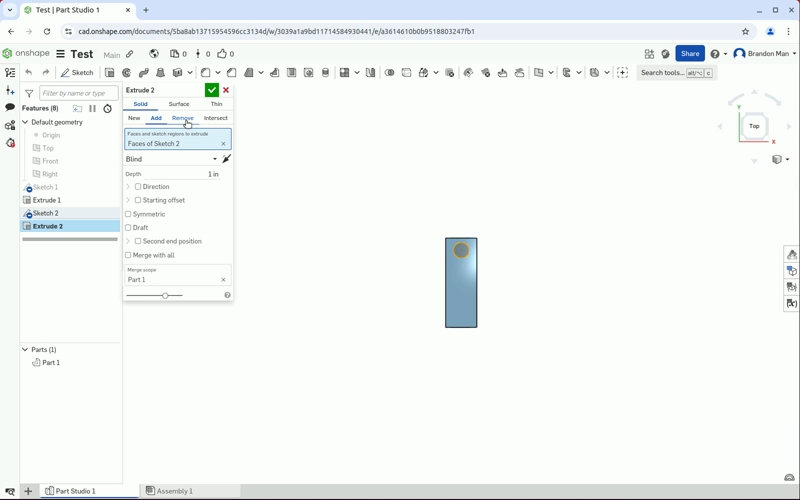
click(186, 120)
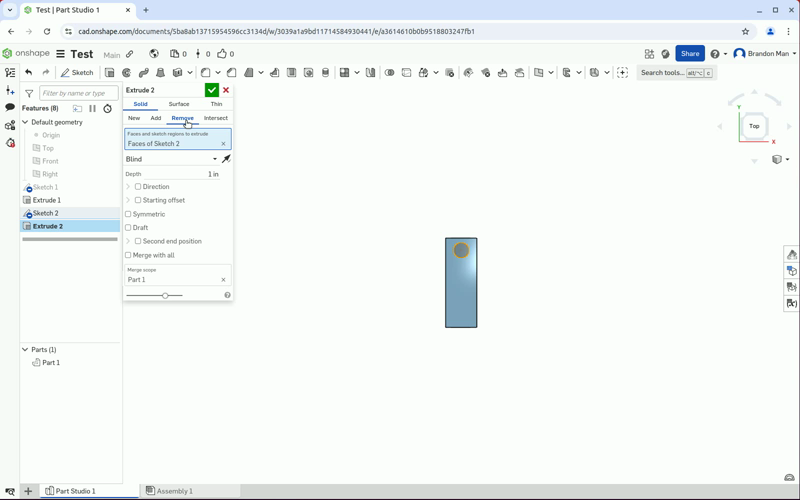
key(tab, 4)
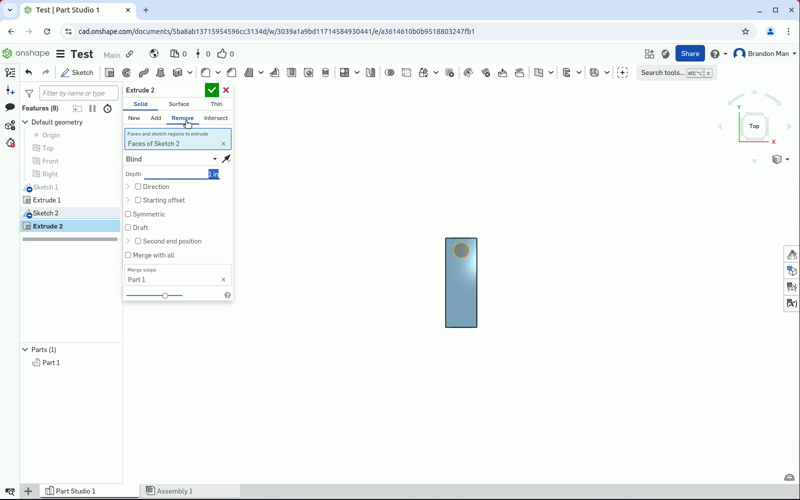
text(31.774)
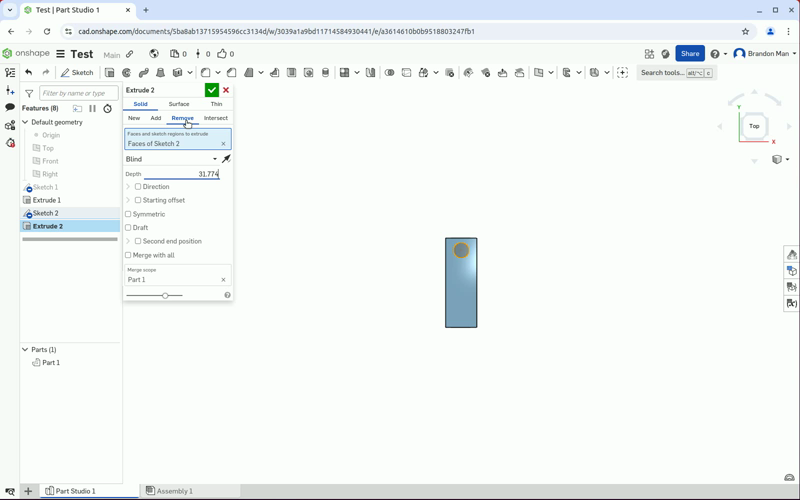
key(tab, 3)
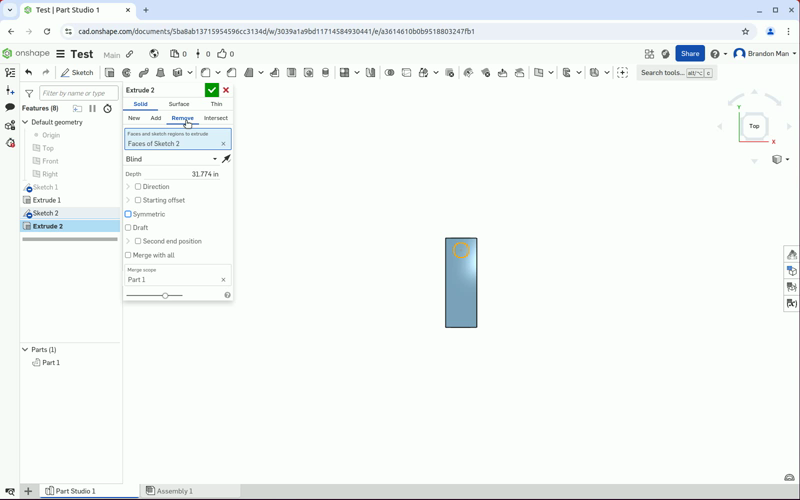
key(space)
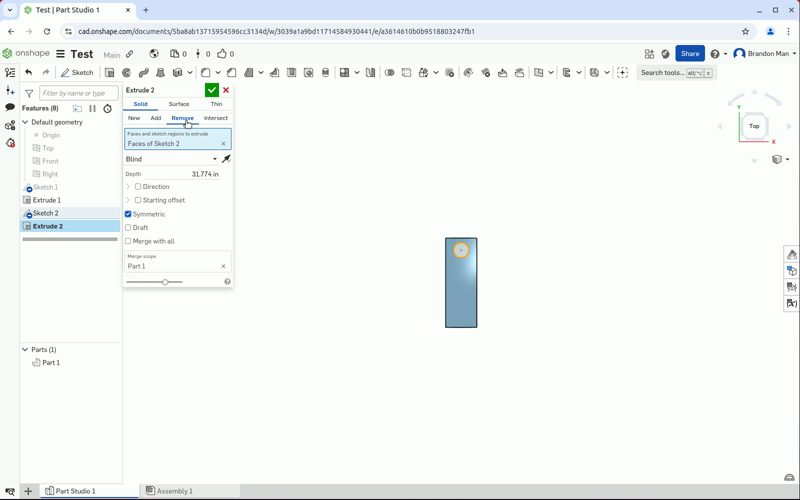
key(tab, 2)
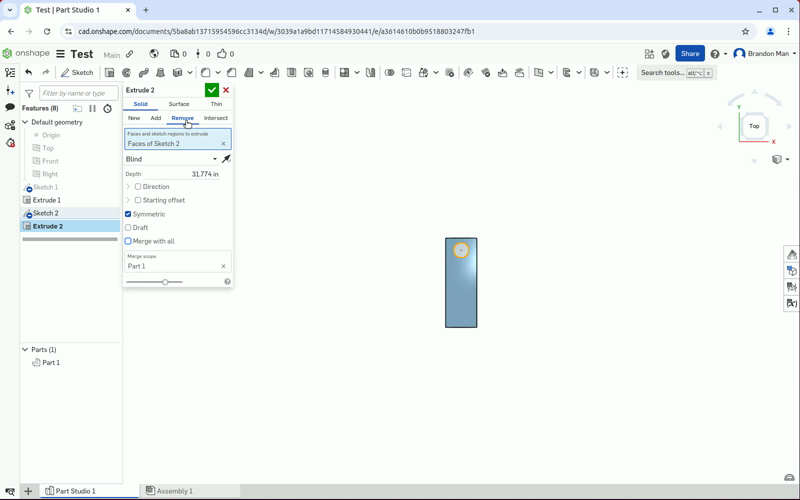
key(space)
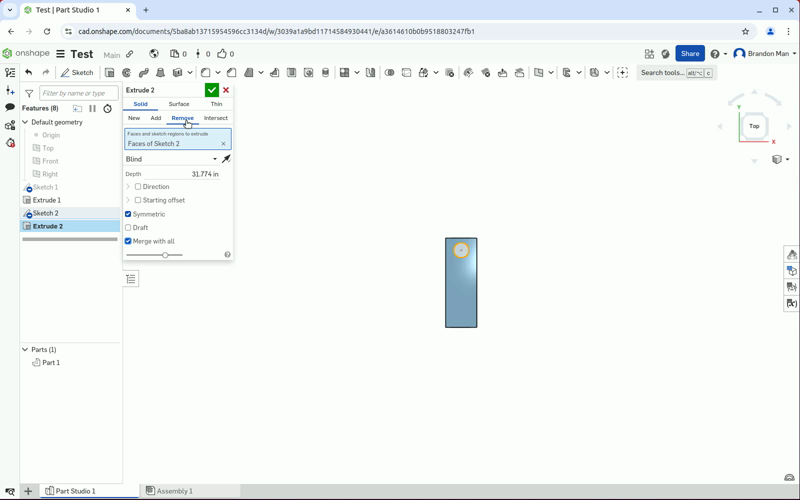
key(enter)
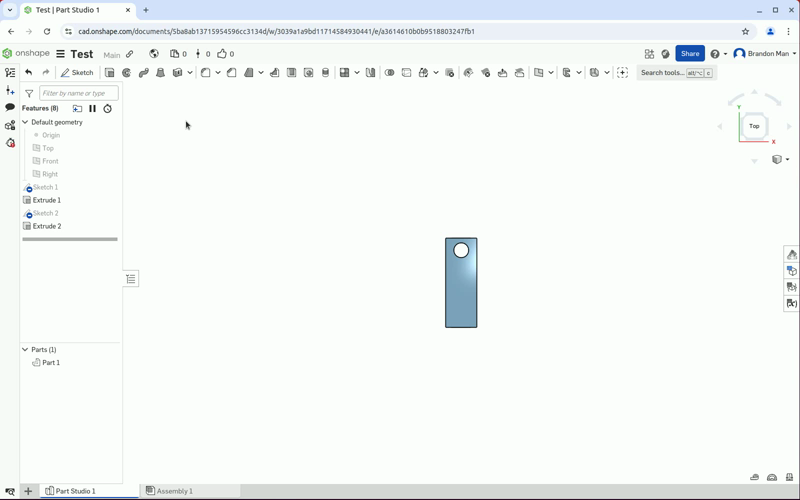
key(shift+h)
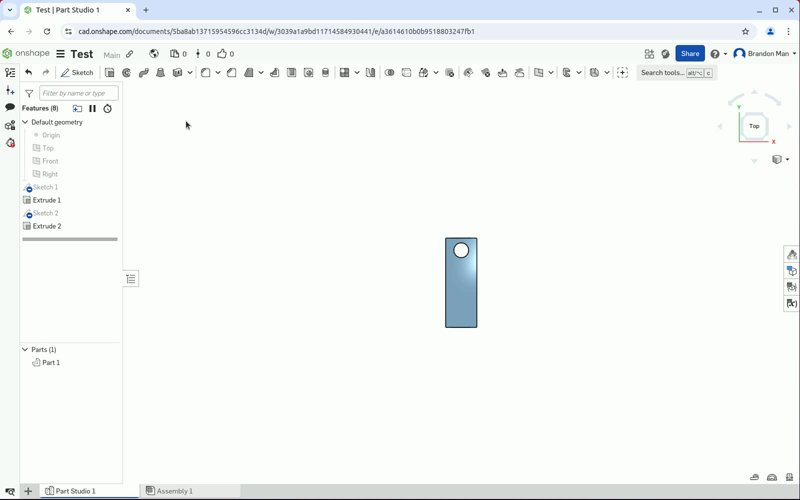
key(shift+h)
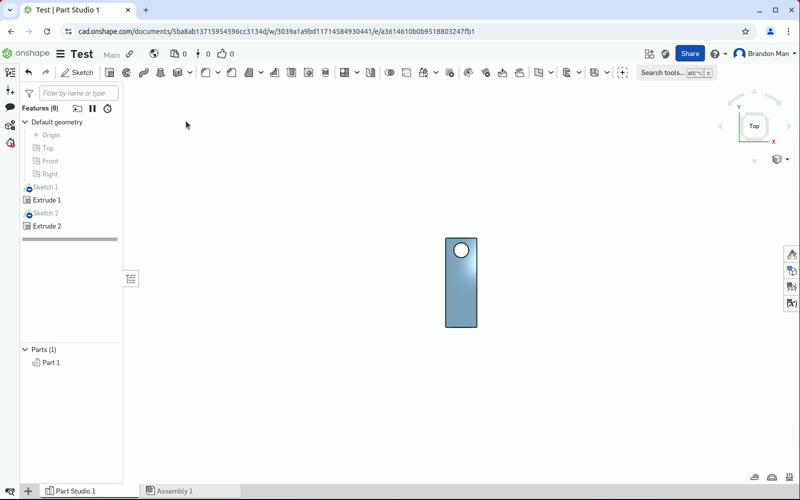
mouse_move(73, 189)
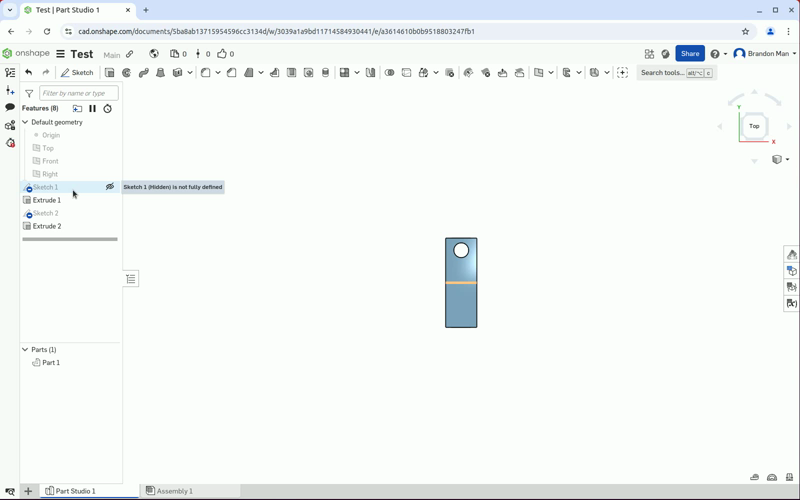
click(73, 189)
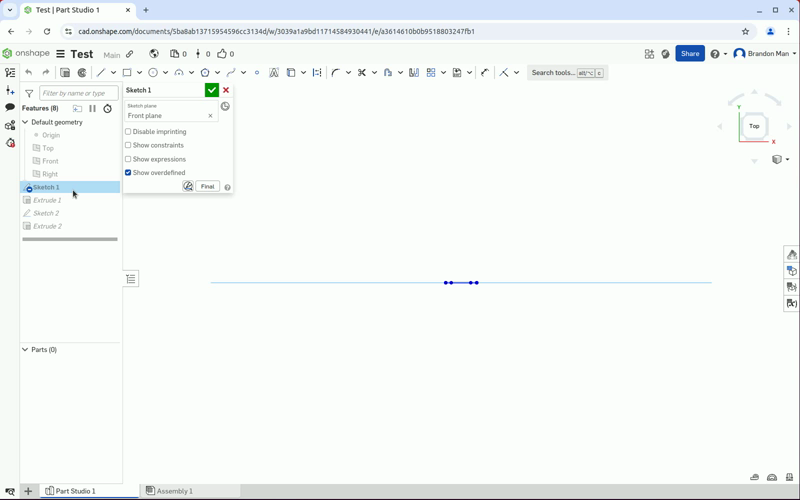
mouse_move(229, 92)
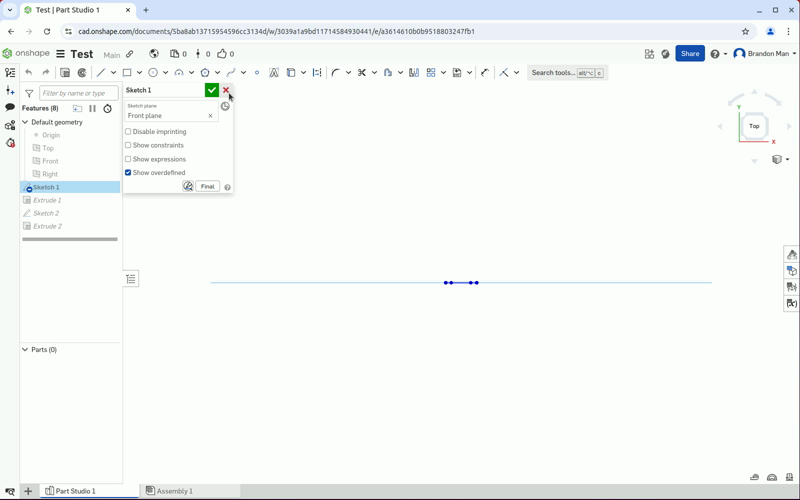
click(229, 92)
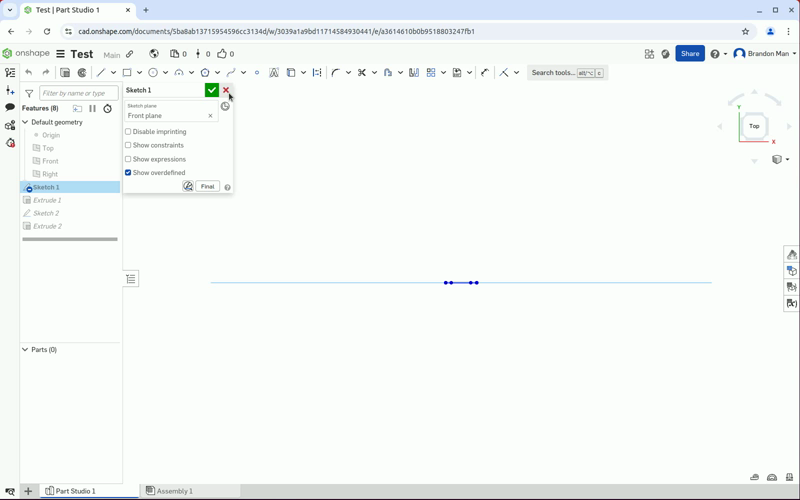
key(shift+s)
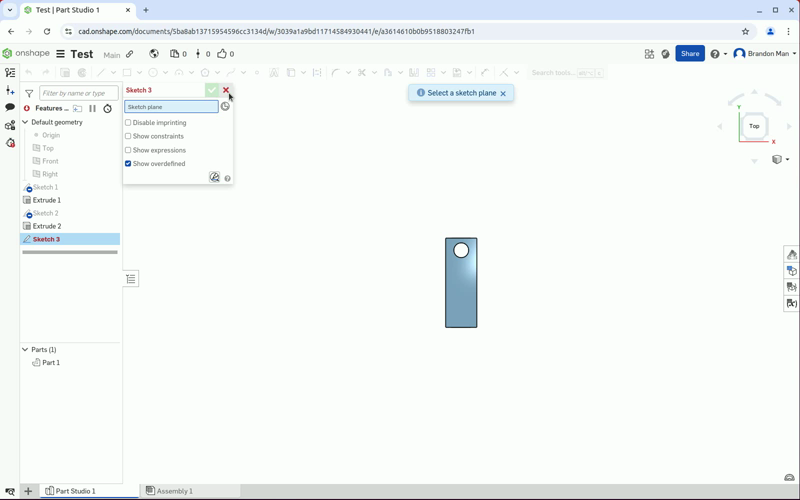
mouse_move(73, 150)
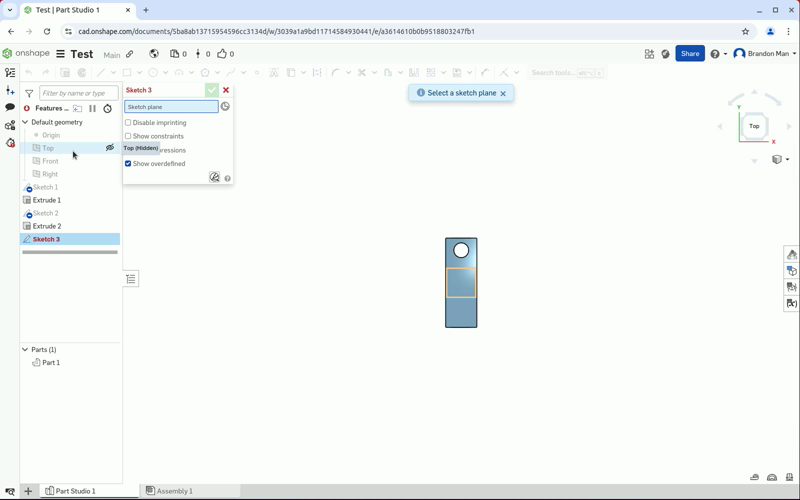
click(73, 150)
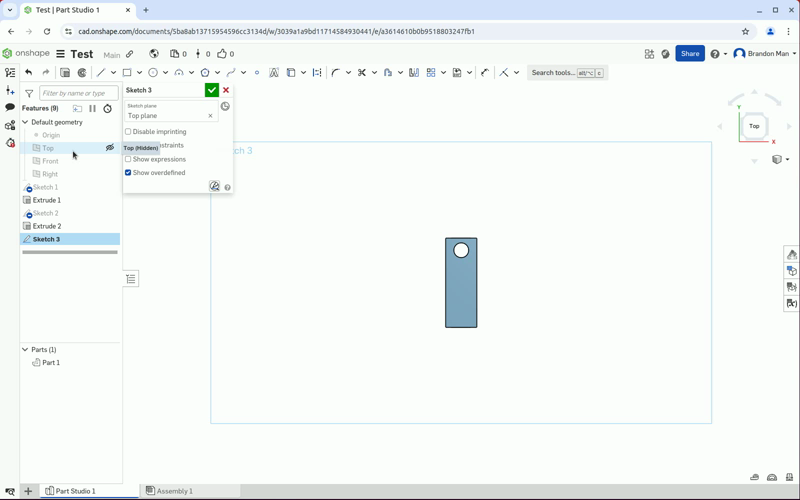
mouse_move(73, 352)
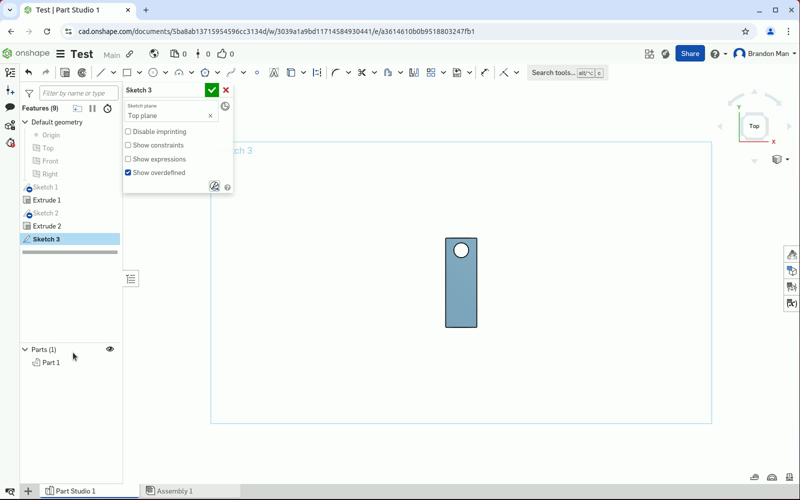
key(y)
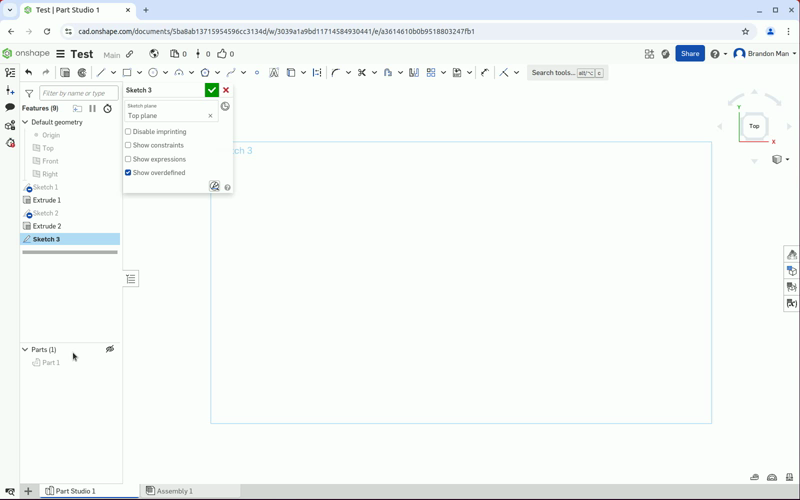
key(c)
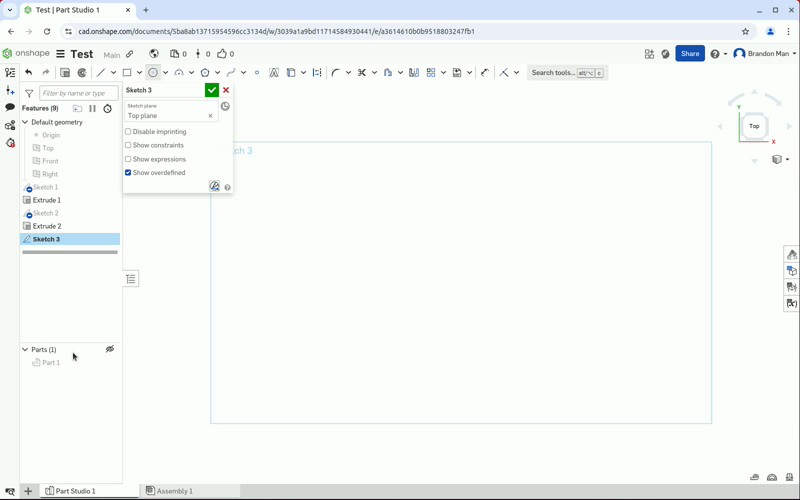
key_down(shift)
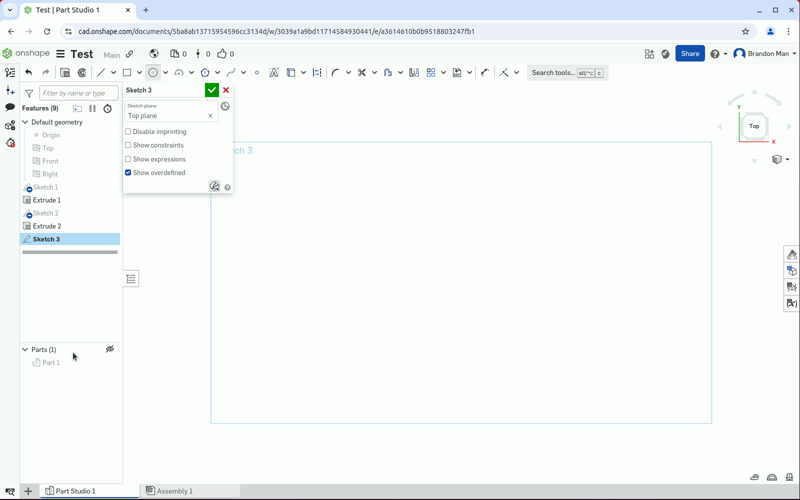
mouse_move(460, 315)
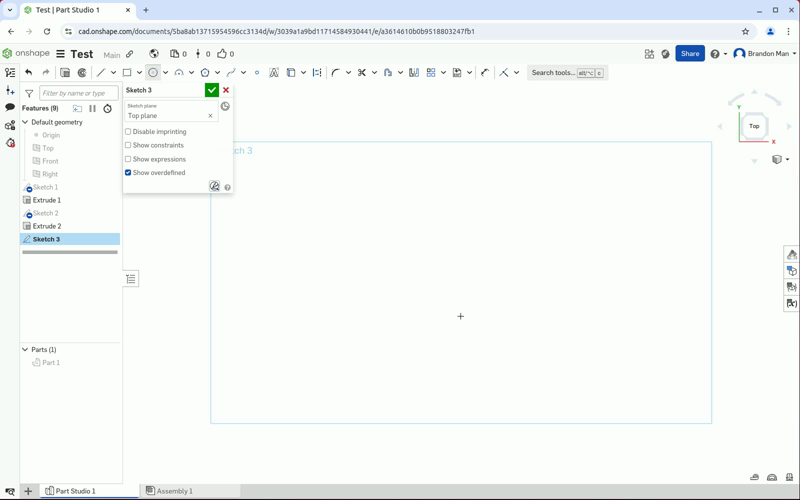
click(460, 315)
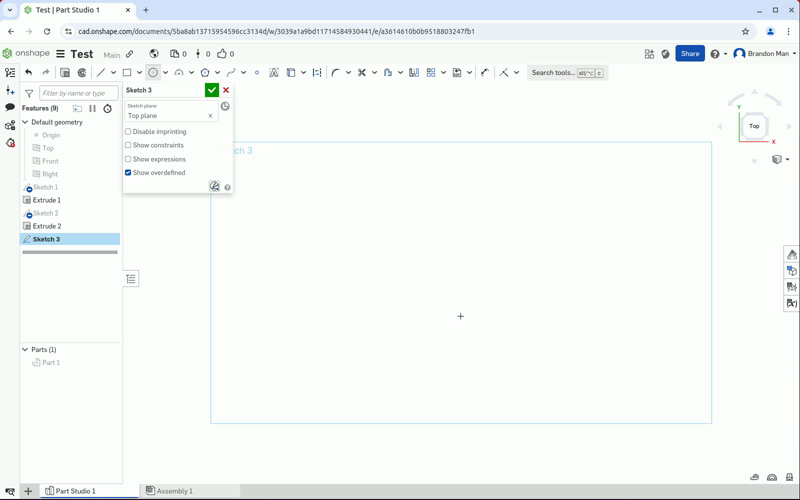
key_up(shift)
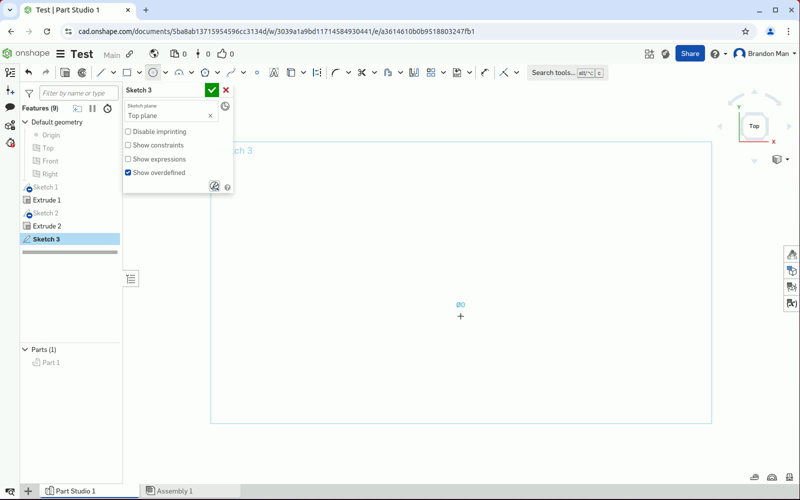
mouse_move(468, 315)
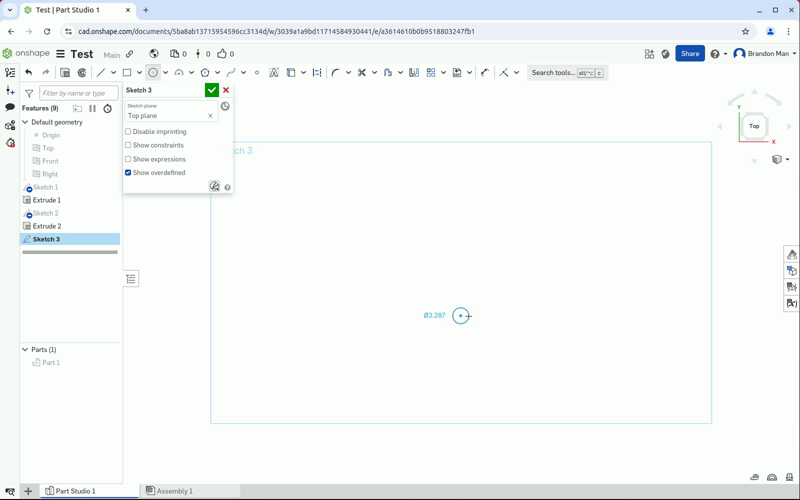
click(468, 315)
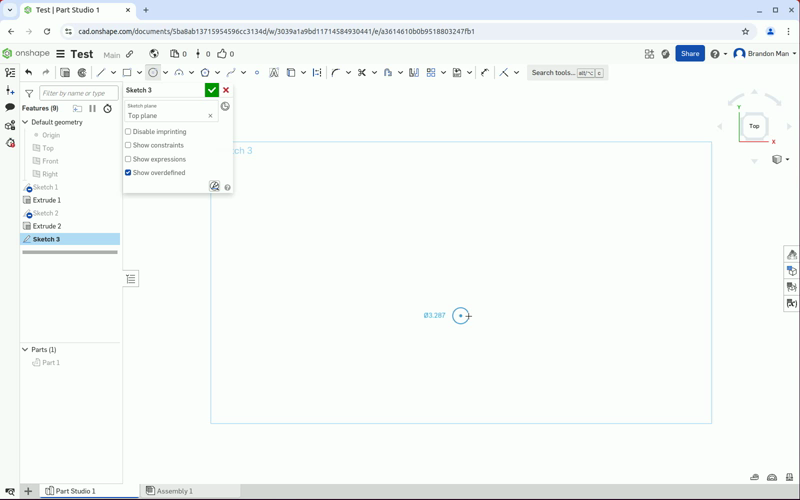
key(esc)
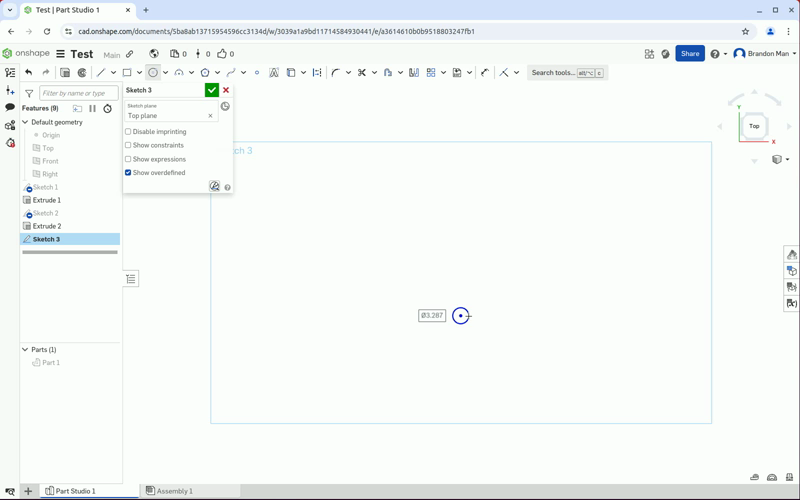
mouse_move(467, 319)
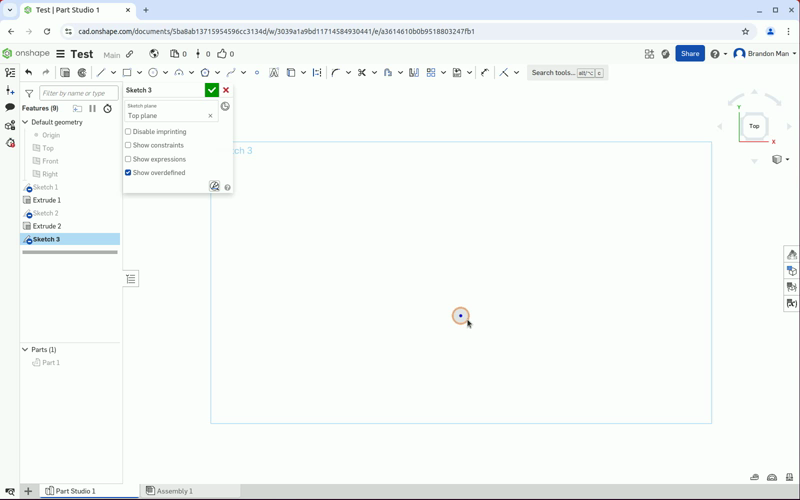
scroll(6)
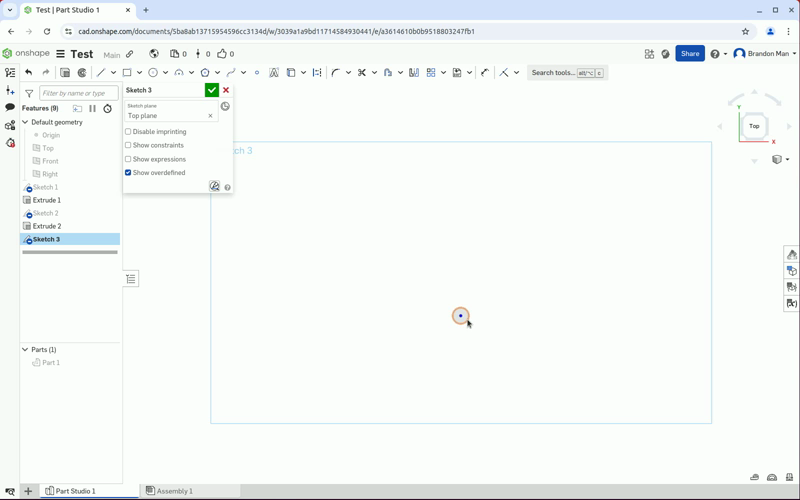
scroll(6)
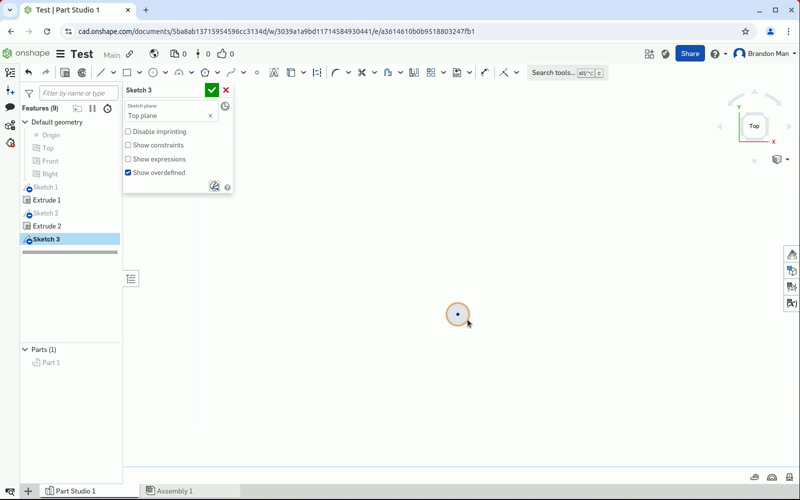
scroll(6)
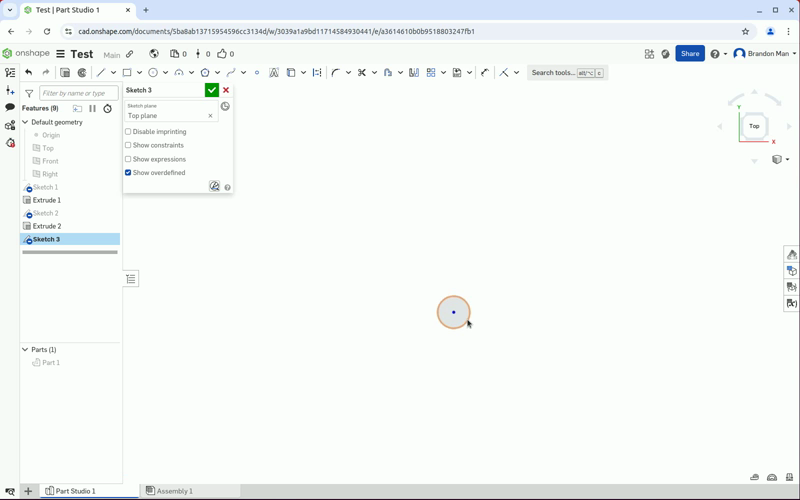
scroll(6)
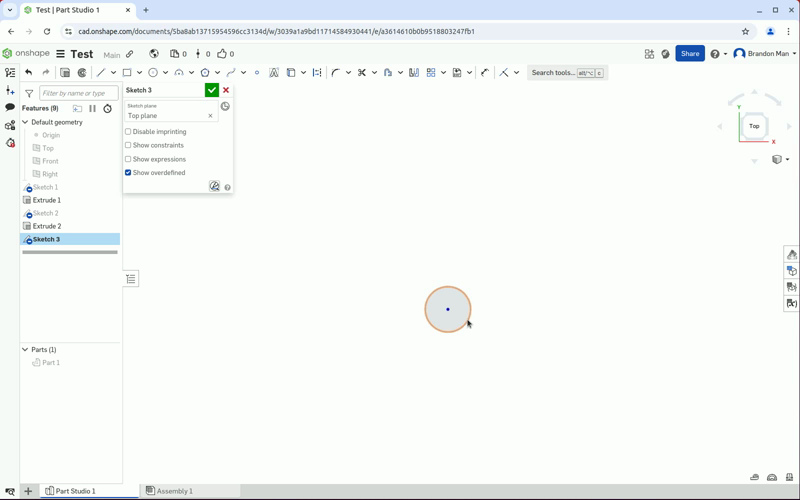
scroll(6)
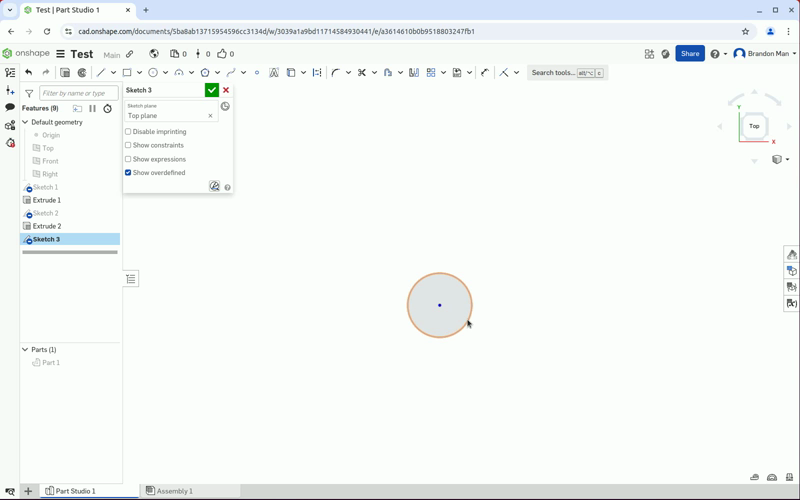
scroll(6)
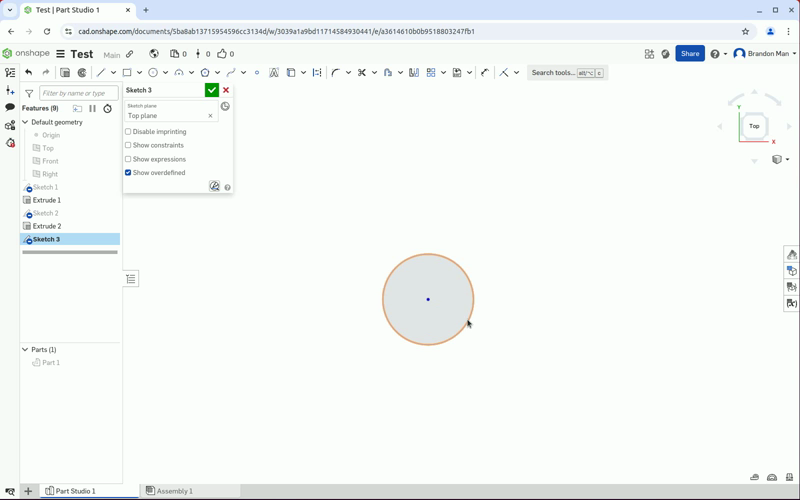
scroll(6)
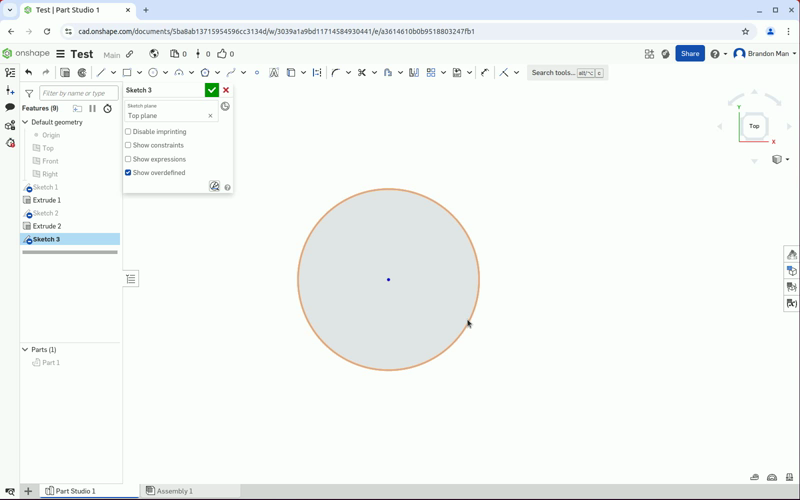
click(467, 319)
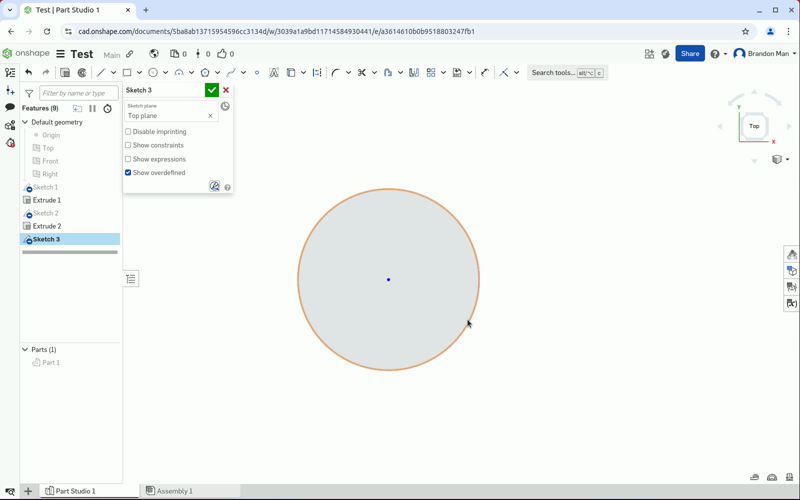
scroll(-6)
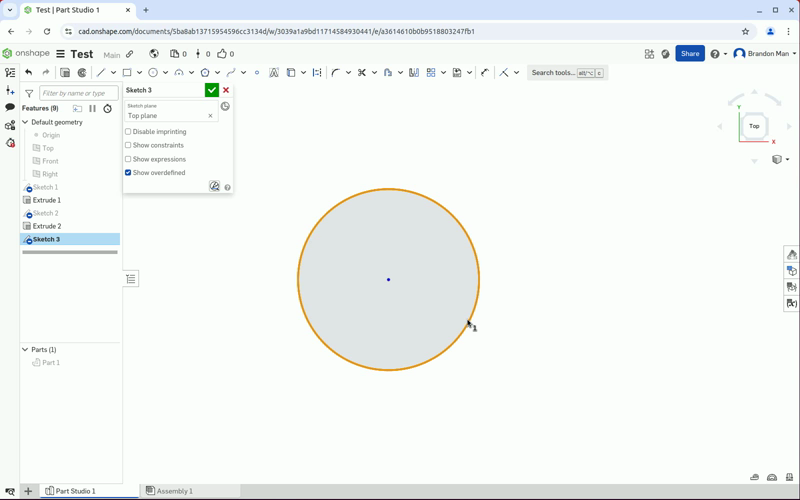
scroll(-6)
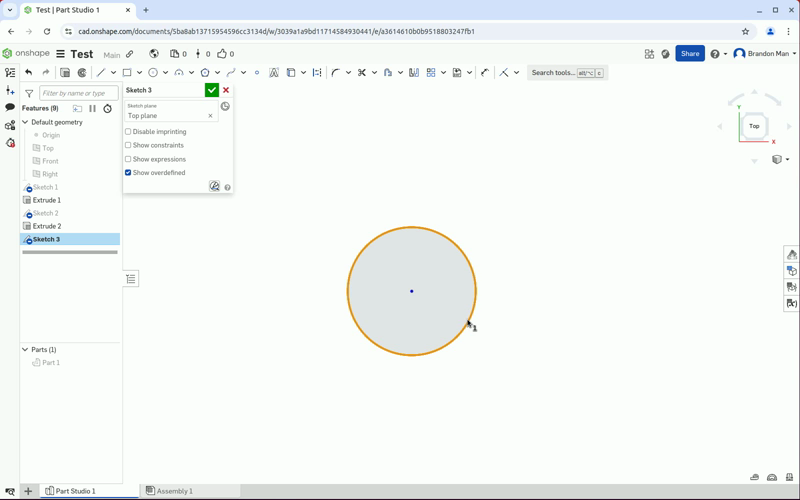
scroll(-6)
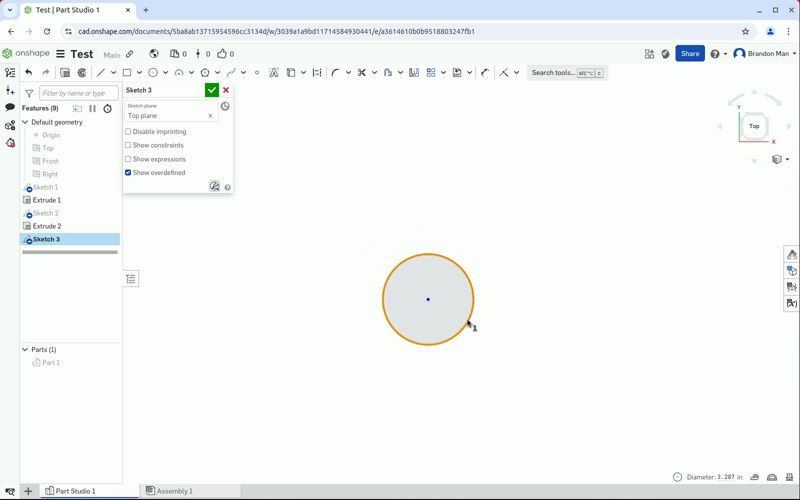
scroll(-6)
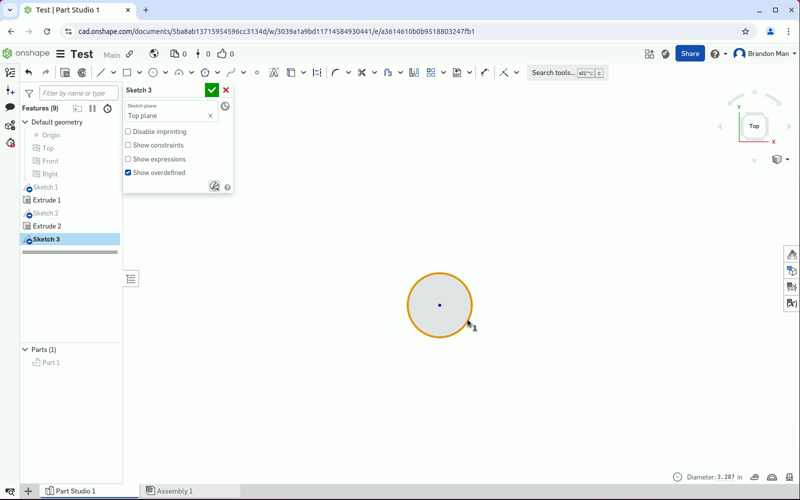
scroll(-6)
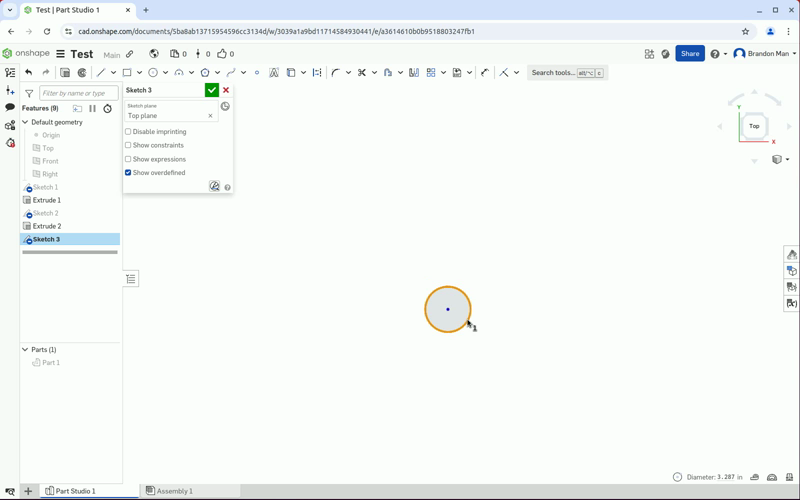
scroll(-6)
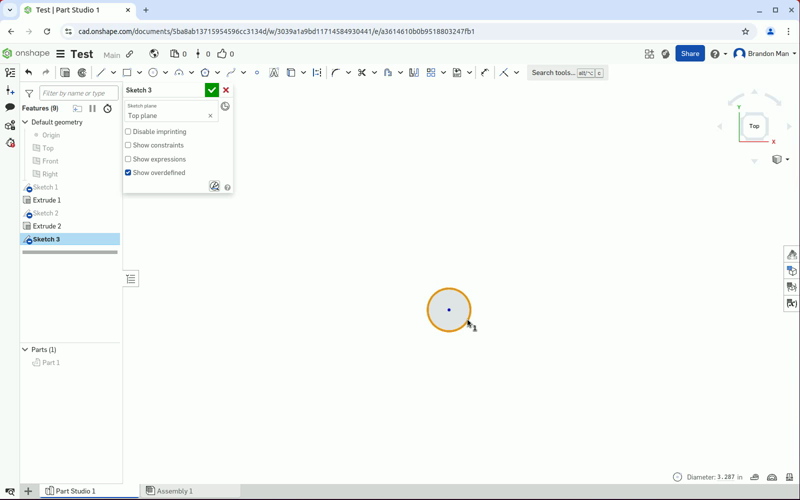
scroll(-6)
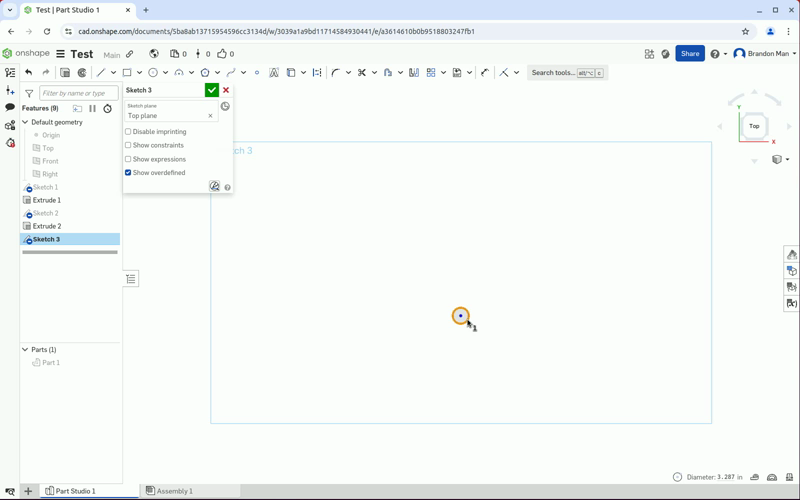
mouse_move(73, 352)
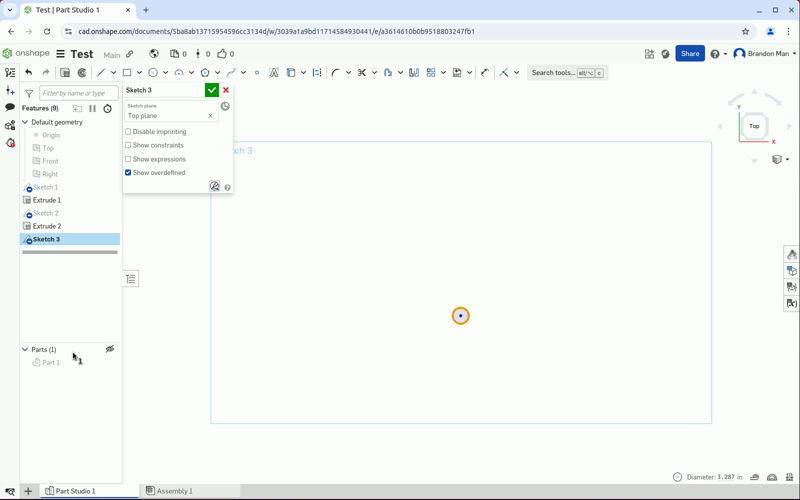
key(shift+y)
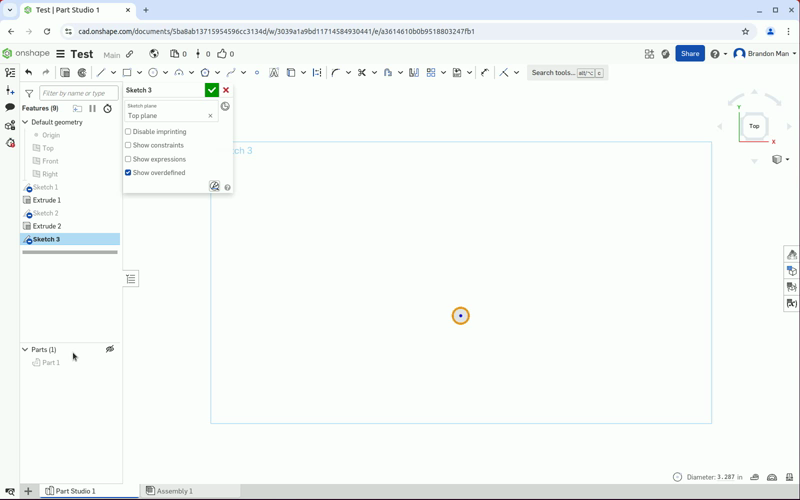
key(shift+e)
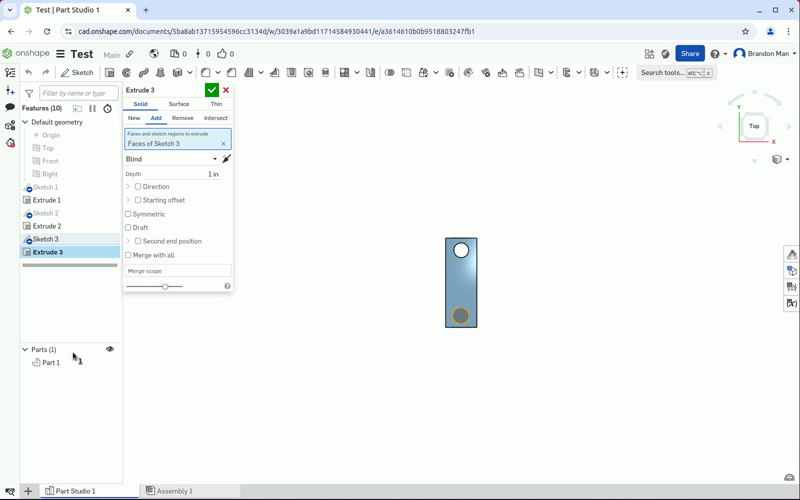
mouse_move(143, 106)
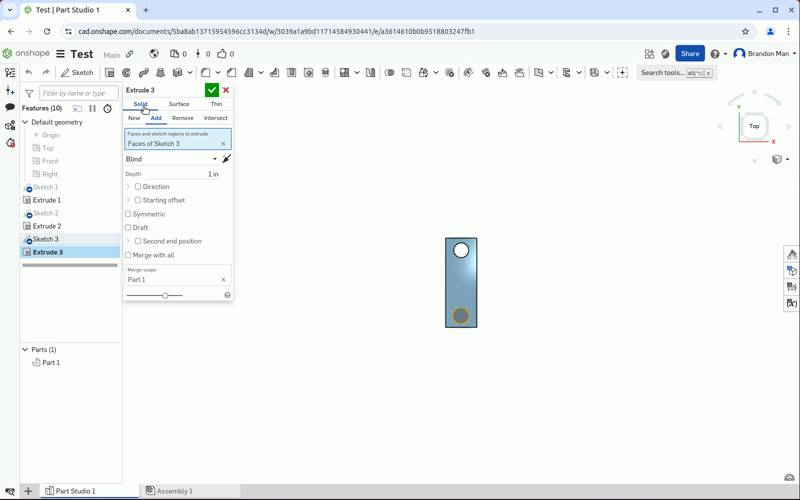
click(143, 106)
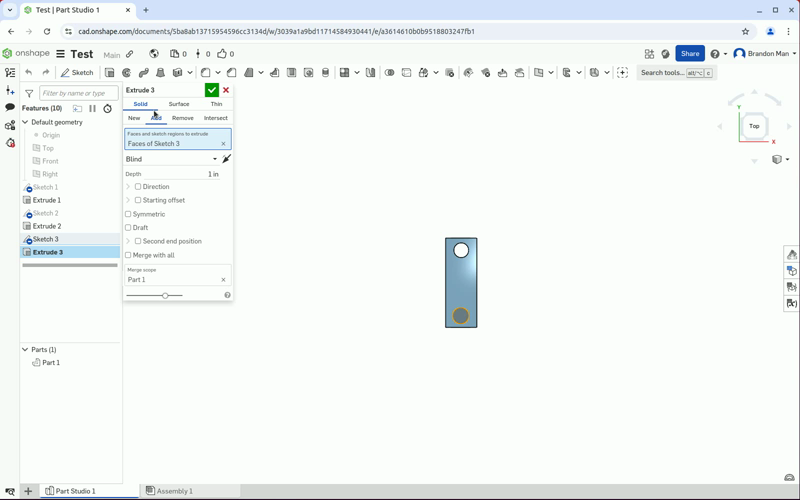
mouse_move(186, 120)
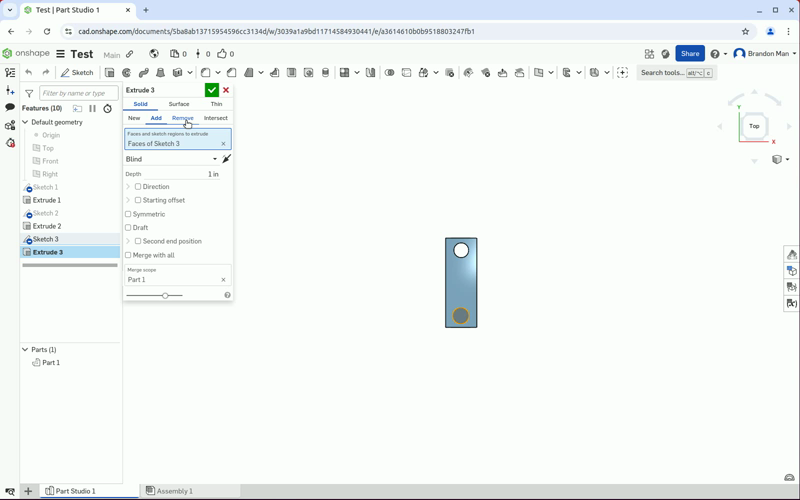
click(186, 120)
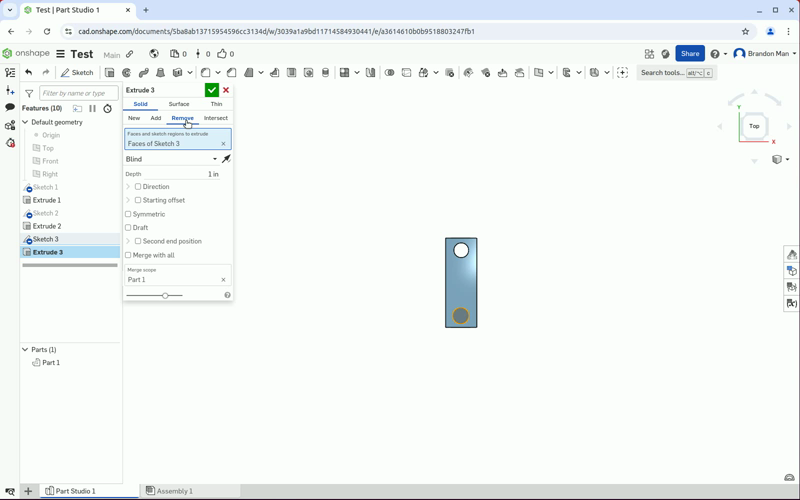
key(tab, 4)
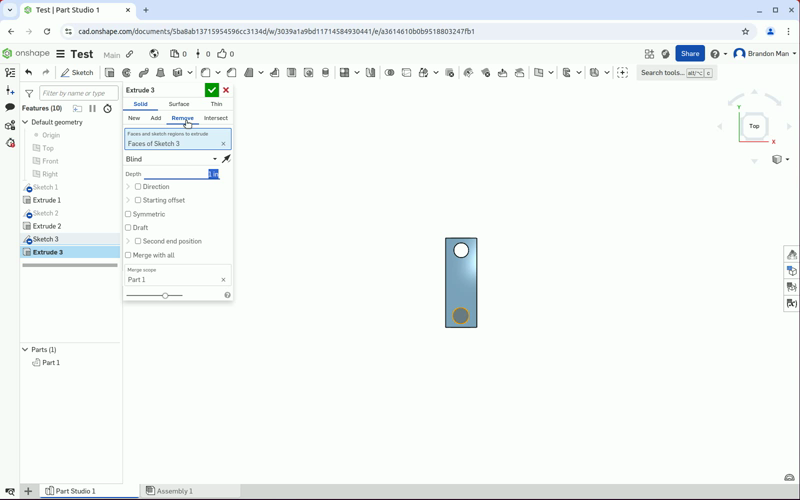
text(31.774)
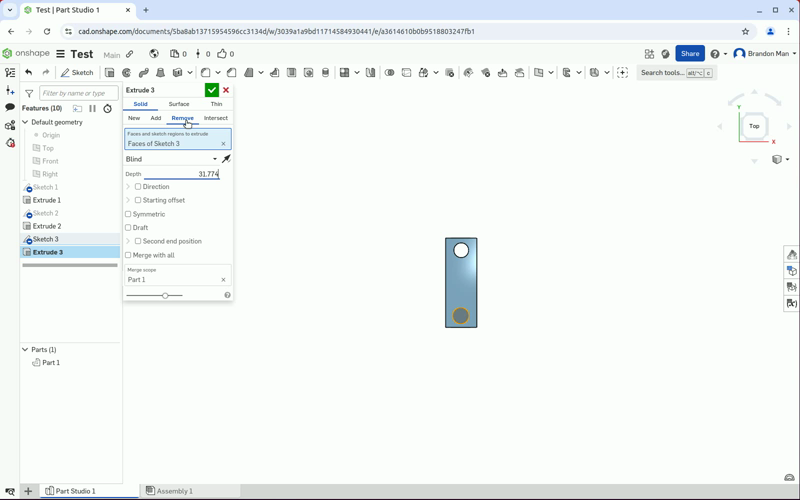
key(tab, 3)
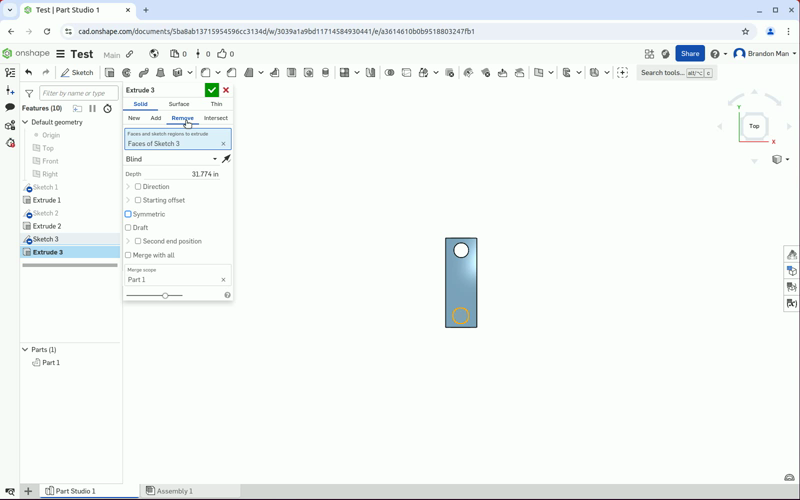
key(space)
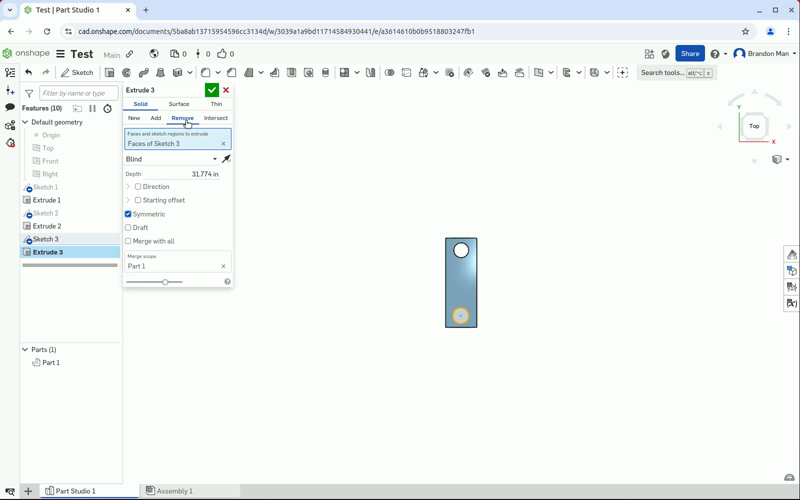
key(tab, 2)
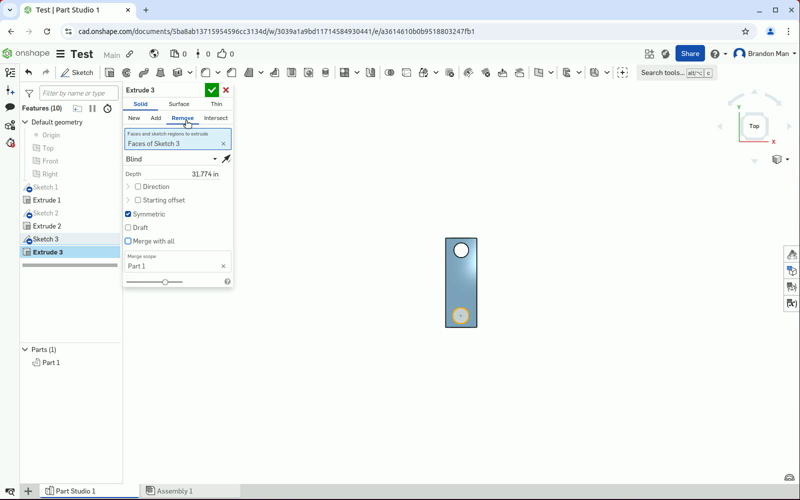
key(space)
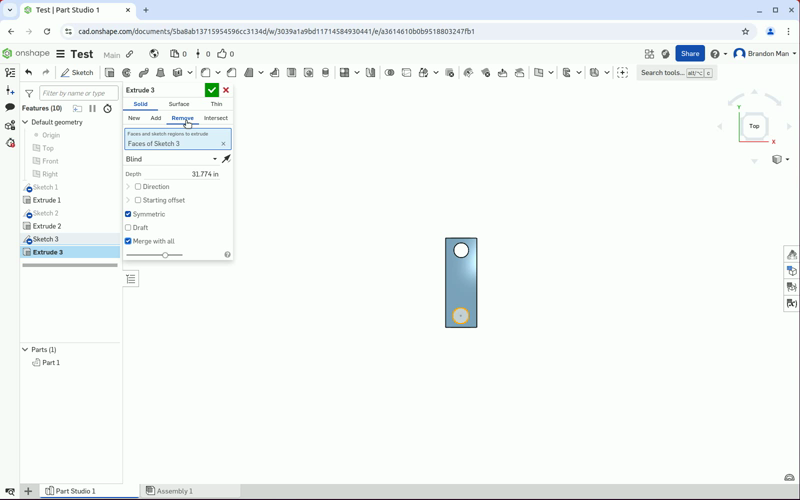
key(enter)
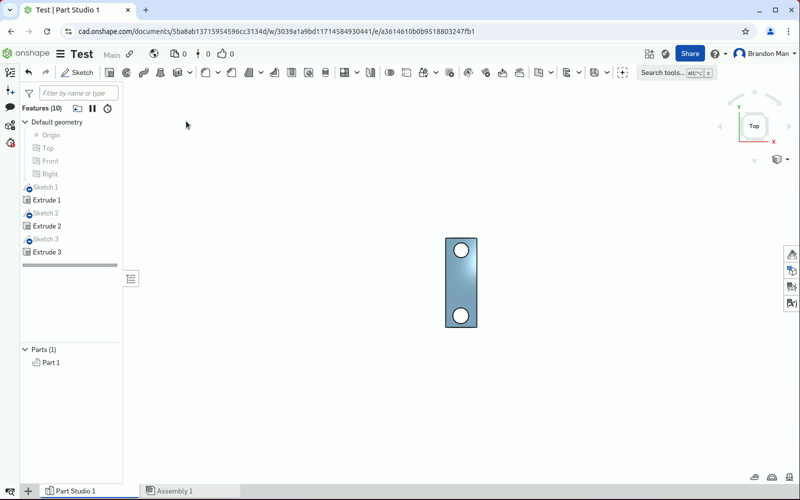
key(shift+h)
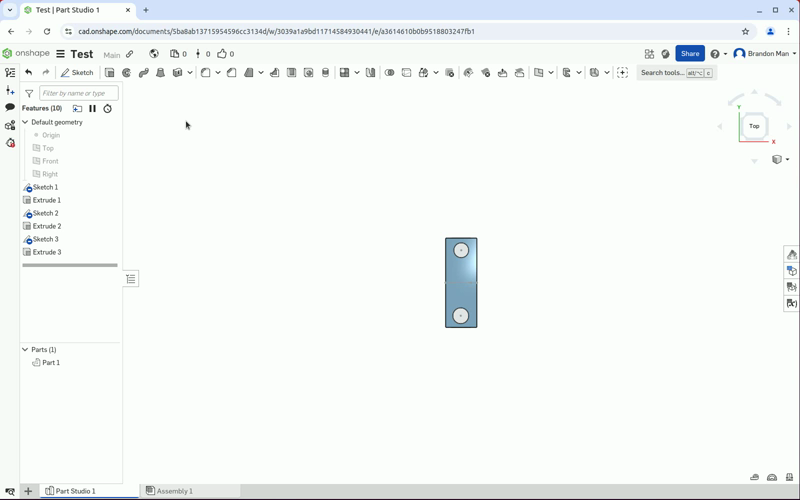
key(shift+h)
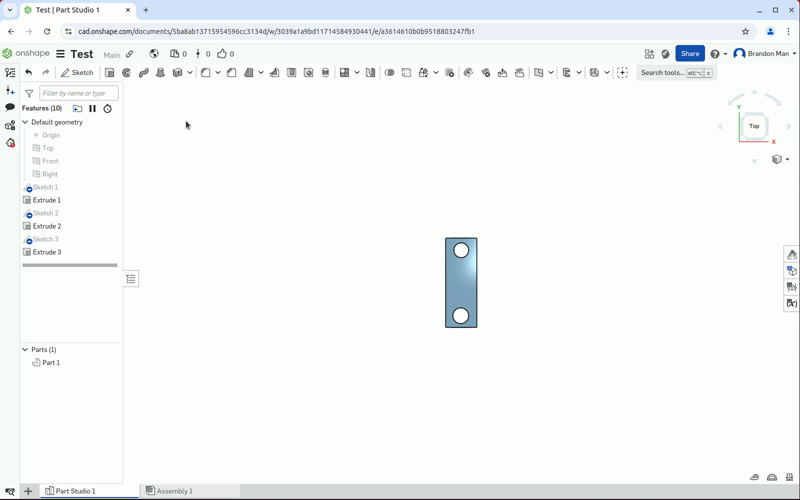
mouse_move(73, 189)
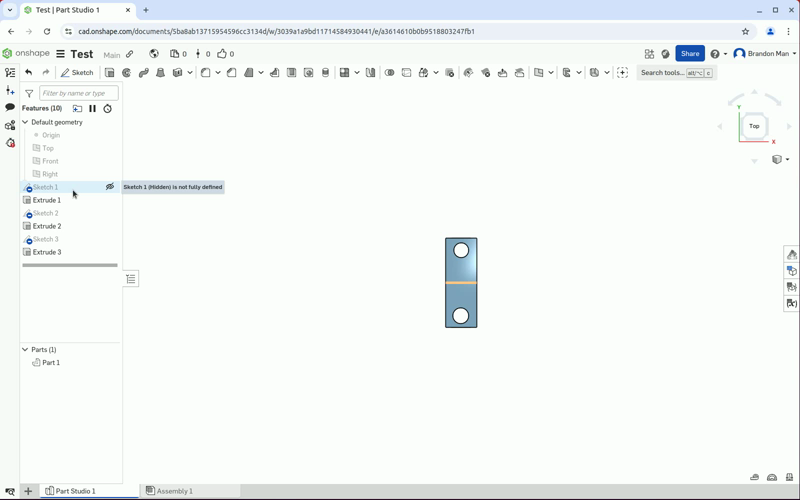
click(73, 189)
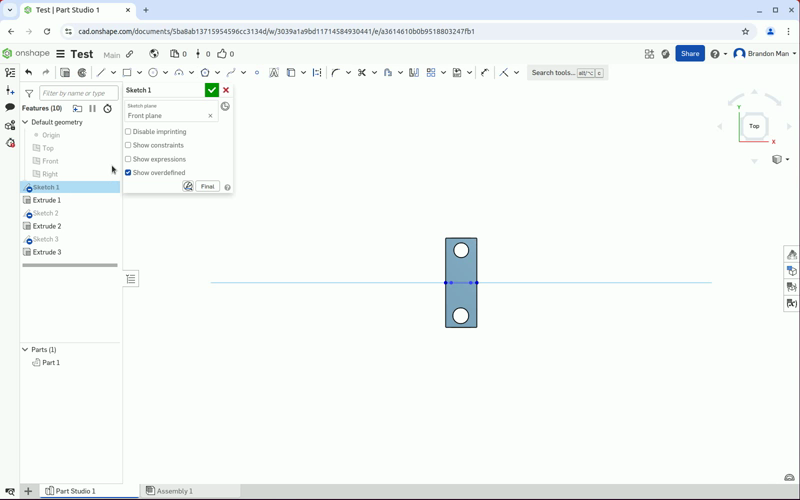
mouse_move(229, 92)
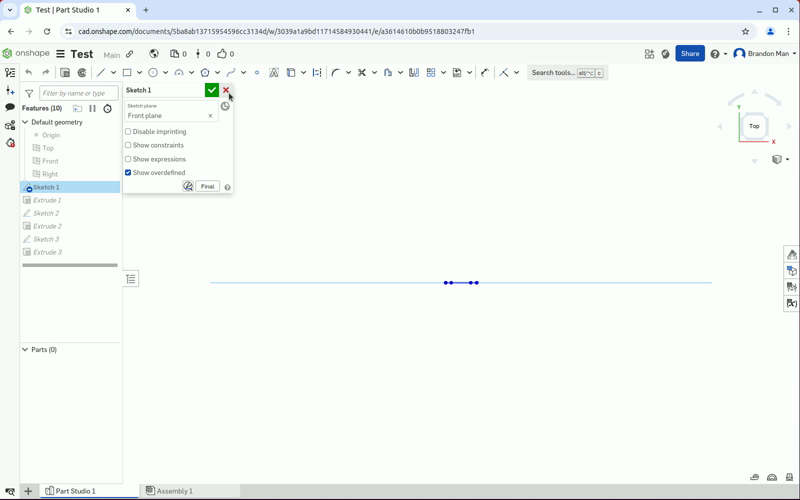
click(229, 92)
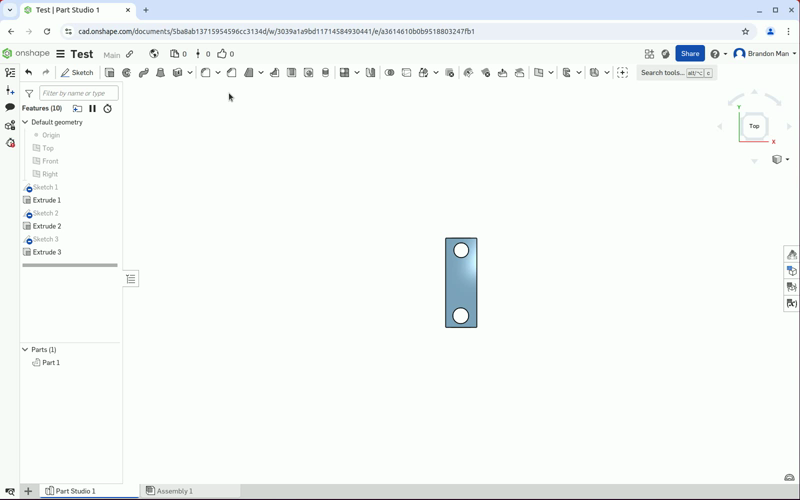
mouse_move(73, 352)
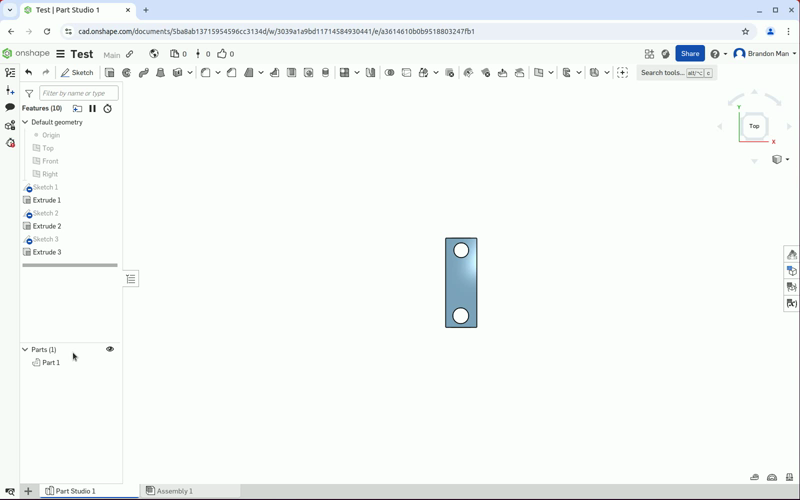
key(y)
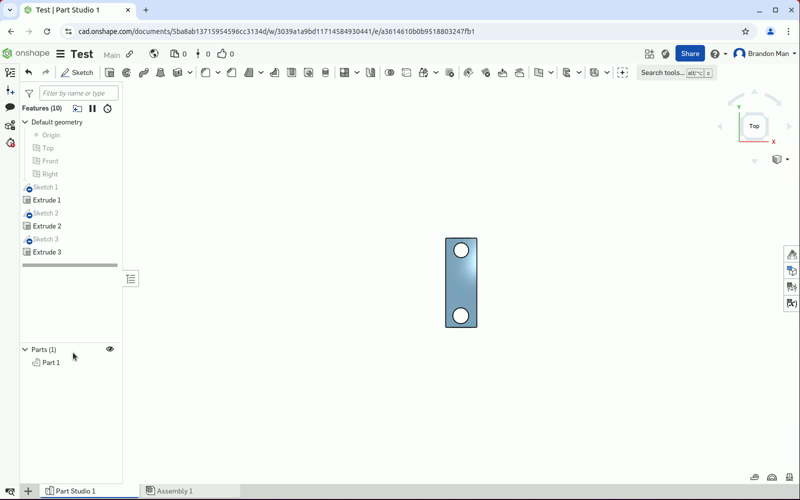
key(shift+p)
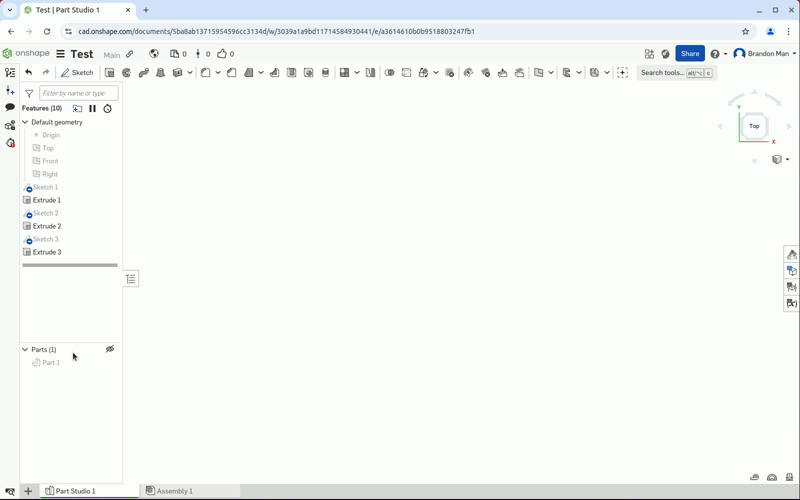
key(space)
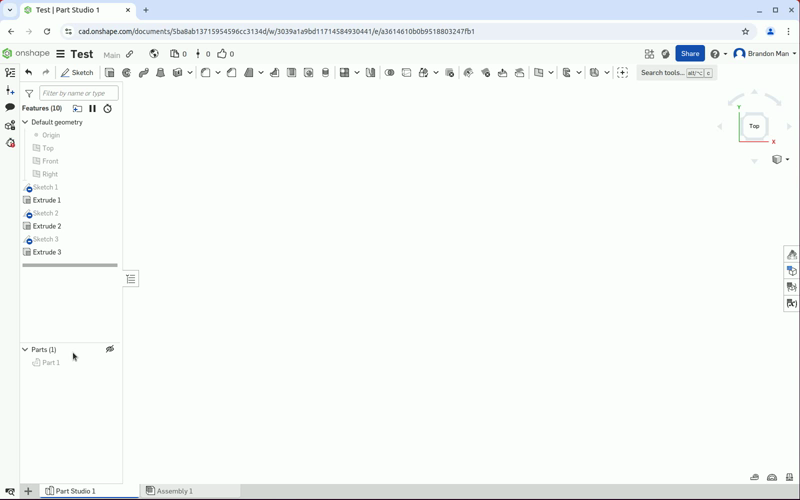
key_down(shift)
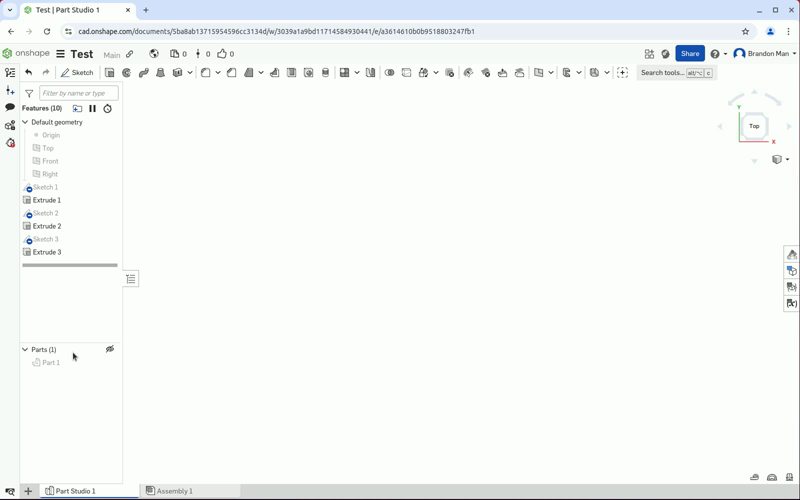
key(up)
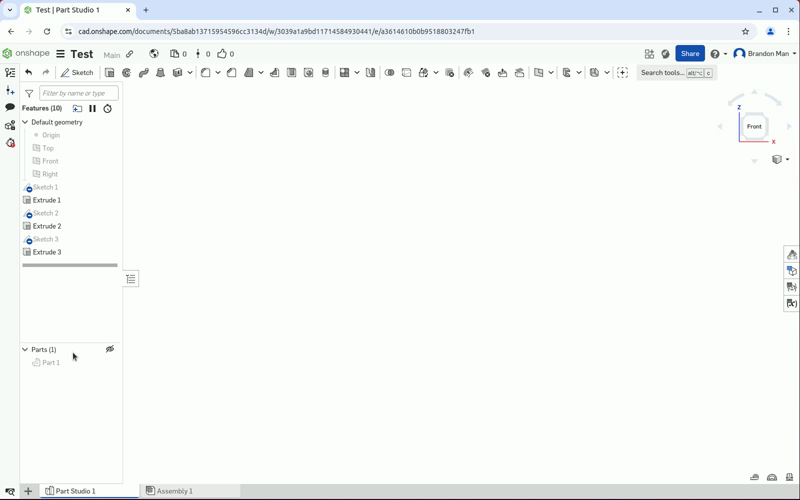
key_up(shift)
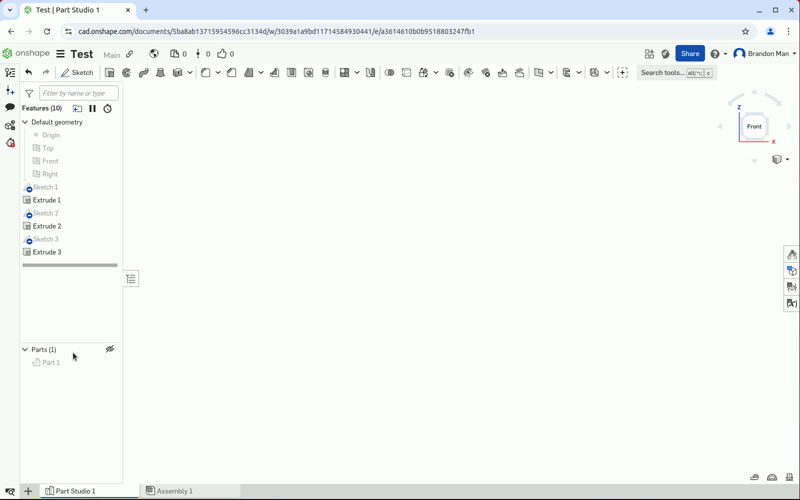
key(space)
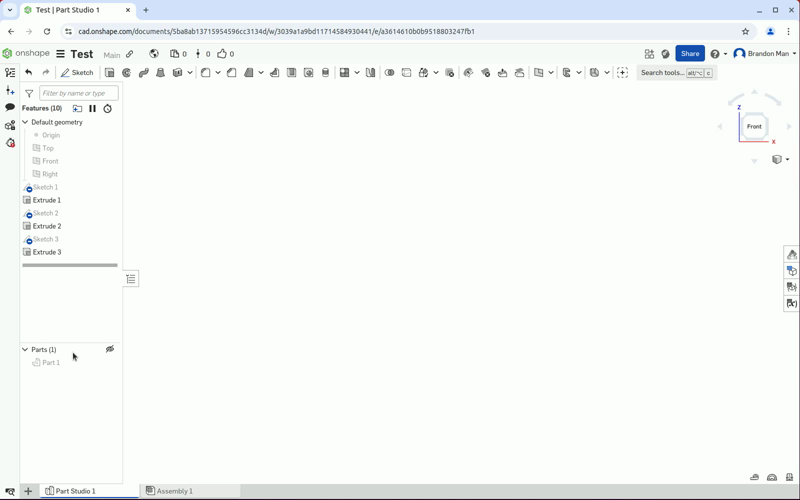
key_down(shift)
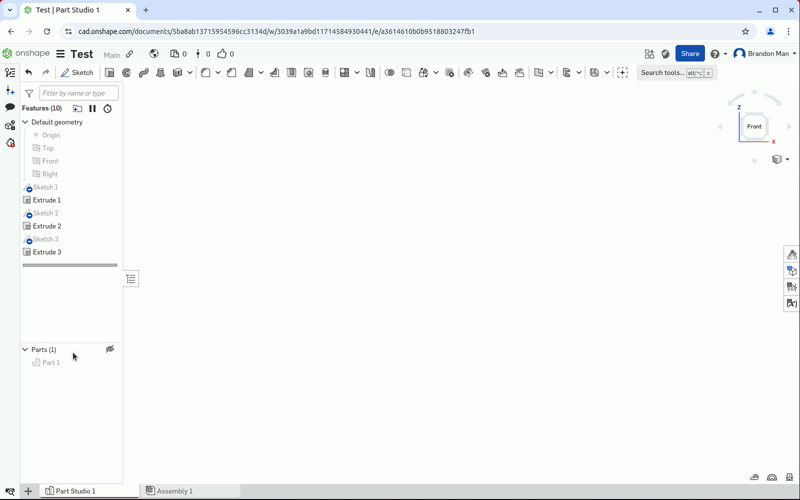
key(left)
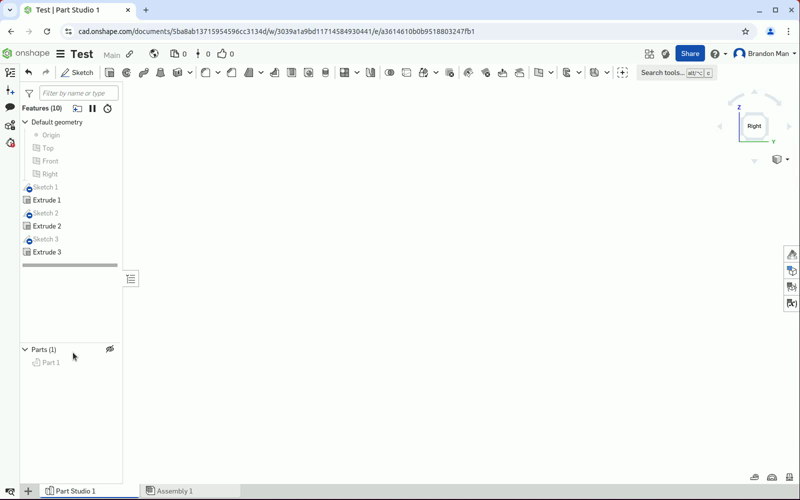
key_up(shift)
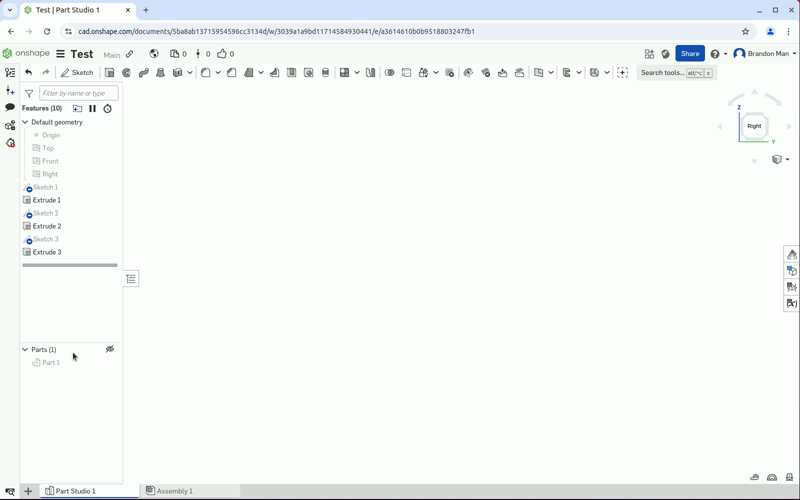
mouse_move(73, 352)
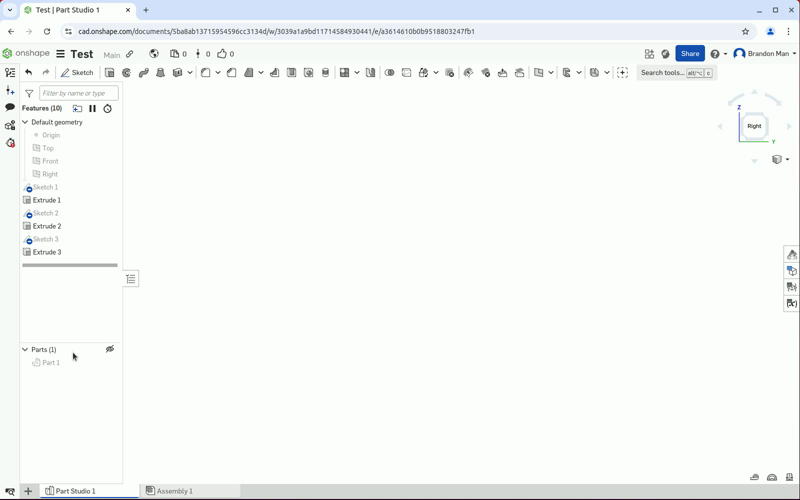
key(shift+y)
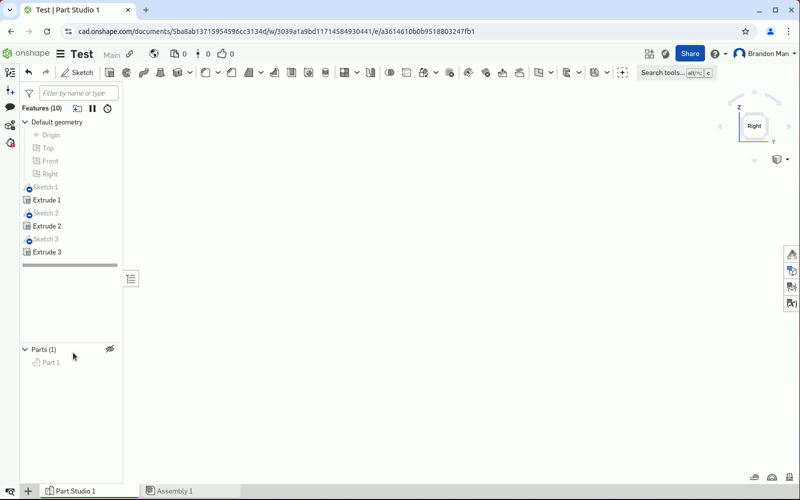
key(shift+s)
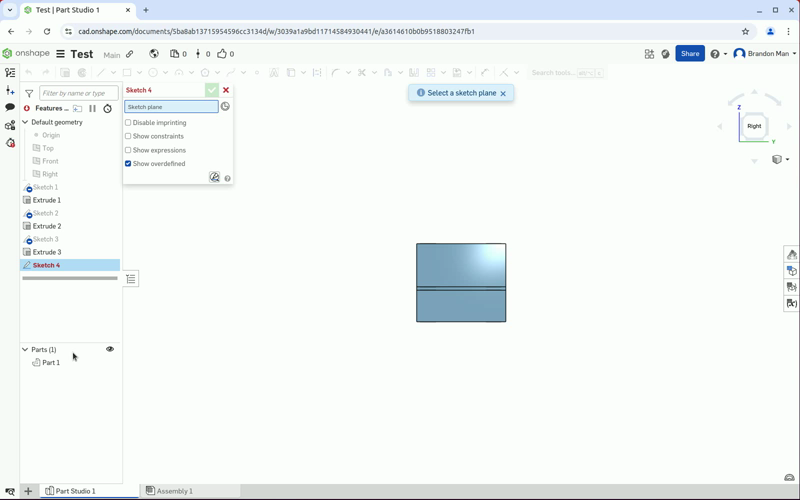
mouse_move(73, 176)
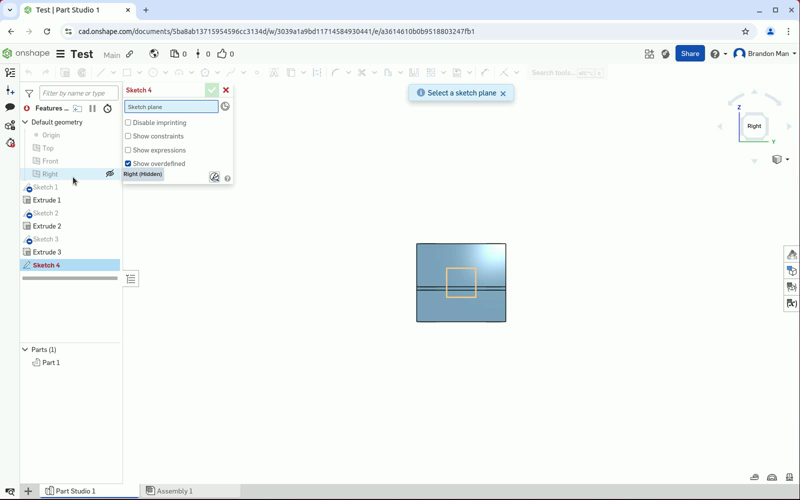
click(73, 176)
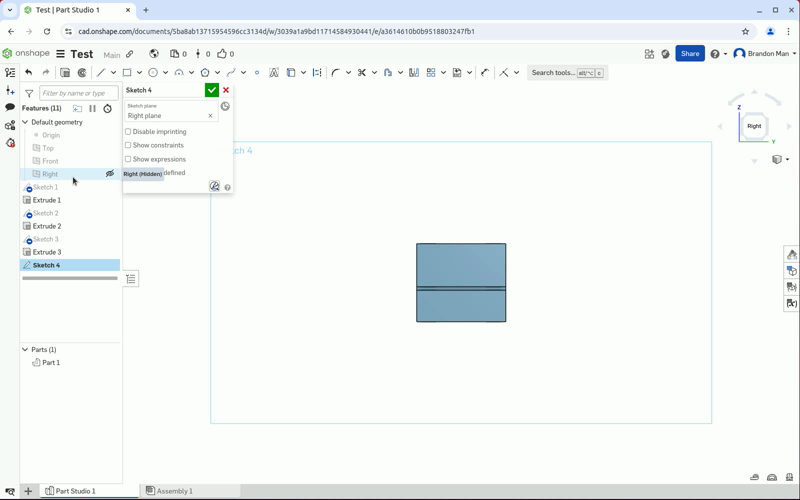
mouse_move(73, 352)
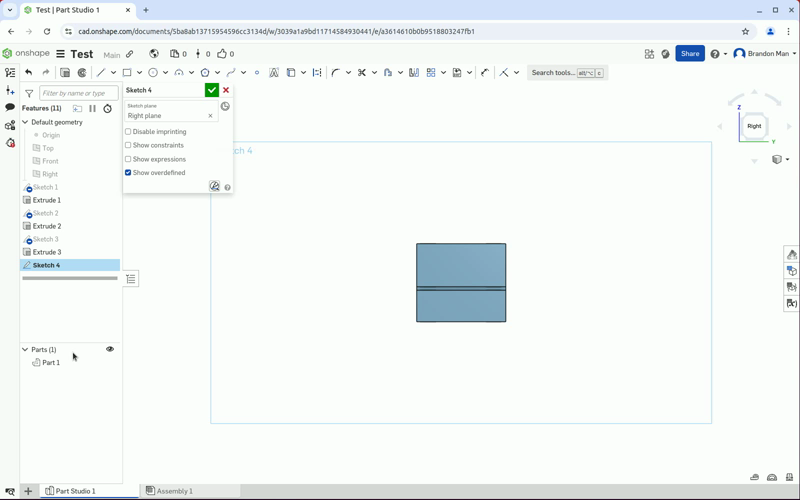
key(y)
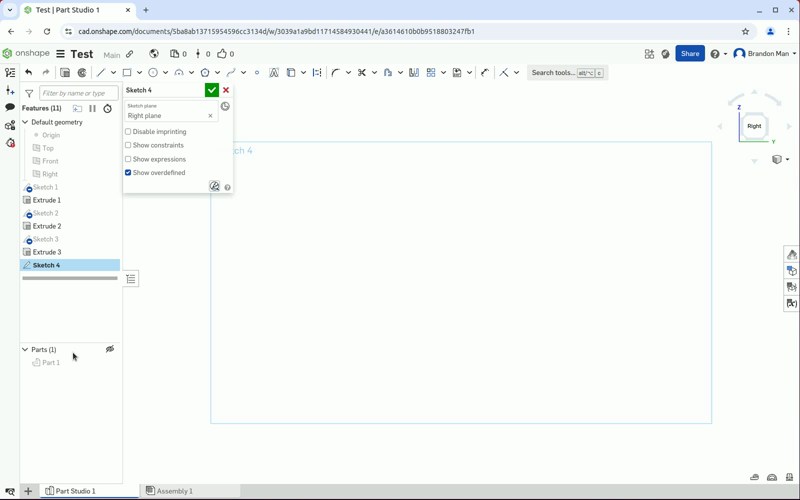
key(c)
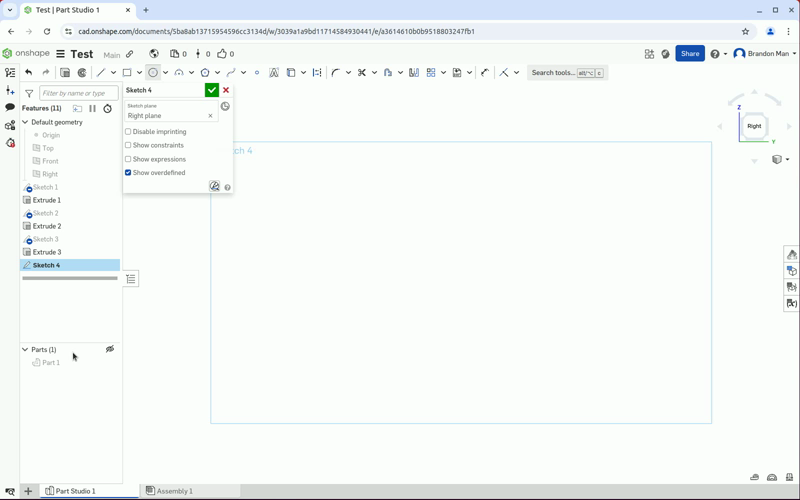
key_down(shift)
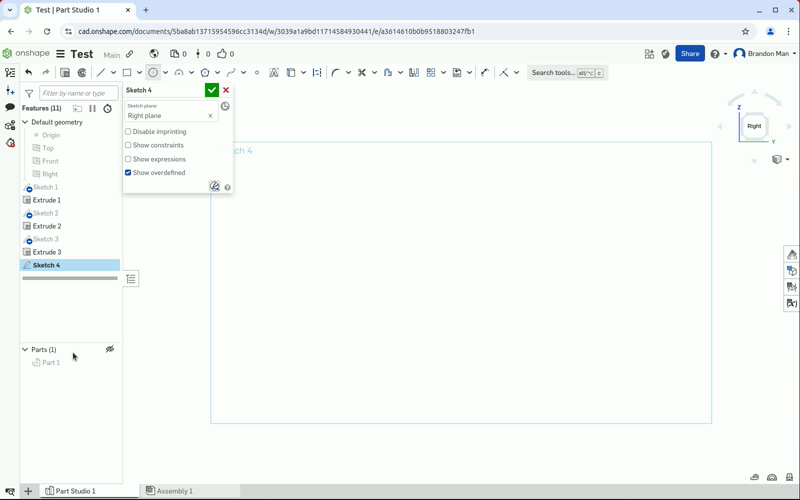
mouse_move(461, 282)
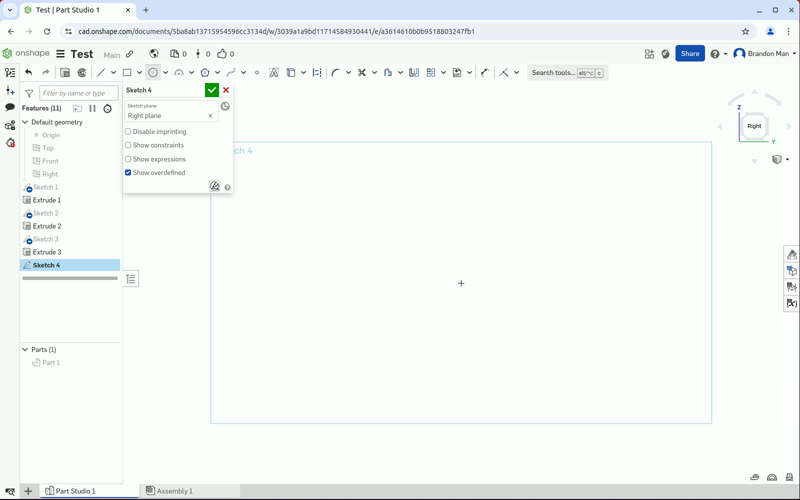
click(461, 282)
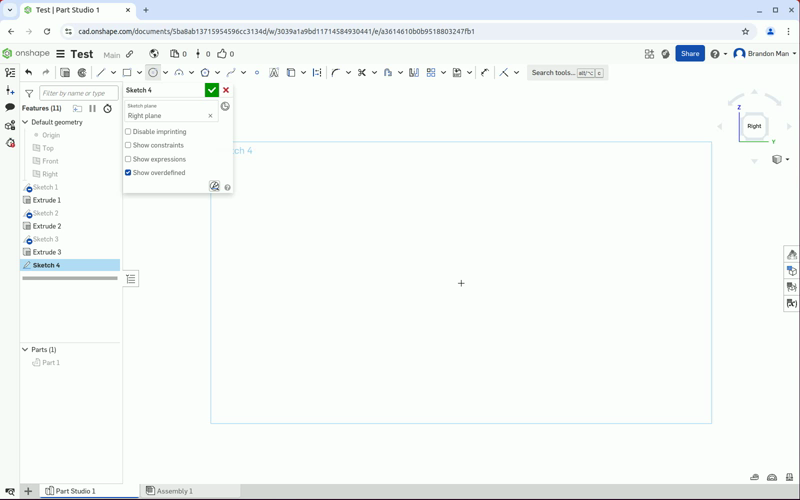
key_up(shift)
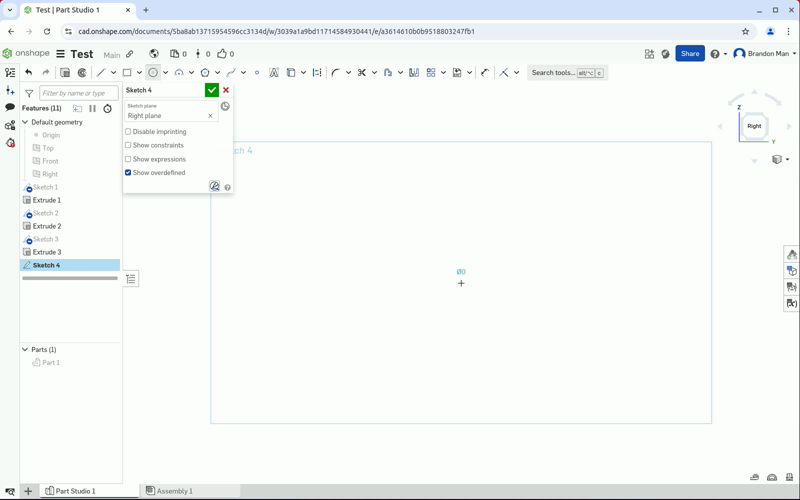
mouse_move(485, 282)
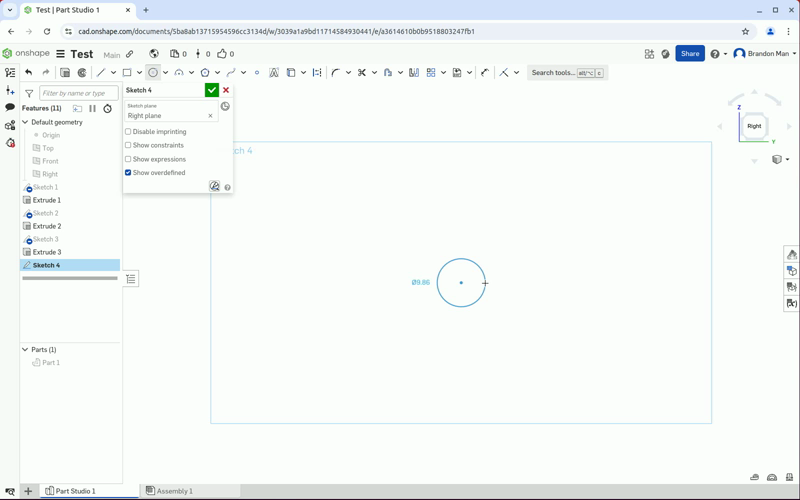
click(485, 282)
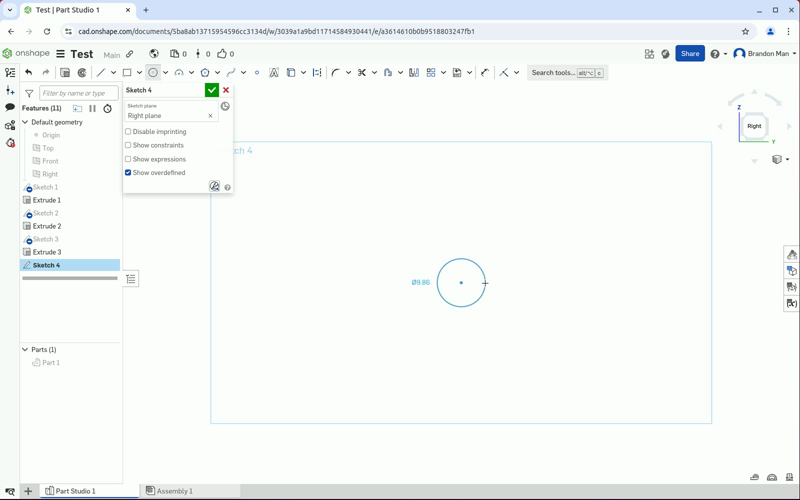
key(esc)
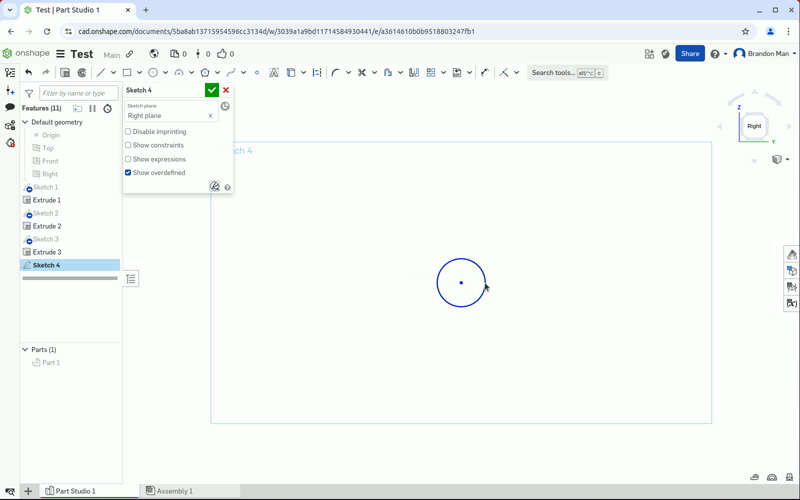
mouse_move(478, 281)
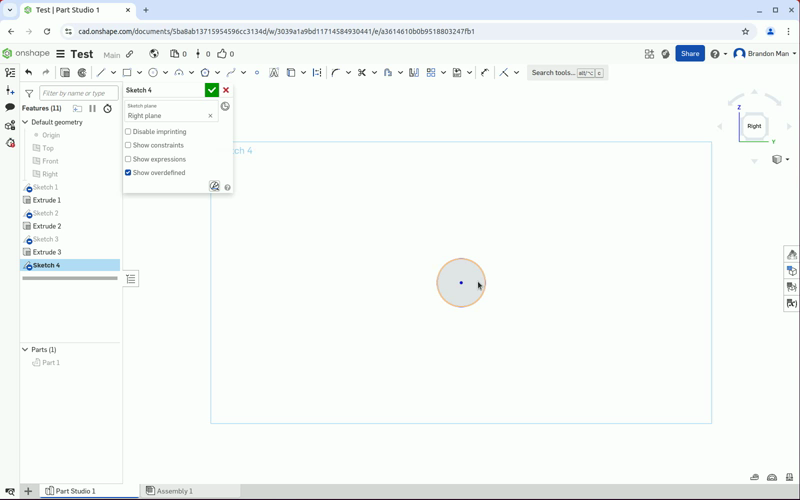
click(478, 281)
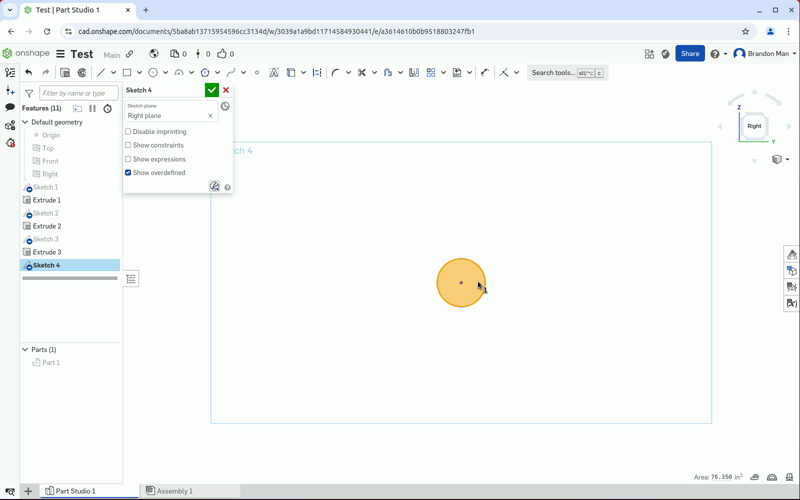
mouse_move(73, 352)
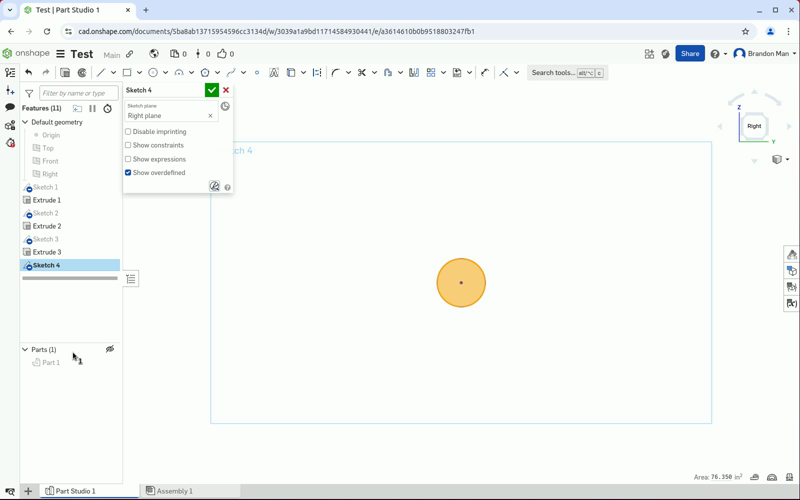
key(shift+y)
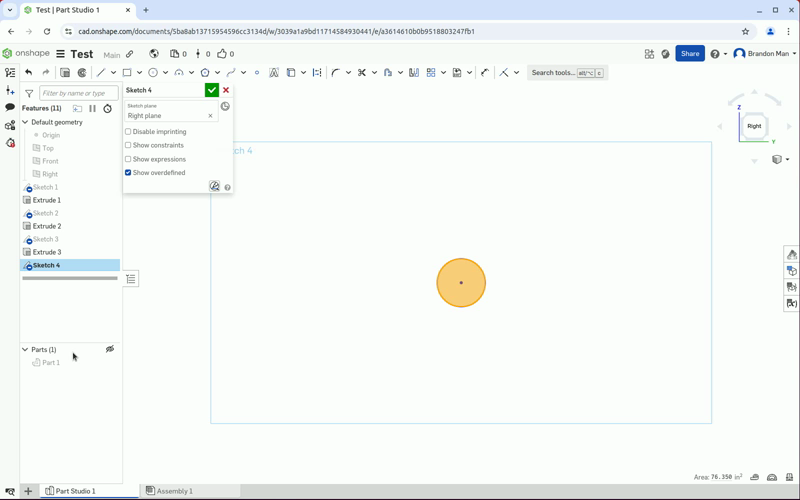
key(shift+e)
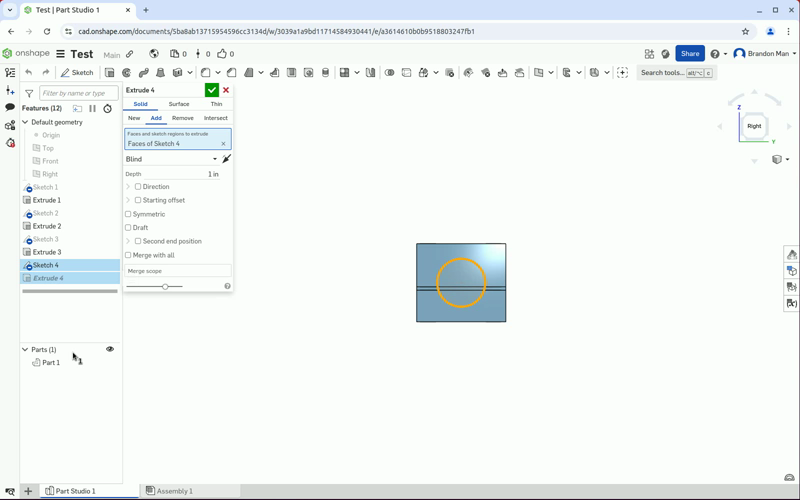
mouse_move(143, 106)
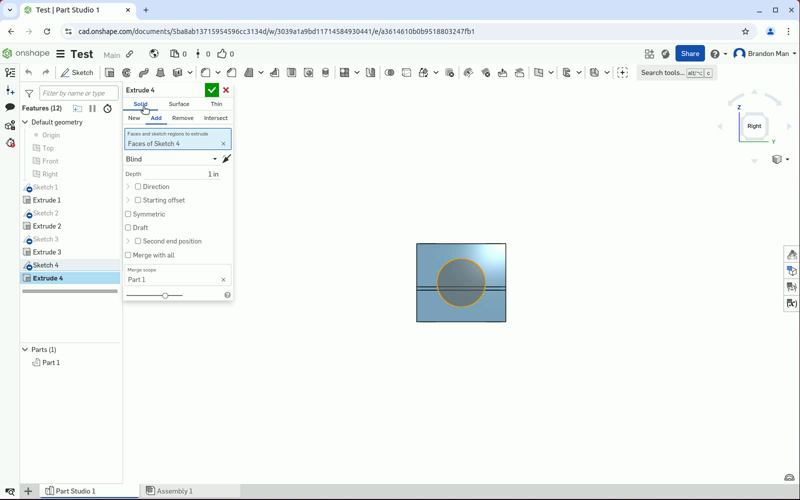
click(143, 106)
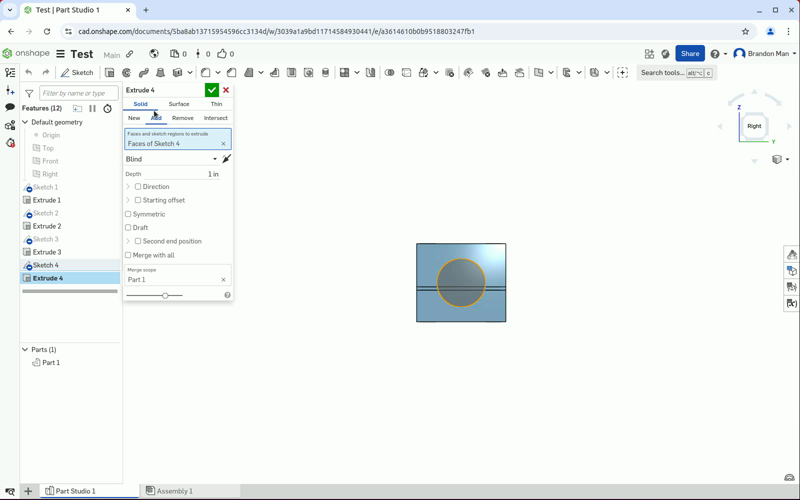
mouse_move(186, 120)
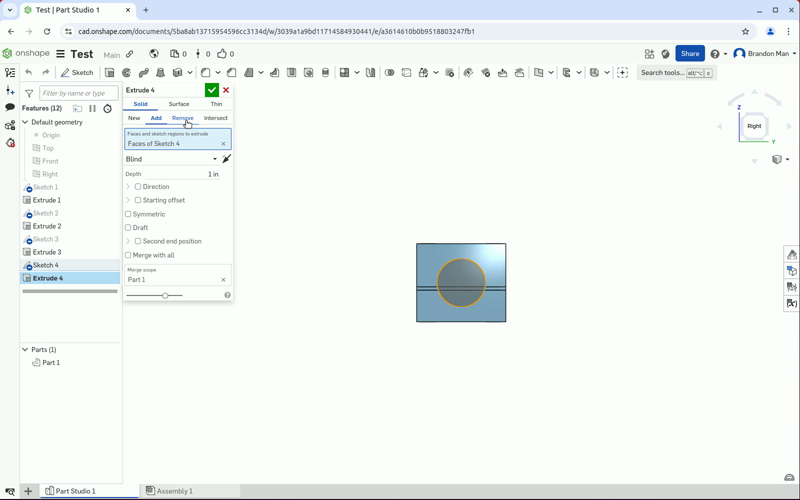
click(186, 120)
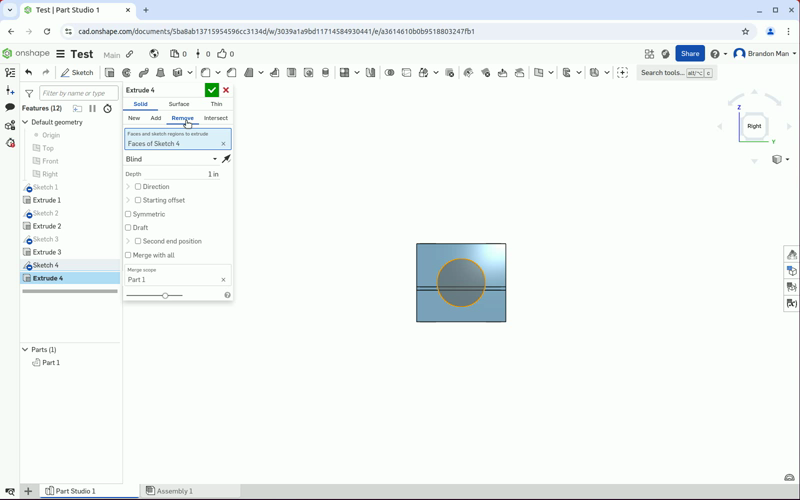
key(tab, 4)
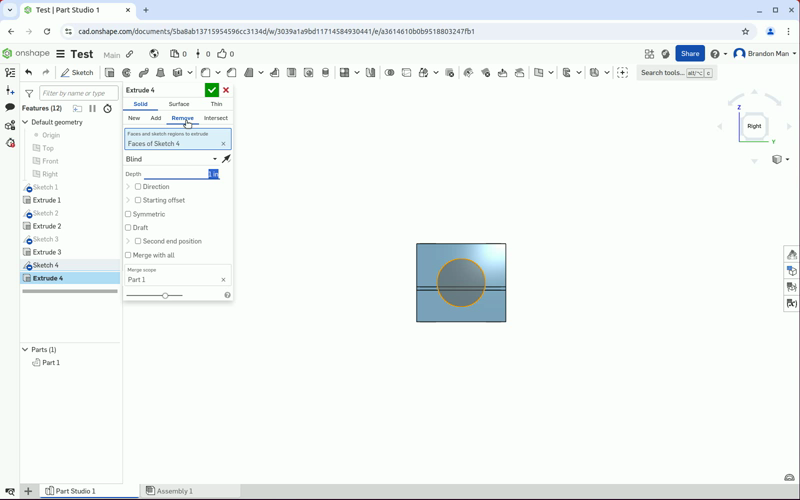
text(-19.738)
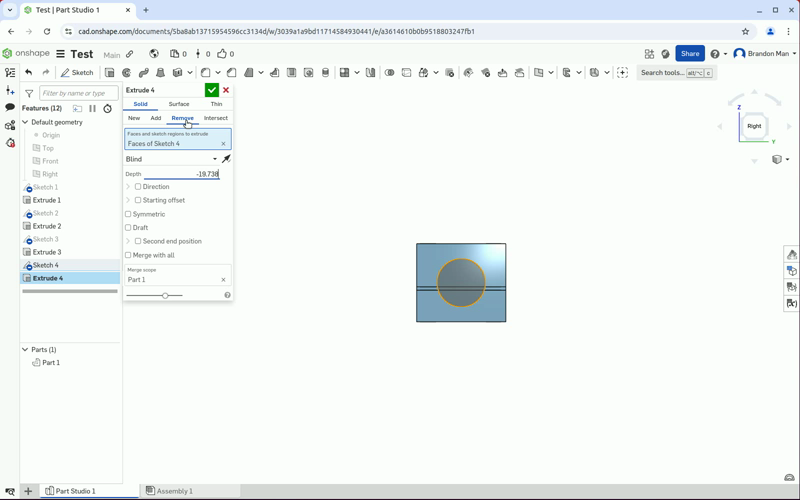
key(tab, 3)
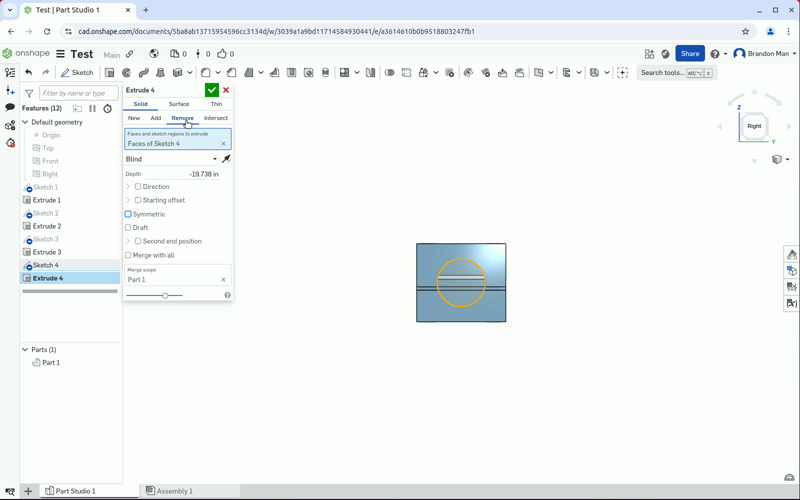
key(space)
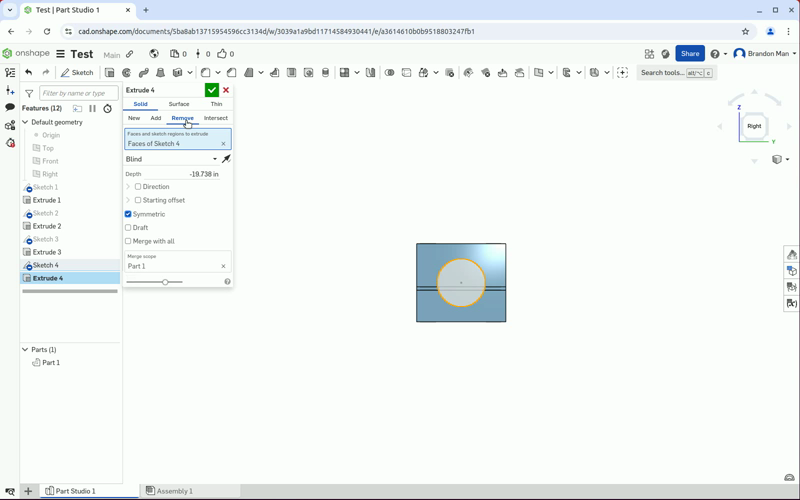
key(tab, 2)
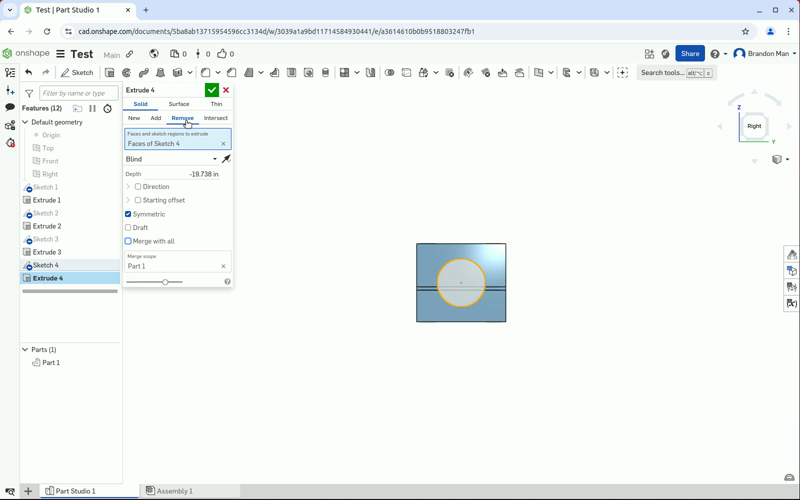
key(space)
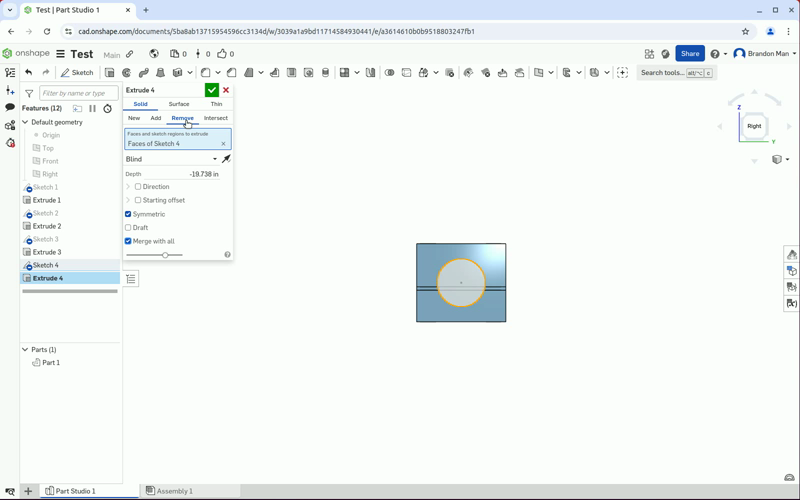
key(enter)
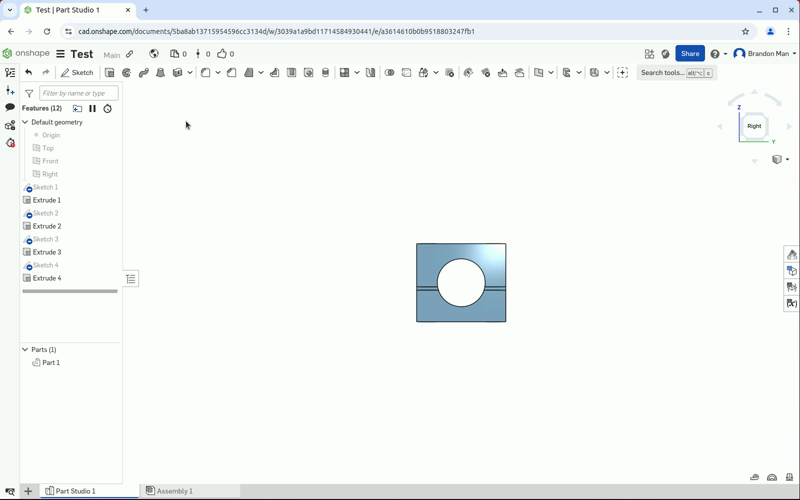
key(shift+h)
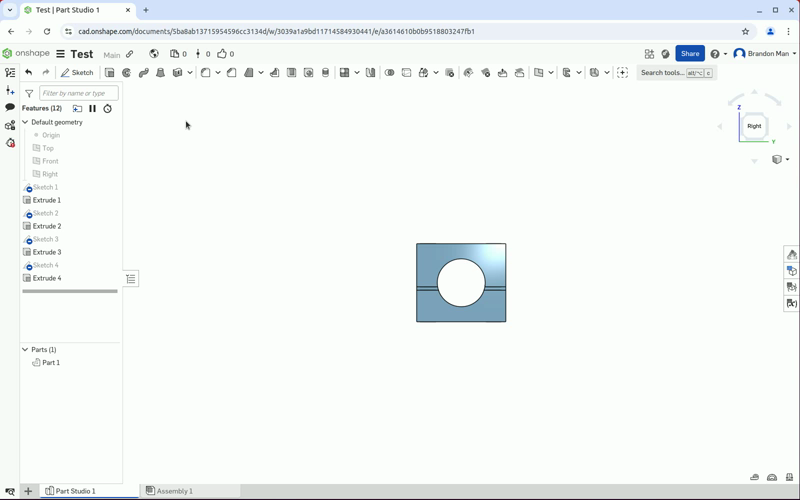
key(shift+h)
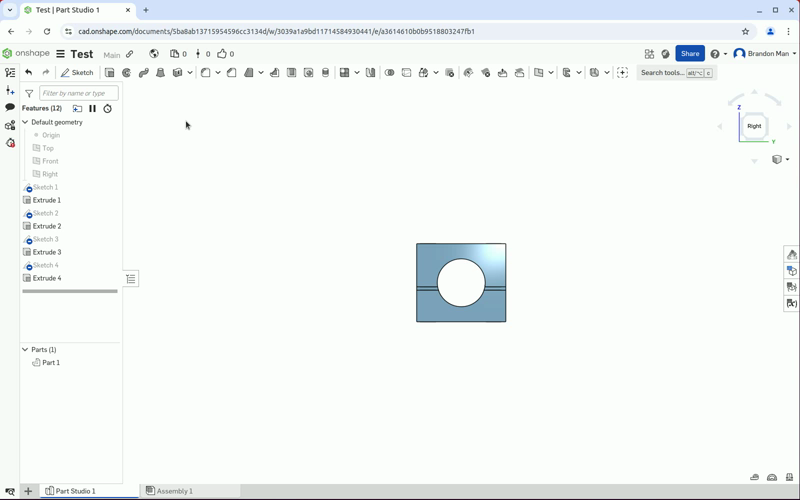
mouse_move(73, 189)
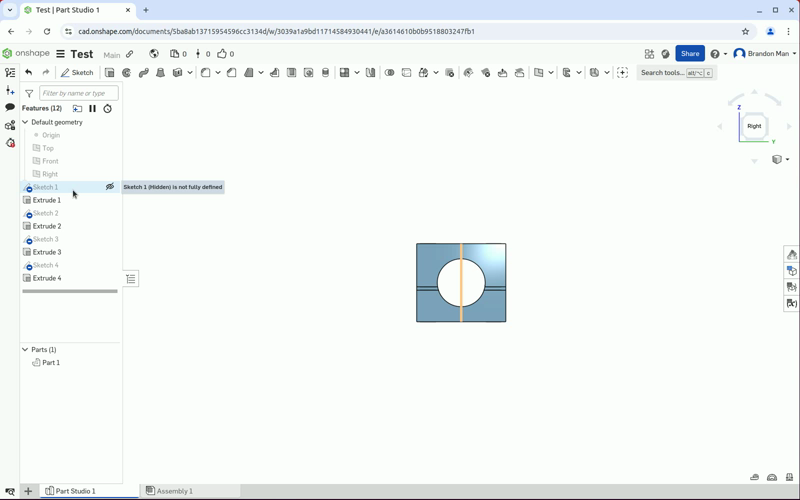
click(73, 189)
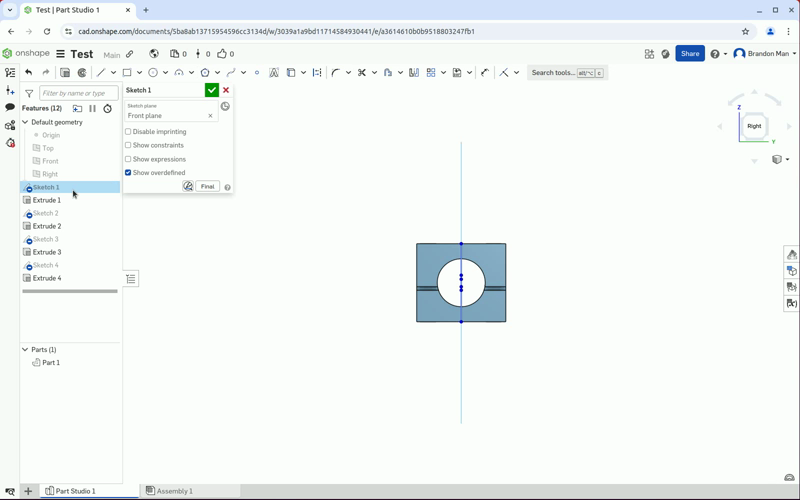
mouse_move(229, 92)
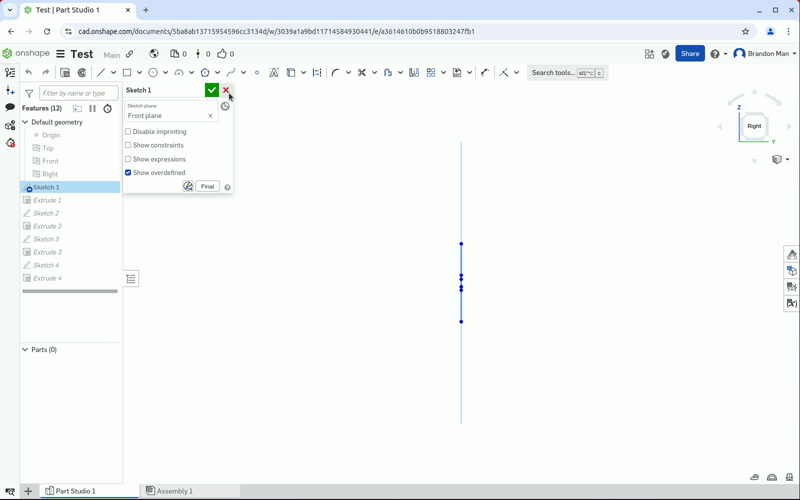
click(229, 92)
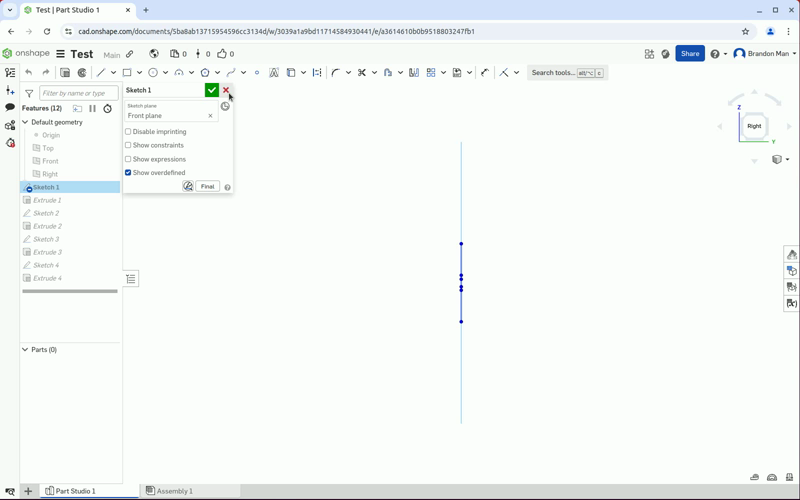
key(shift+s)
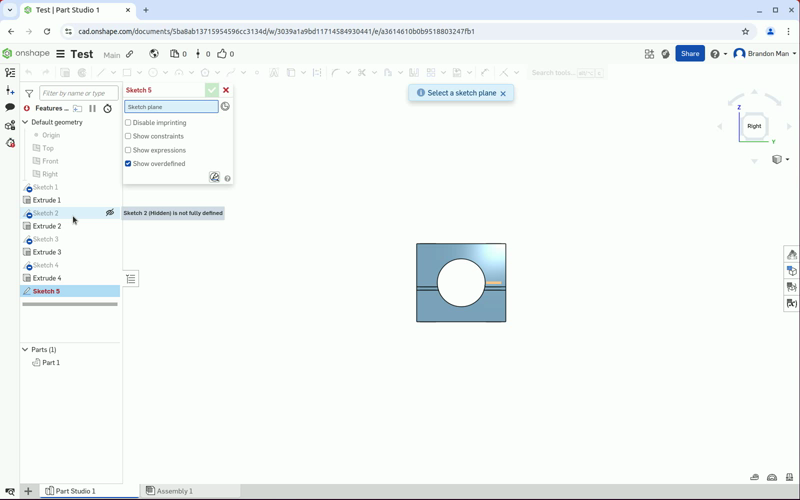
scroll(3)
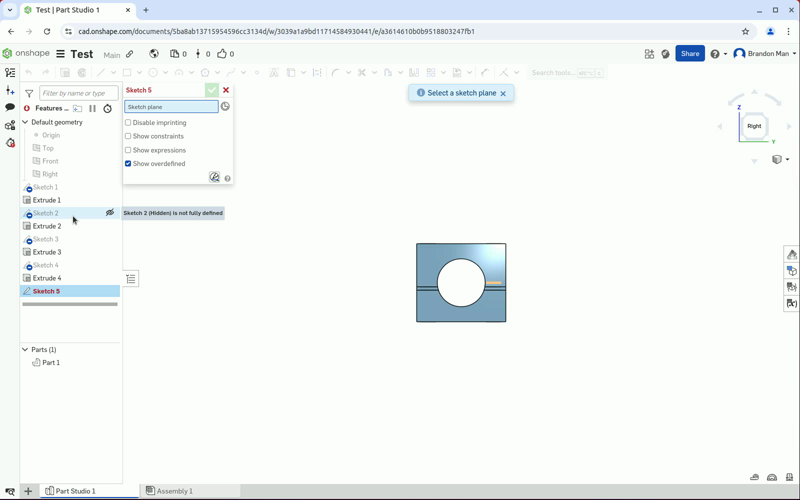
mouse_move(73, 176)
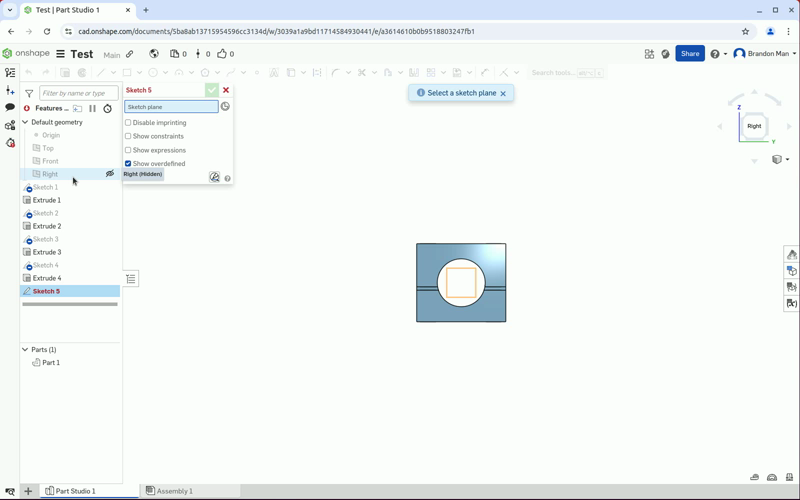
click(73, 176)
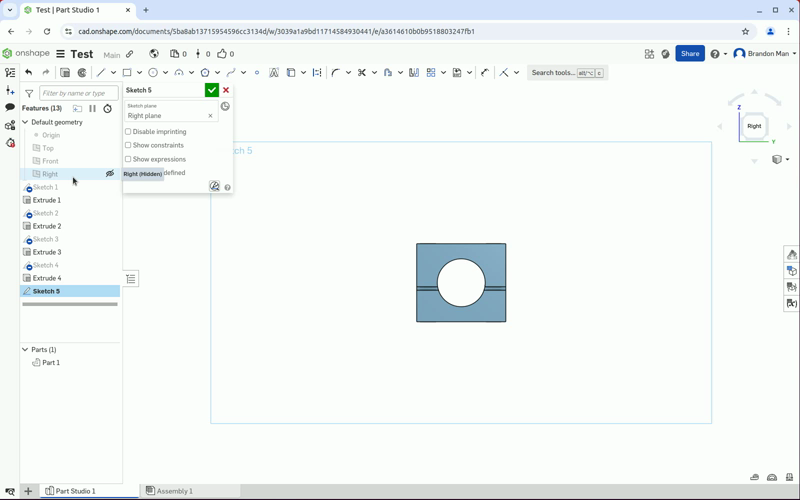
mouse_move(73, 352)
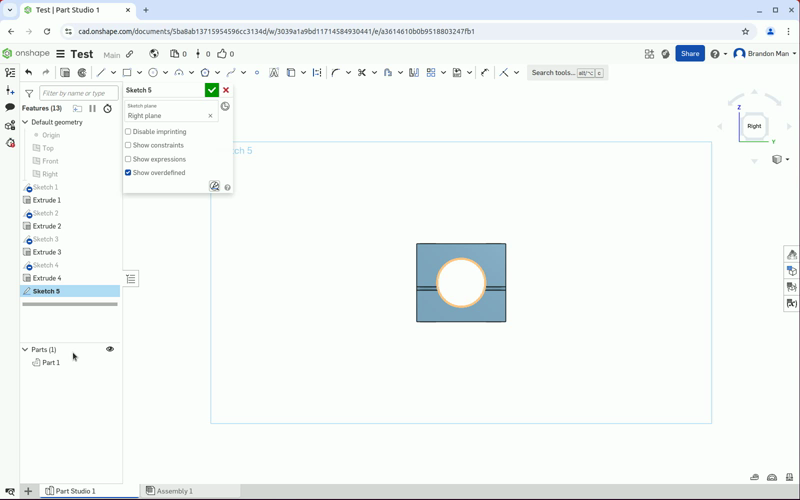
key(y)
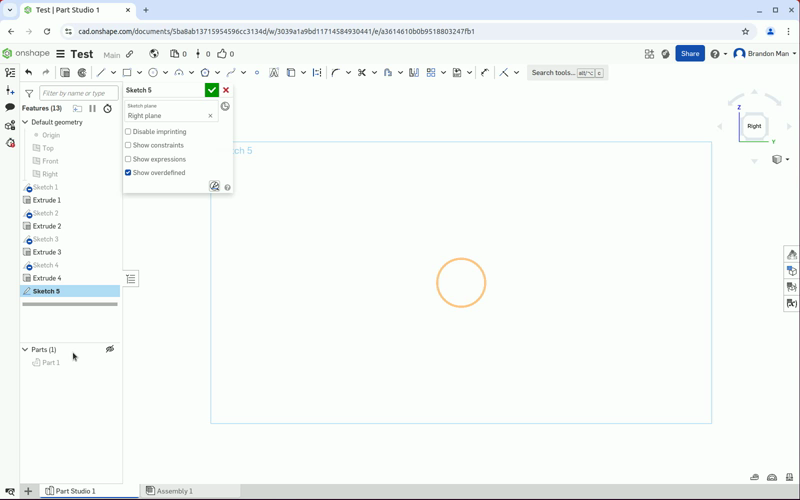
key(l)
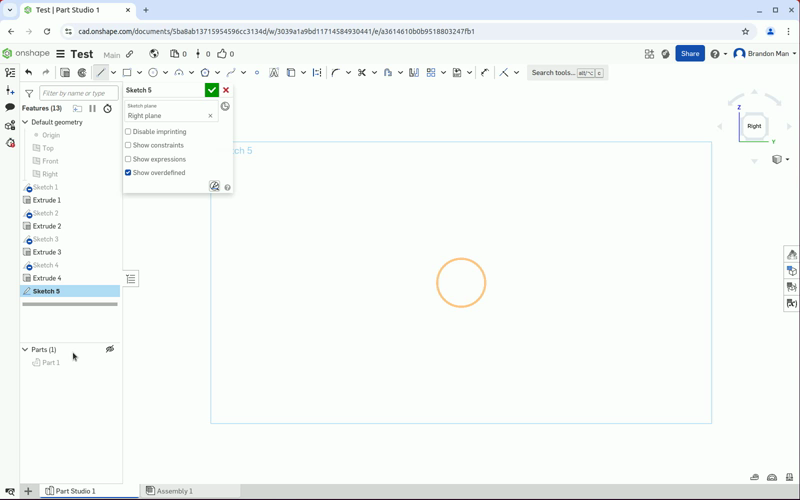
key_down(shift)
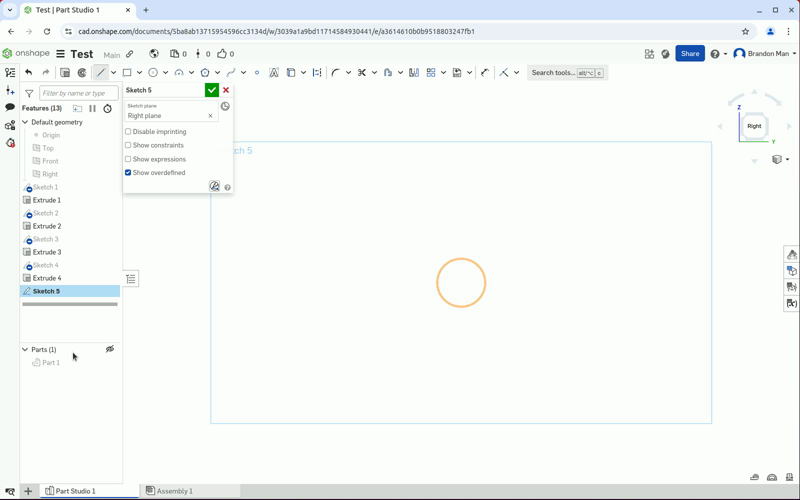
mouse_move(416, 252)
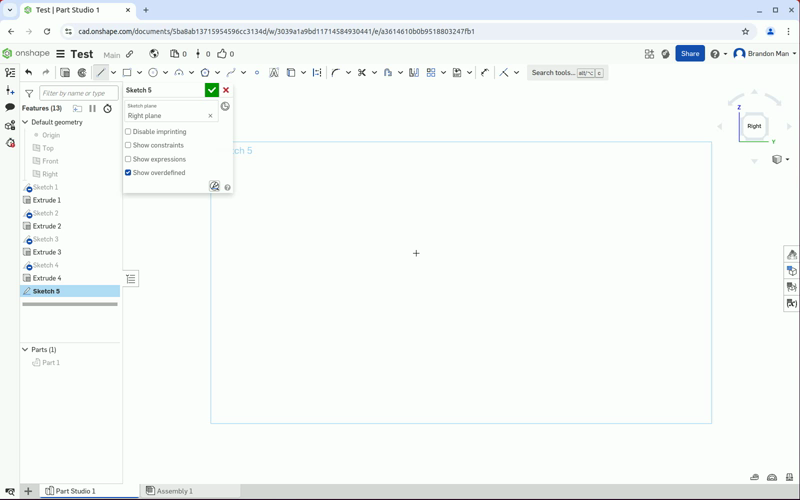
click(416, 252)
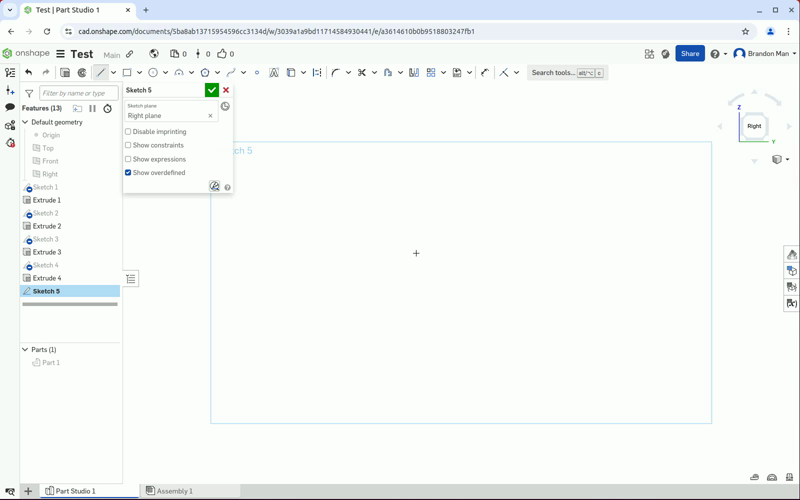
key_up(shift)
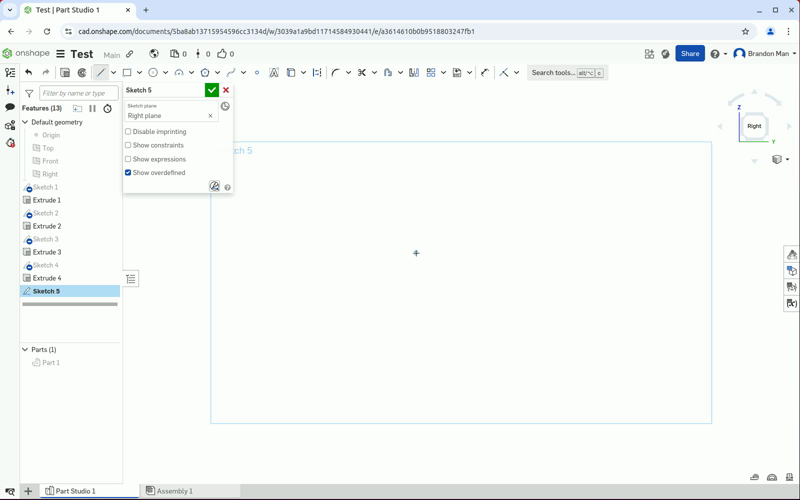
key_down(shift)
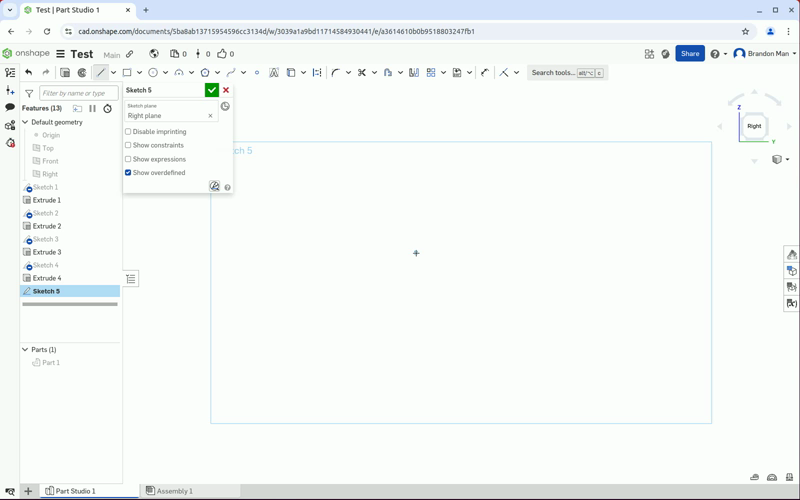
mouse_move(446, 252)
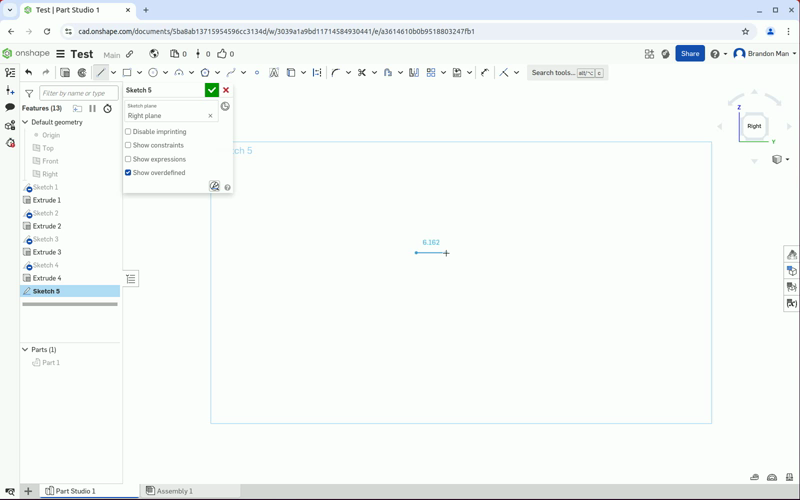
mouse_move(439, 252)
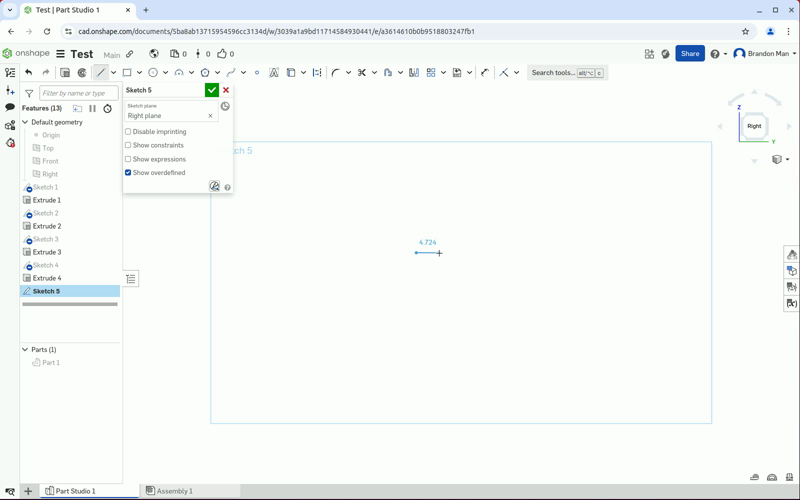
click(439, 252)
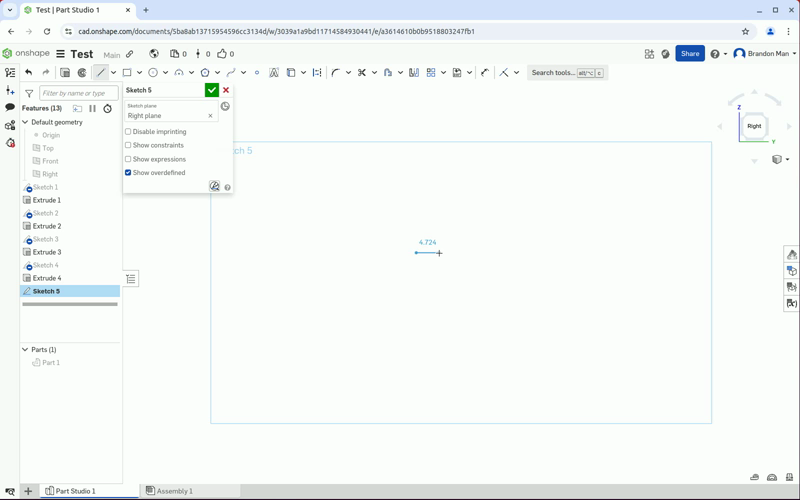
key_up(shift)
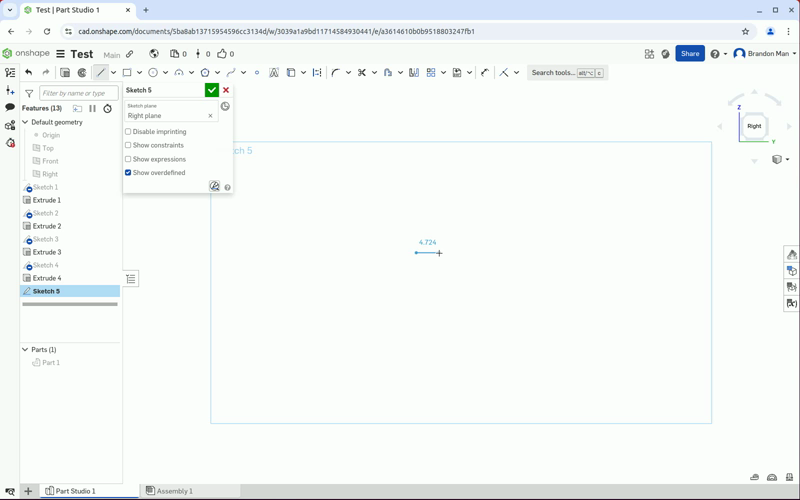
key_down(shift)
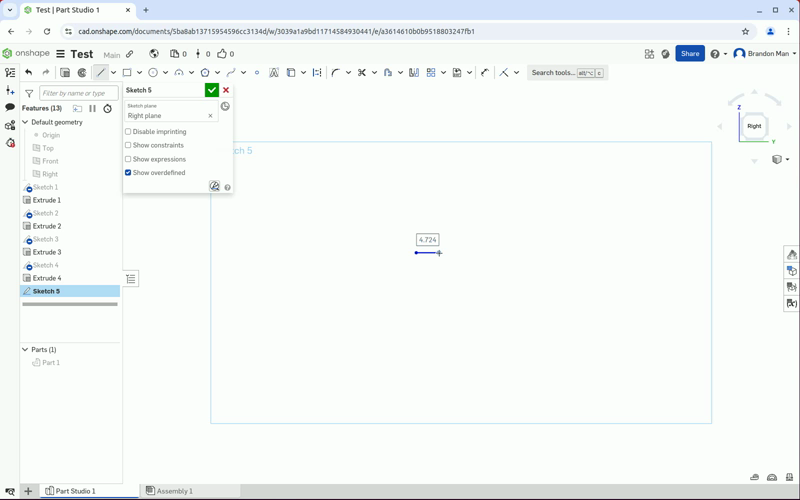
mouse_move(469, 252)
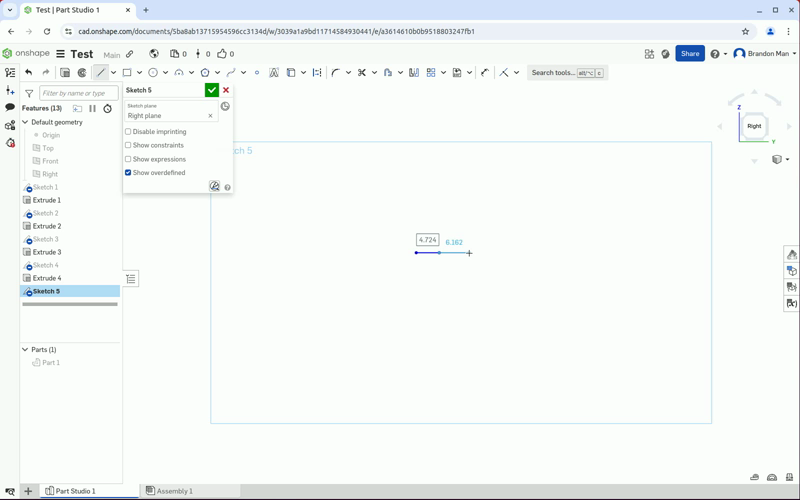
mouse_move(439, 244)
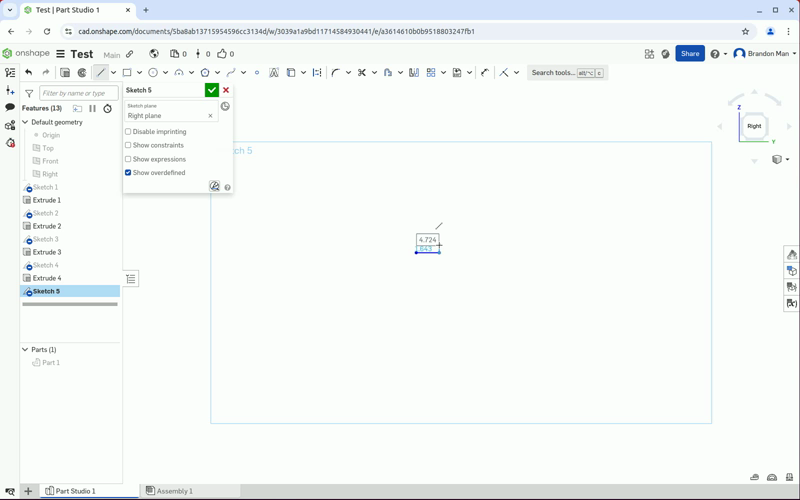
click(439, 244)
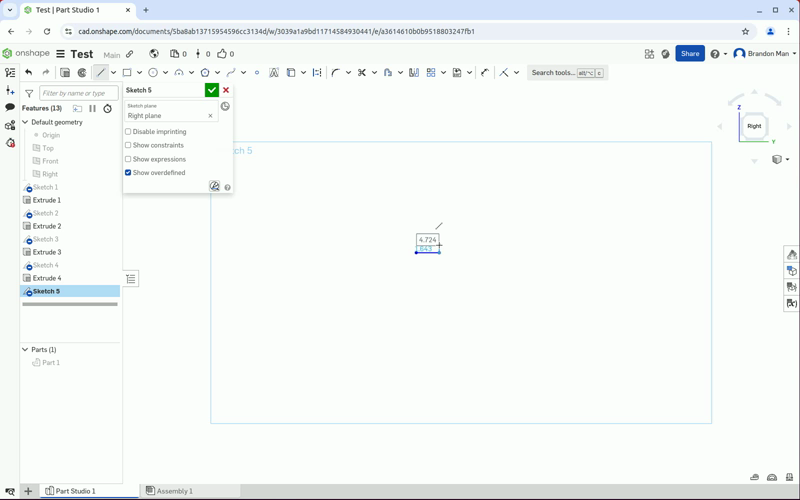
key_up(shift)
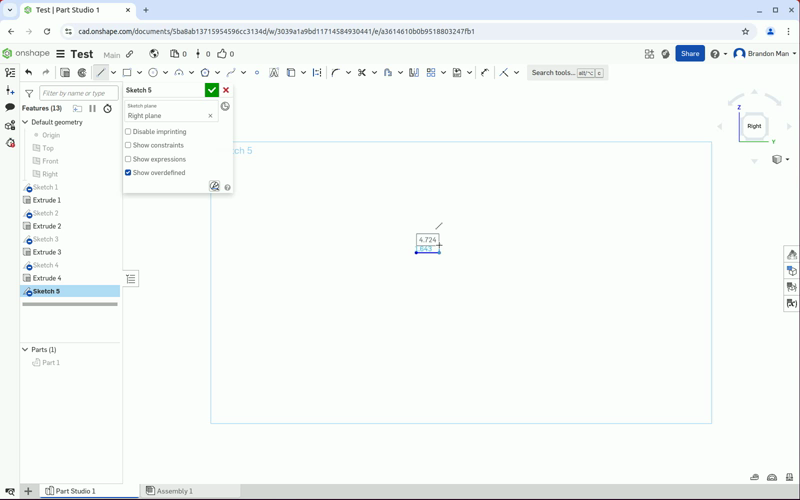
key_down(shift)
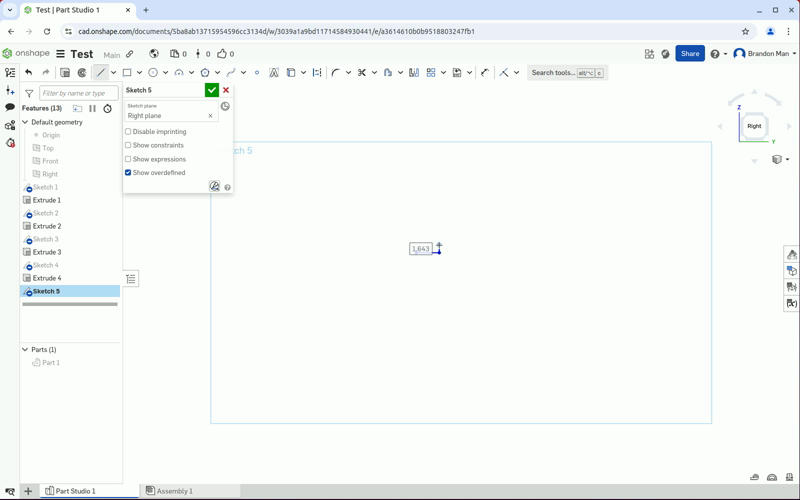
mouse_move(469, 244)
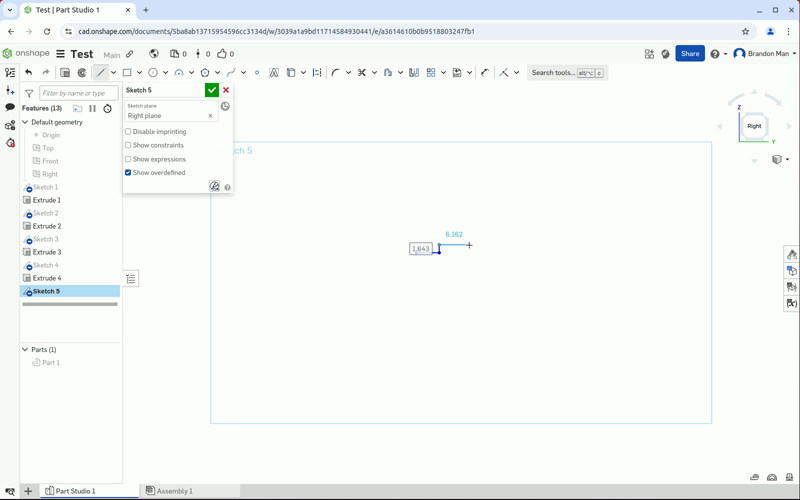
mouse_move(416, 244)
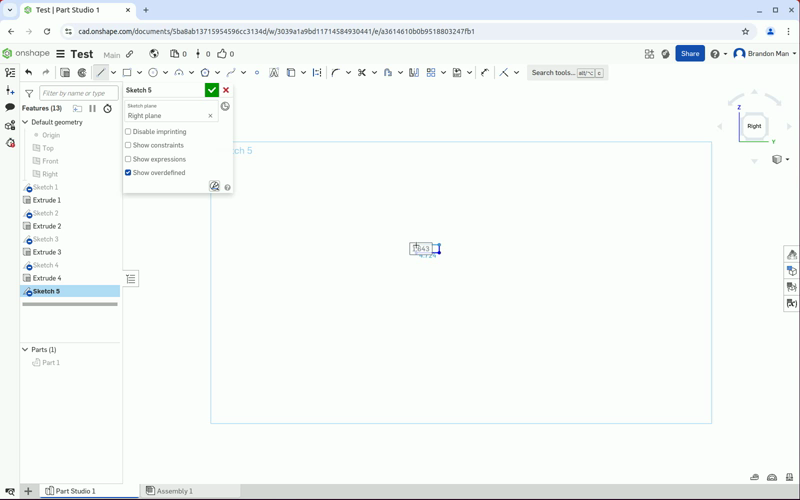
click(416, 244)
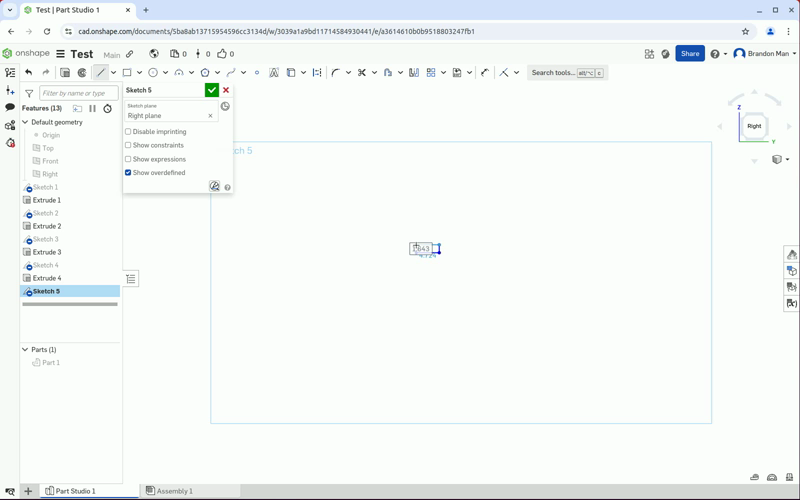
key_up(shift)
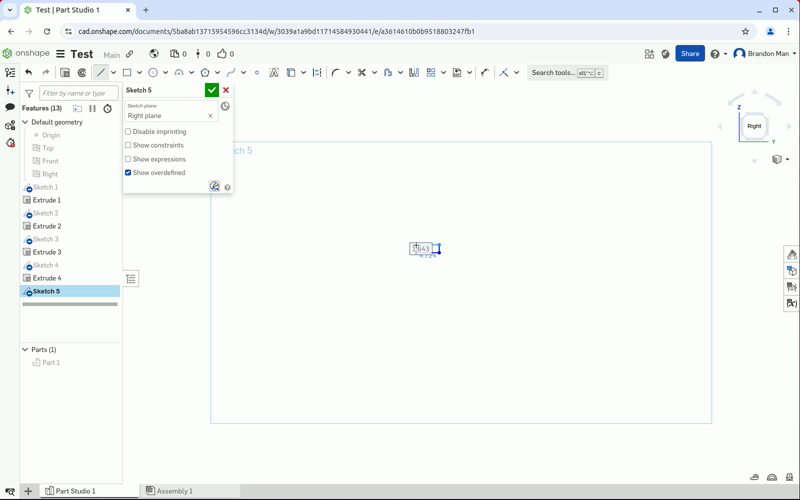
mouse_move(446, 244)
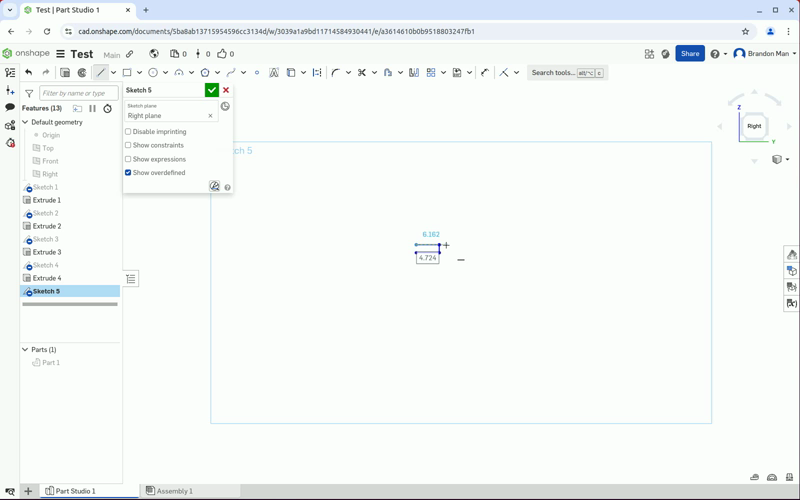
key_down(shift)
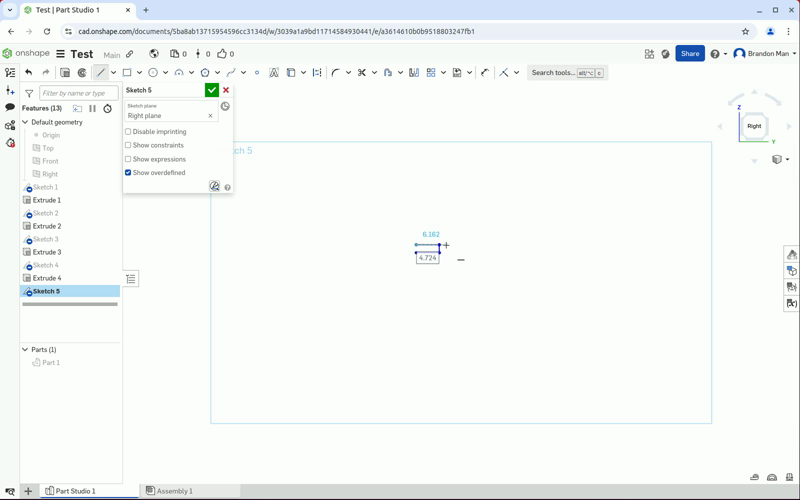
mouse_move(416, 252)
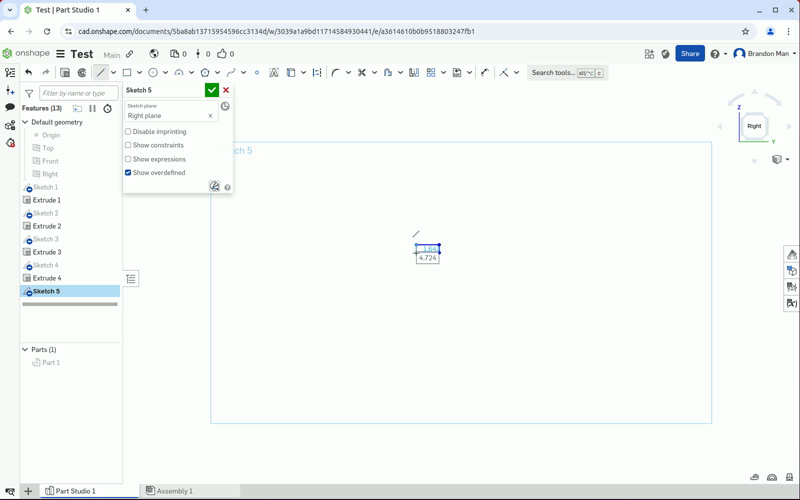
key_up(shift)
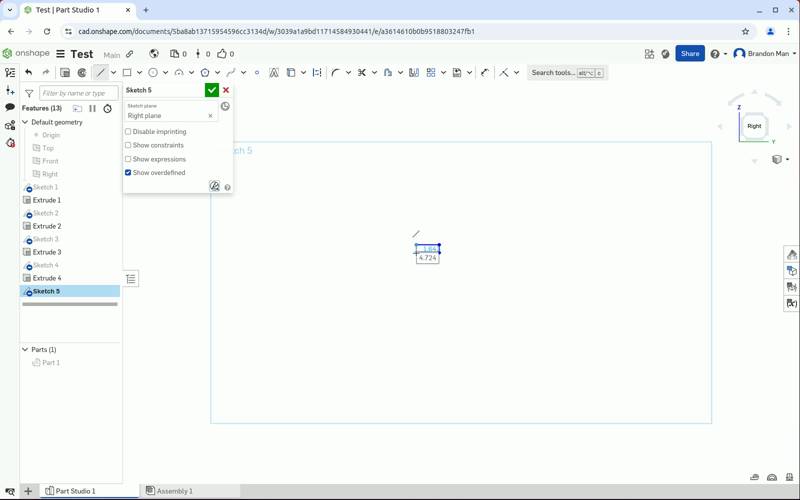
click(416, 252)
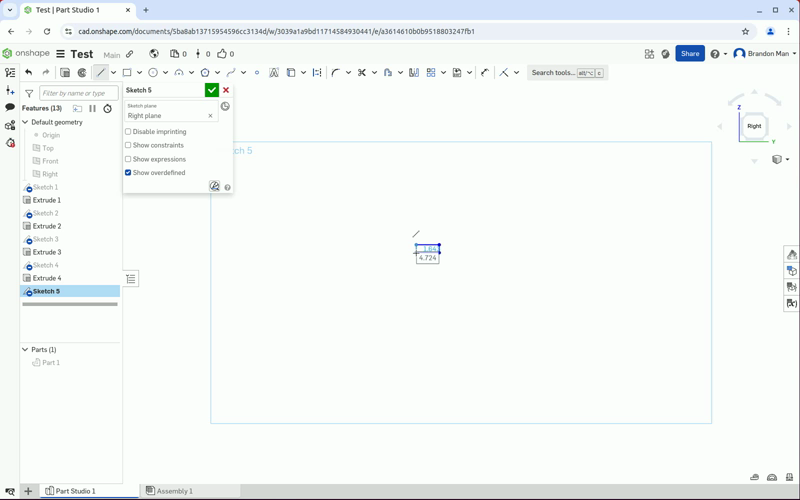
key(esc)
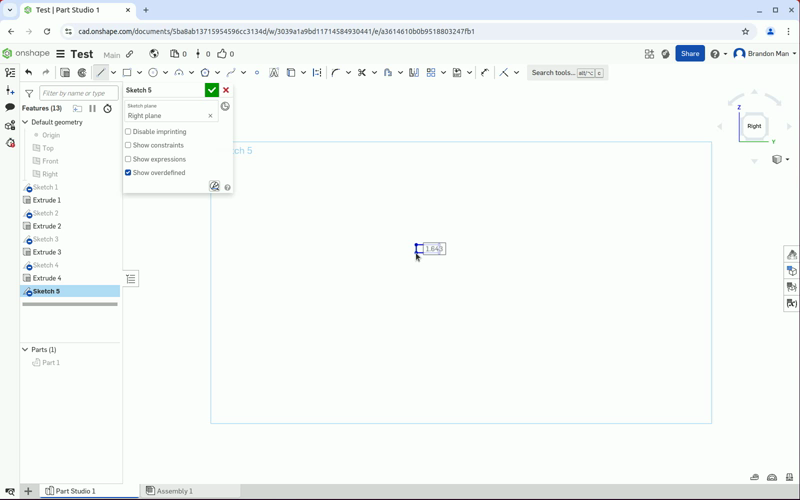
mouse_move(421, 252)
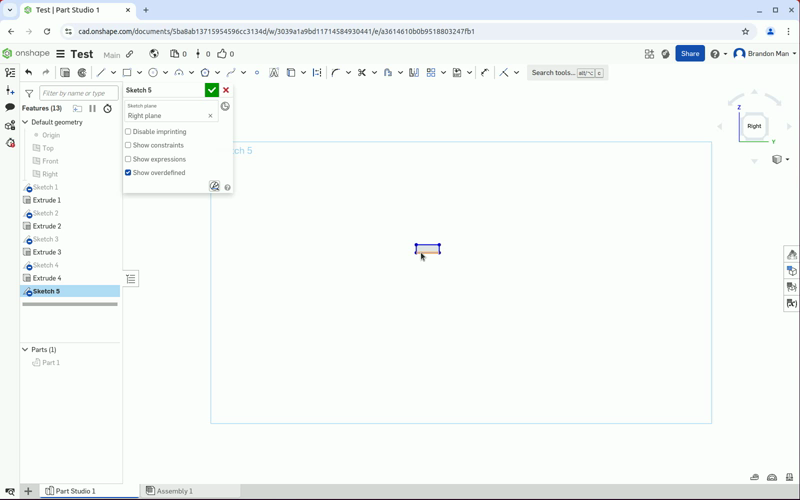
scroll(6)
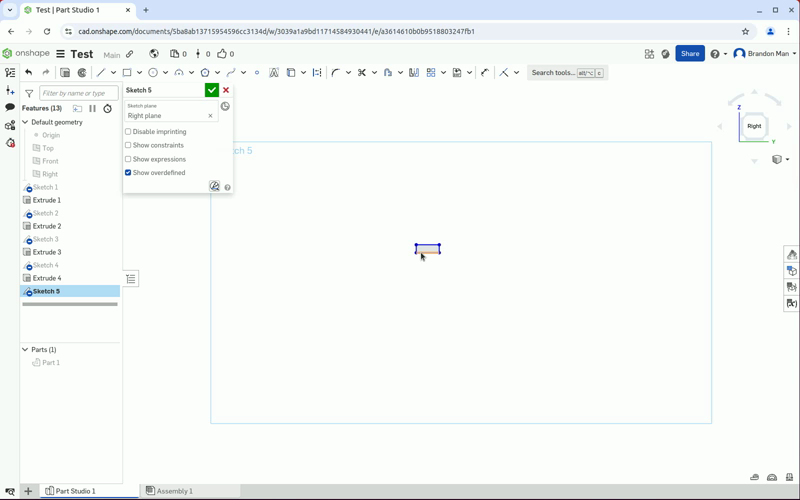
scroll(6)
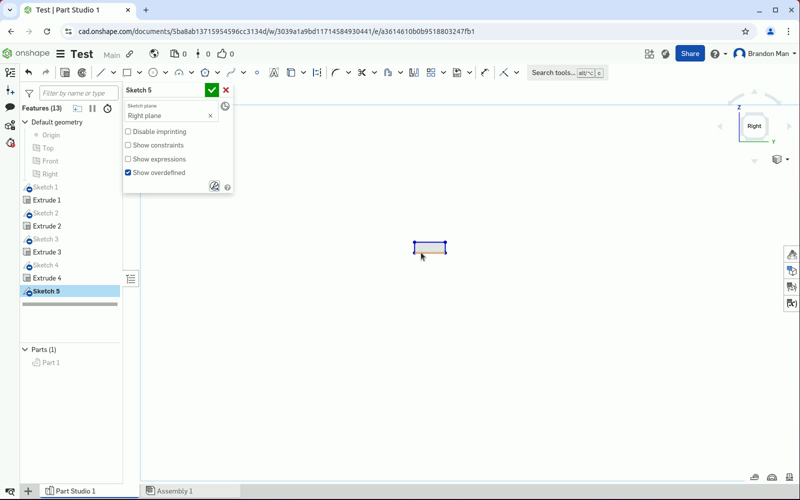
scroll(6)
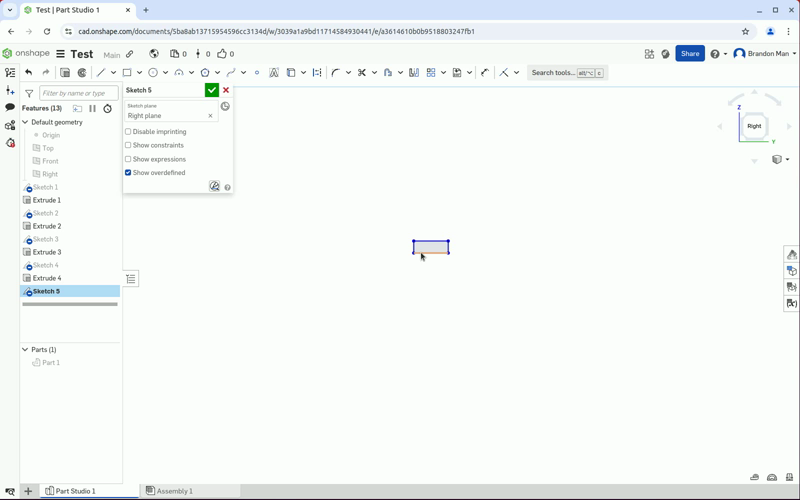
scroll(6)
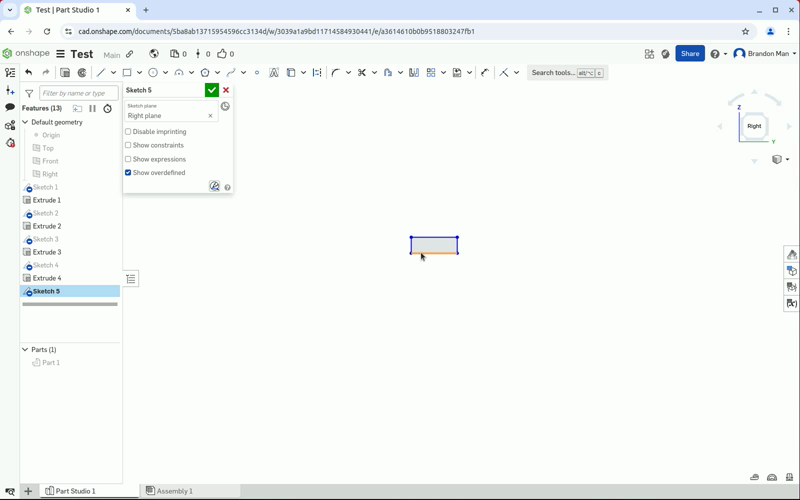
scroll(6)
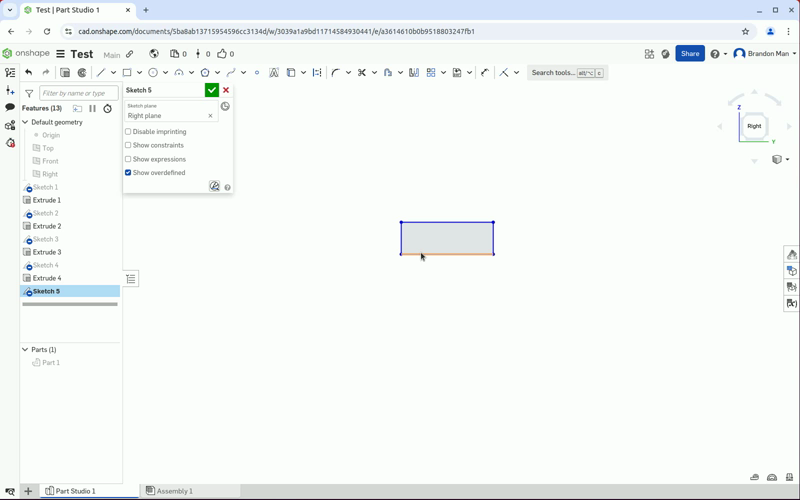
scroll(6)
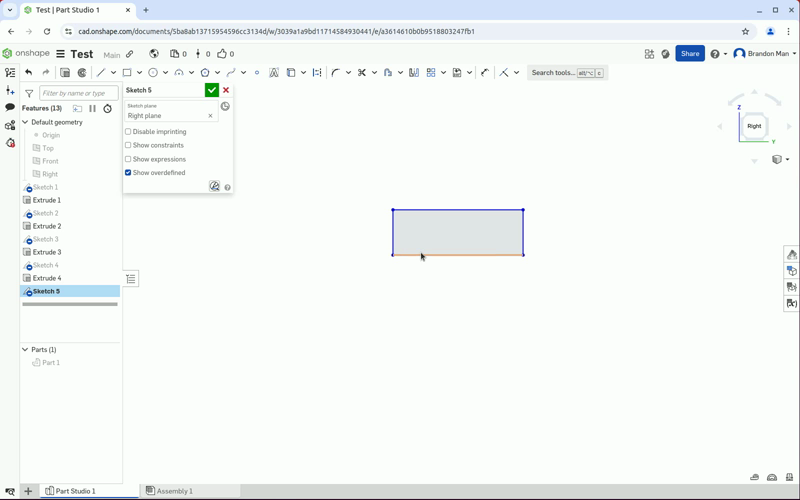
scroll(6)
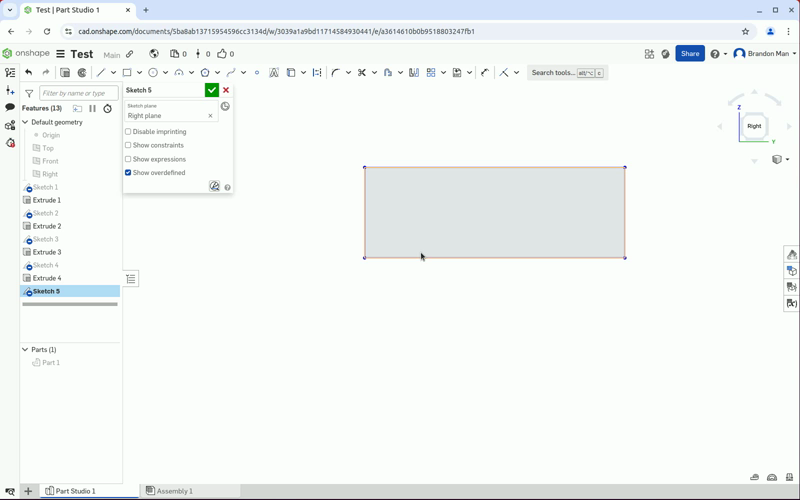
click(421, 252)
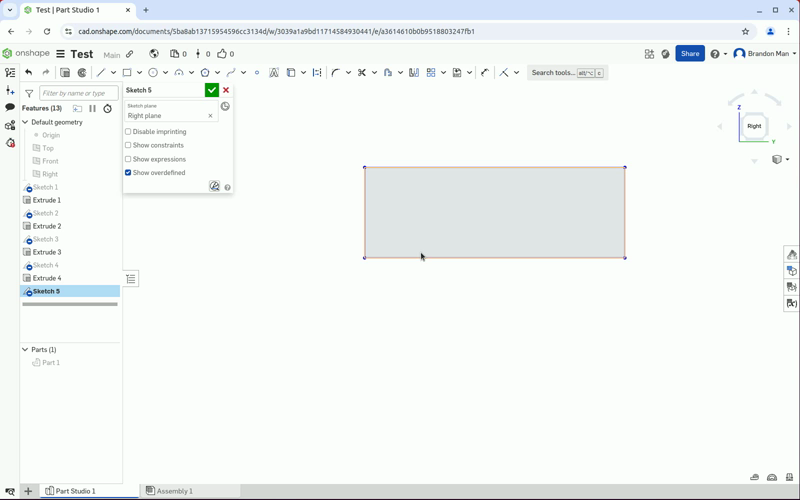
scroll(-6)
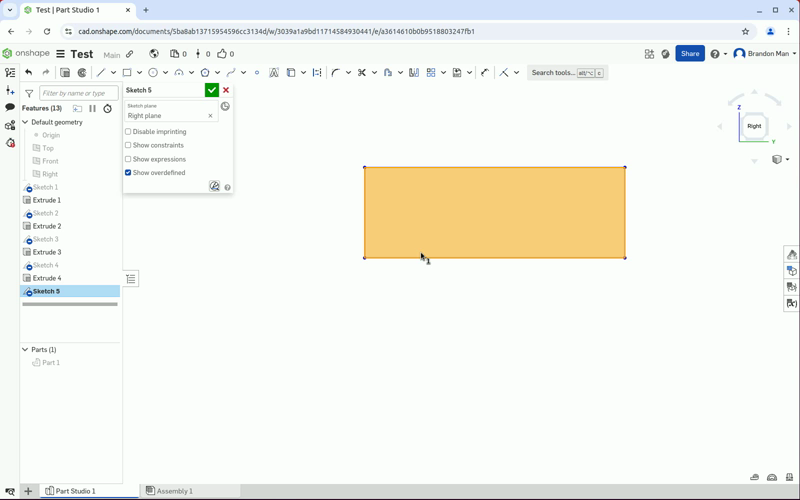
scroll(-6)
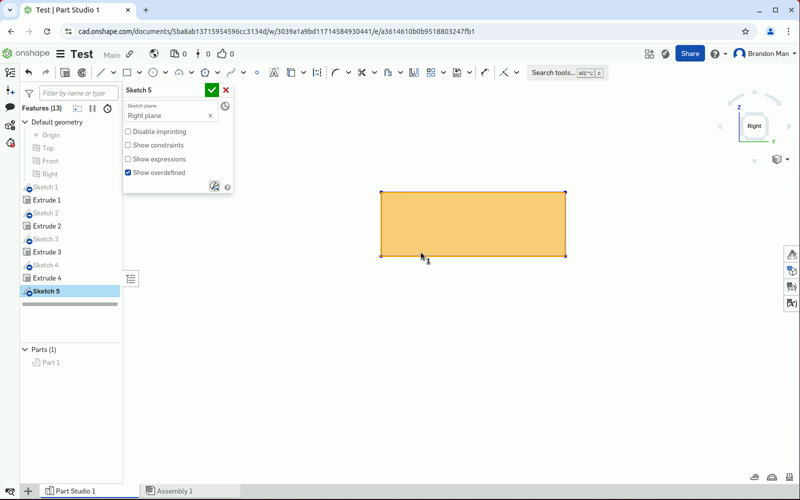
scroll(-6)
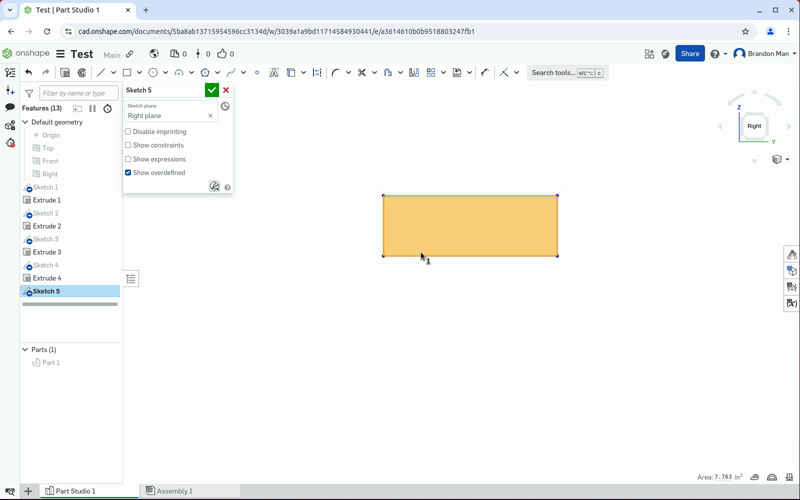
scroll(-6)
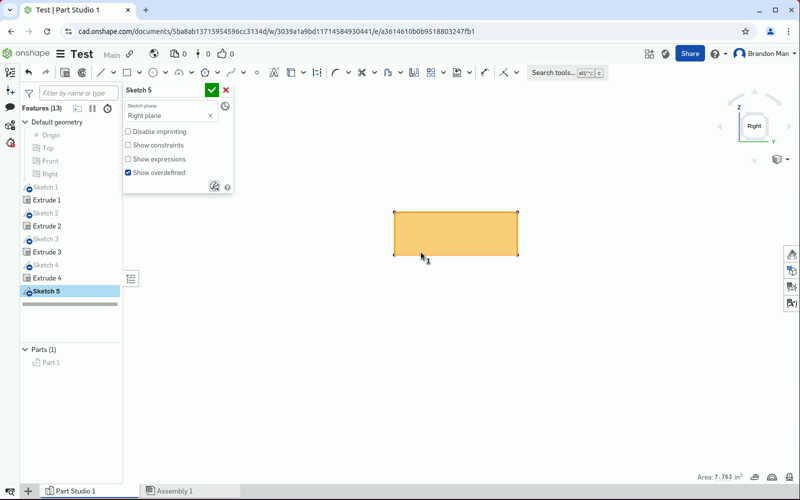
scroll(-6)
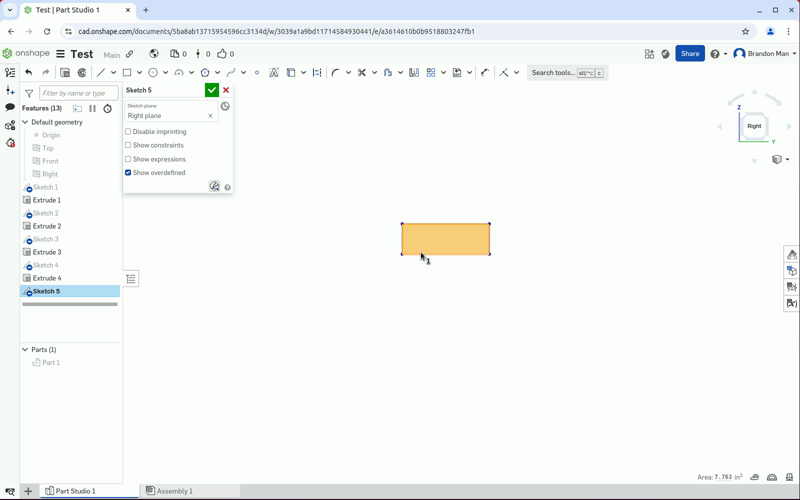
scroll(-6)
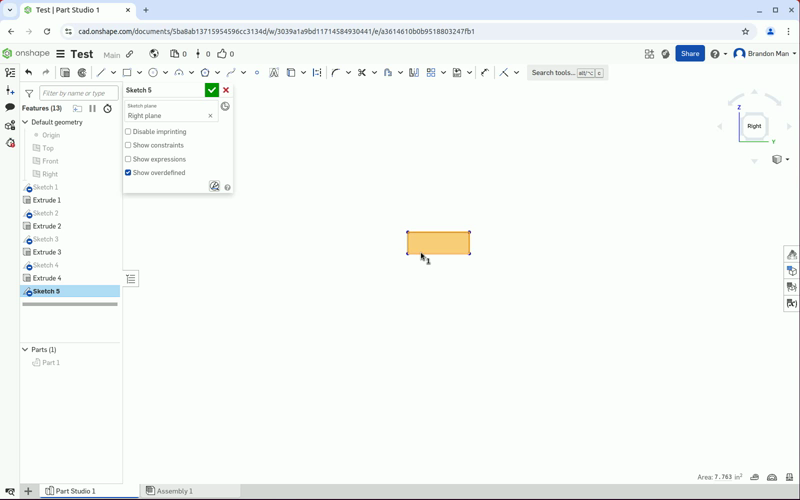
scroll(-6)
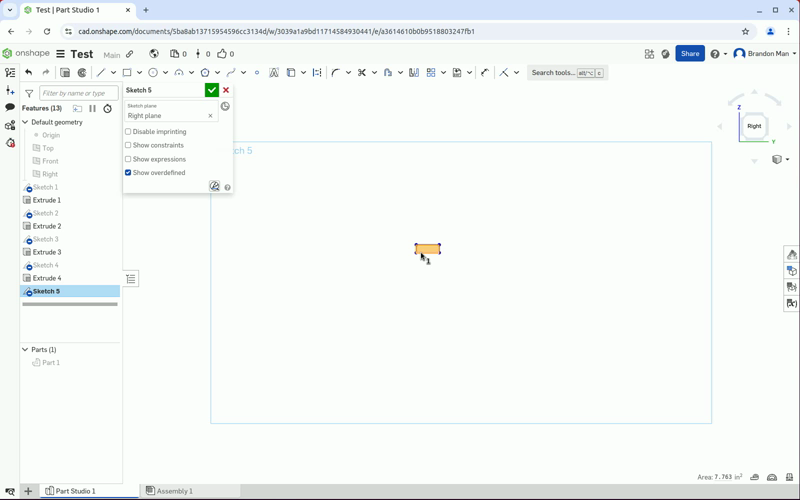
mouse_move(73, 352)
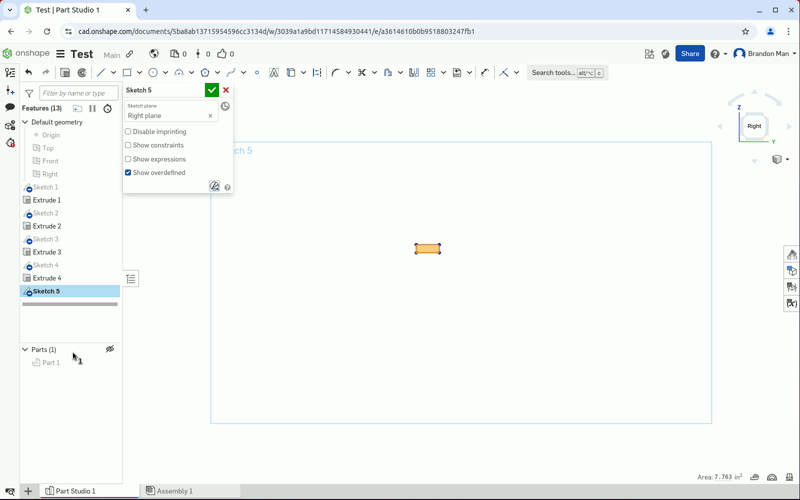
key(shift+y)
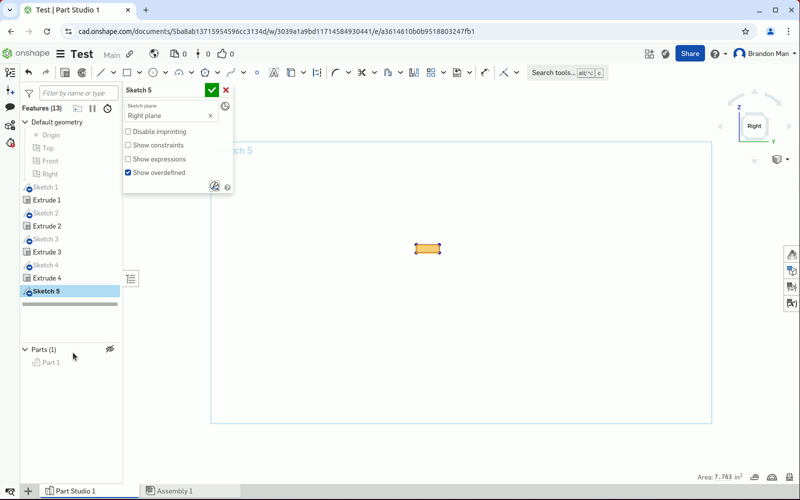
key(shift+e)
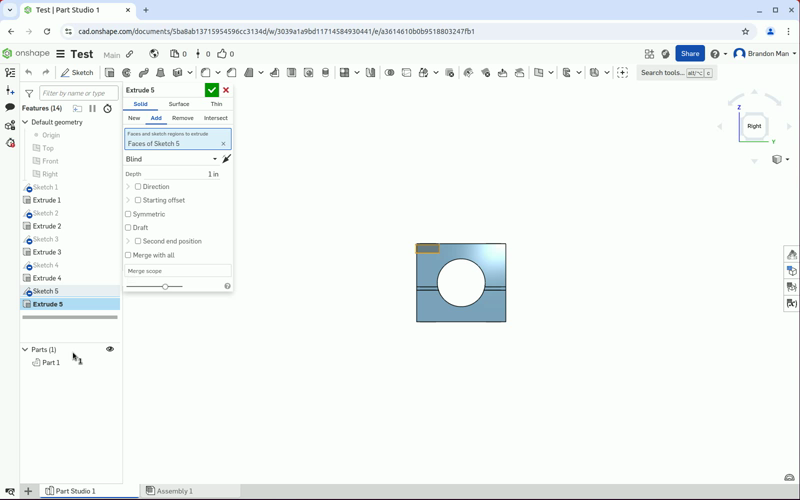
mouse_move(143, 106)
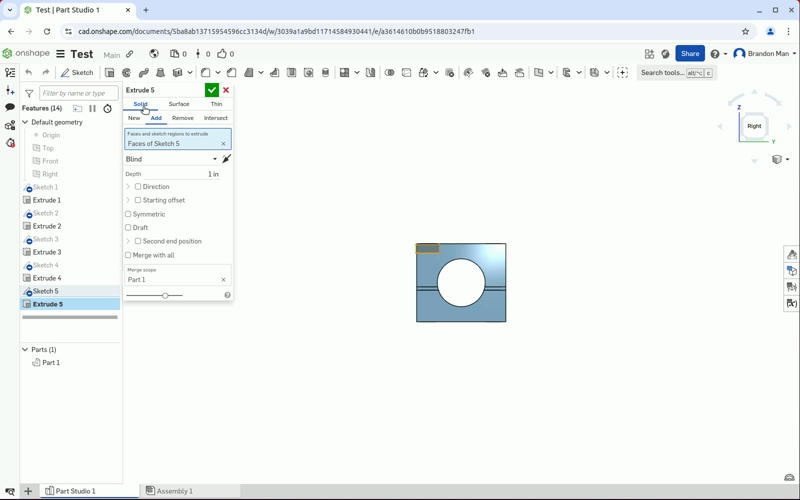
click(143, 106)
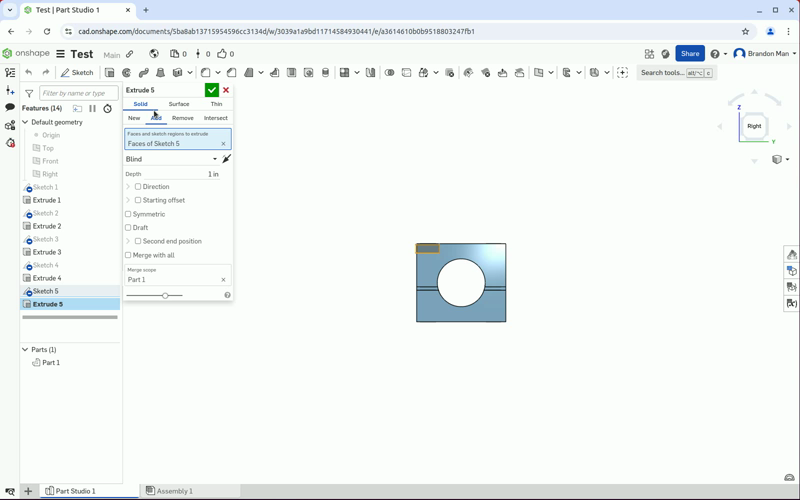
mouse_move(186, 120)
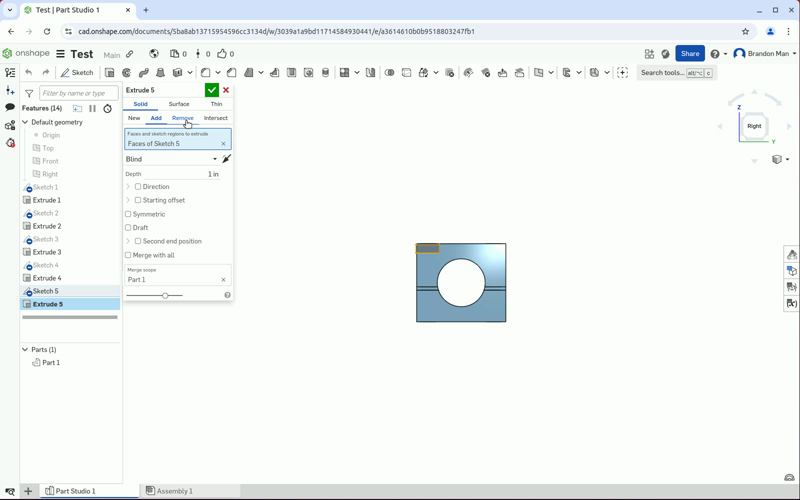
click(186, 120)
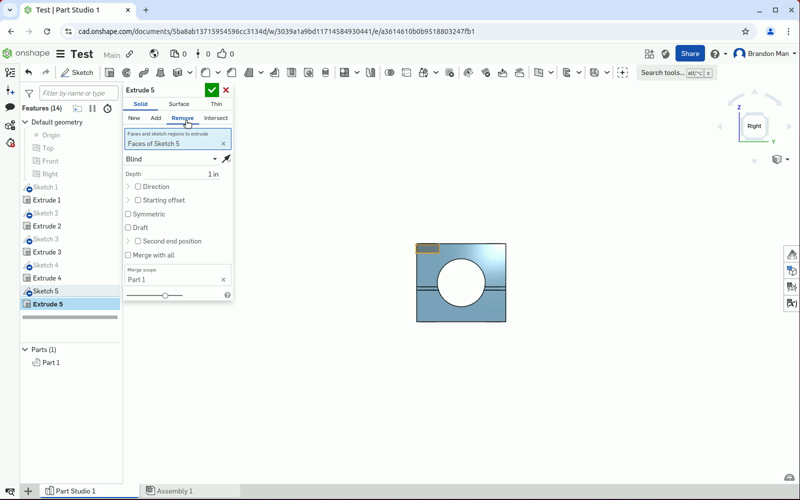
key(tab, 4)
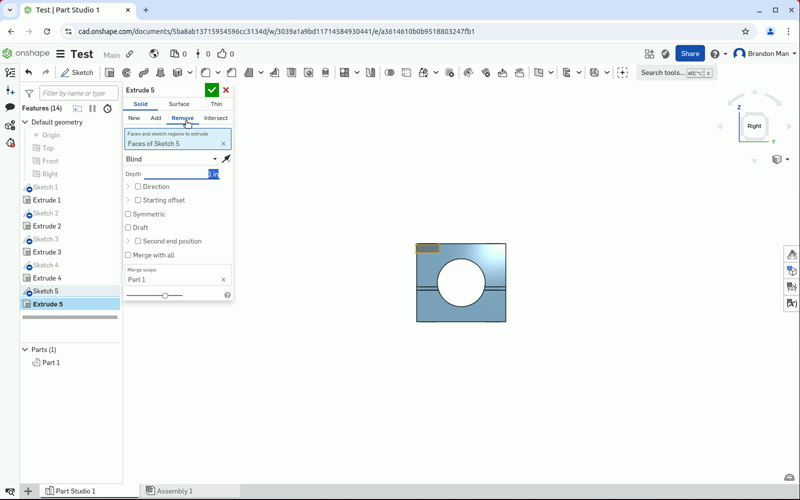
text(-19.738)
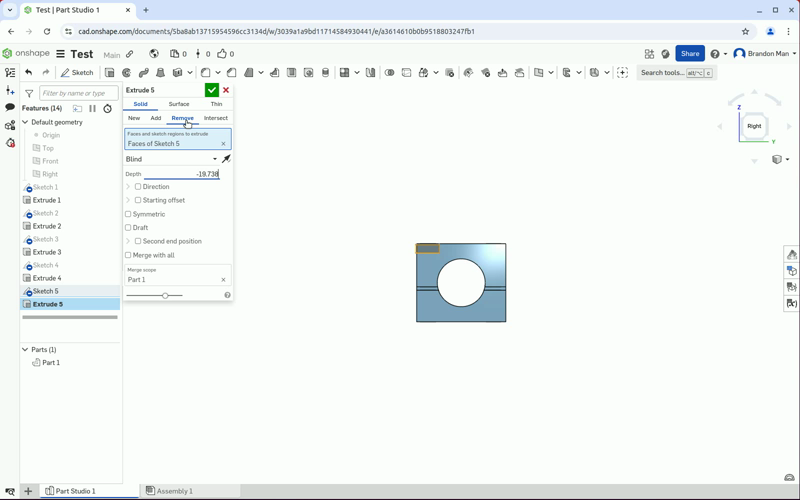
key(tab, 3)
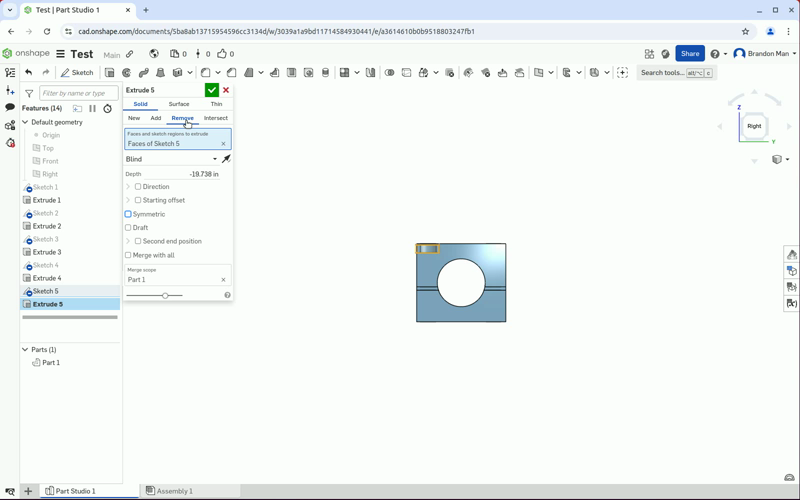
key(space)
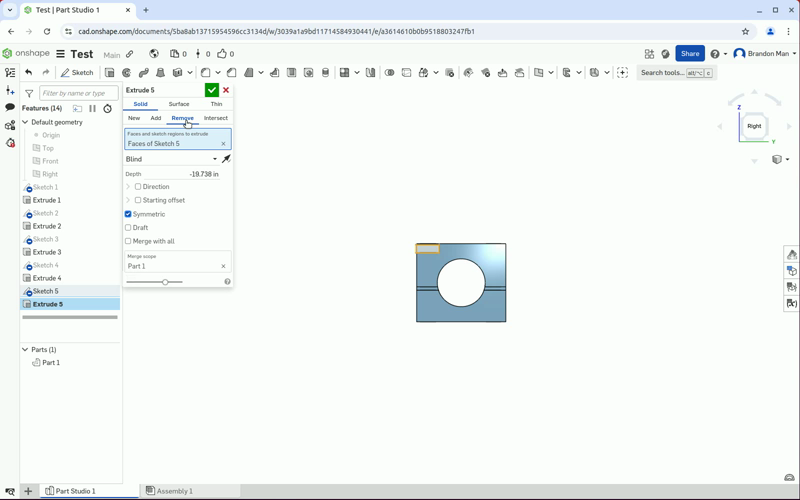
key(tab, 2)
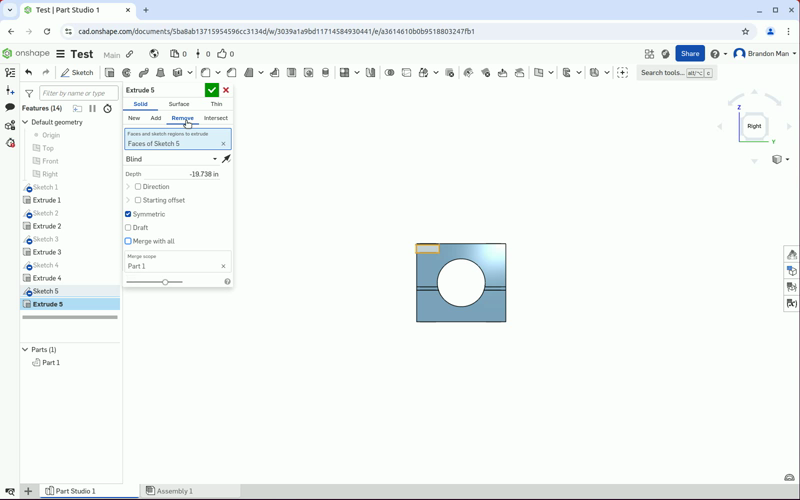
key(space)
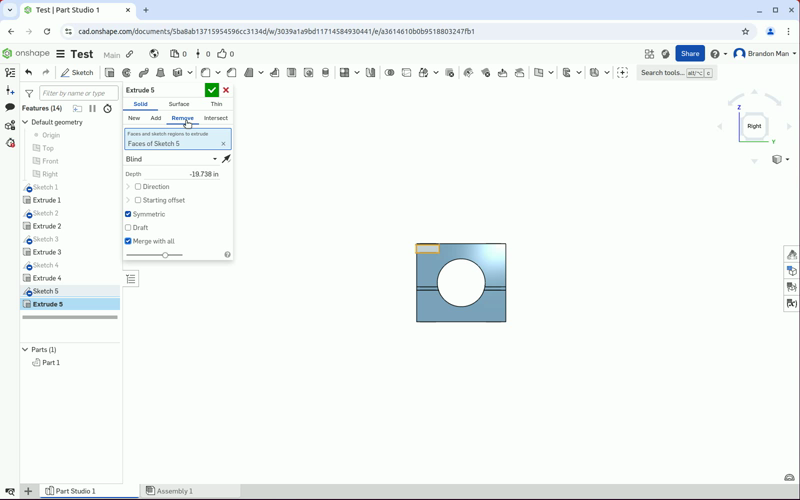
key(enter)
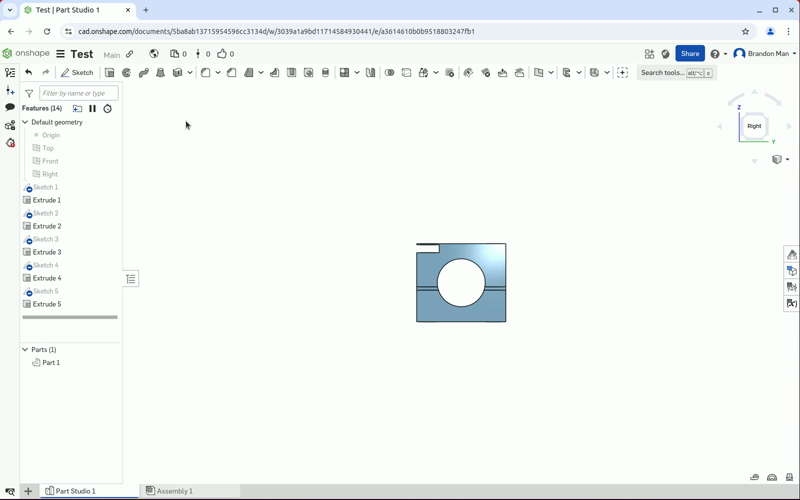
key(shift+h)
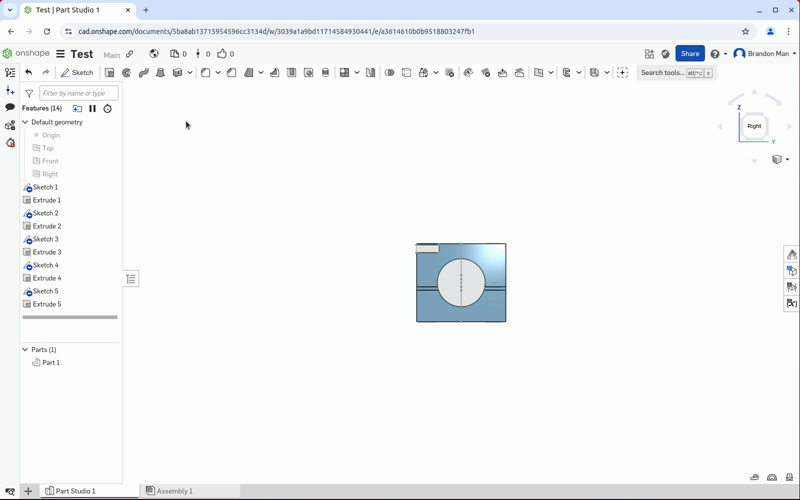
key(shift+h)
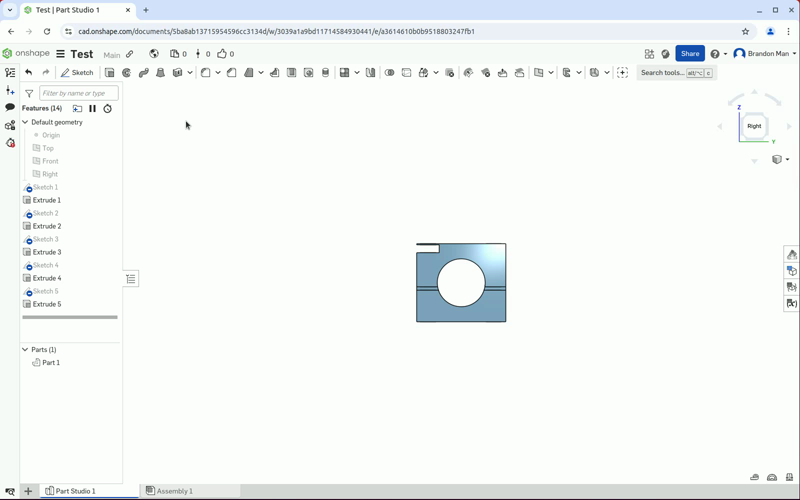
mouse_move(73, 189)
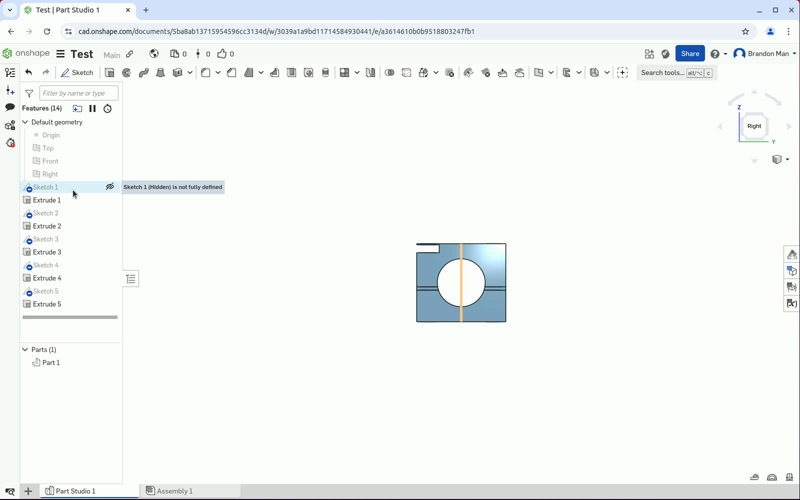
click(73, 189)
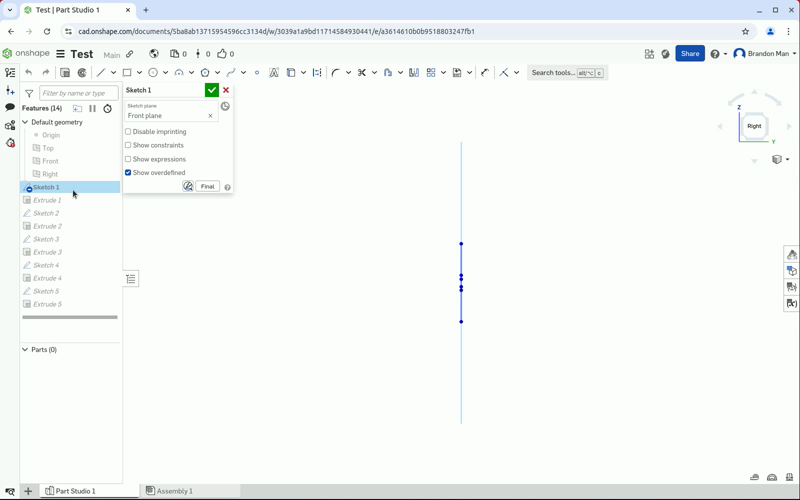
mouse_move(229, 92)
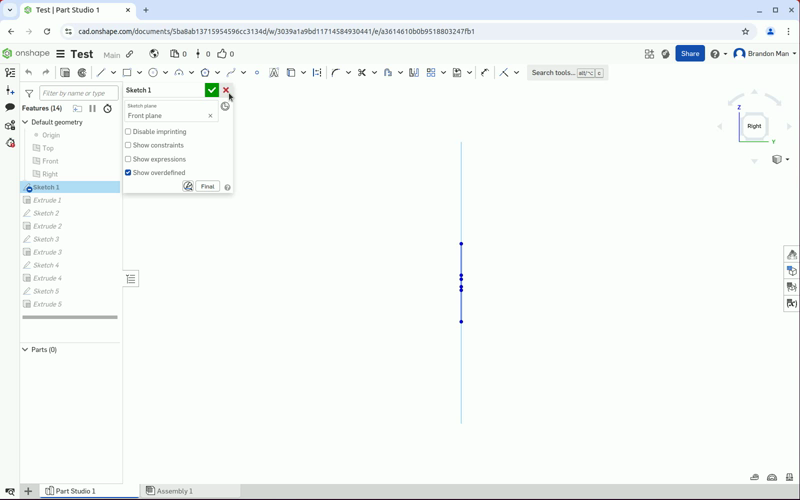
click(229, 92)
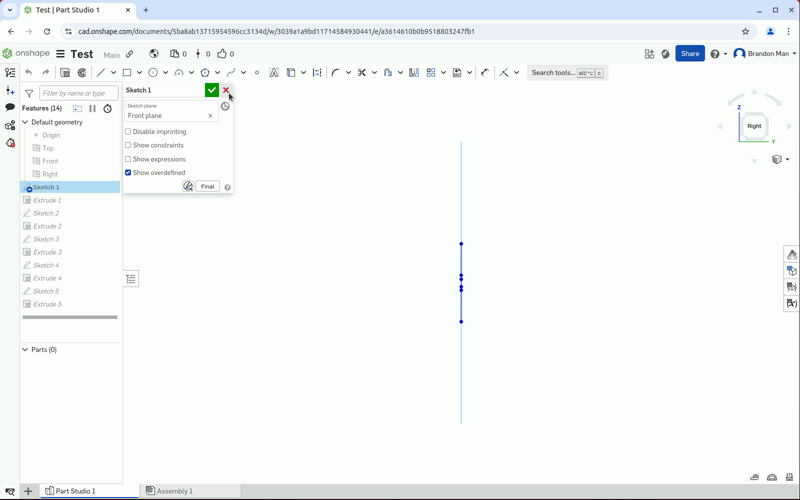
key(shift+s)
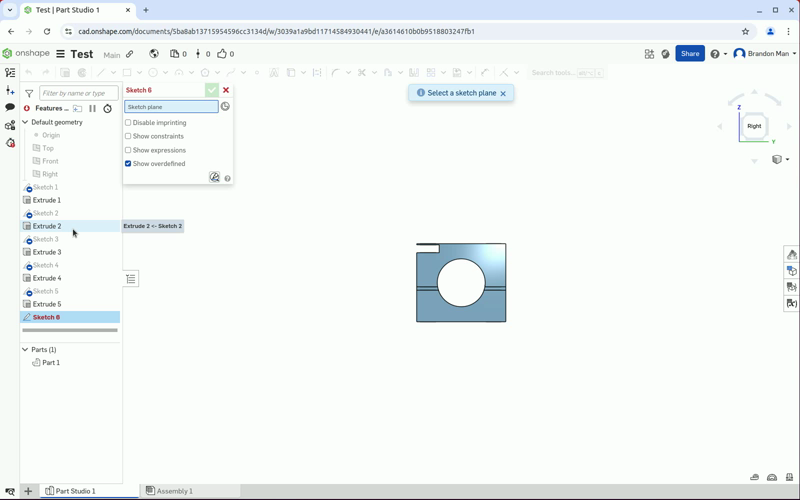
scroll(3)
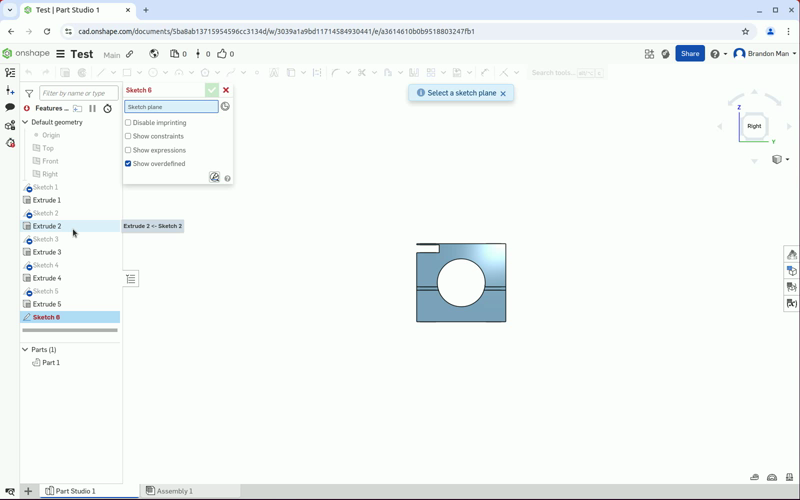
mouse_move(73, 176)
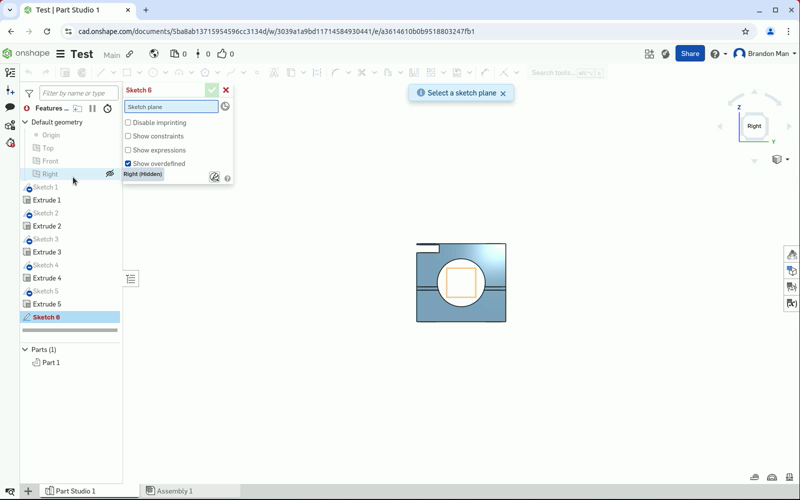
click(73, 176)
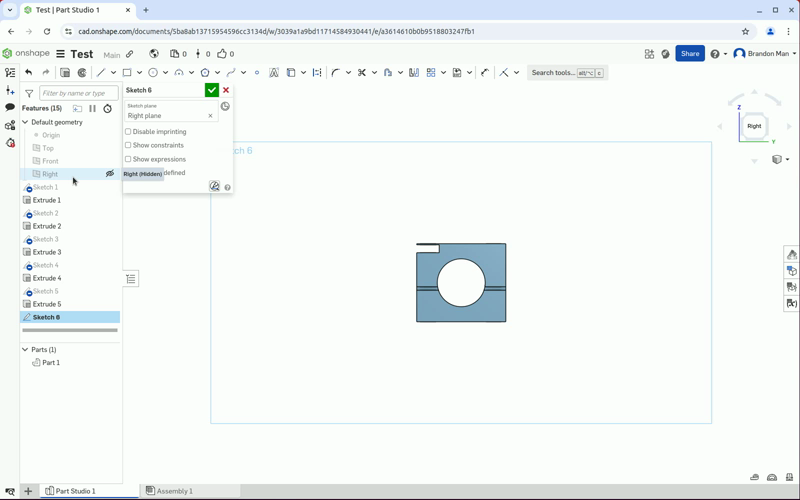
mouse_move(73, 352)
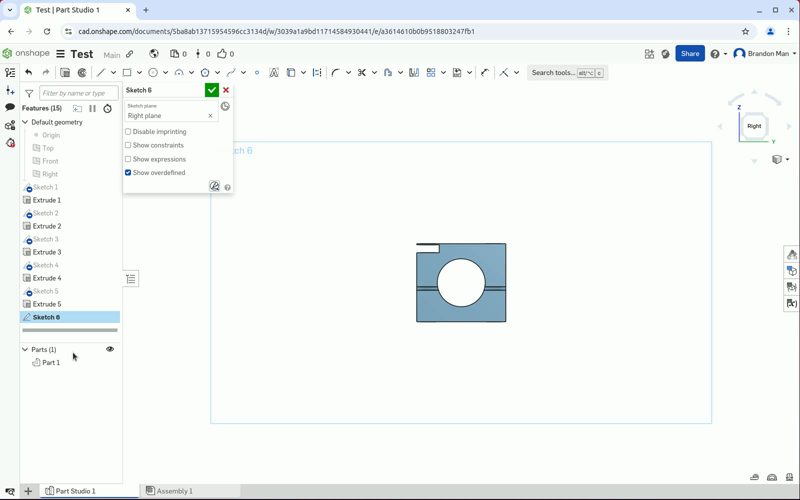
key(y)
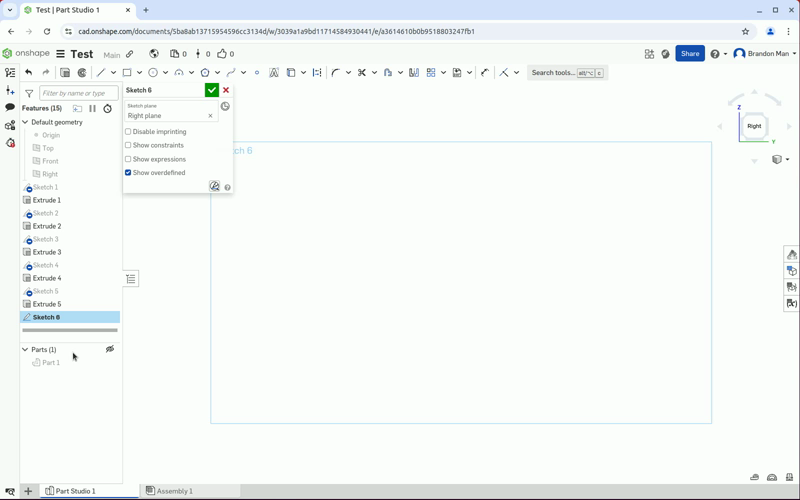
key(l)
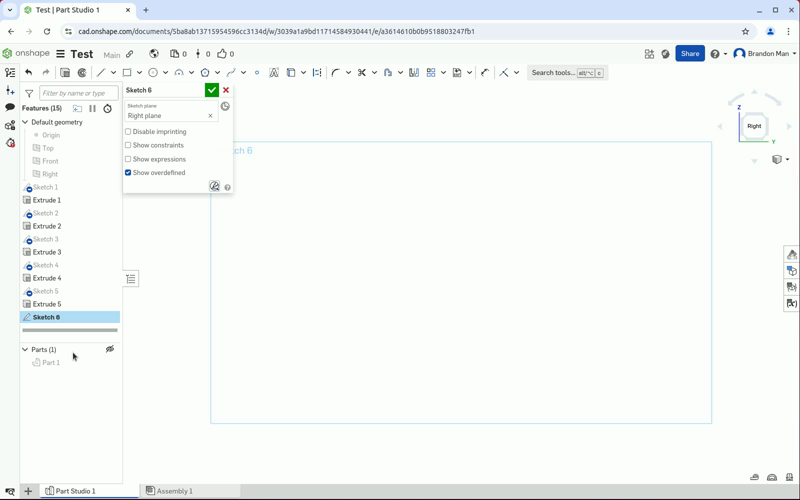
key_down(shift)
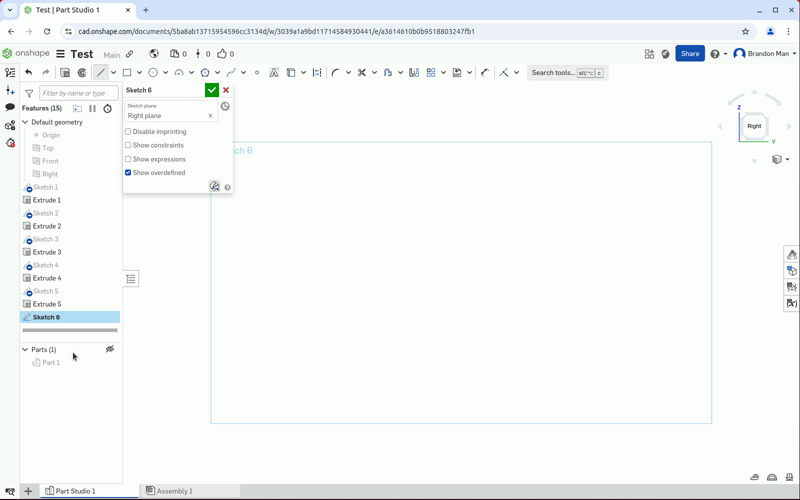
mouse_move(483, 252)
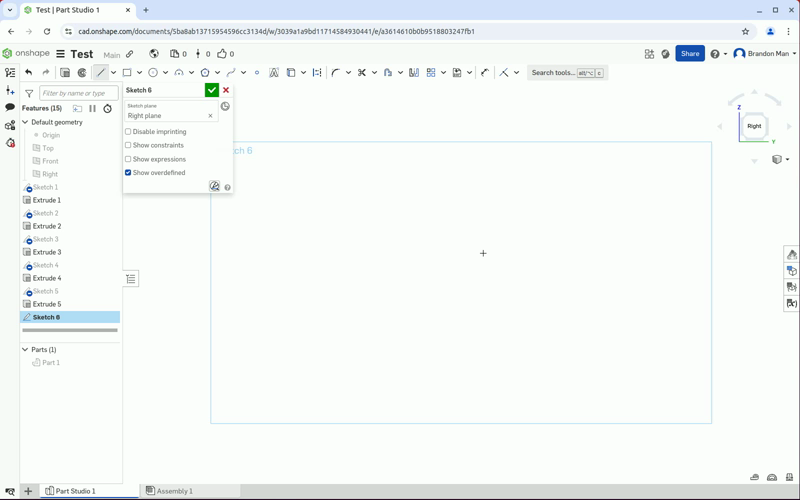
click(483, 252)
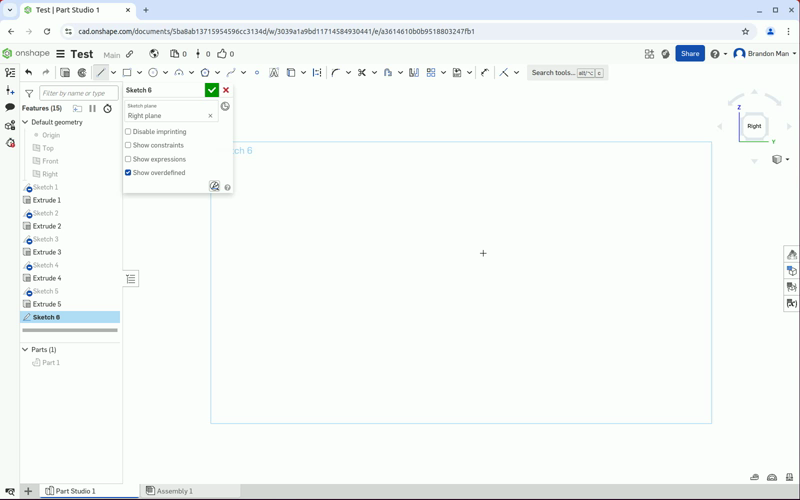
key_up(shift)
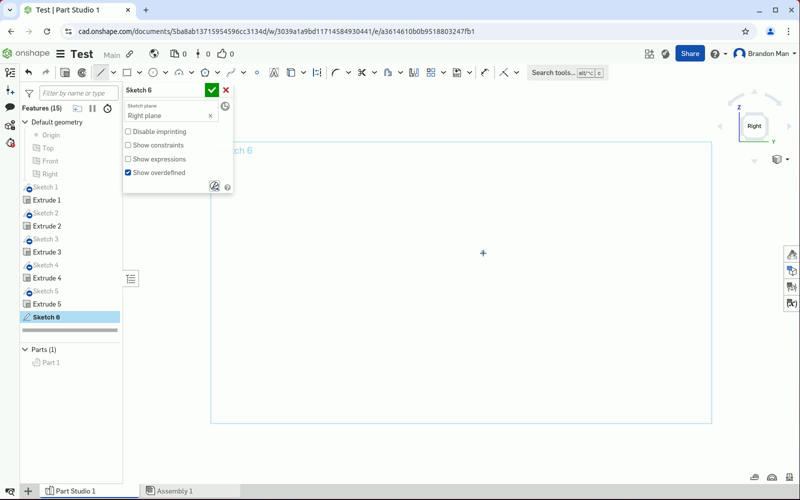
key_down(shift)
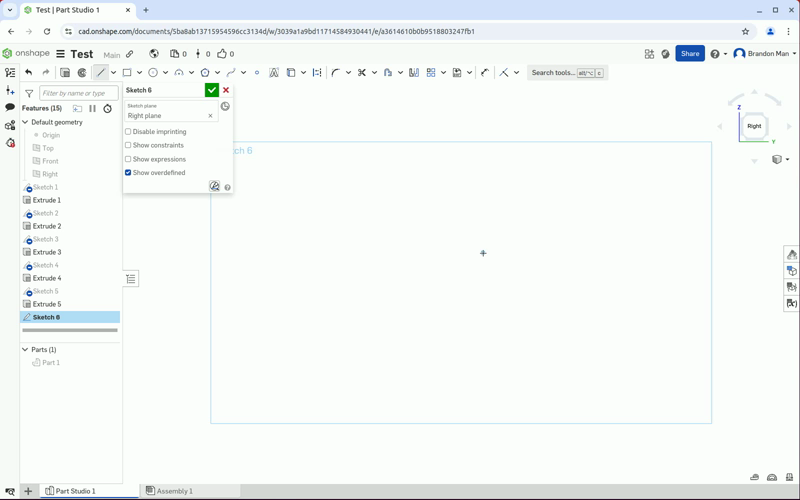
mouse_move(513, 252)
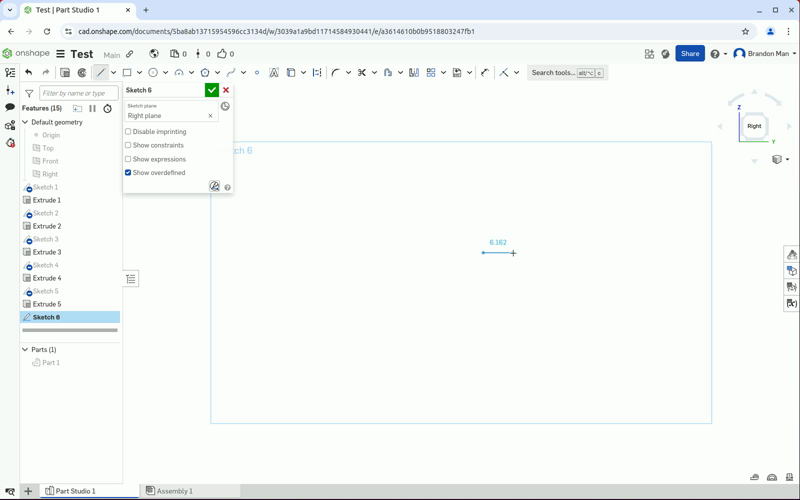
mouse_move(506, 252)
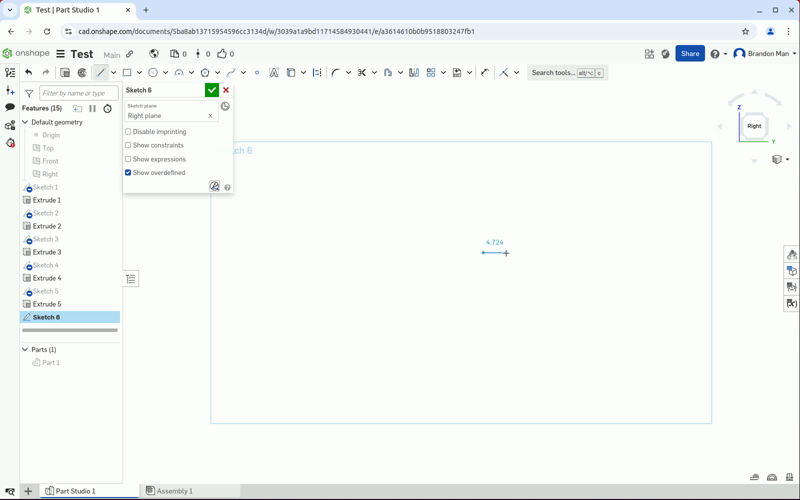
click(506, 252)
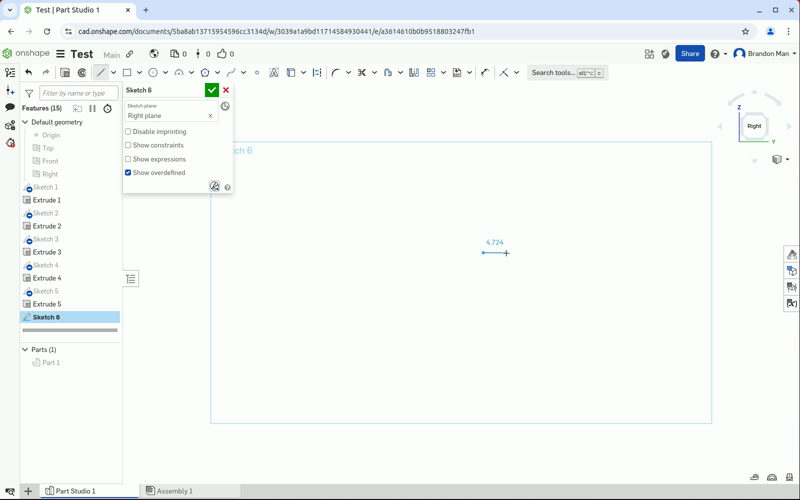
key_up(shift)
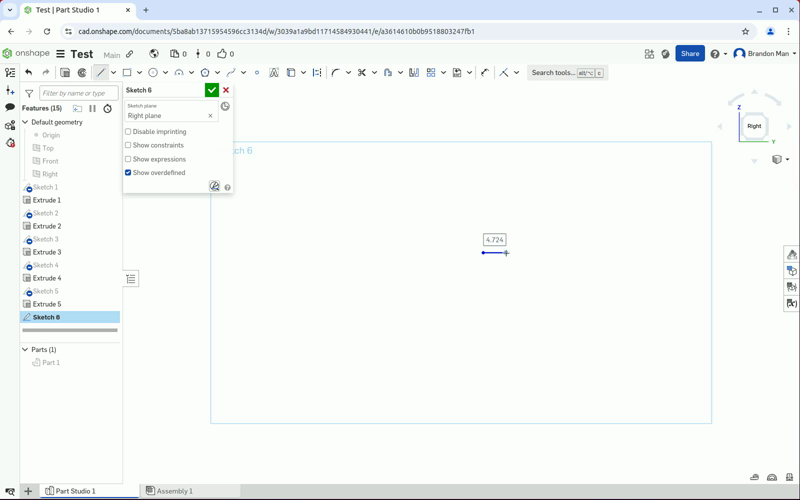
key_down(shift)
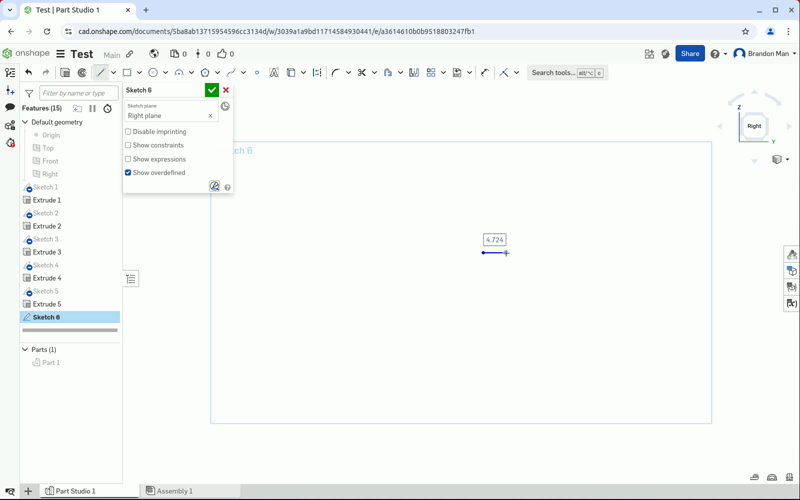
mouse_move(536, 252)
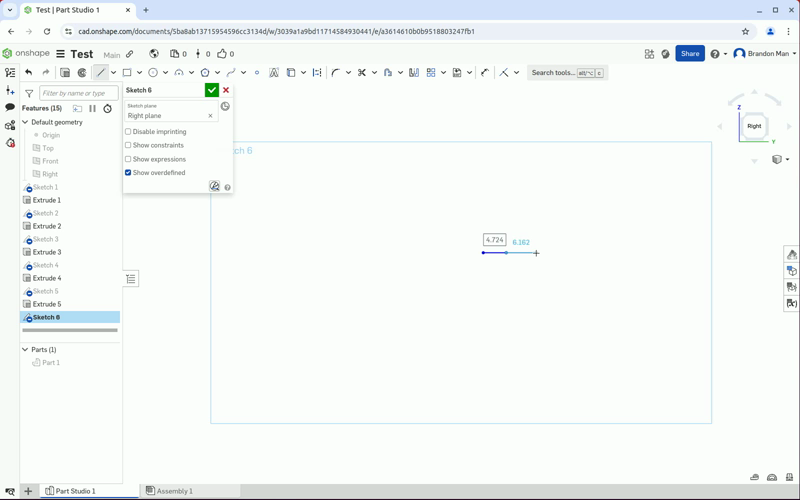
mouse_move(506, 244)
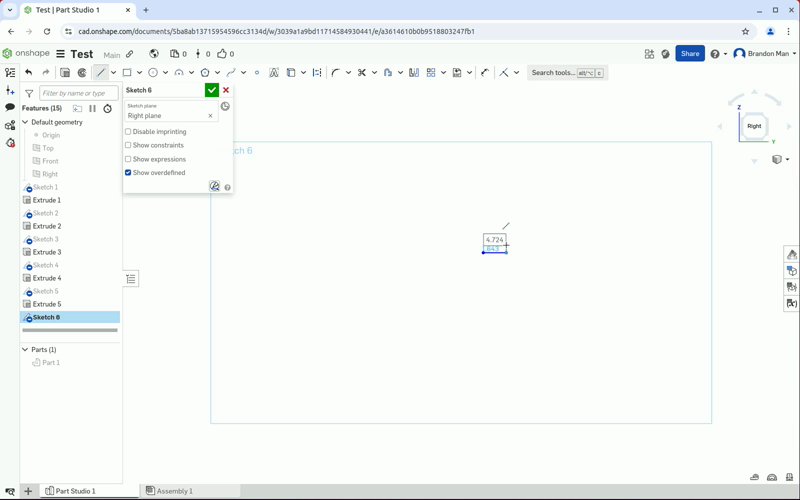
click(506, 244)
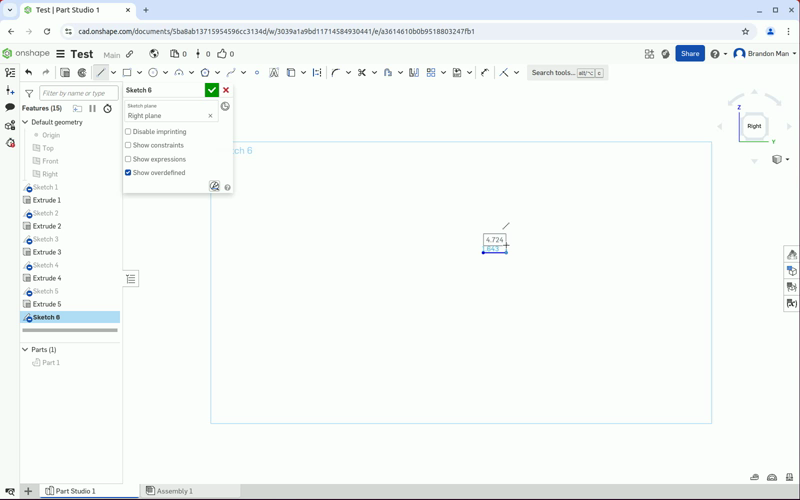
key_up(shift)
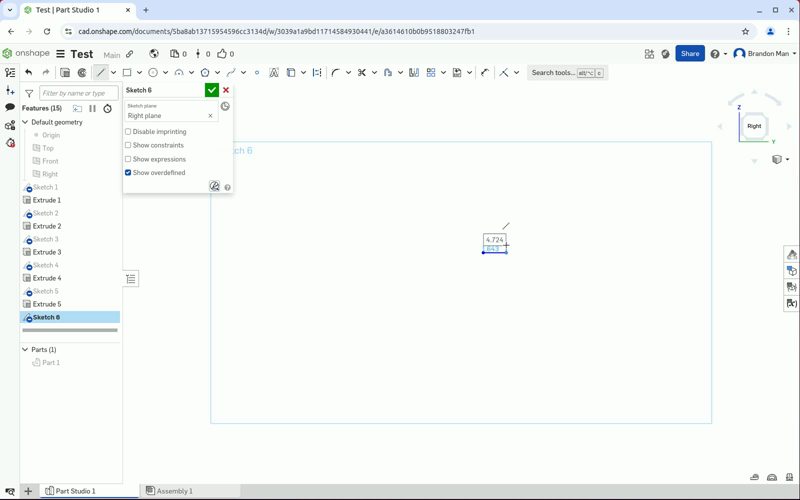
key_down(shift)
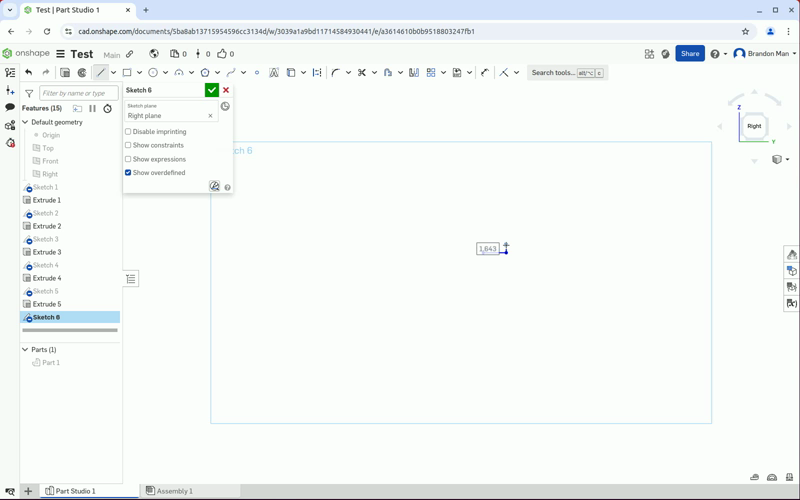
mouse_move(536, 244)
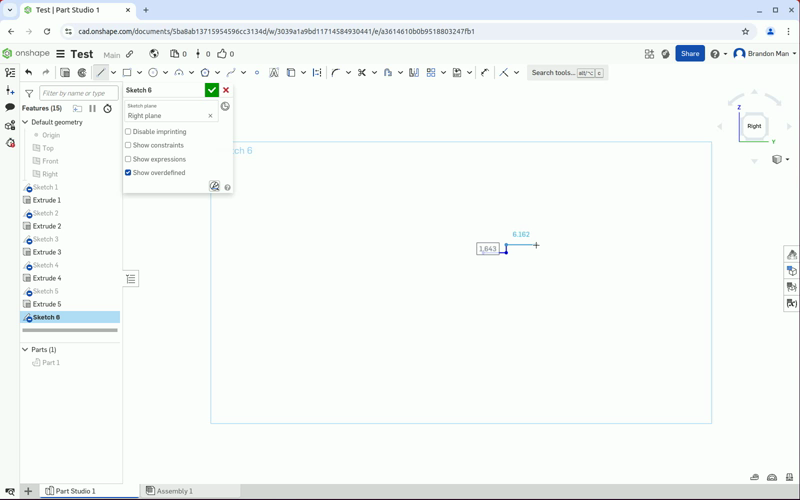
mouse_move(483, 244)
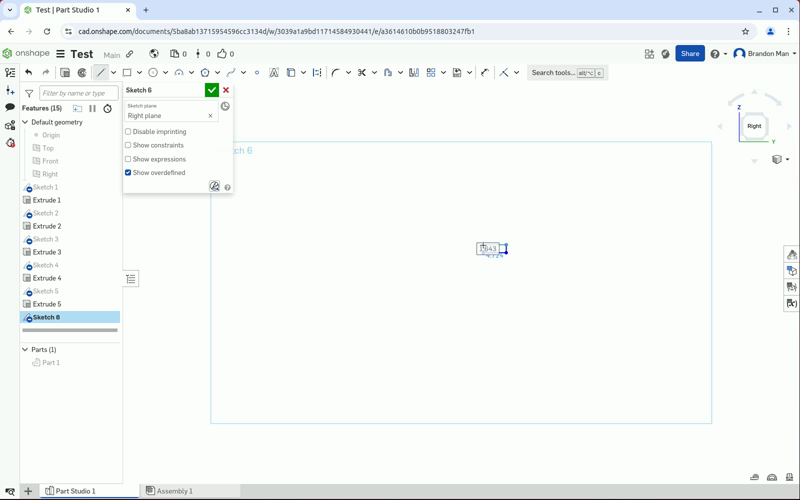
click(483, 244)
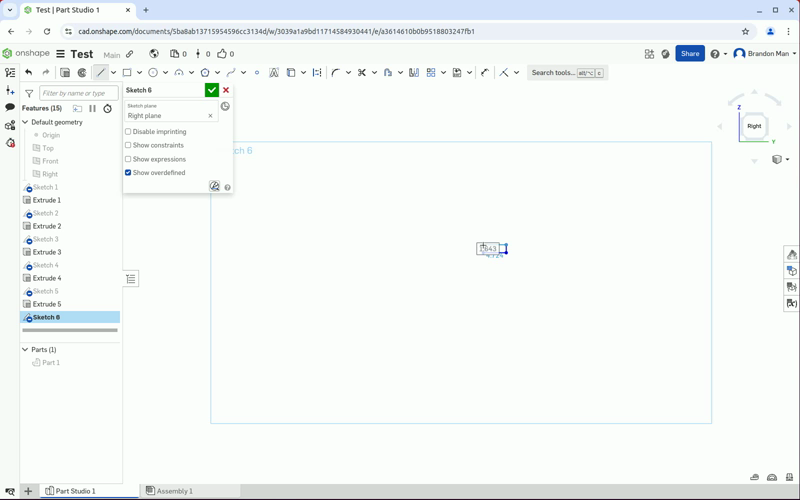
key_up(shift)
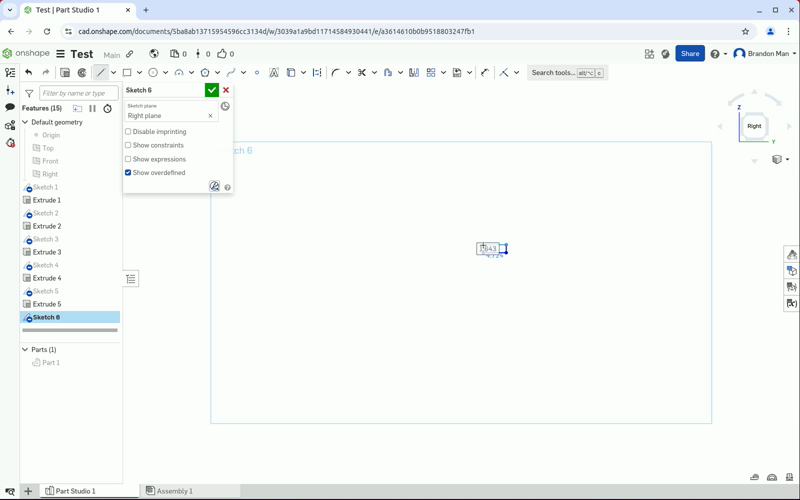
mouse_move(513, 244)
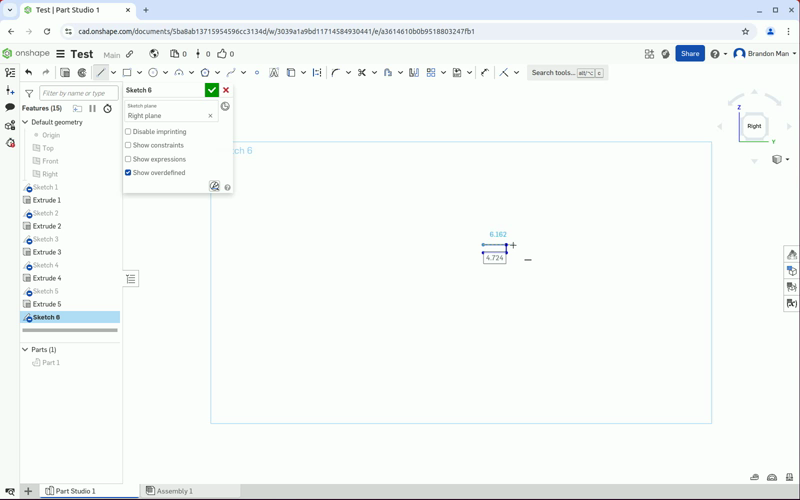
key_down(shift)
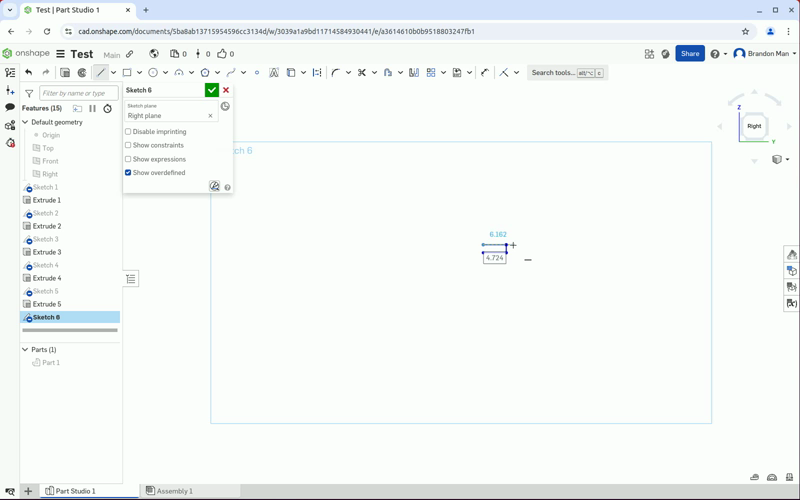
mouse_move(483, 252)
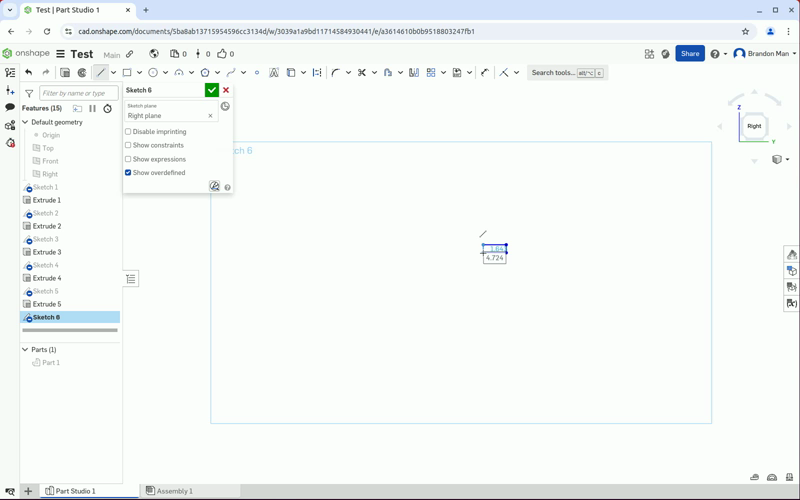
key_up(shift)
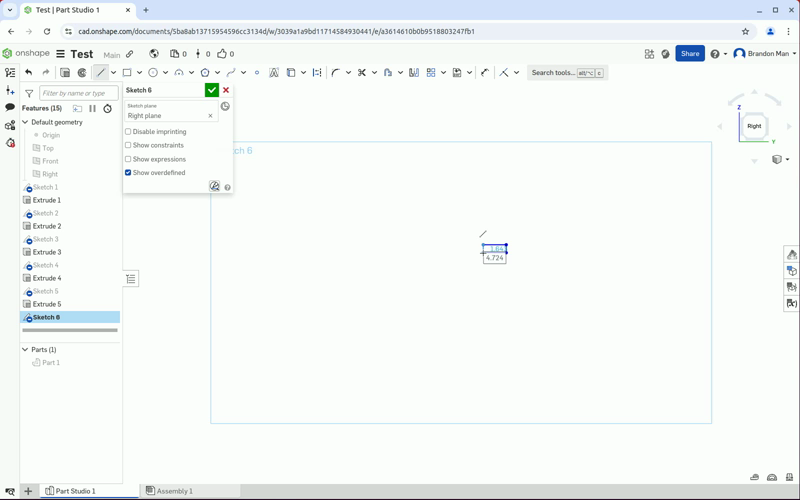
click(483, 252)
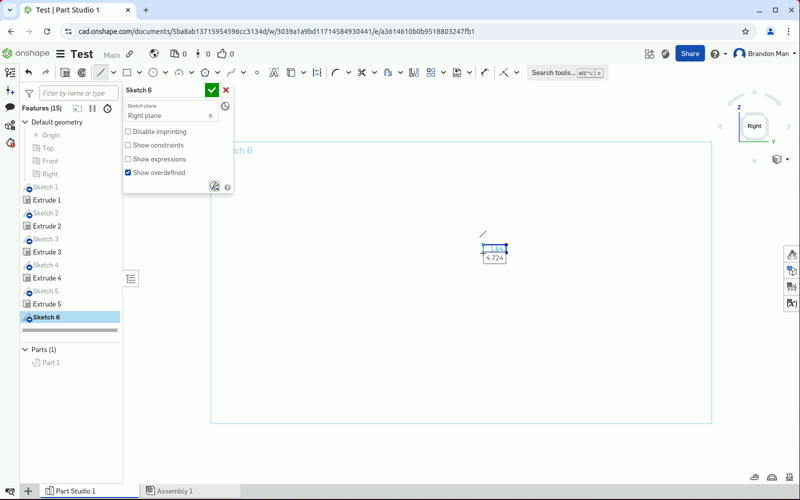
key(esc)
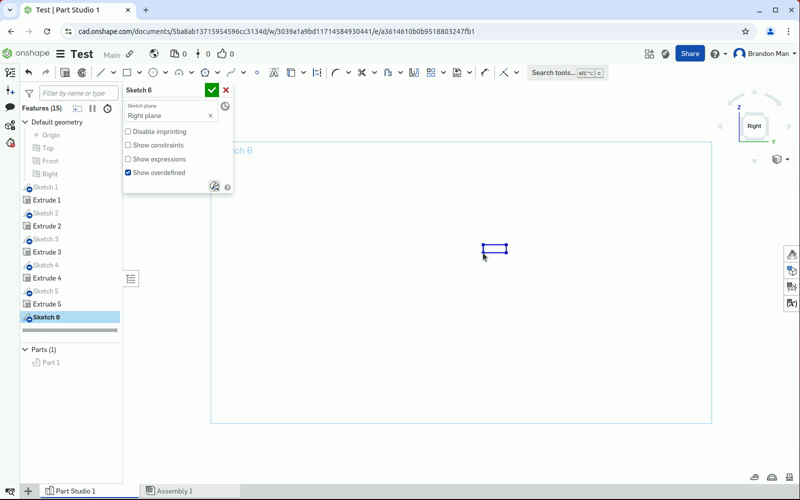
mouse_move(483, 251)
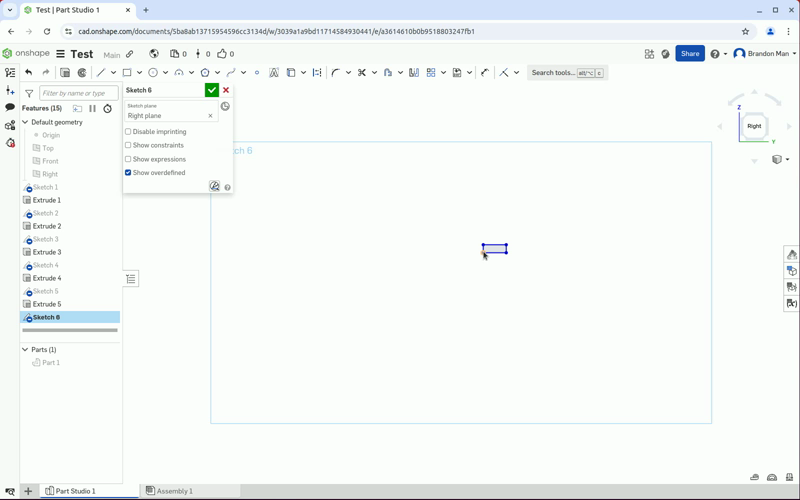
scroll(6)
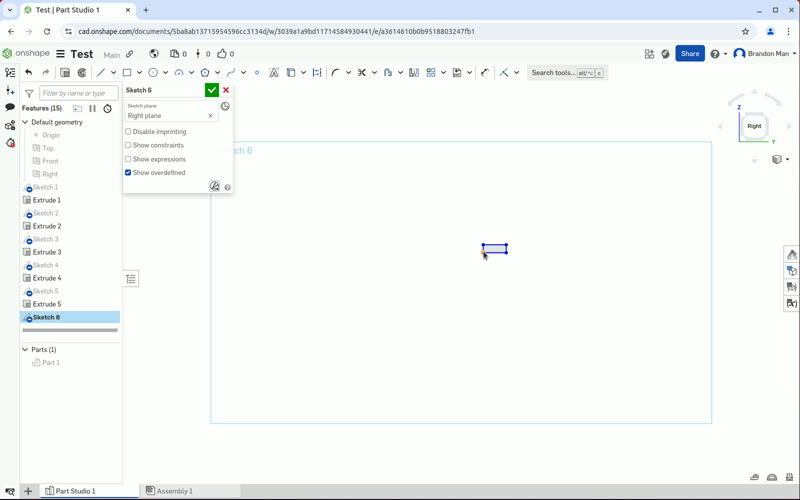
scroll(6)
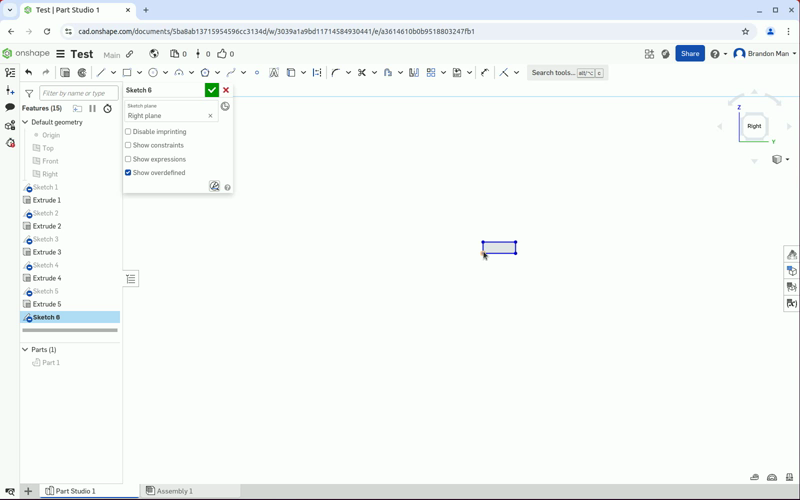
scroll(6)
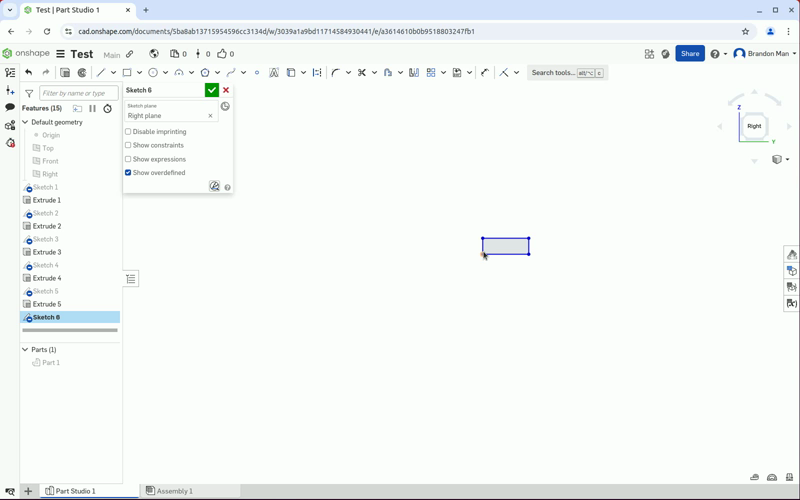
scroll(6)
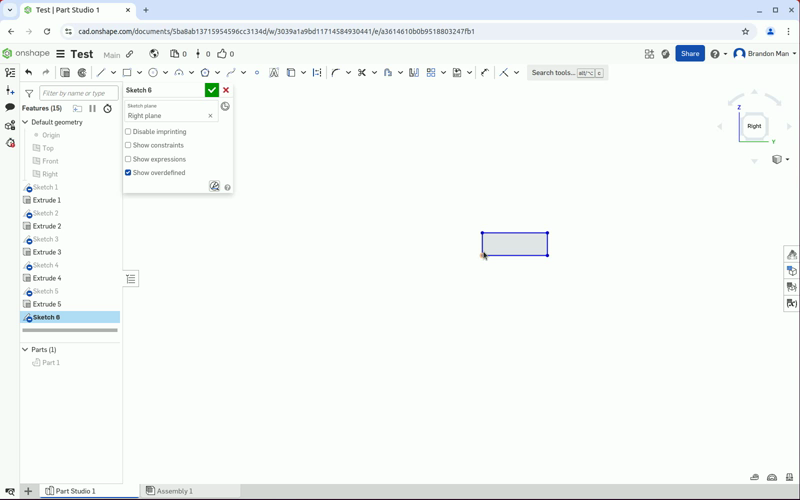
scroll(6)
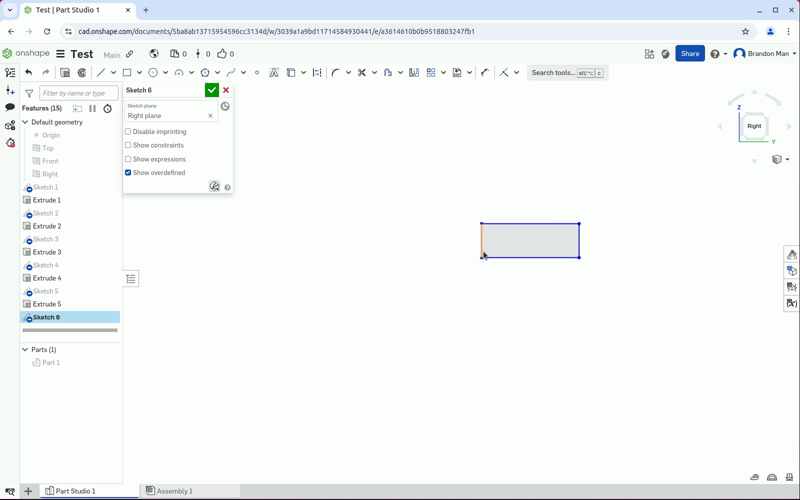
scroll(6)
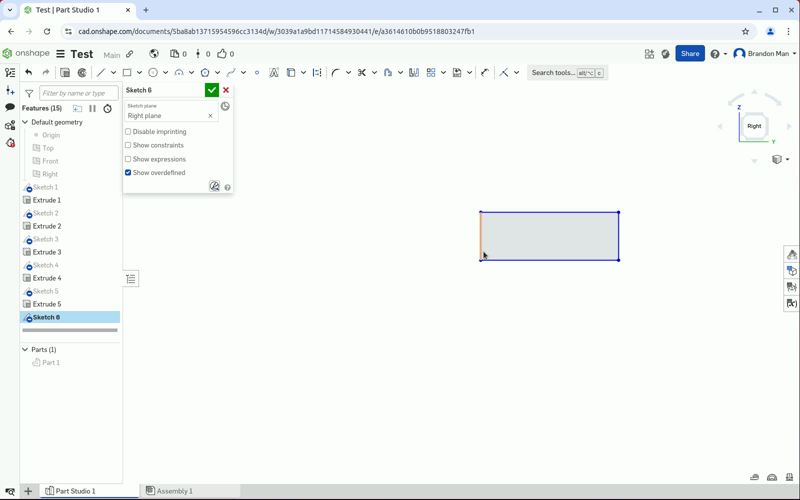
scroll(6)
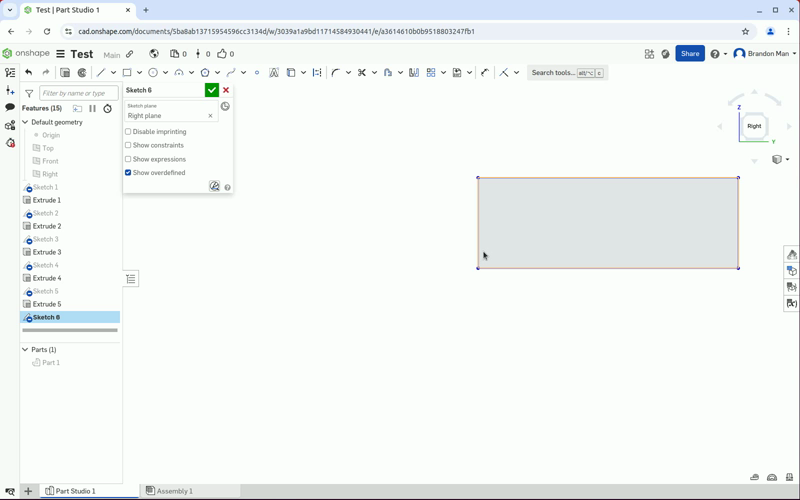
click(483, 251)
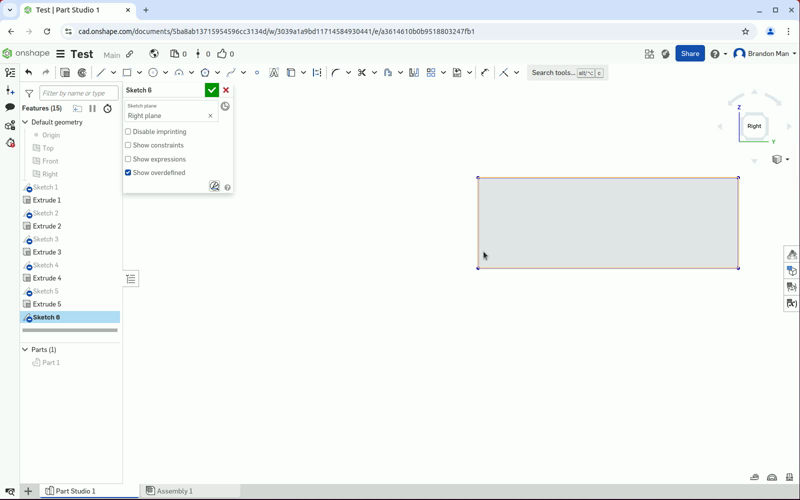
scroll(-6)
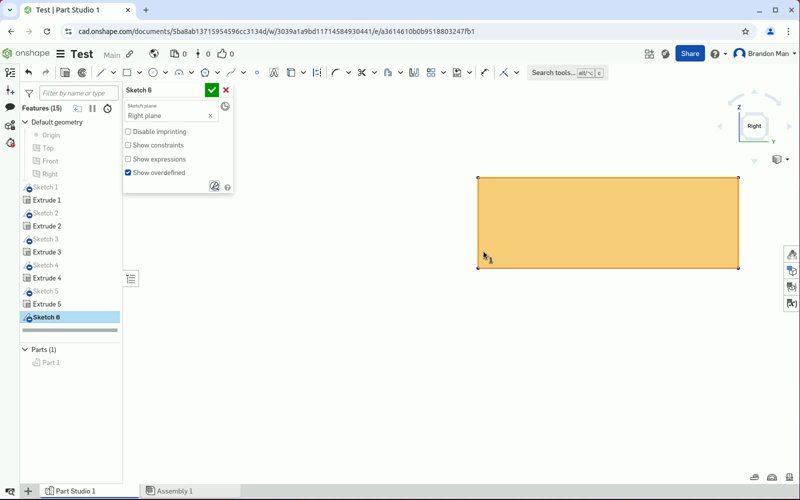
scroll(-6)
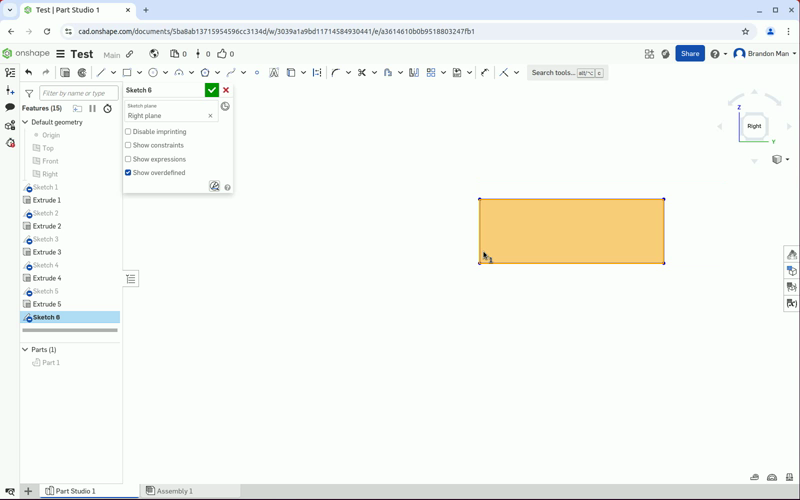
scroll(-6)
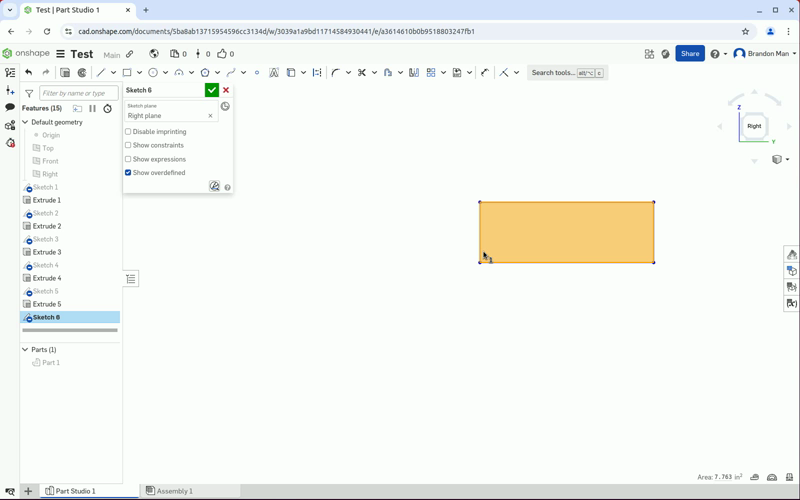
scroll(-6)
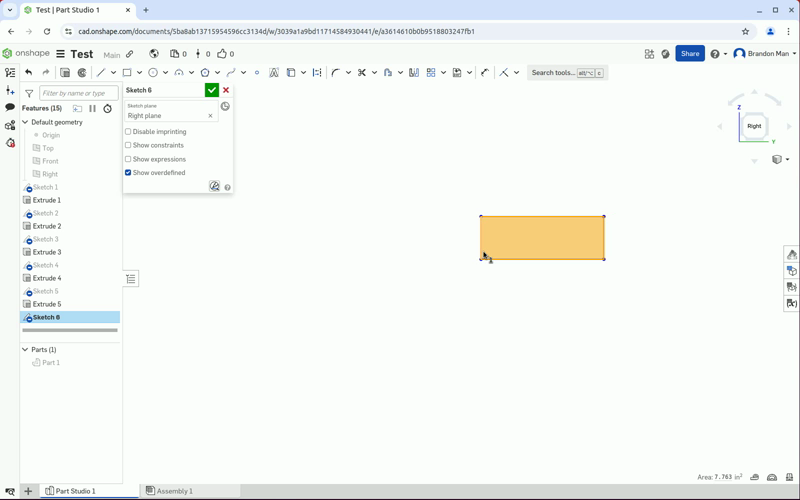
scroll(-6)
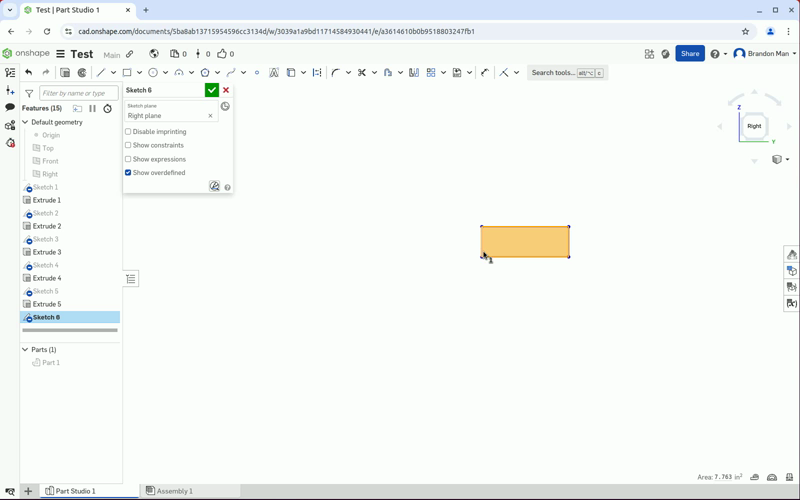
scroll(-6)
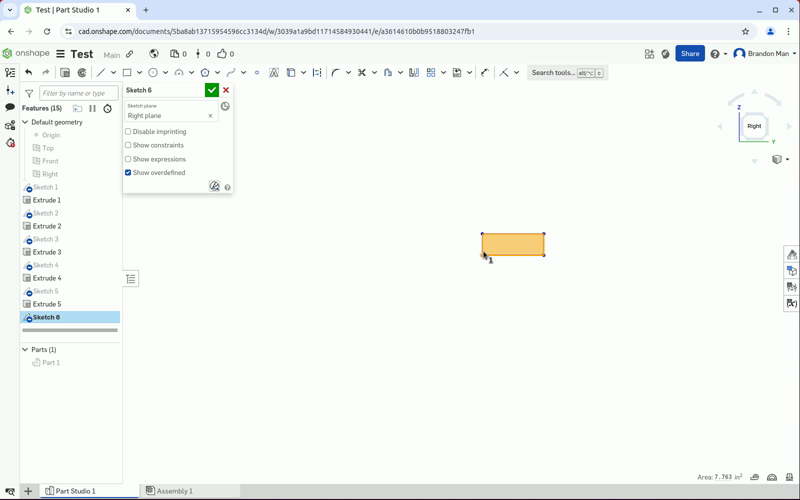
scroll(-6)
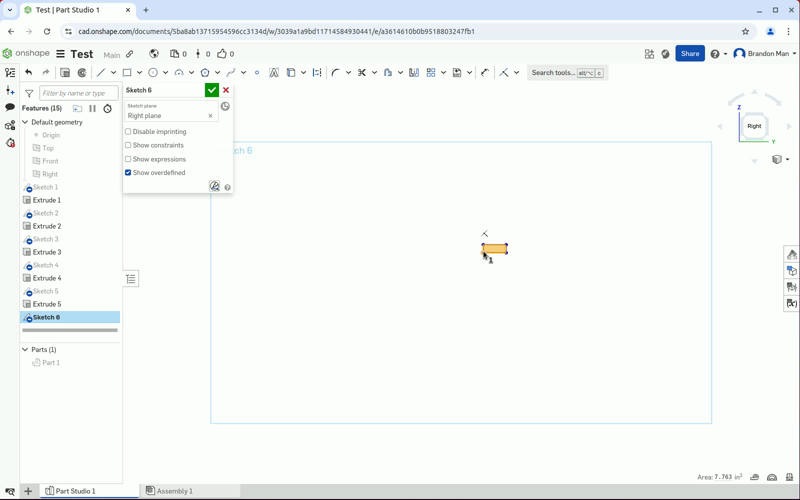
mouse_move(73, 352)
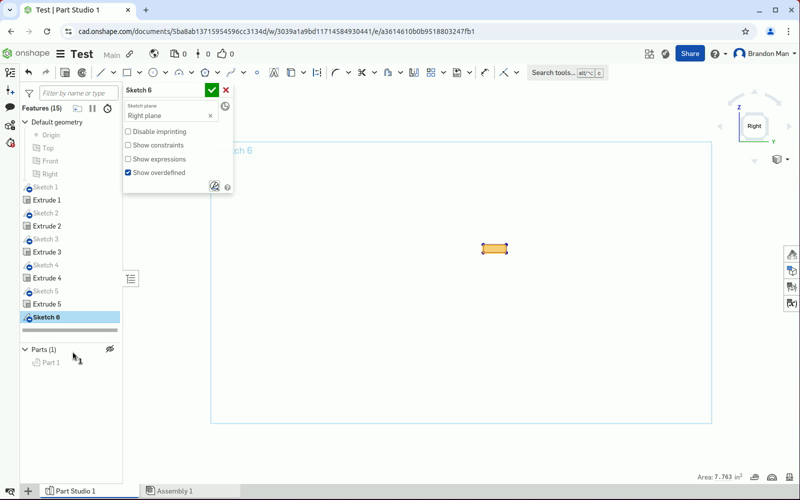
key(shift+y)
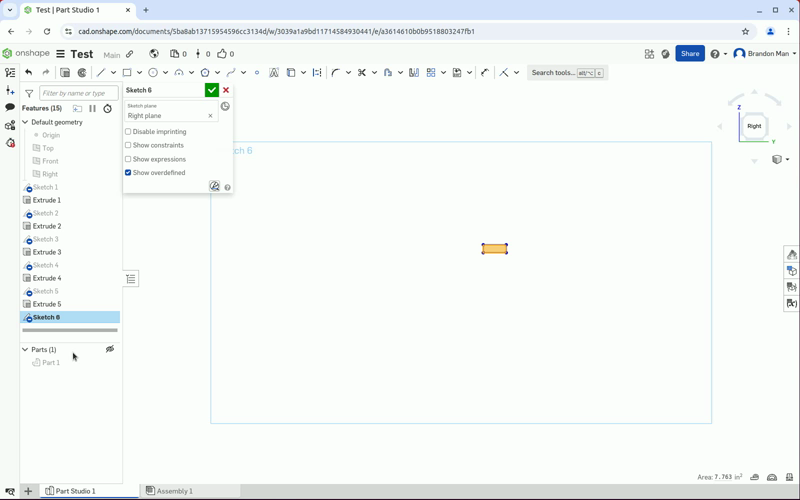
key(shift+e)
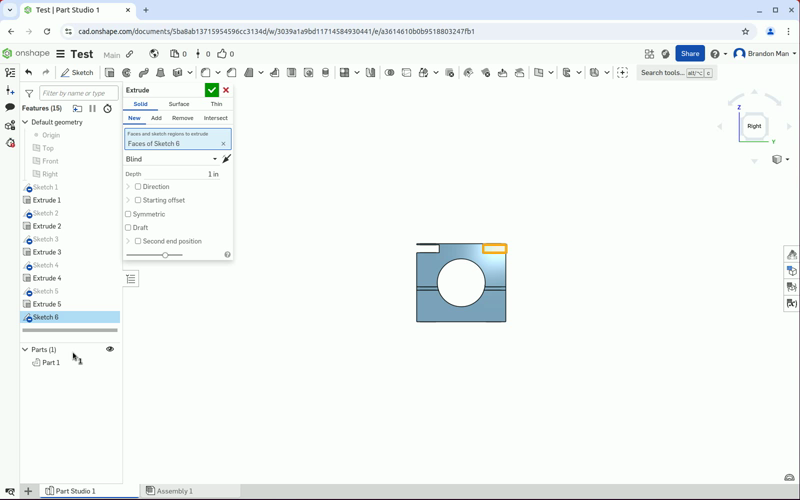
mouse_move(143, 106)
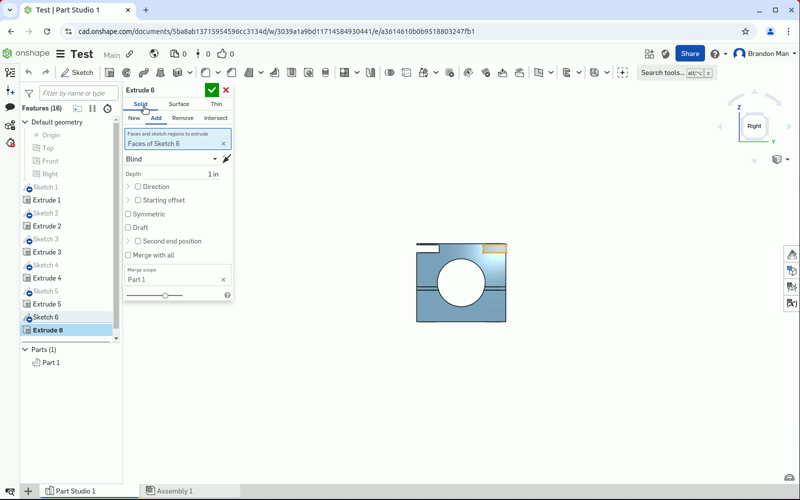
click(143, 106)
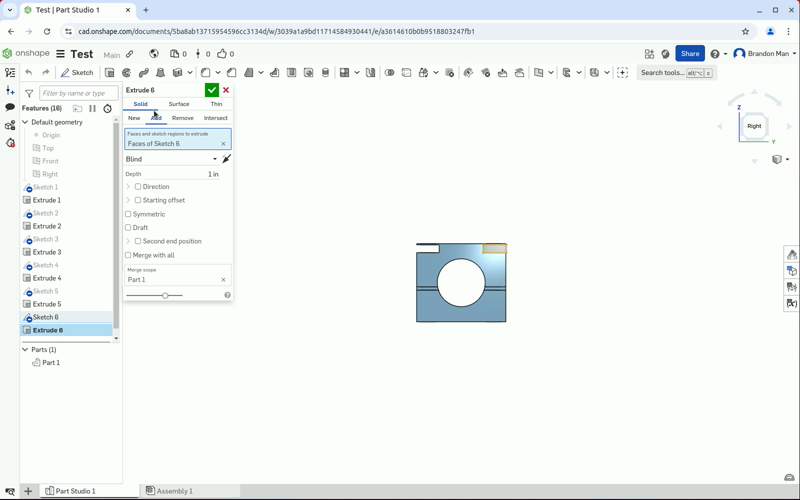
mouse_move(186, 120)
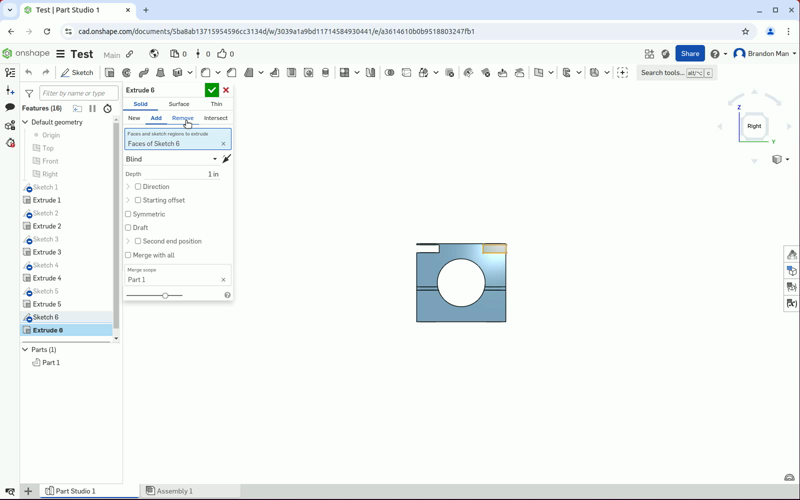
click(186, 120)
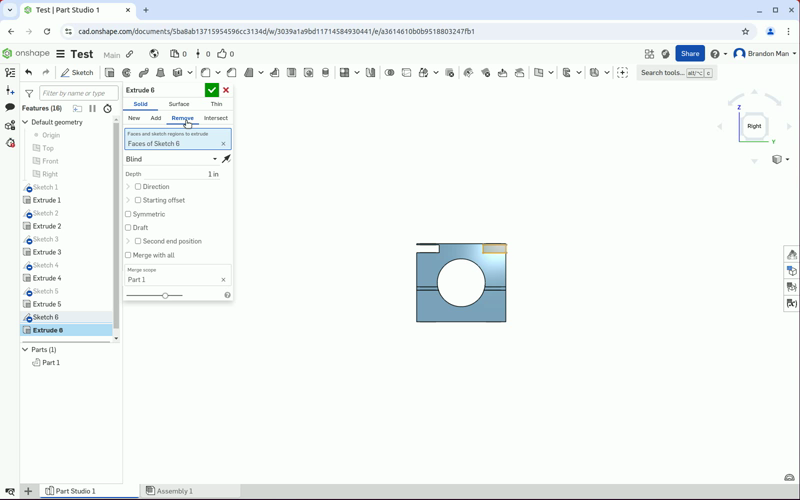
key(tab, 4)
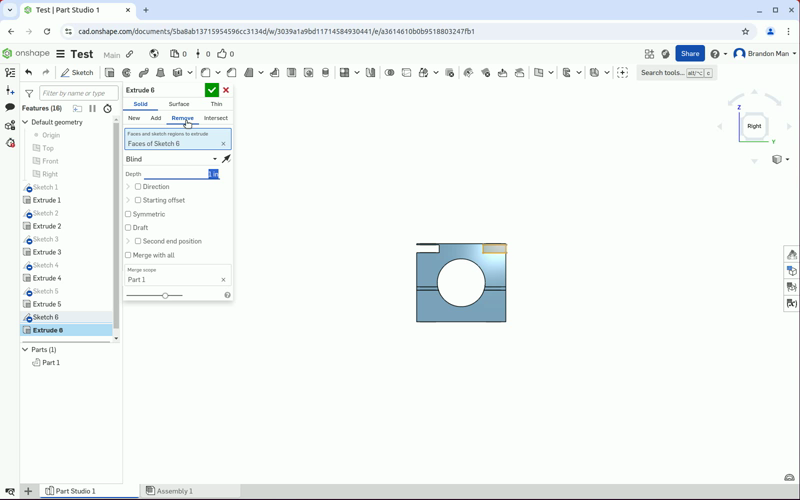
text(-19.738)
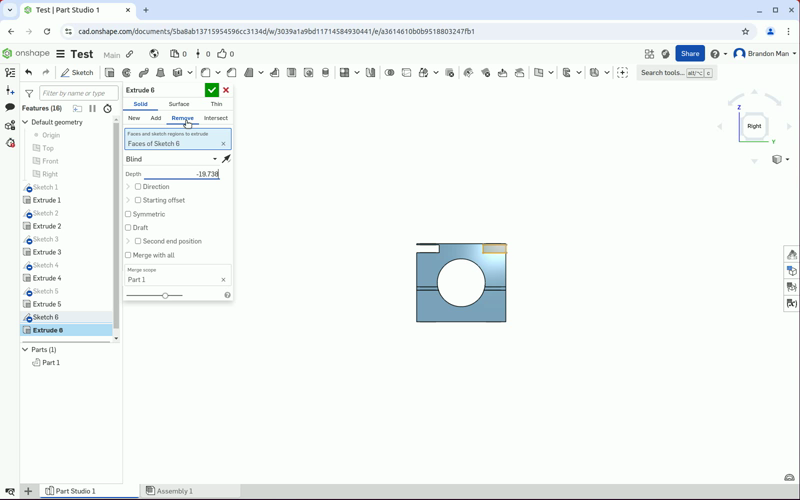
key(tab, 3)
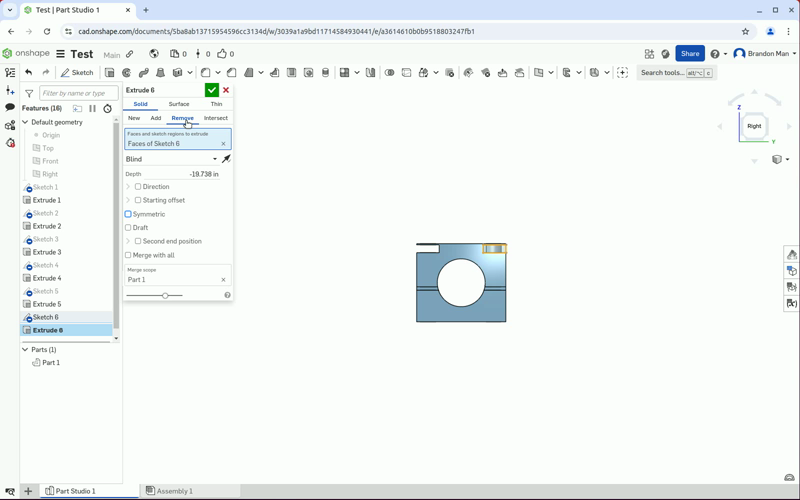
key(space)
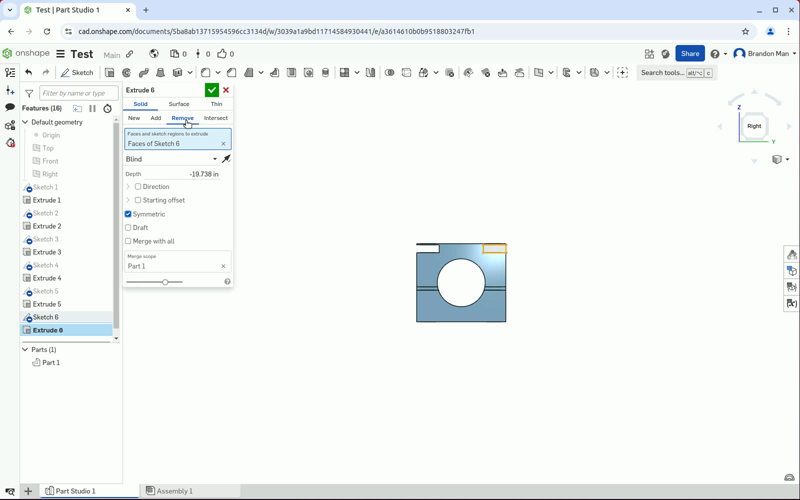
key(tab, 2)
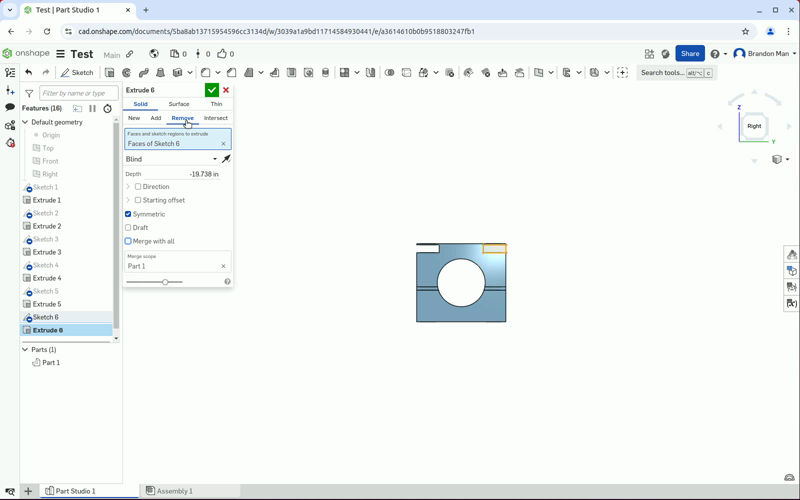
key(space)
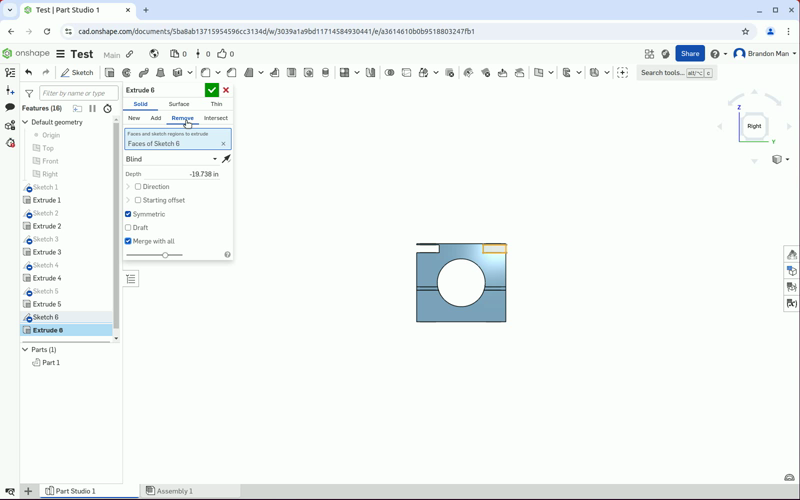
key(enter)
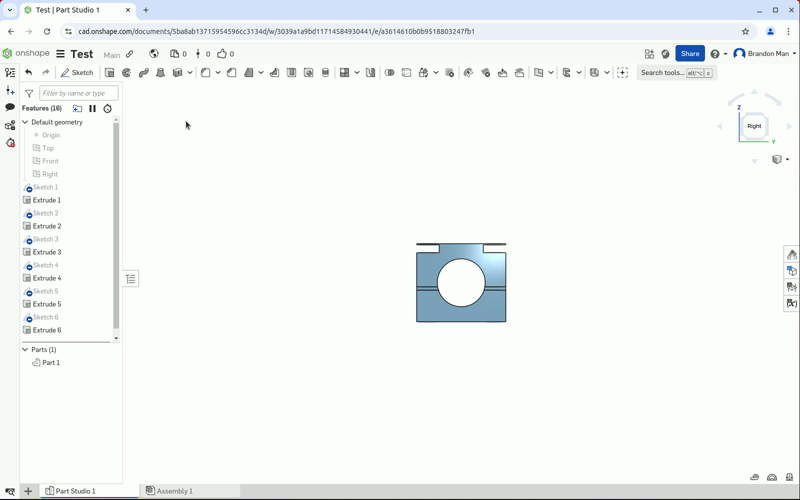
key(shift+h)
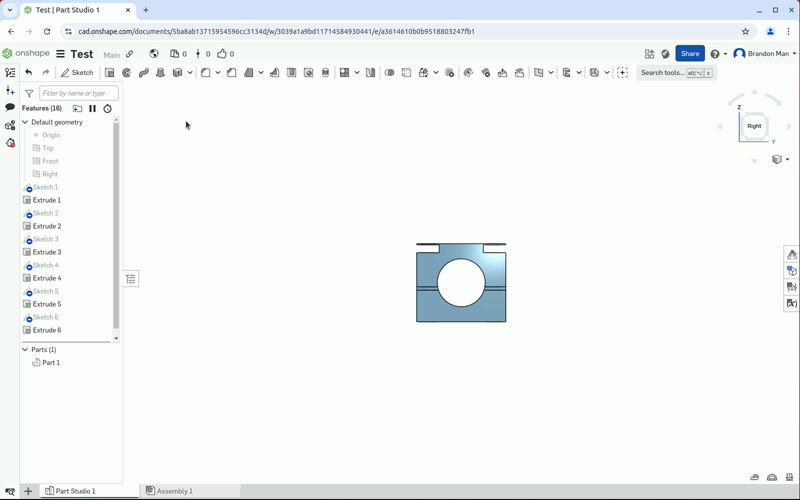
key(shift+h)
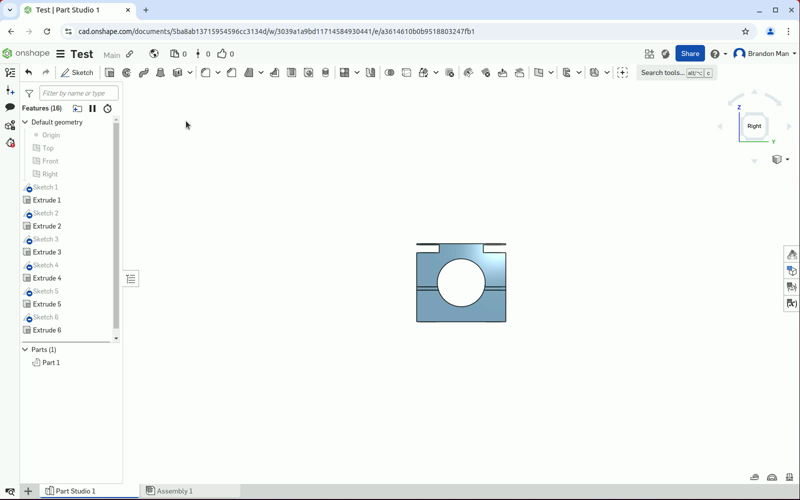
mouse_move(69, 189)
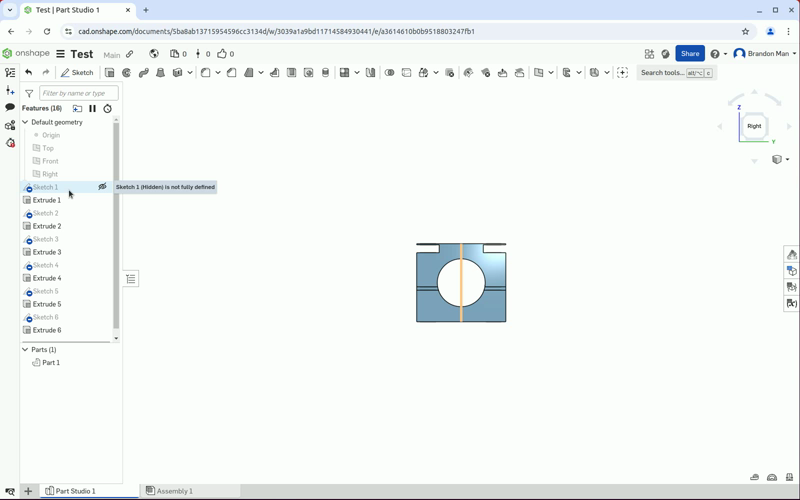
click(69, 189)
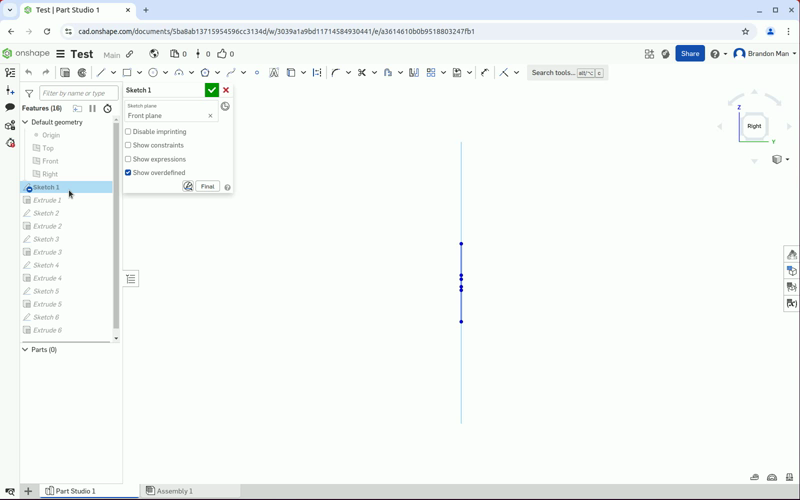
mouse_move(229, 92)
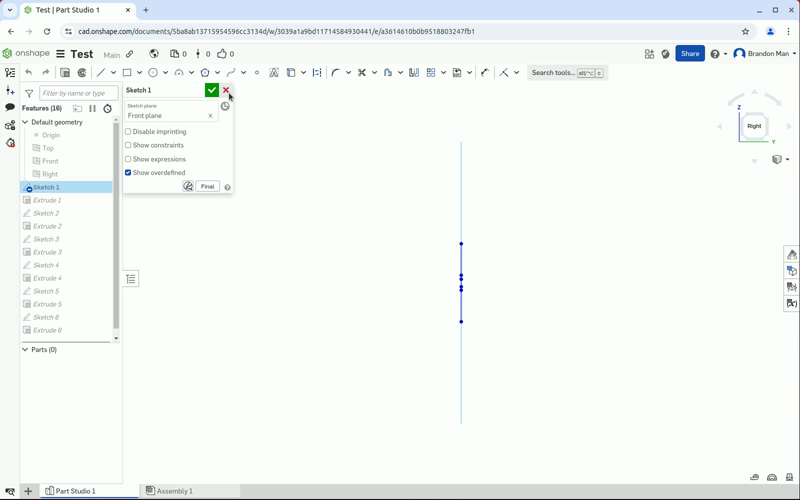
click(229, 92)
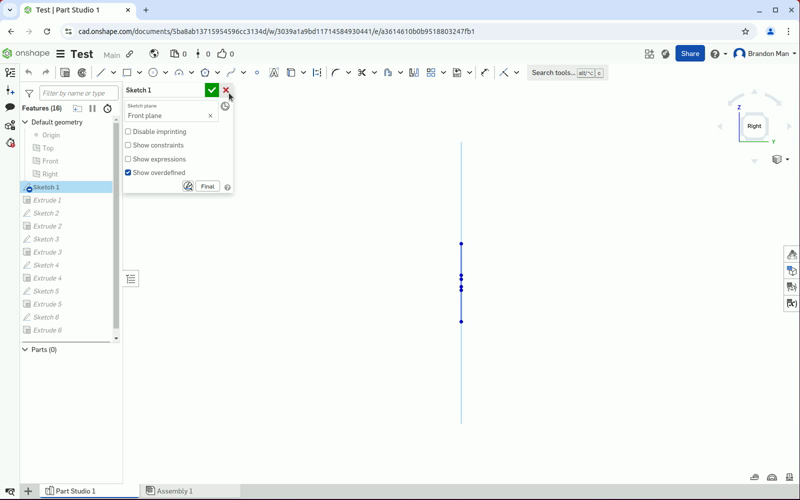
key(shift+s)
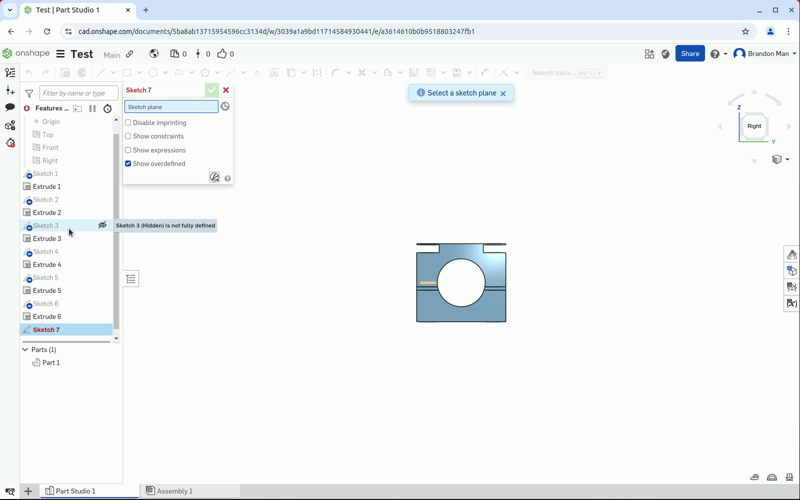
scroll(3)
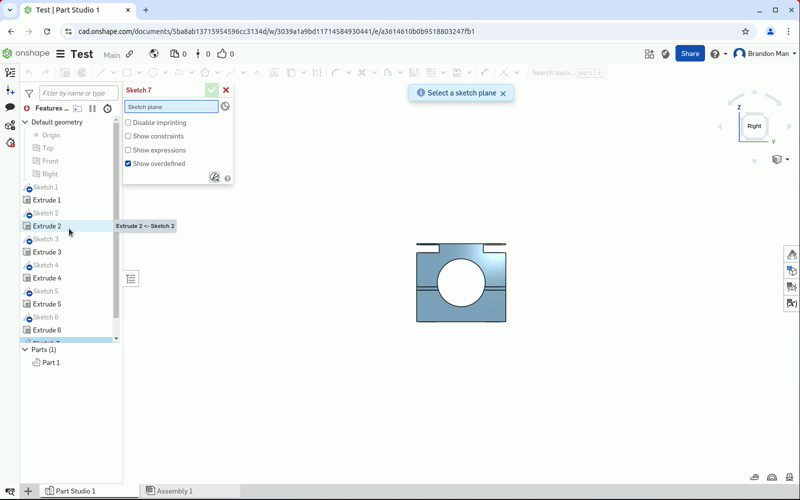
mouse_move(69, 176)
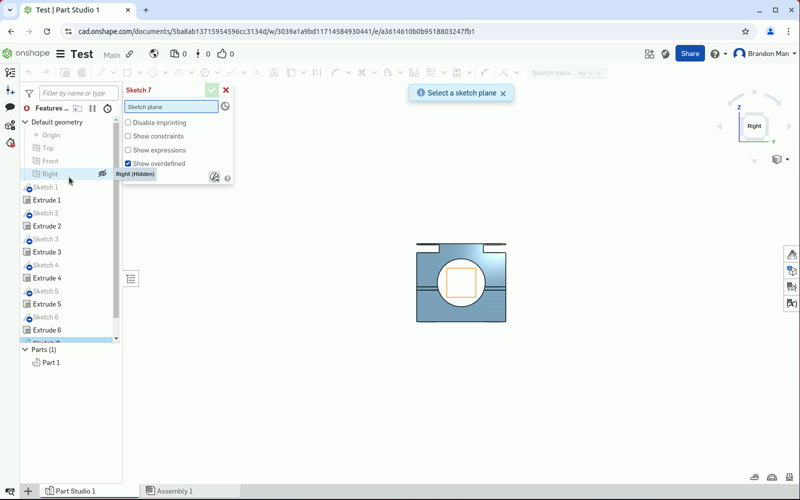
click(69, 176)
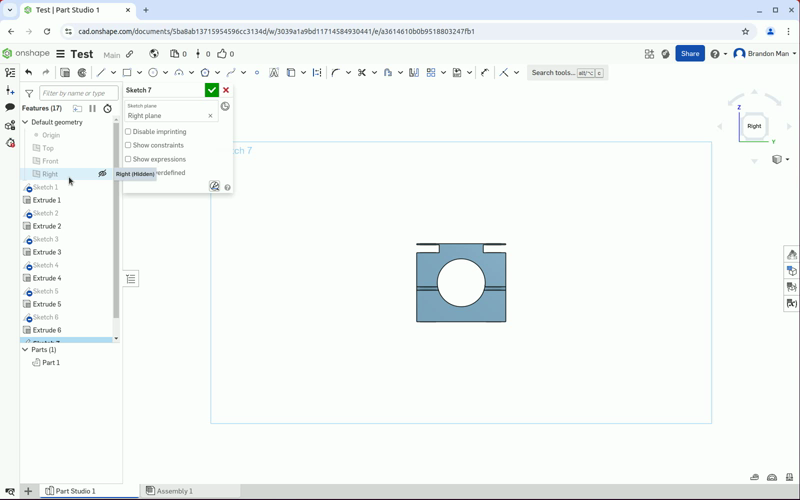
mouse_move(73, 352)
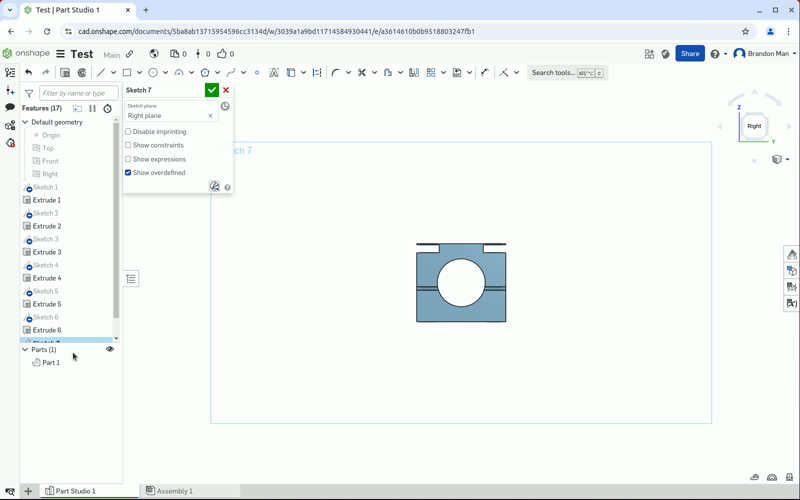
key(y)
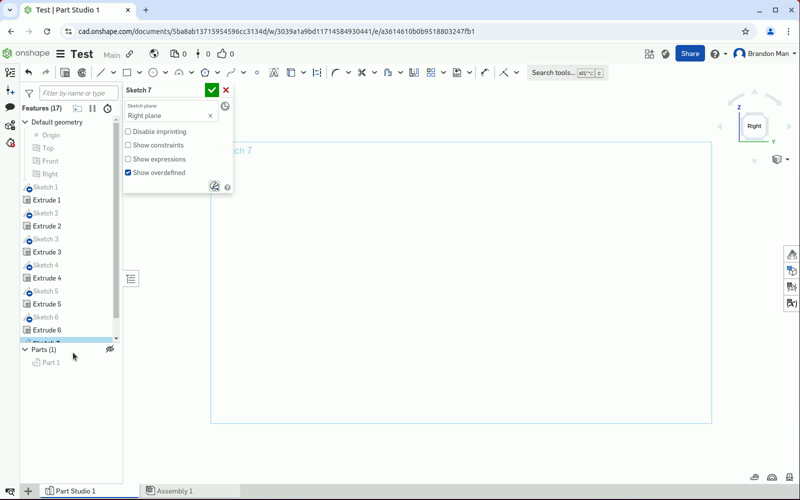
key(l)
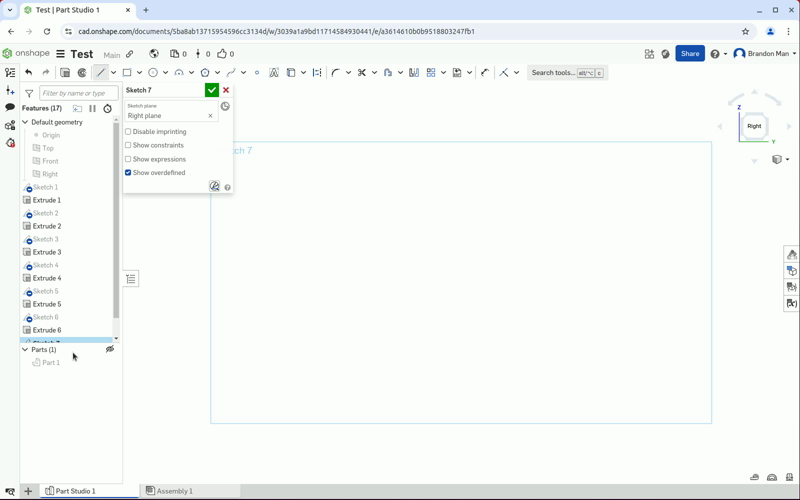
key_down(shift)
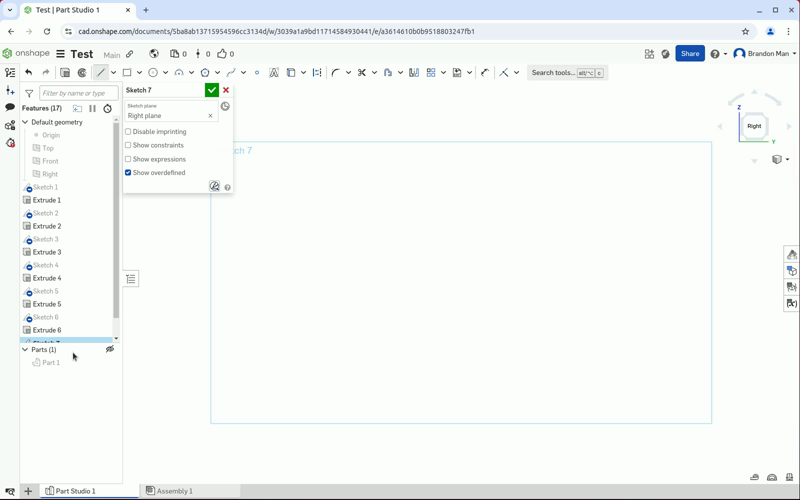
mouse_move(483, 321)
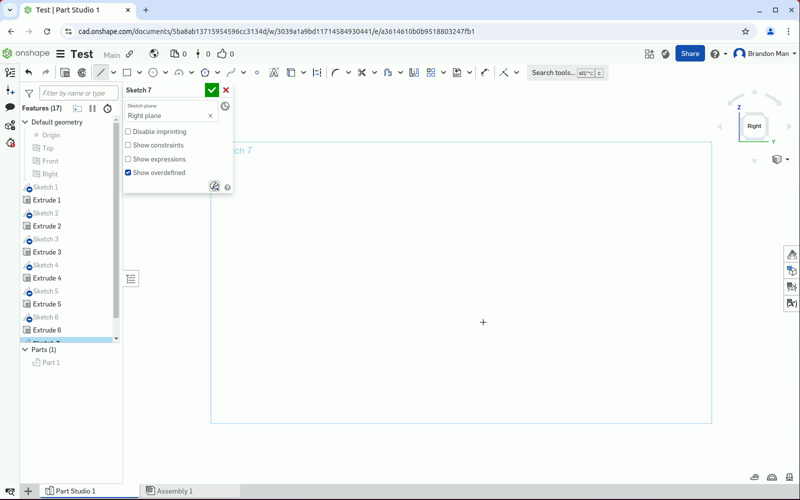
click(483, 321)
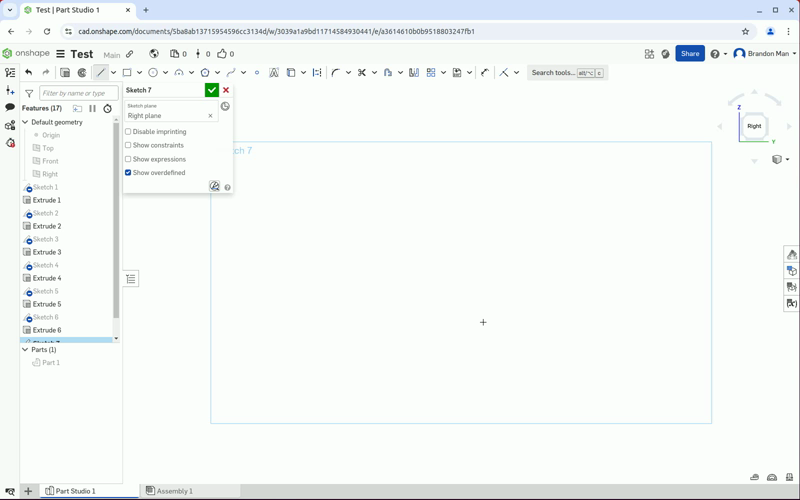
key_up(shift)
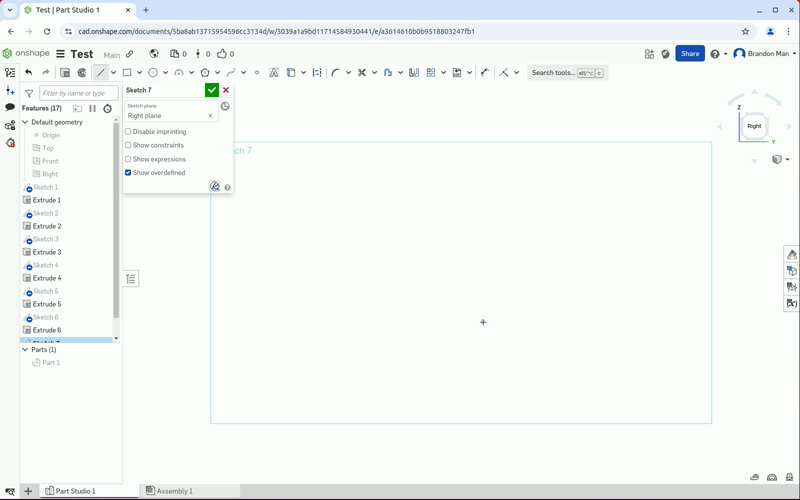
key_down(shift)
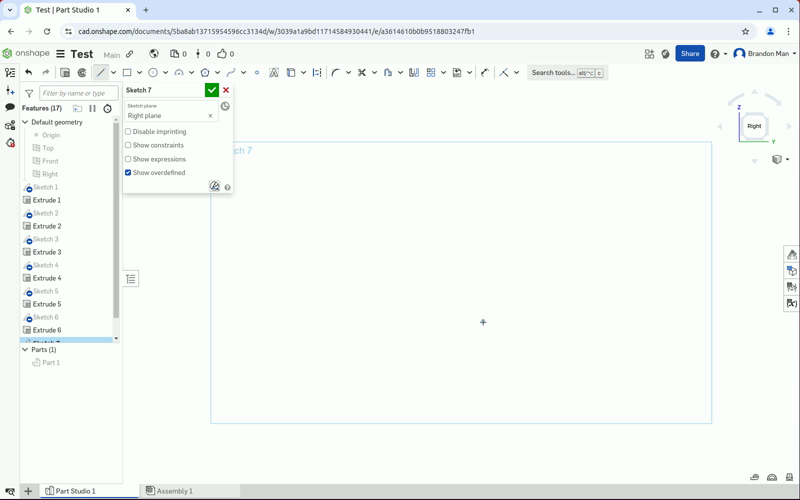
mouse_move(513, 321)
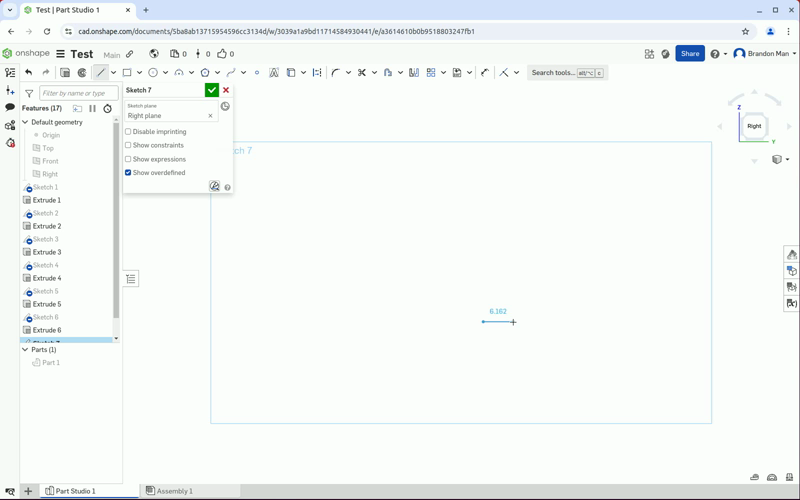
mouse_move(506, 321)
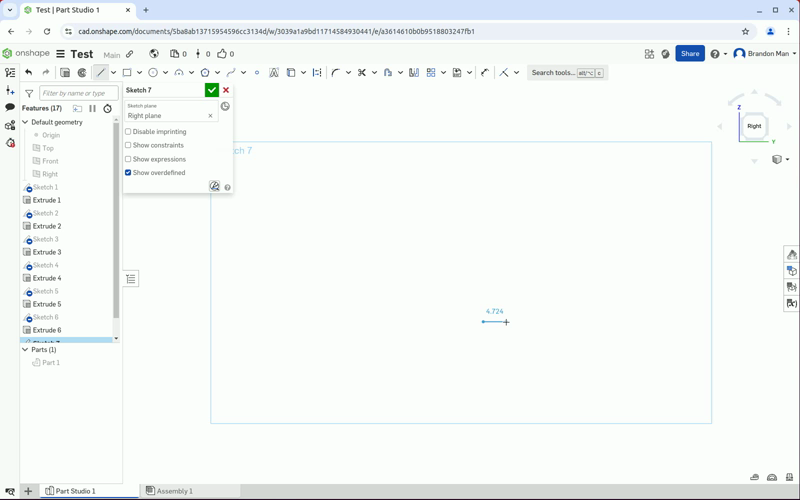
click(506, 321)
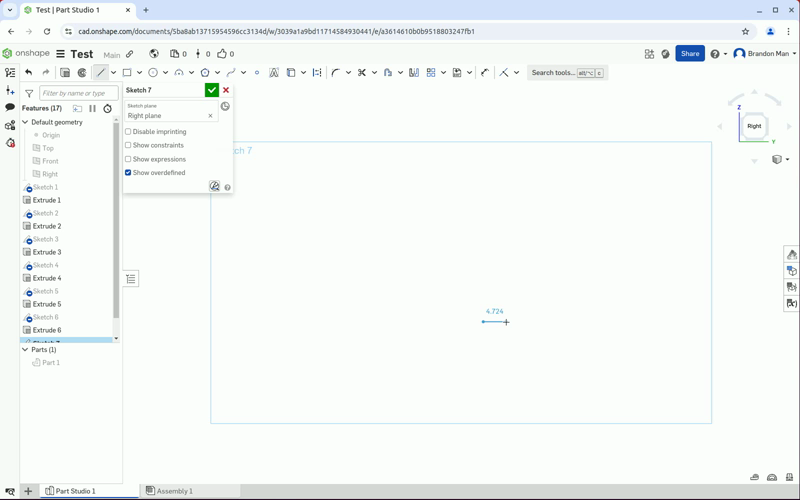
key_up(shift)
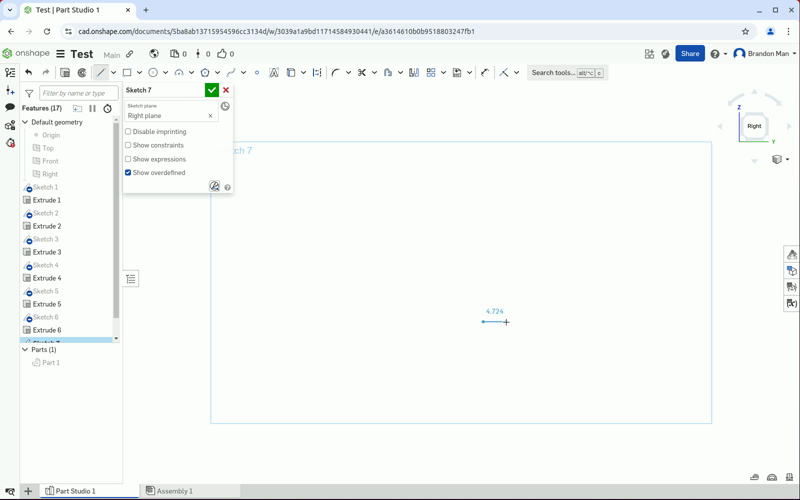
key_down(shift)
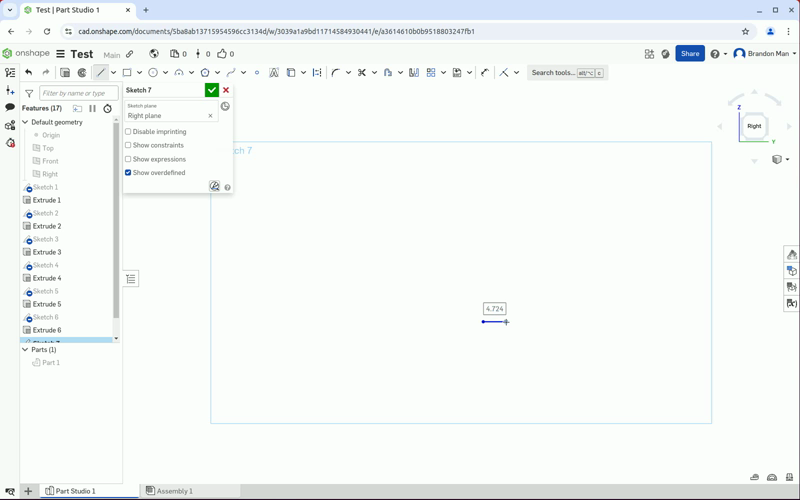
mouse_move(536, 321)
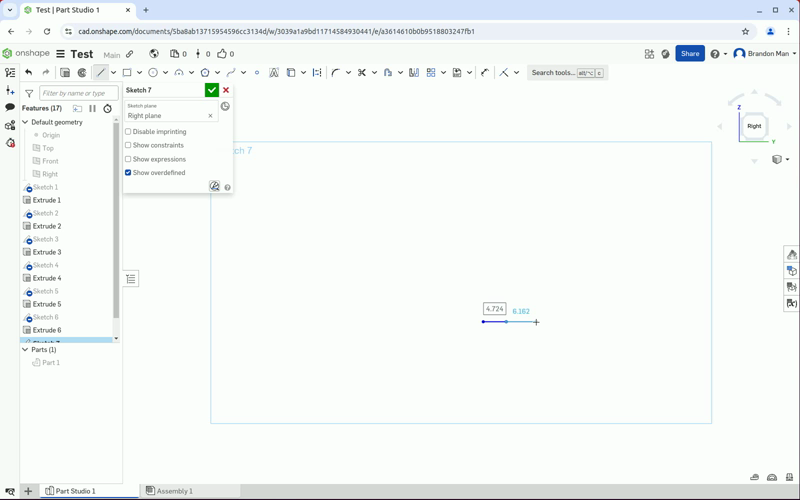
mouse_move(506, 313)
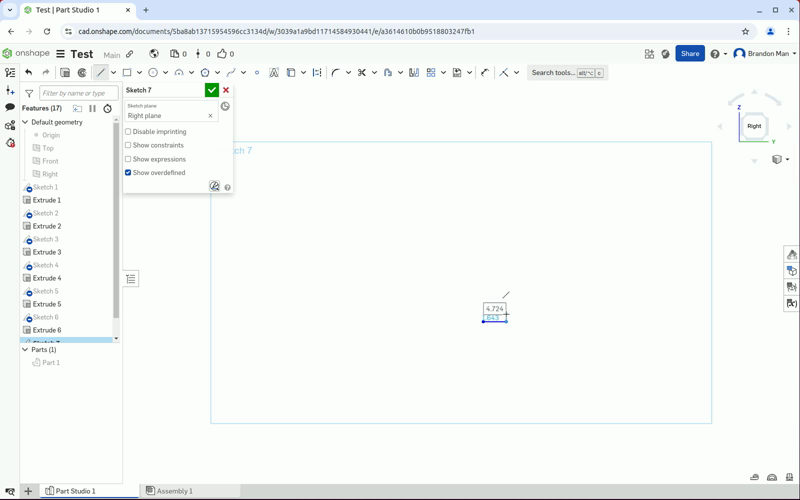
click(506, 313)
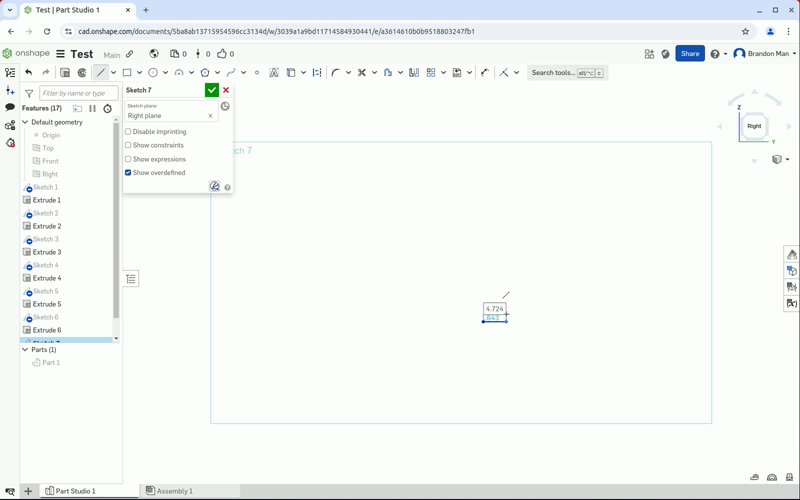
key_up(shift)
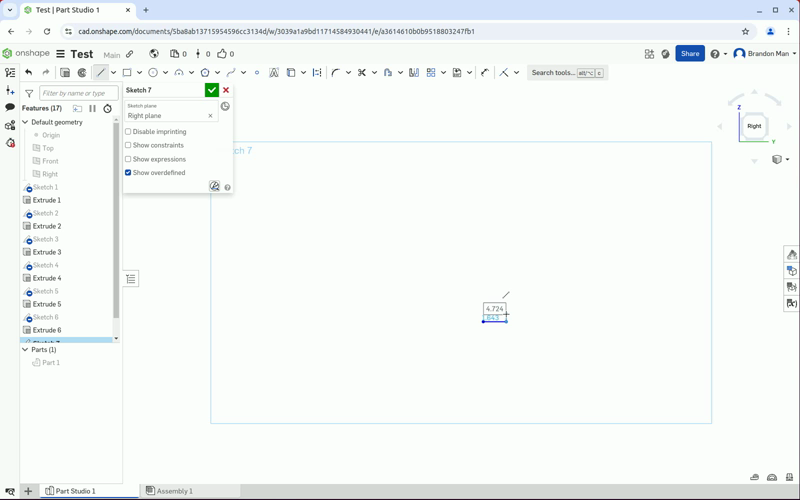
key_down(shift)
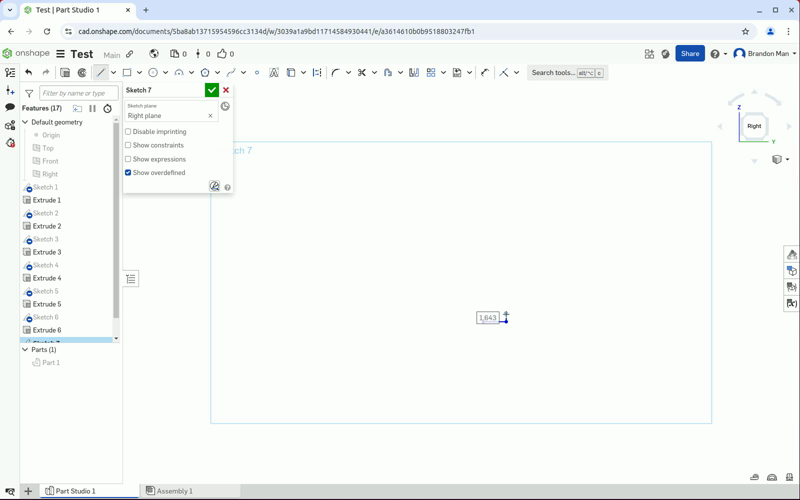
mouse_move(536, 313)
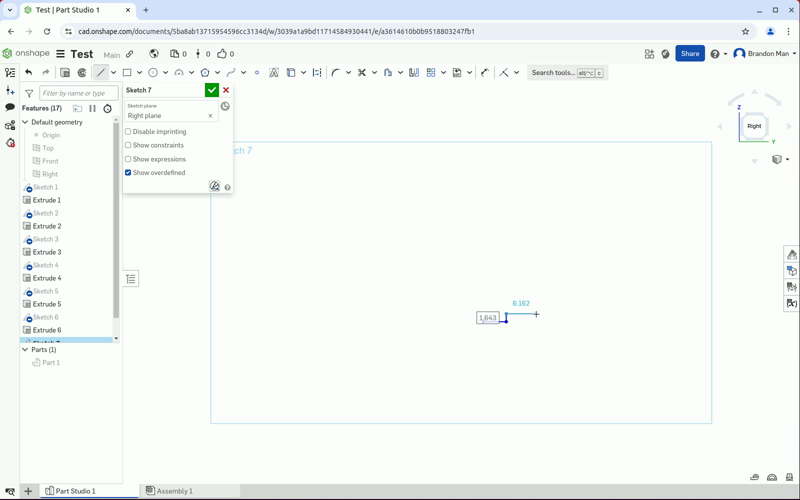
mouse_move(483, 313)
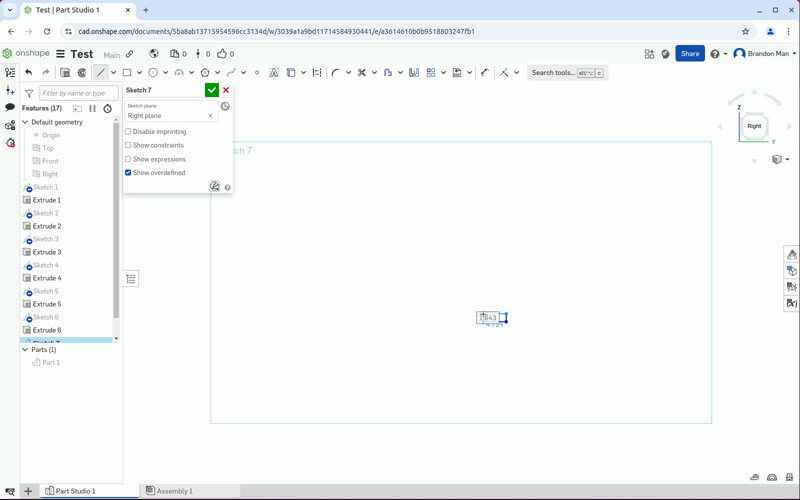
click(483, 313)
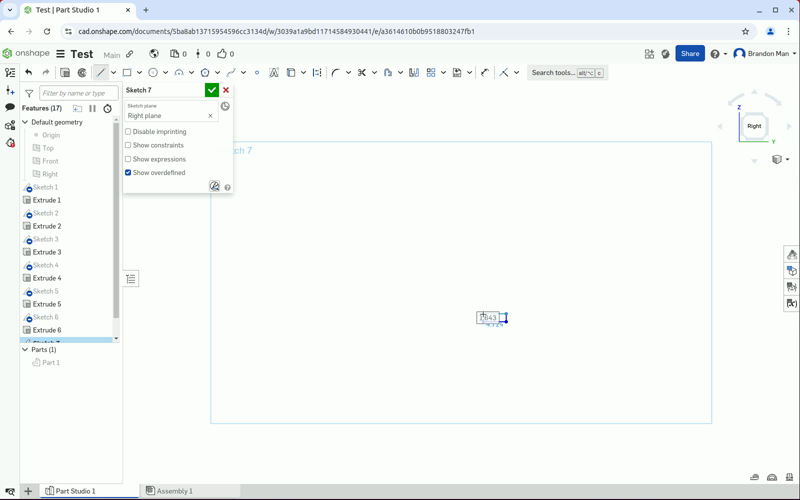
key_up(shift)
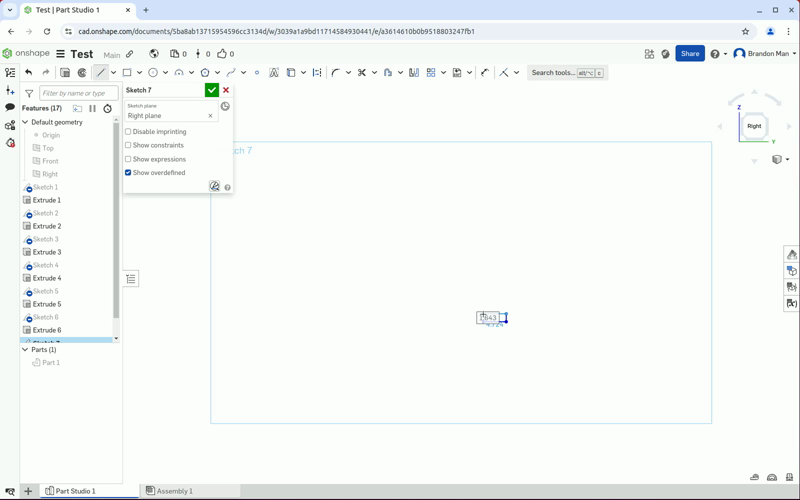
mouse_move(513, 313)
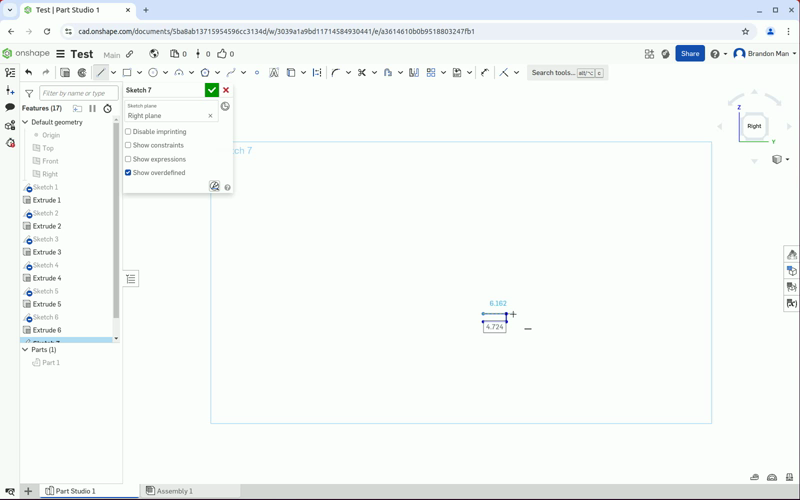
key_down(shift)
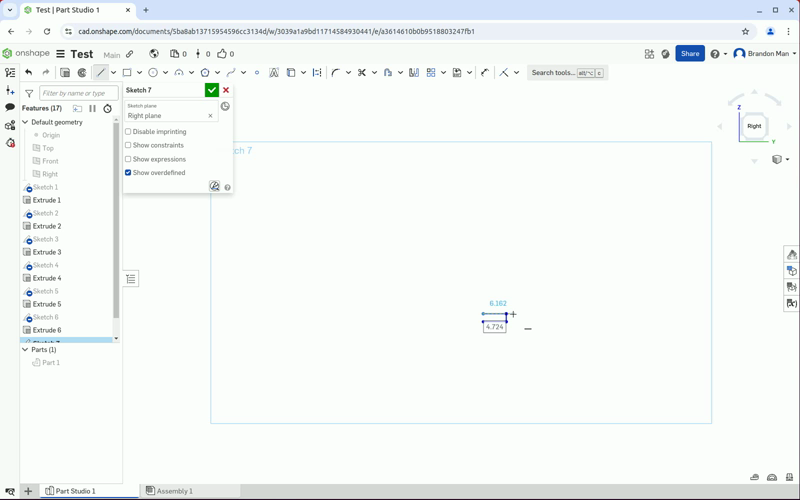
mouse_move(483, 321)
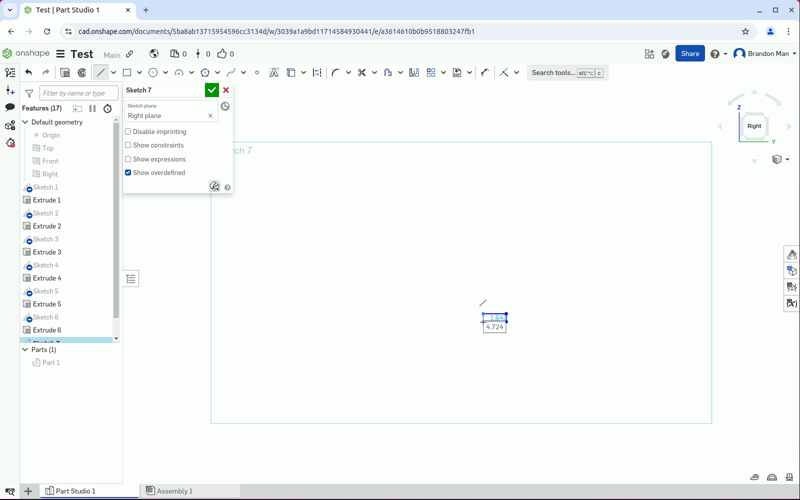
key_up(shift)
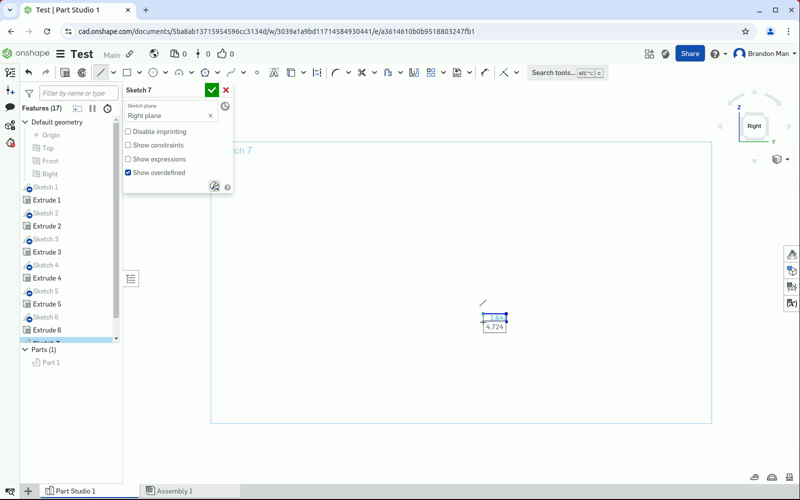
click(483, 321)
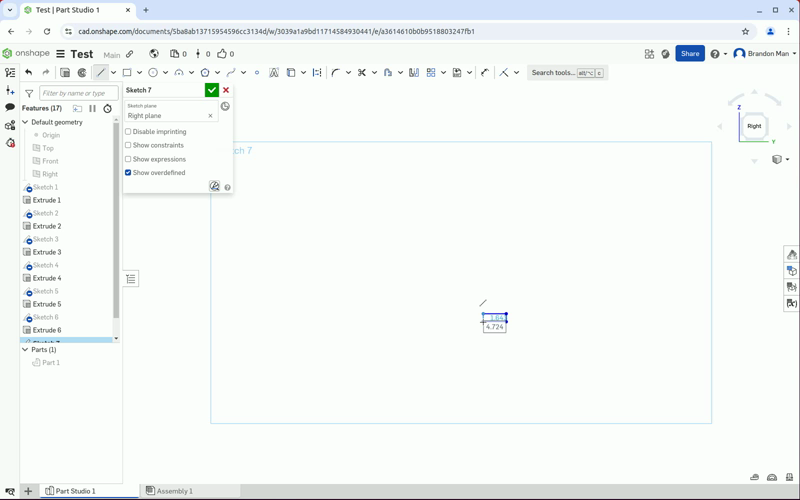
key(esc)
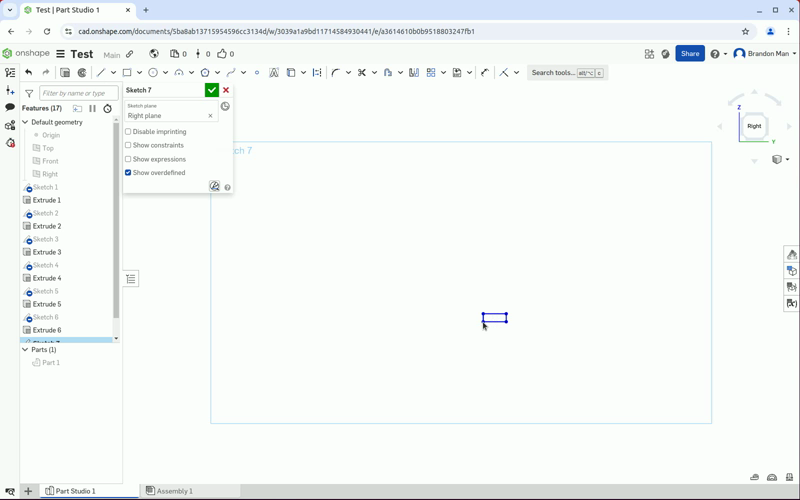
mouse_move(491, 314)
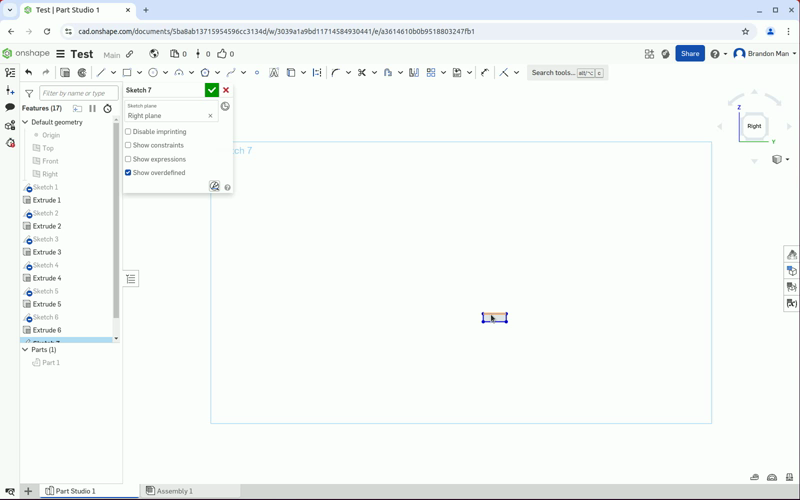
scroll(6)
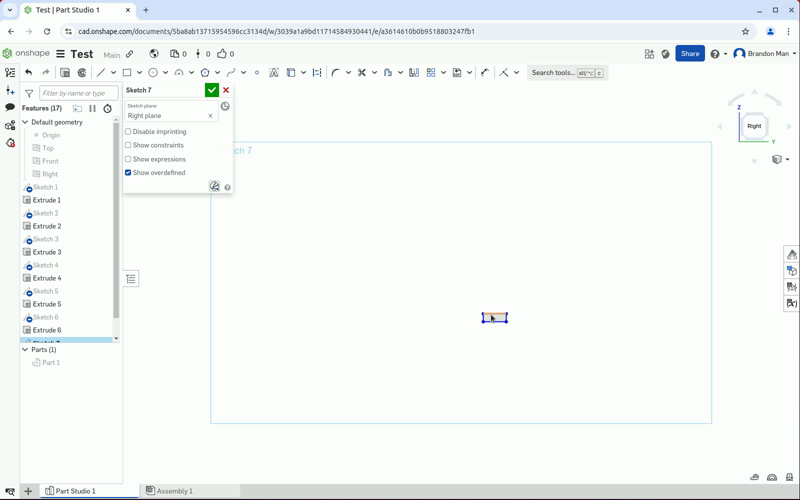
scroll(6)
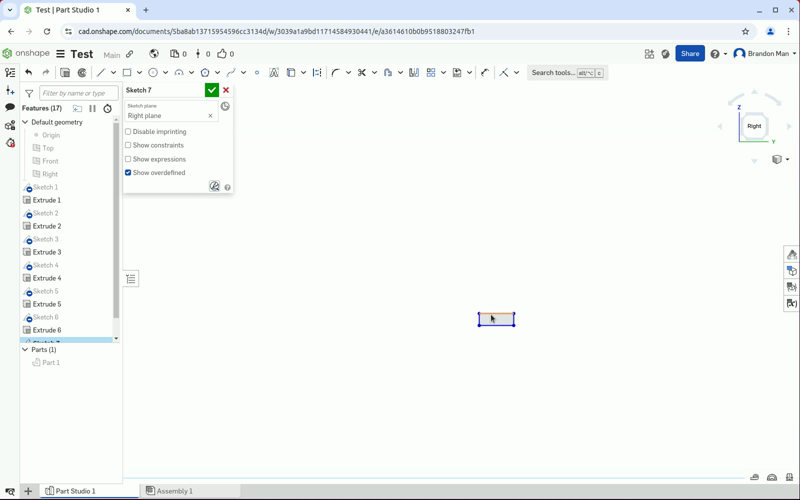
scroll(6)
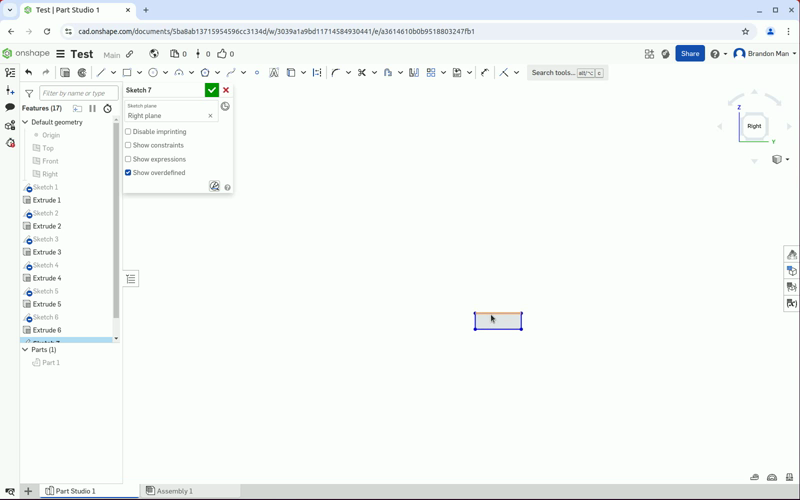
scroll(6)
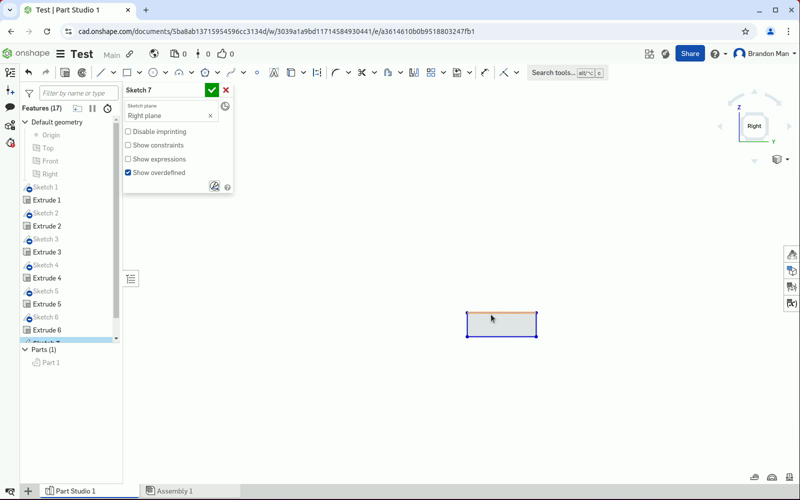
scroll(6)
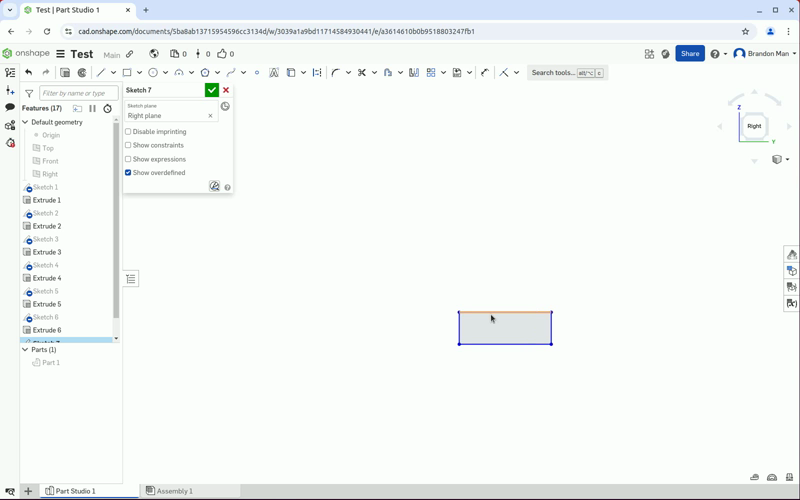
scroll(6)
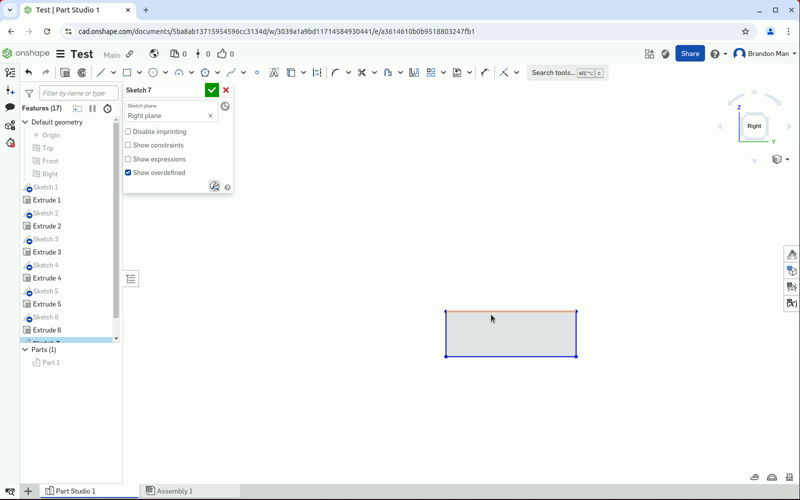
scroll(6)
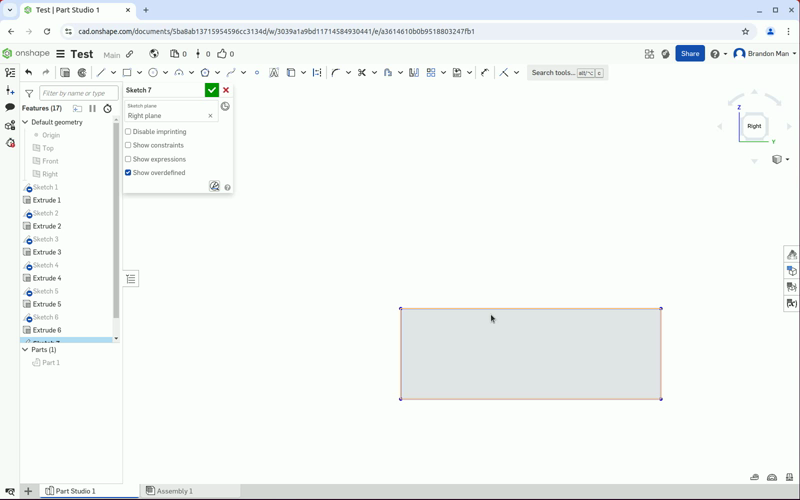
click(491, 314)
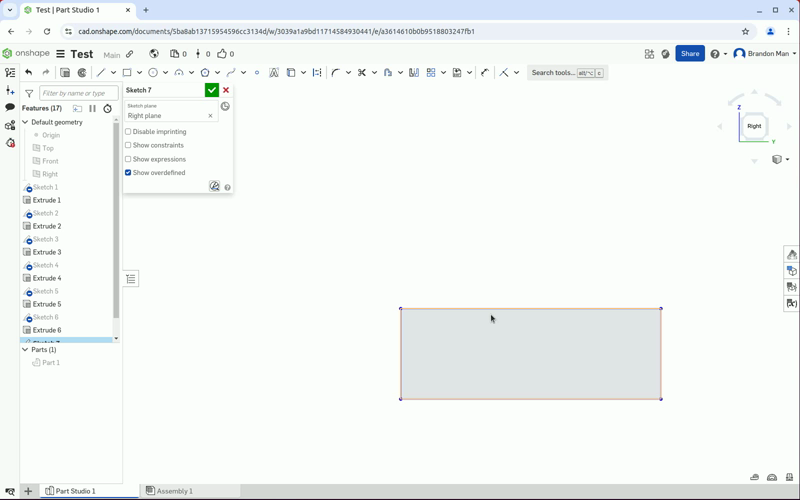
scroll(-6)
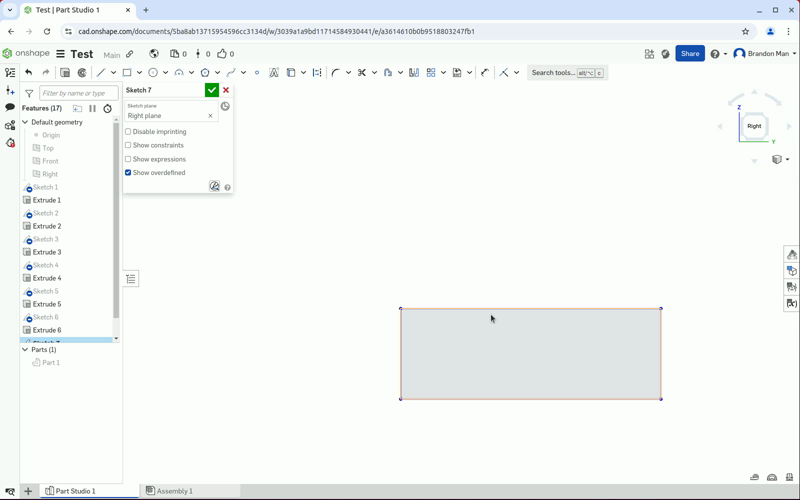
scroll(-6)
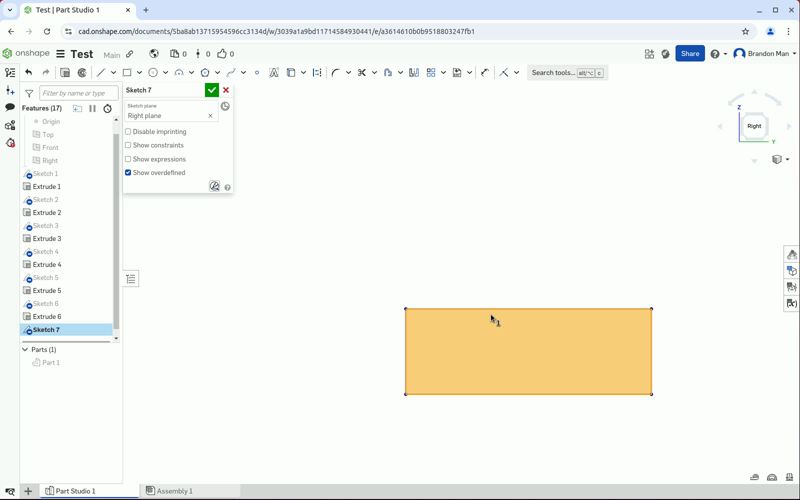
scroll(-6)
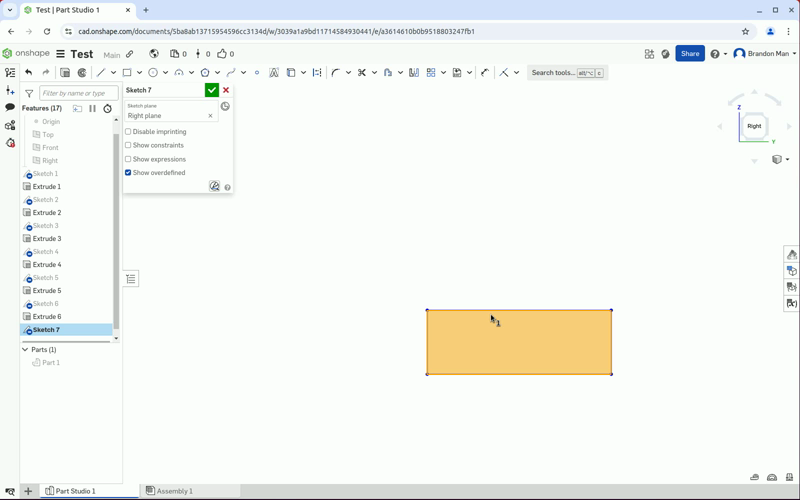
scroll(-6)
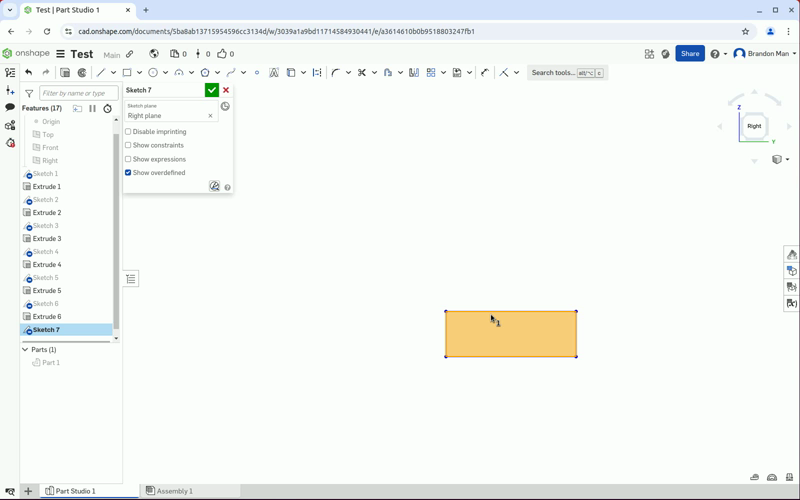
scroll(-6)
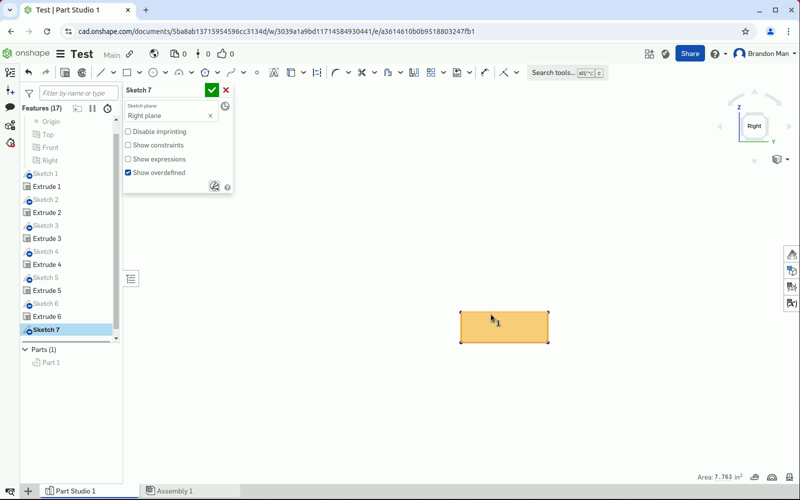
scroll(-6)
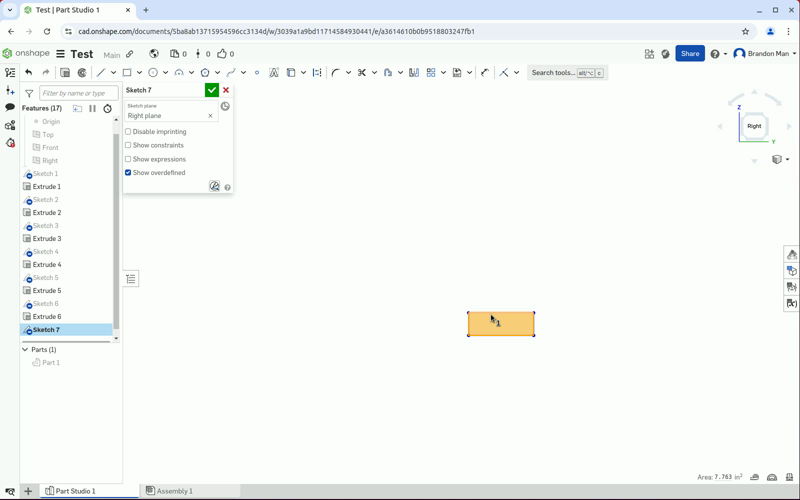
scroll(-6)
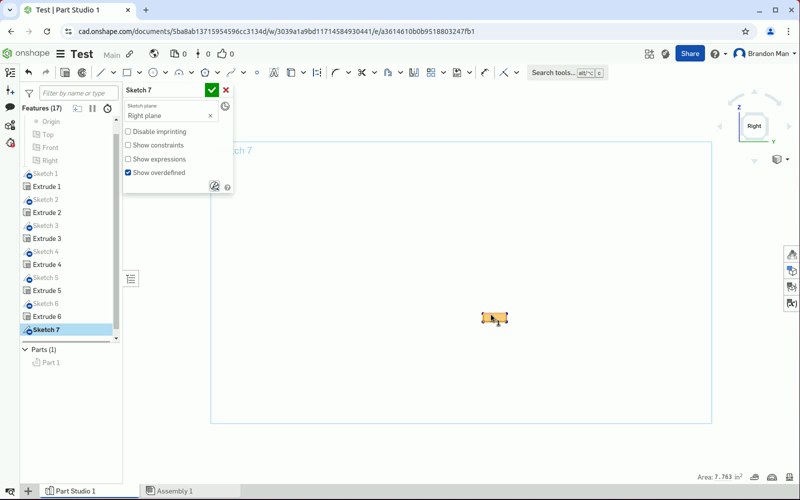
mouse_move(73, 352)
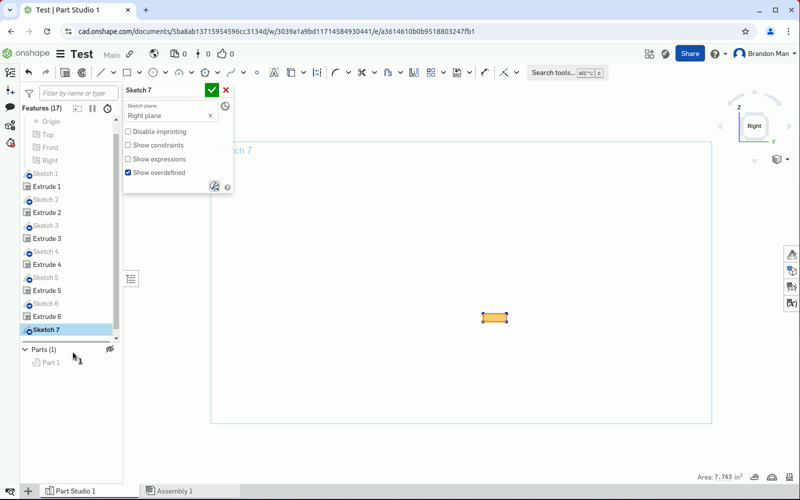
key(shift+y)
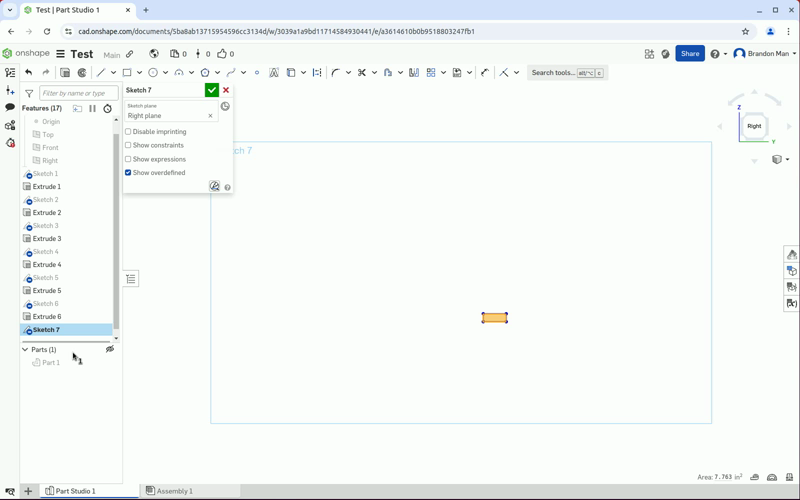
key(shift+e)
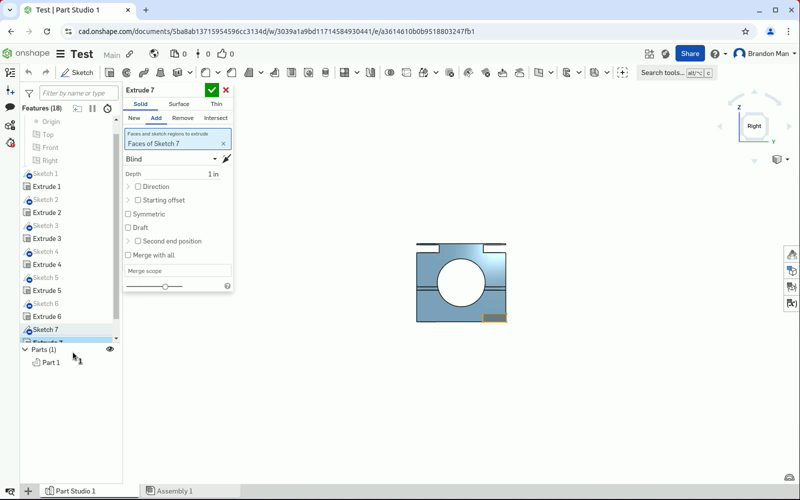
mouse_move(143, 106)
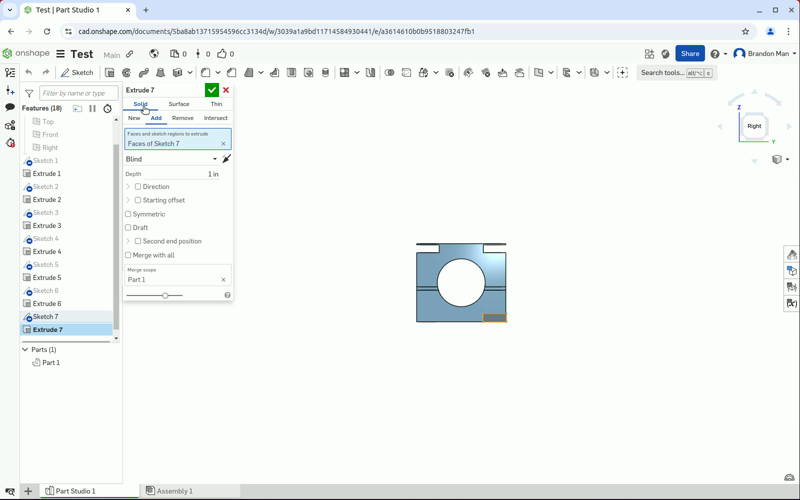
click(143, 106)
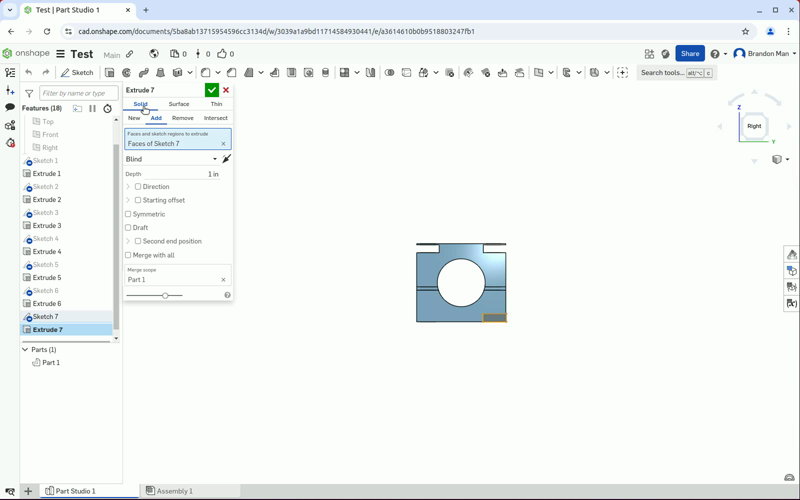
mouse_move(186, 120)
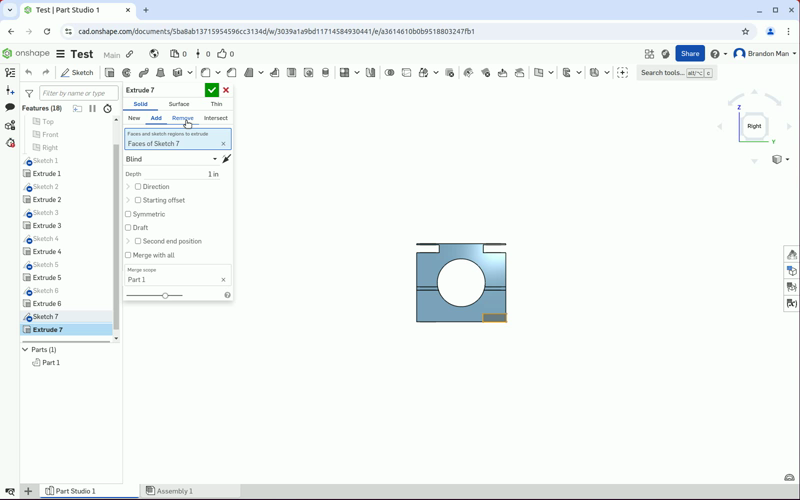
click(186, 120)
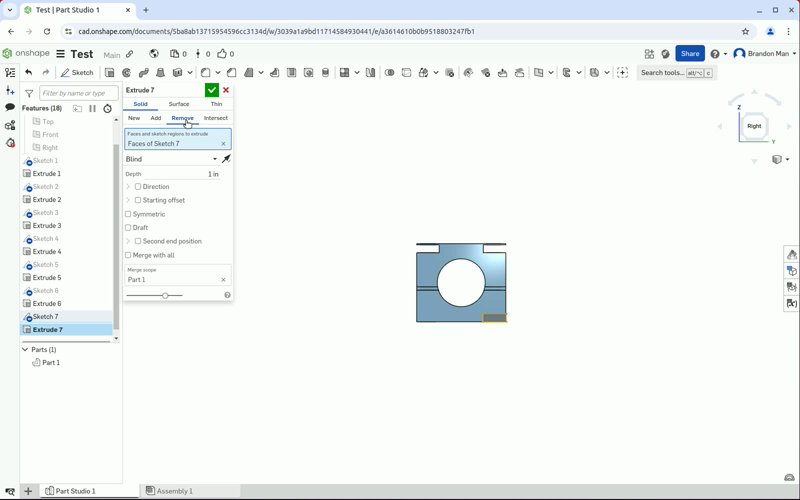
key(tab, 4)
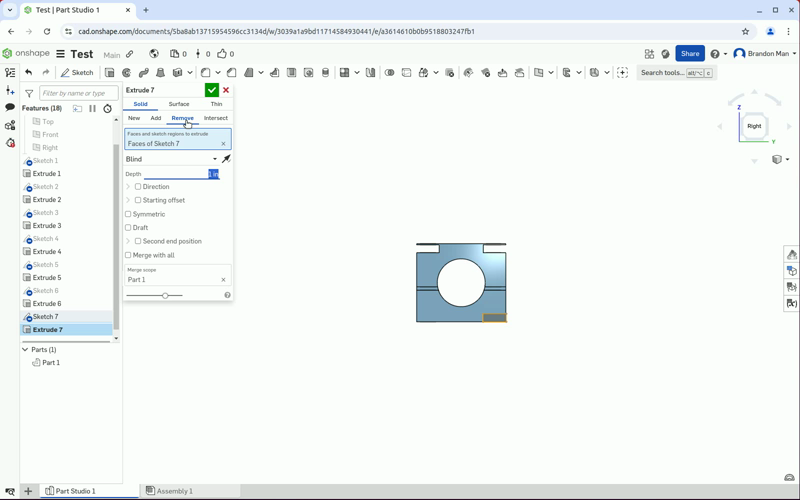
text(-19.738)
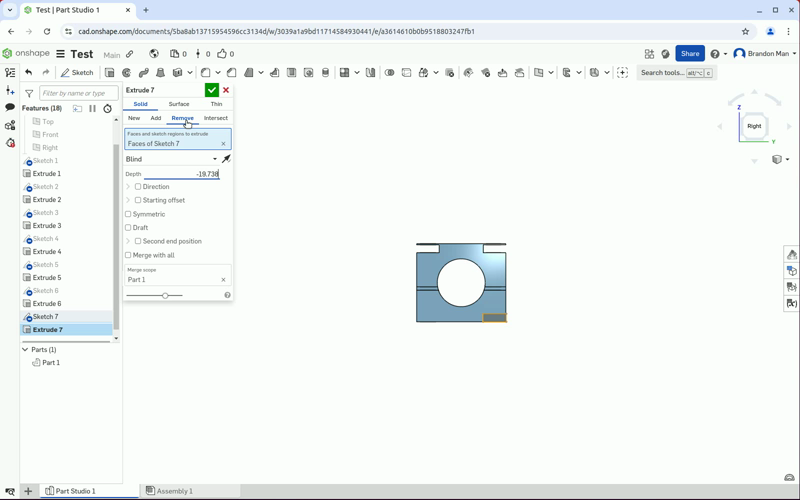
key(tab, 3)
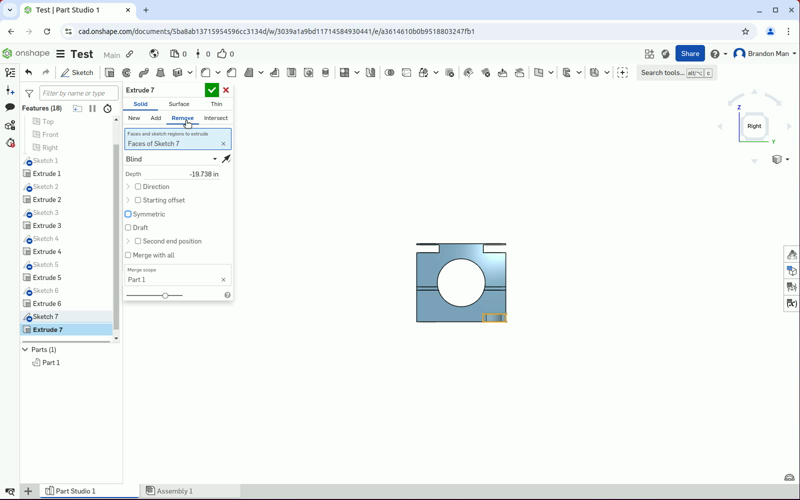
key(space)
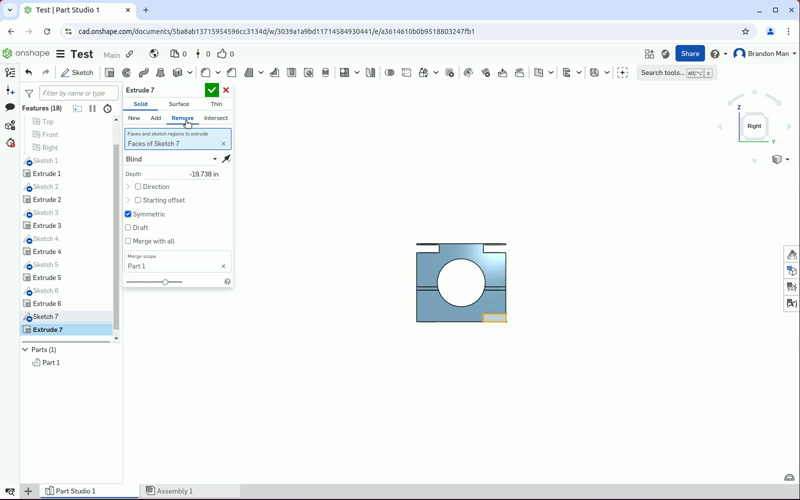
key(tab, 2)
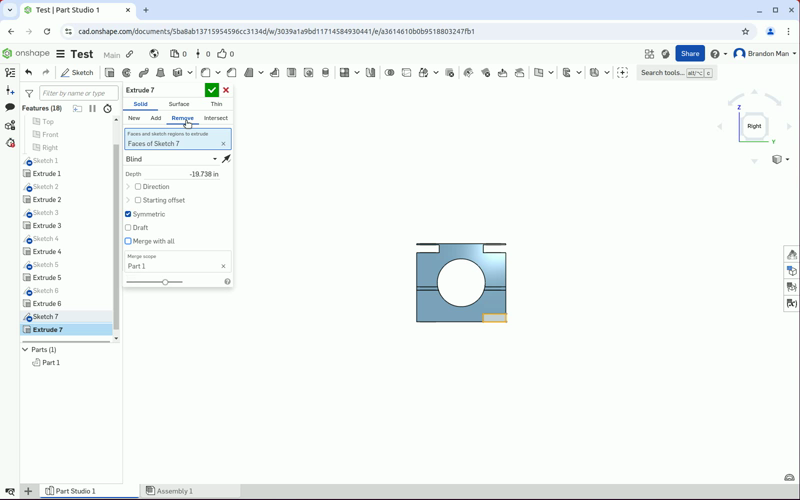
key(space)
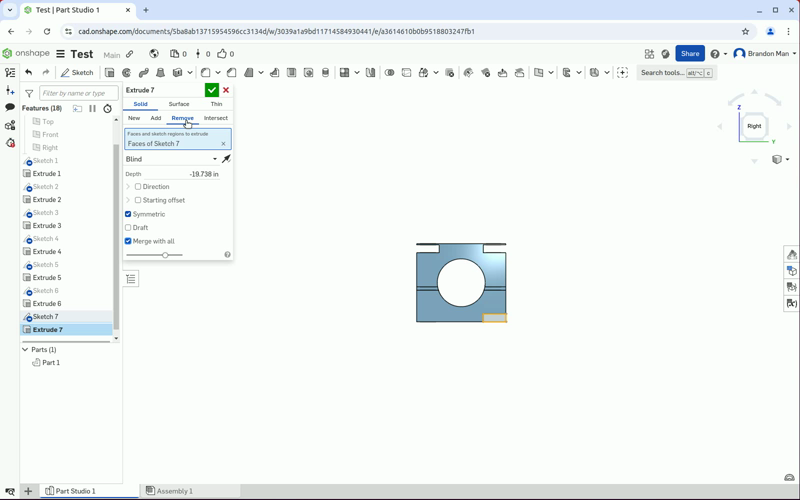
key(enter)
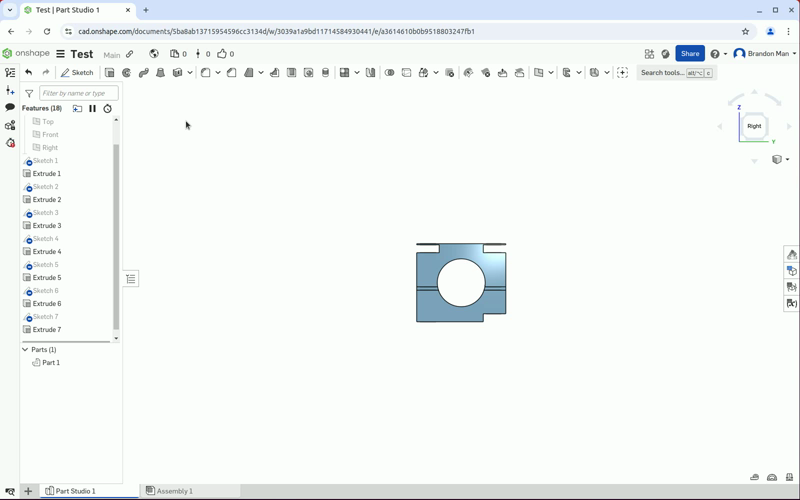
key(shift+h)
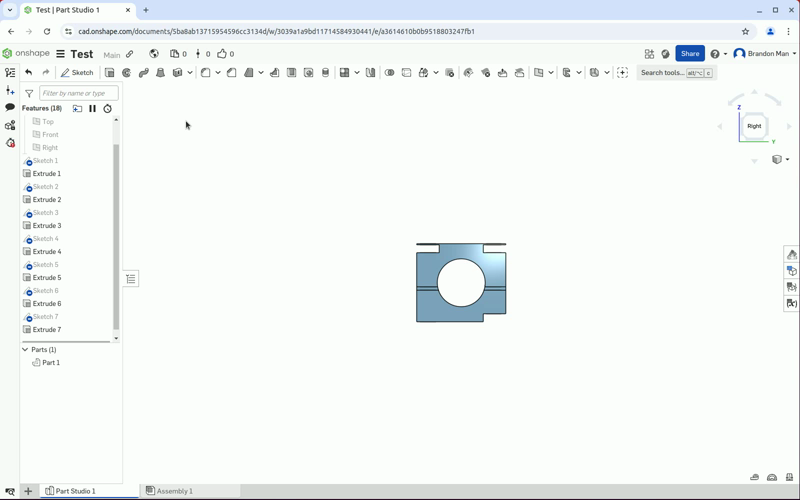
key(shift+h)
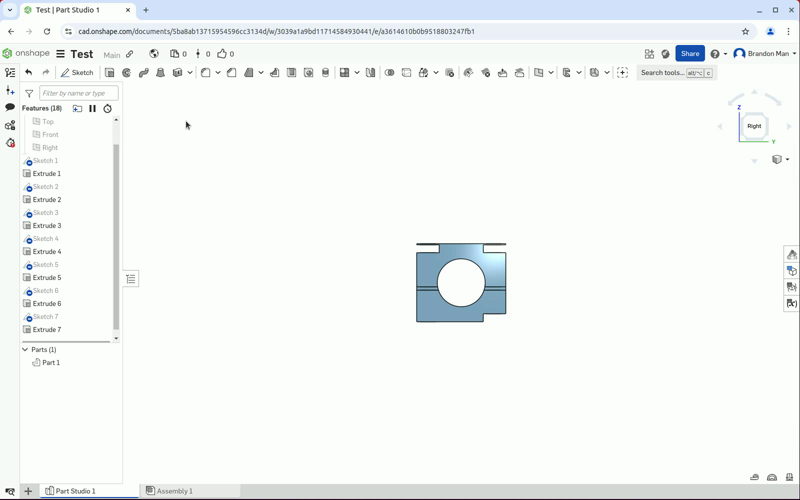
mouse_move(69, 163)
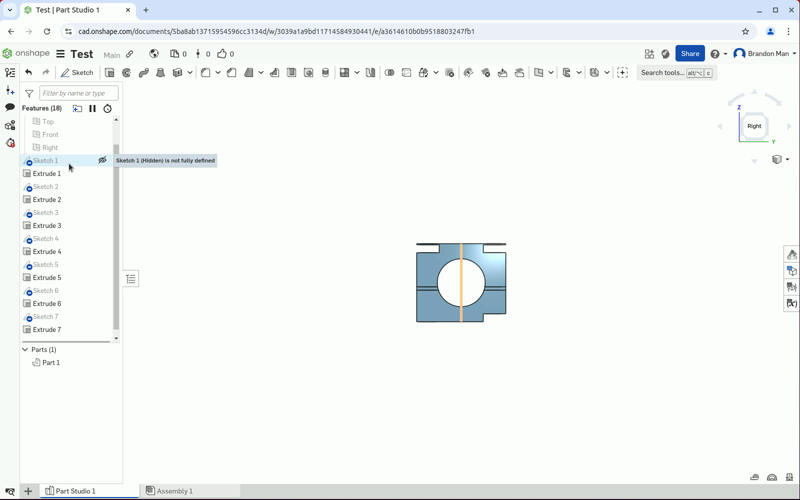
click(69, 163)
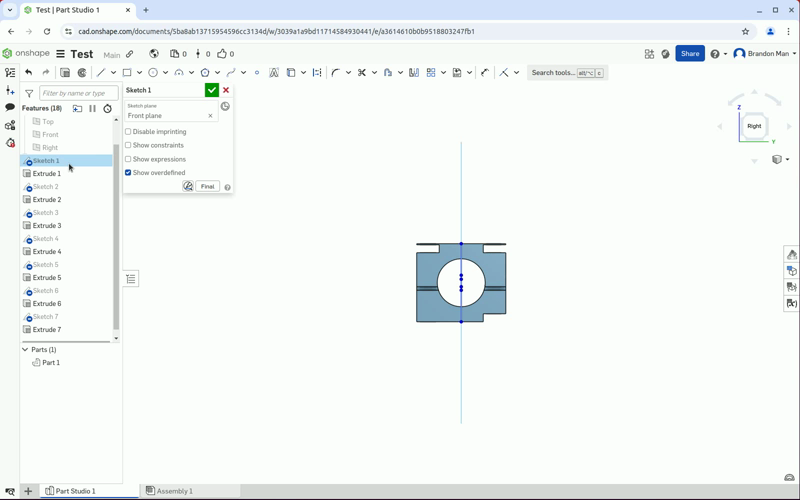
mouse_move(229, 92)
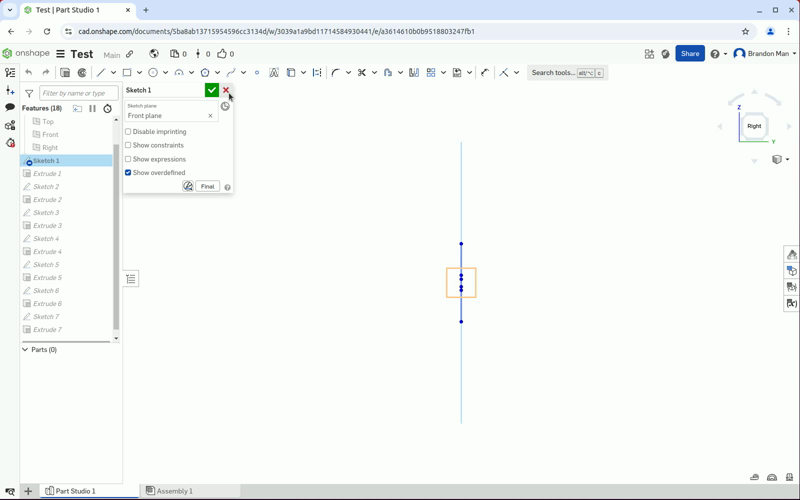
click(229, 92)
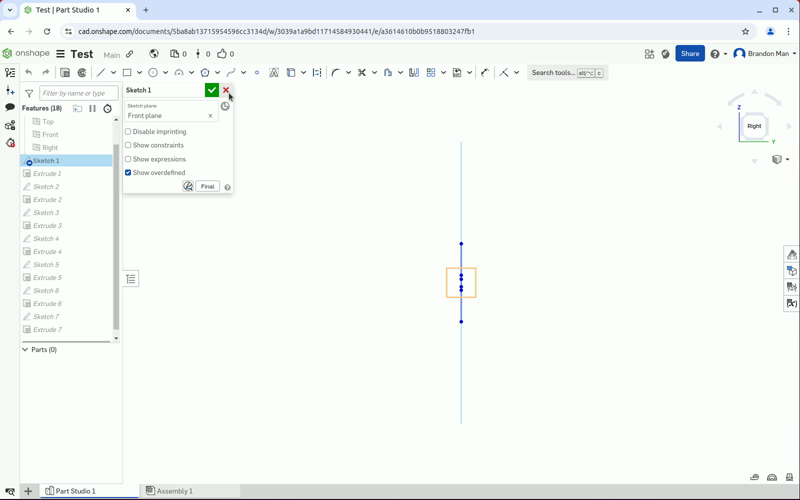
key(shift+s)
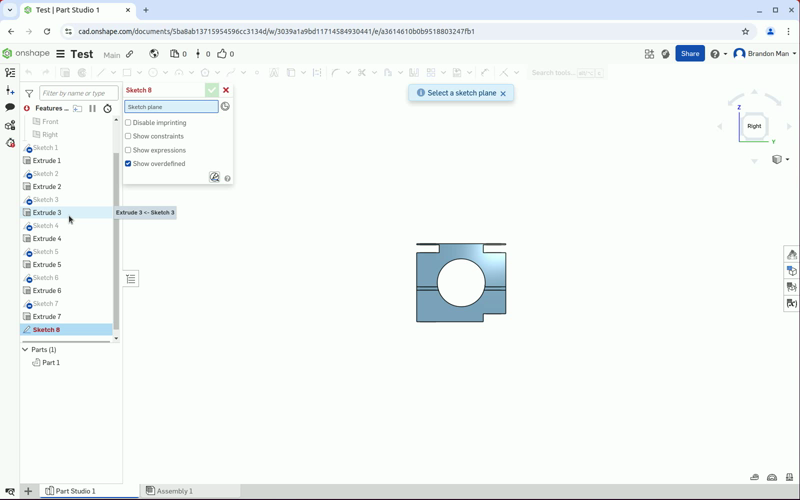
scroll(3)
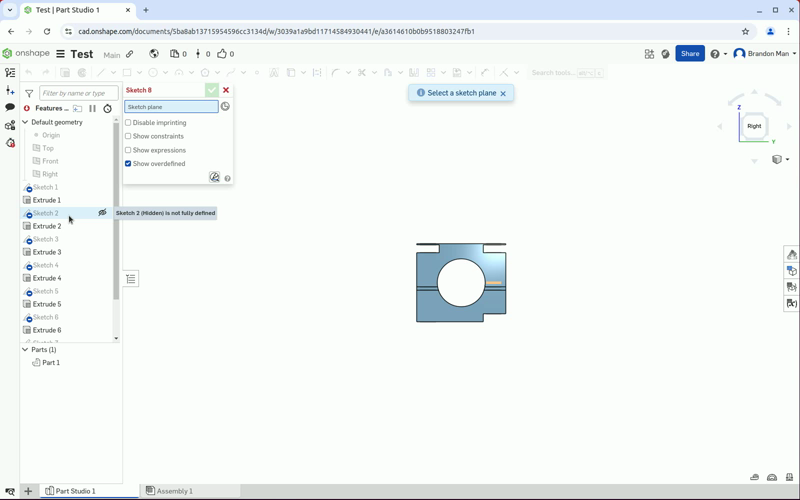
mouse_move(69, 176)
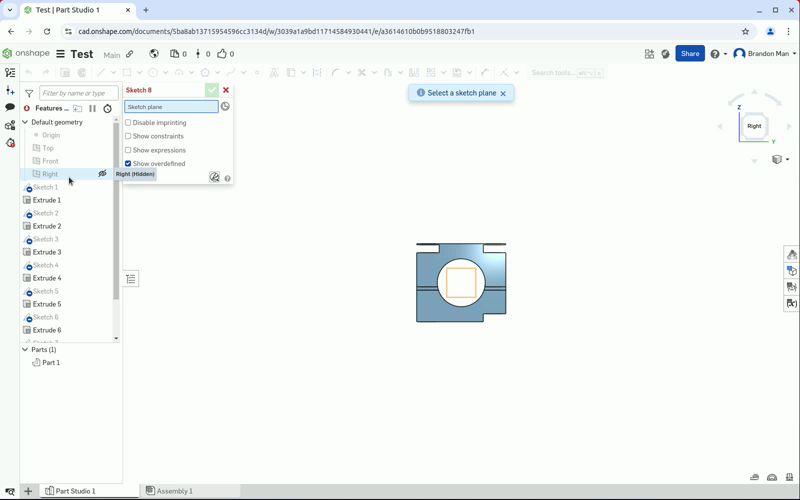
click(69, 176)
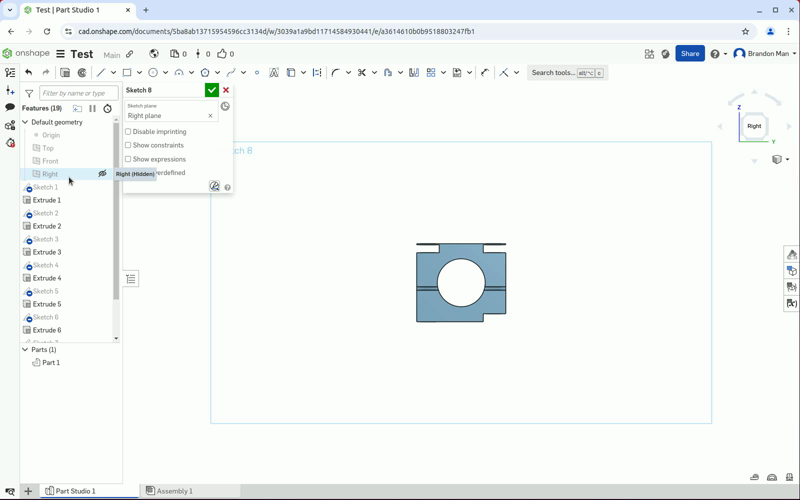
mouse_move(73, 352)
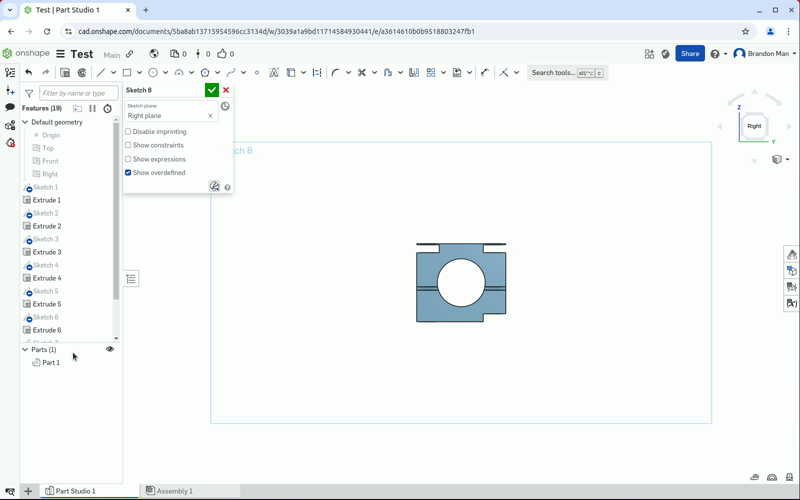
key(y)
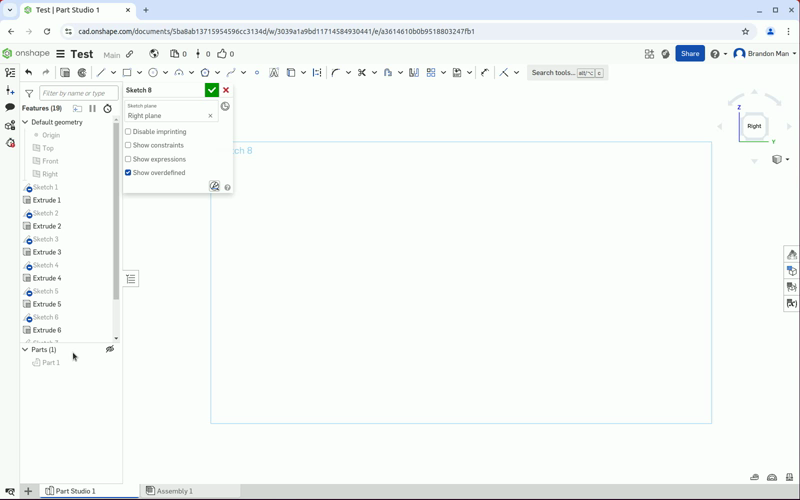
key(l)
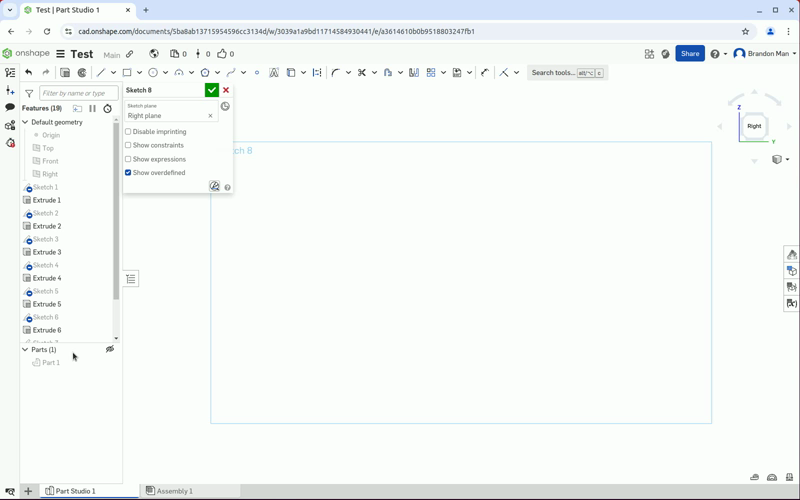
key_down(shift)
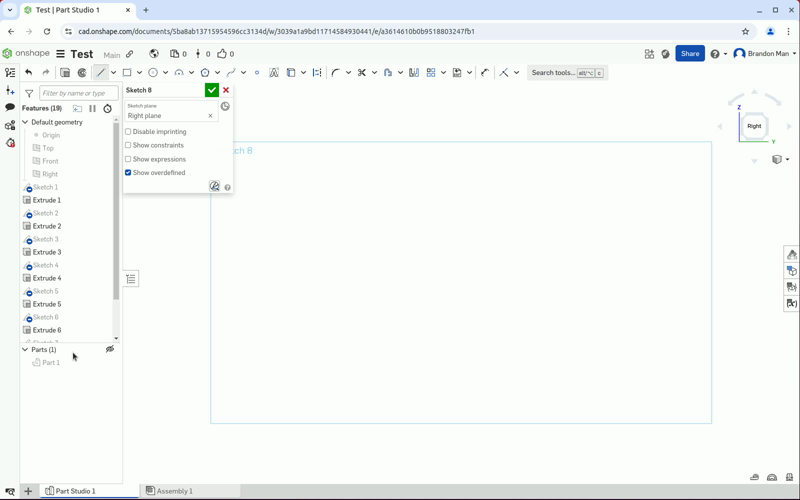
mouse_move(416, 321)
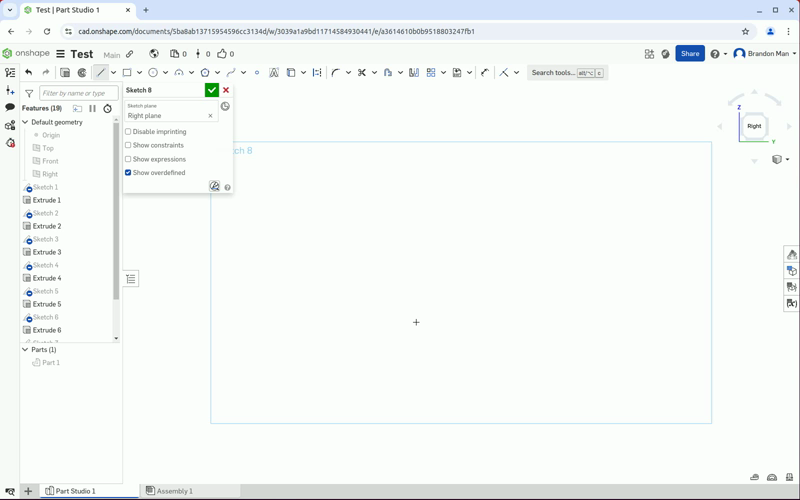
click(416, 321)
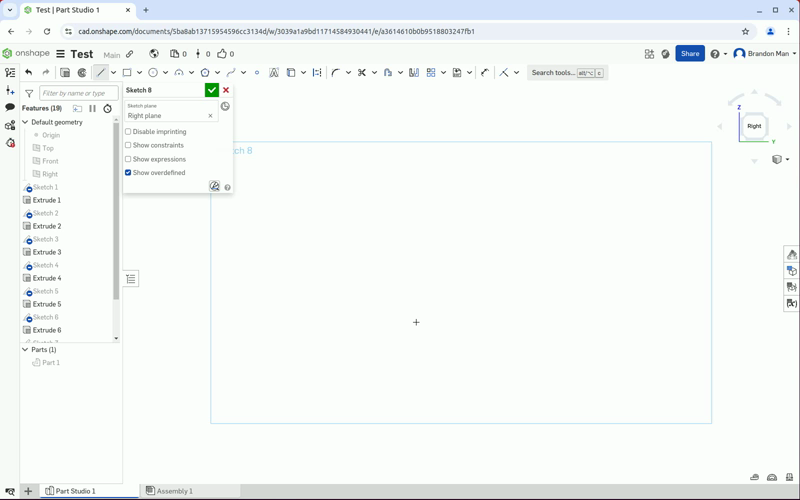
key_up(shift)
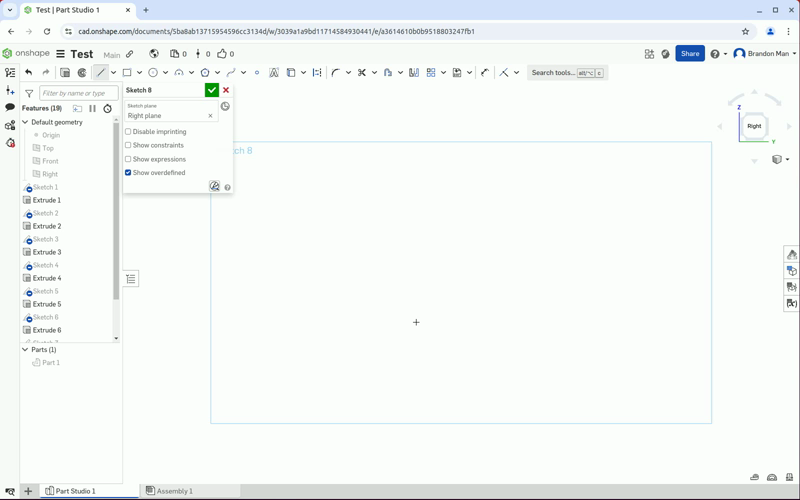
key_down(shift)
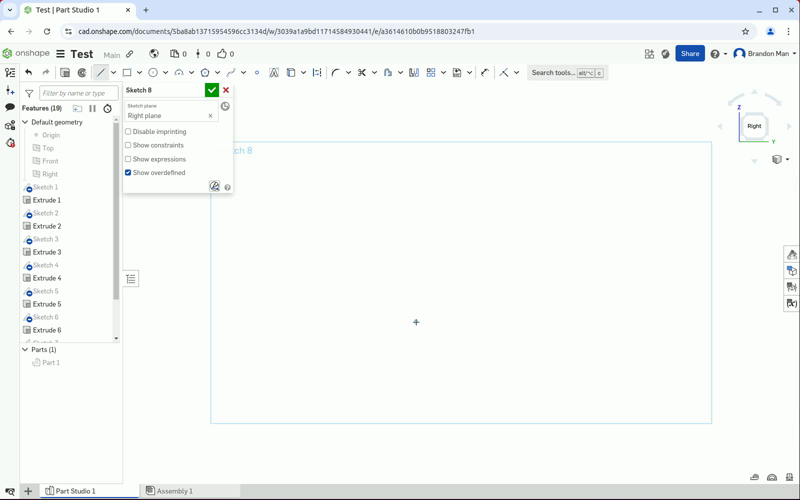
mouse_move(446, 321)
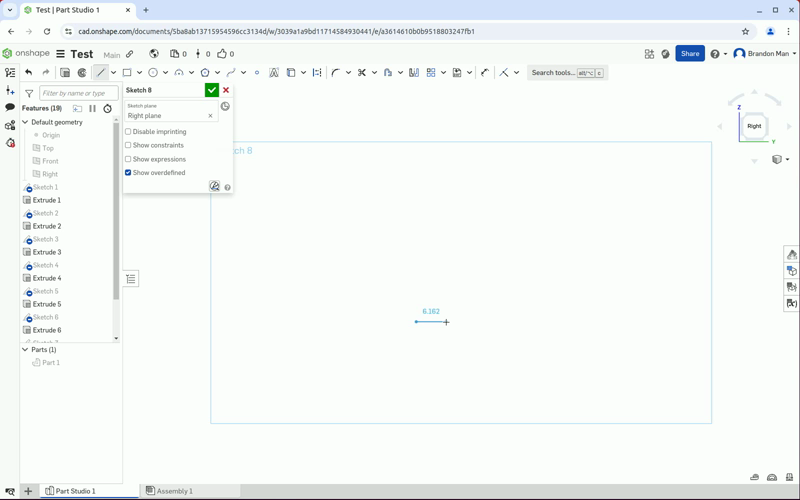
mouse_move(439, 321)
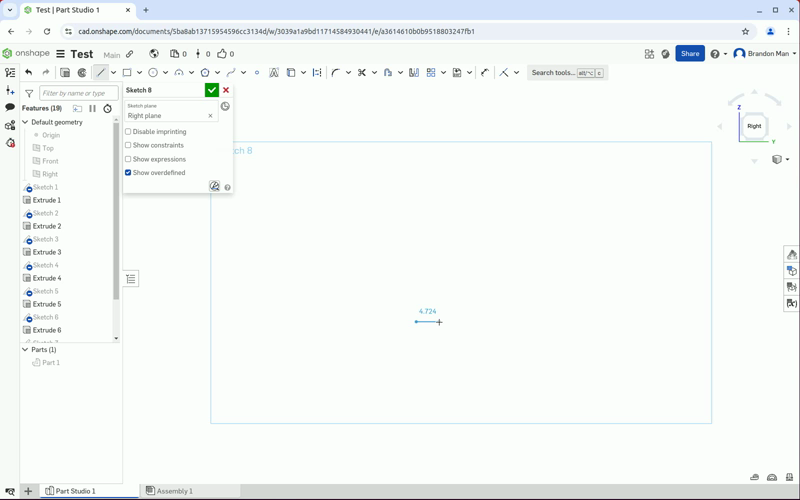
click(439, 321)
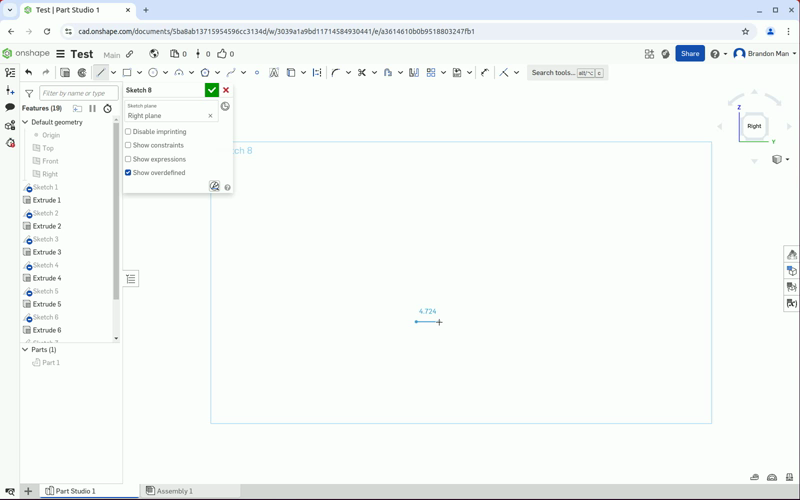
key_up(shift)
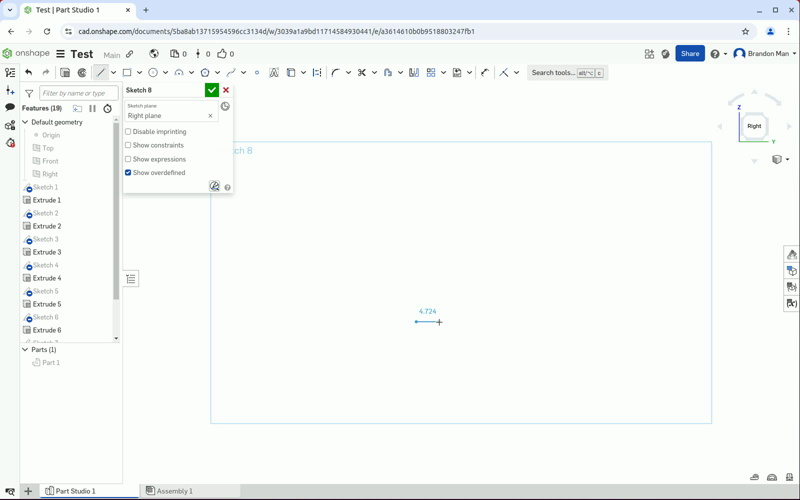
key_down(shift)
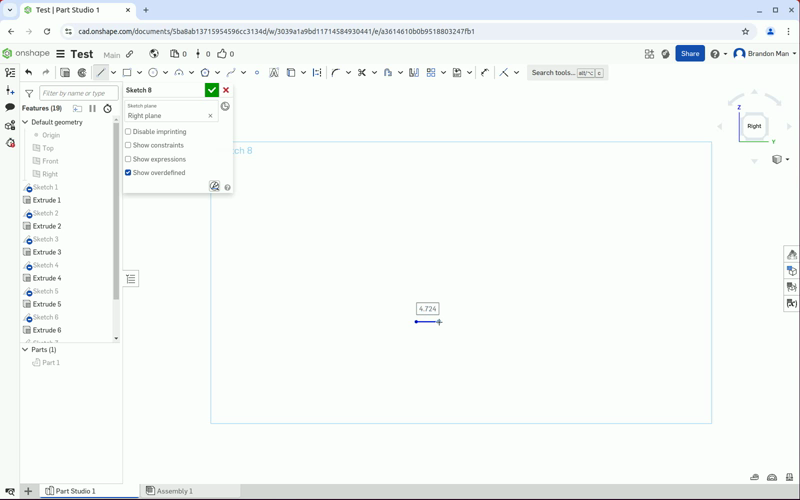
mouse_move(469, 321)
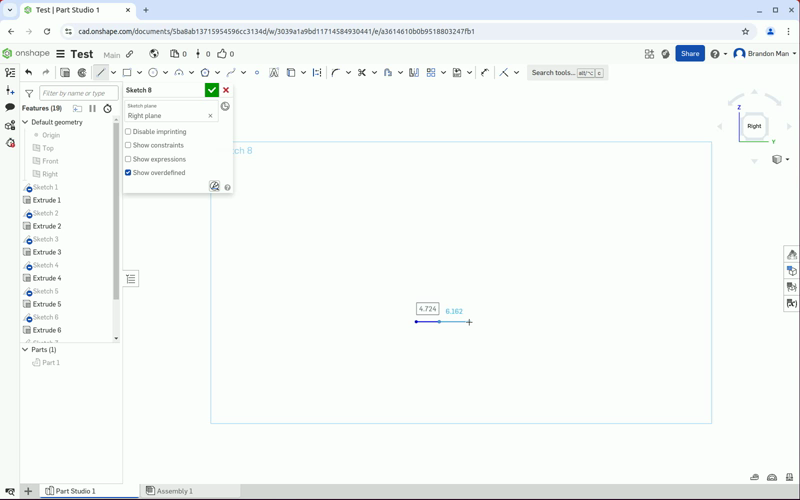
mouse_move(439, 313)
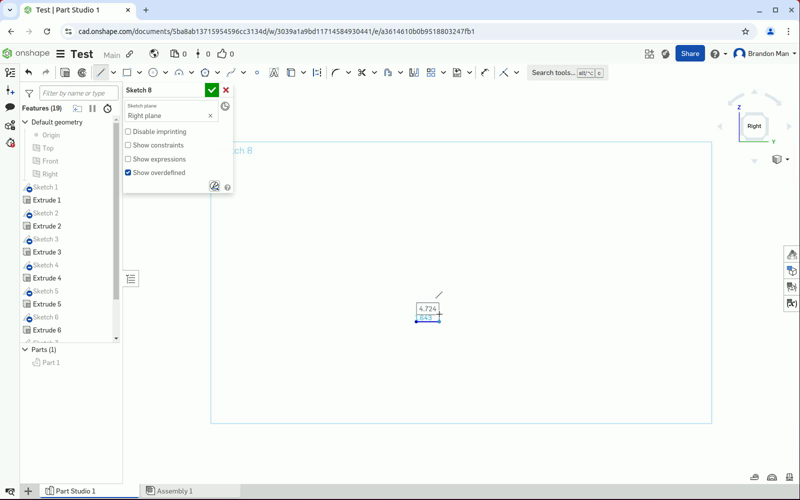
click(439, 313)
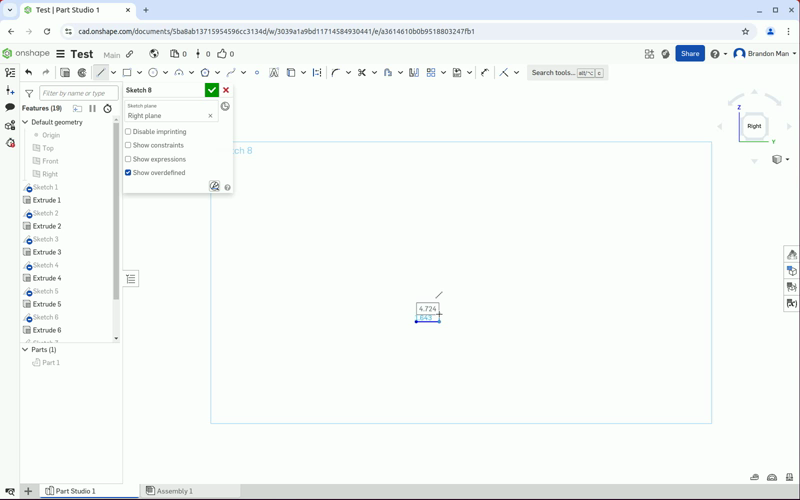
key_up(shift)
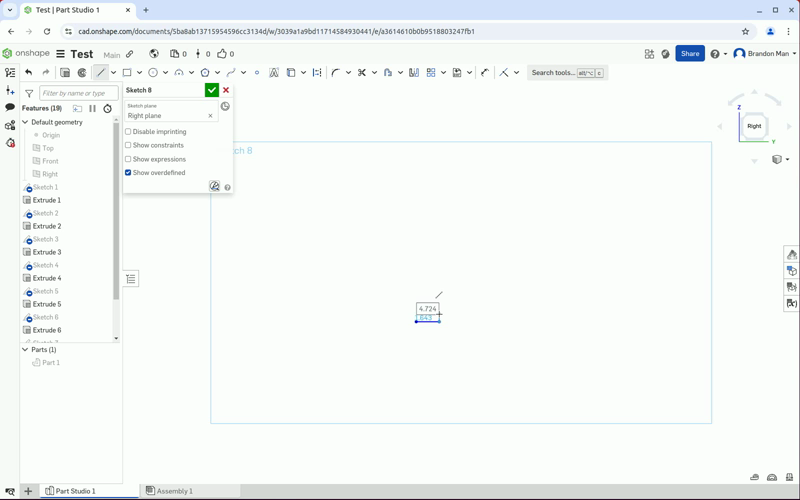
key_down(shift)
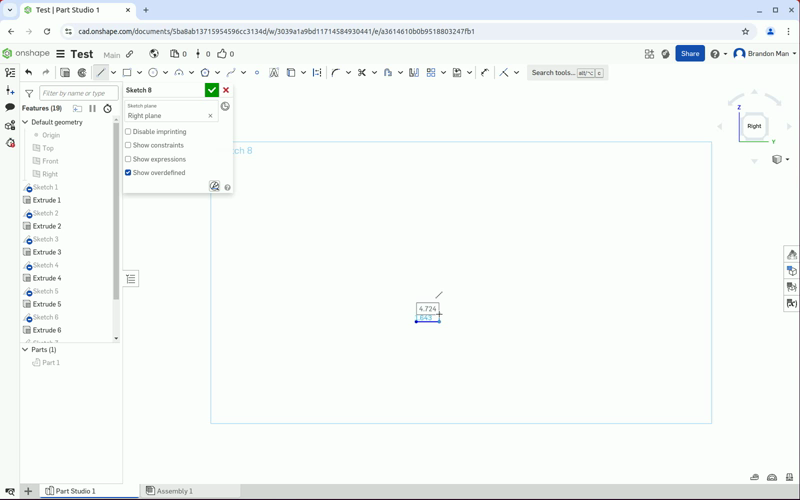
mouse_move(469, 313)
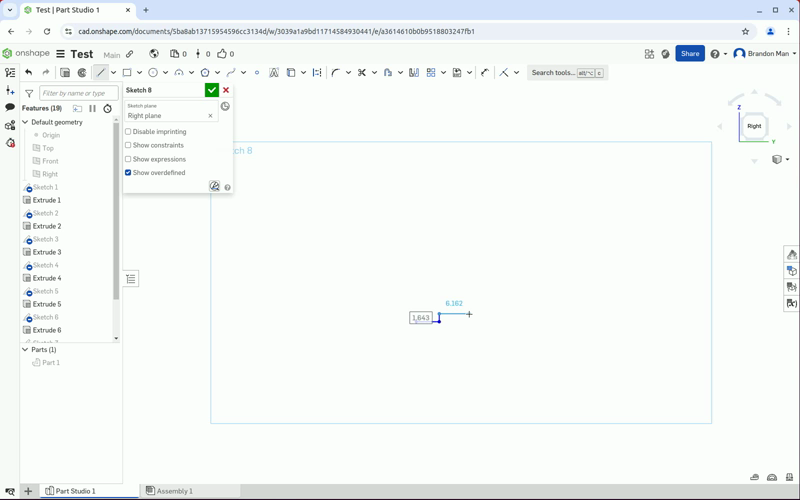
mouse_move(416, 313)
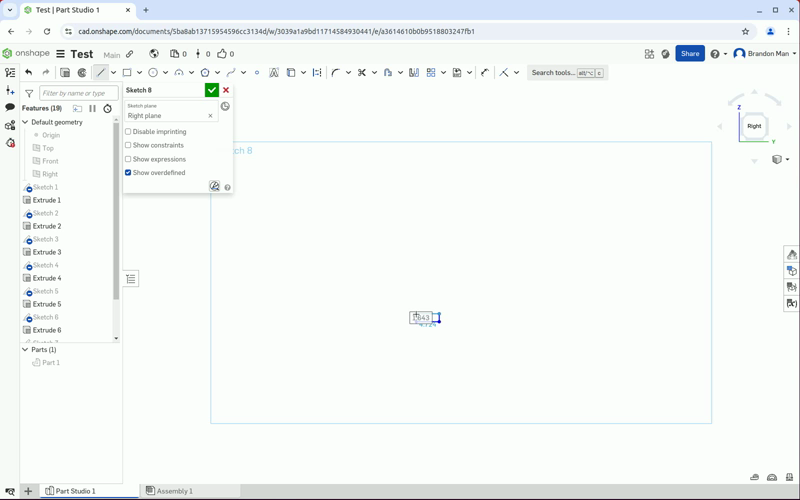
click(416, 313)
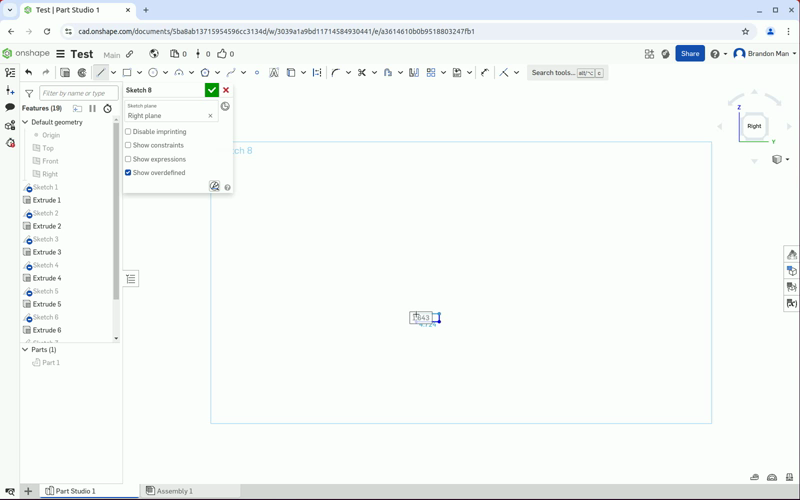
key_up(shift)
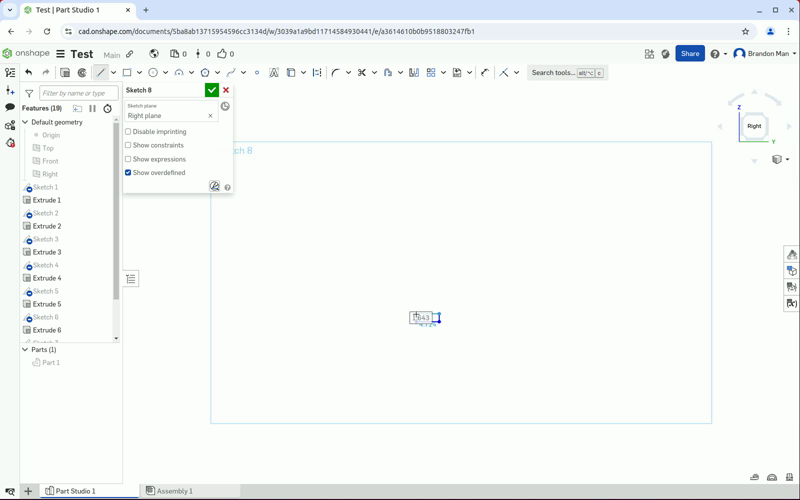
mouse_move(446, 313)
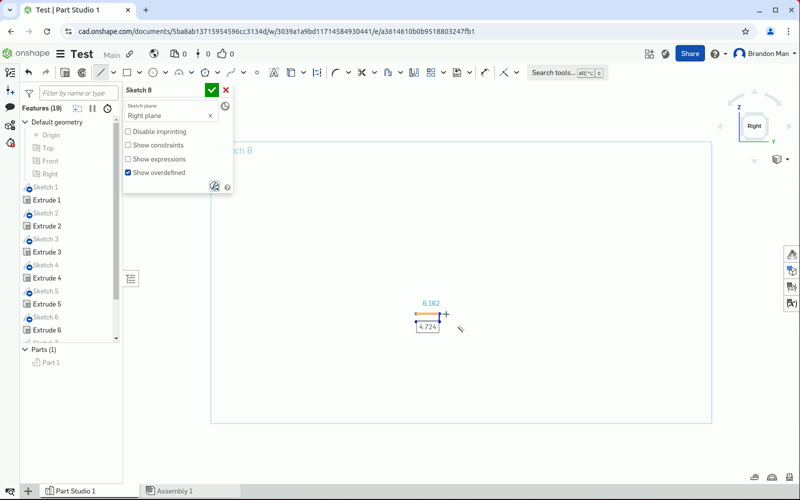
key_down(shift)
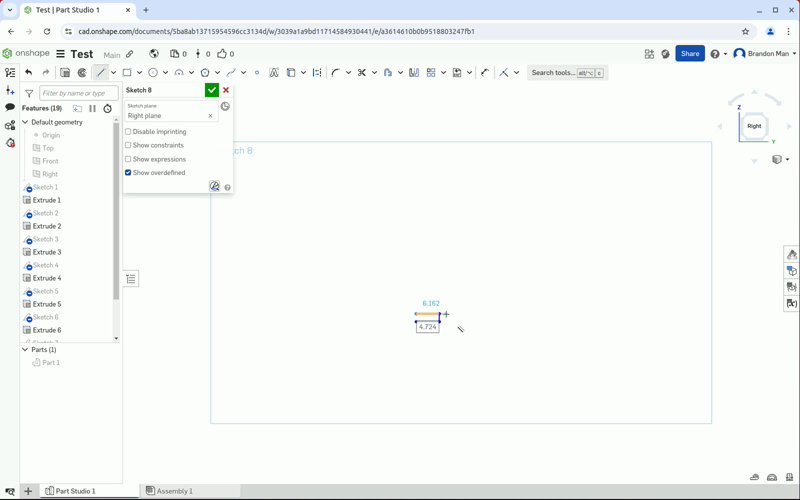
mouse_move(416, 321)
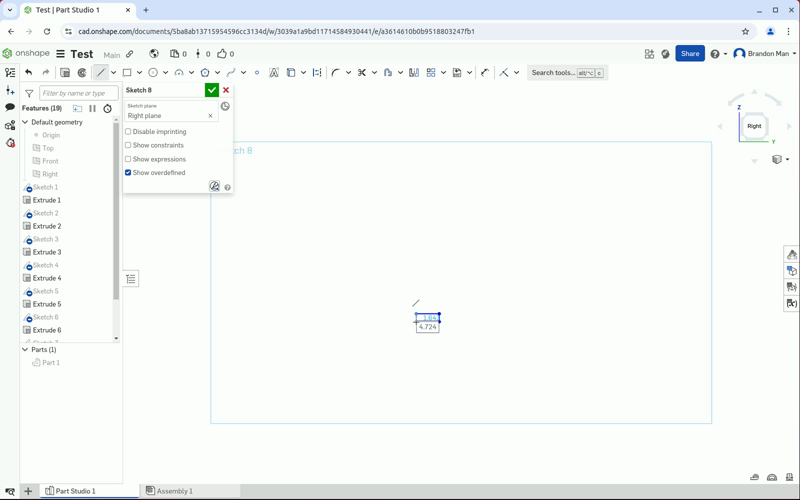
key_up(shift)
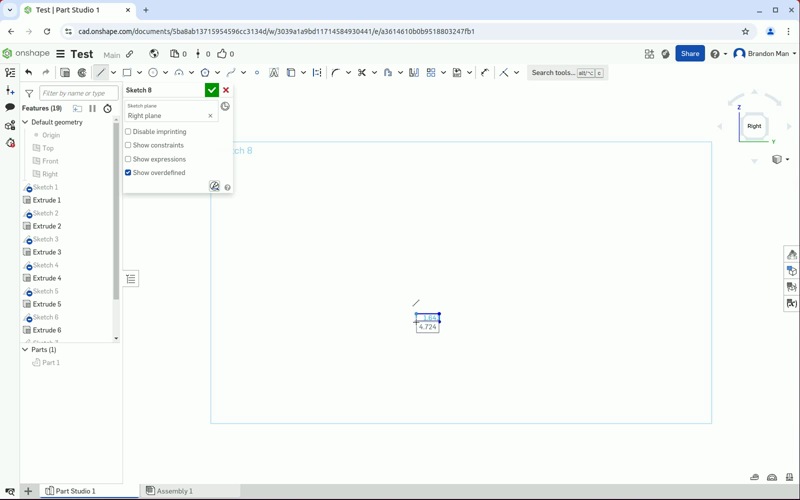
click(416, 321)
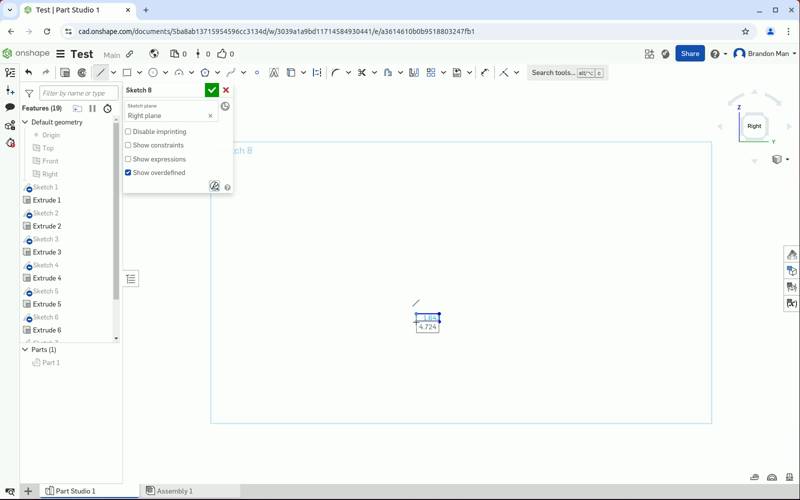
key(esc)
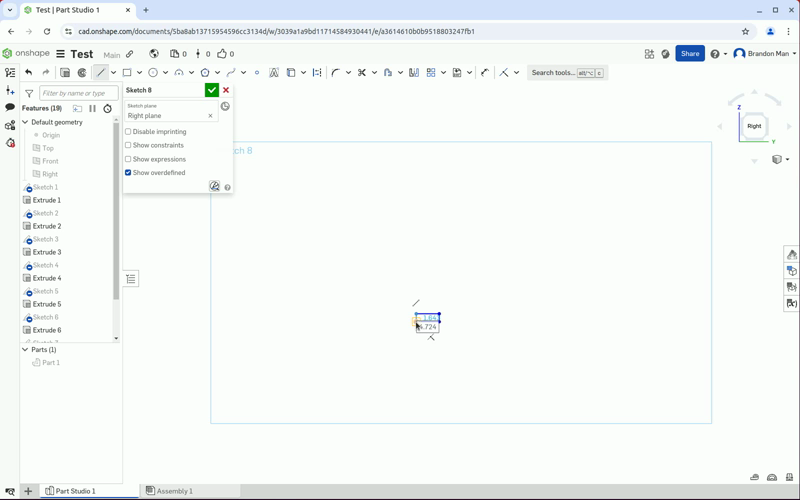
mouse_move(418, 317)
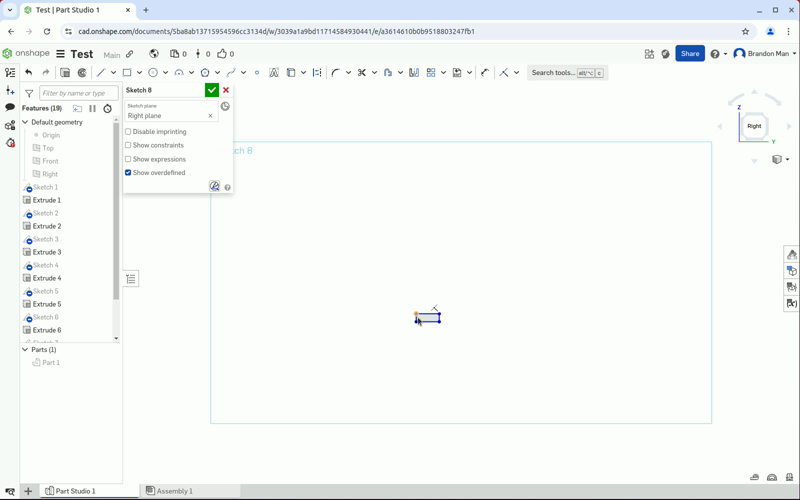
scroll(6)
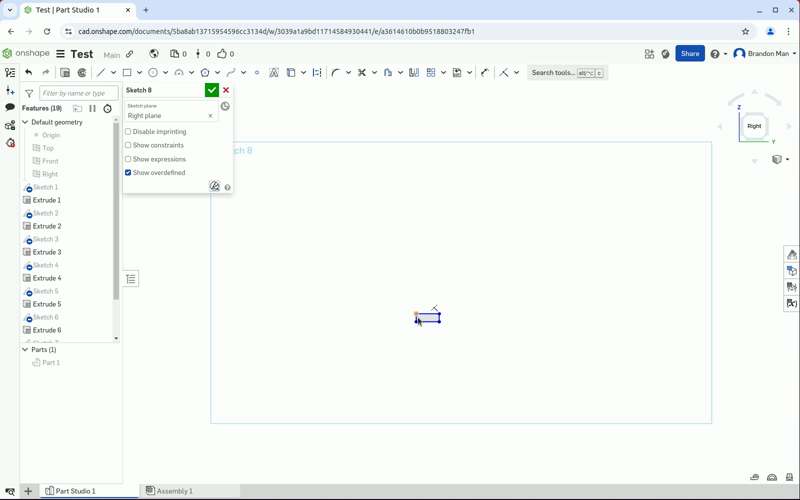
scroll(6)
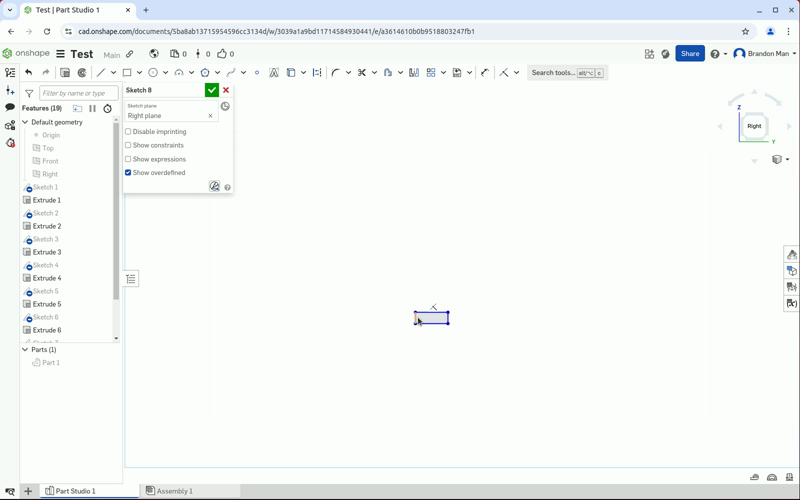
scroll(6)
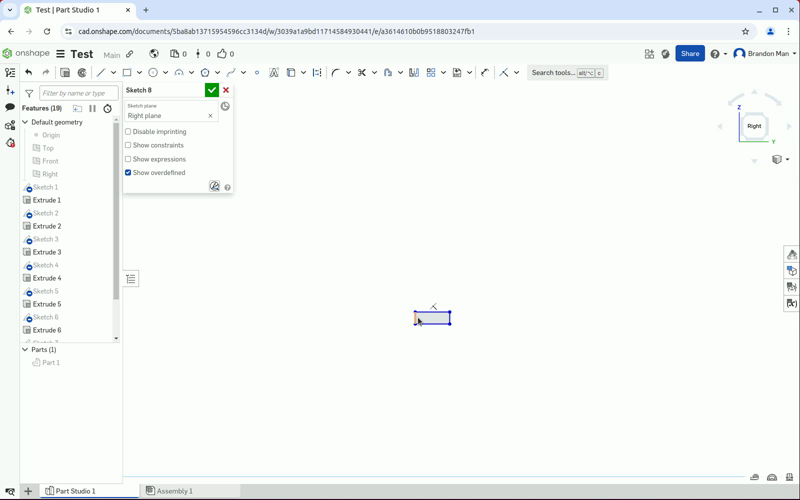
scroll(6)
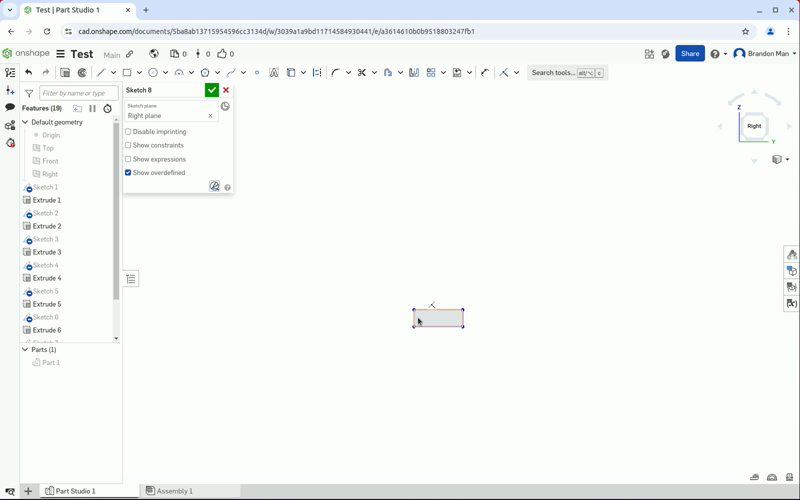
scroll(6)
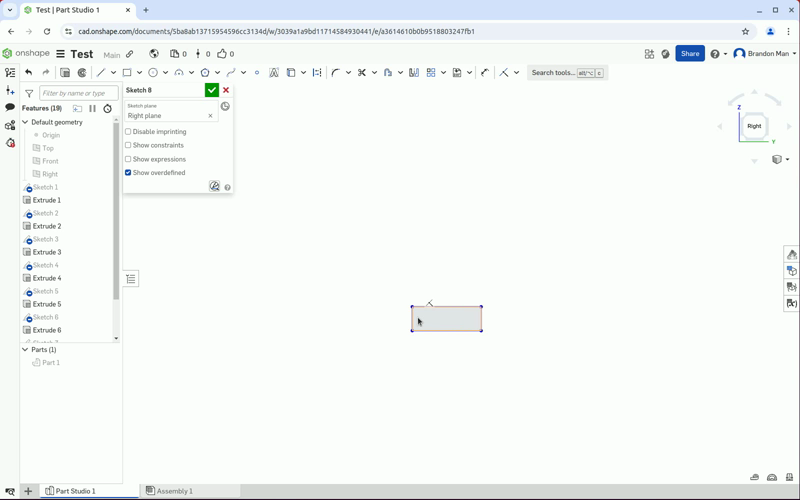
scroll(6)
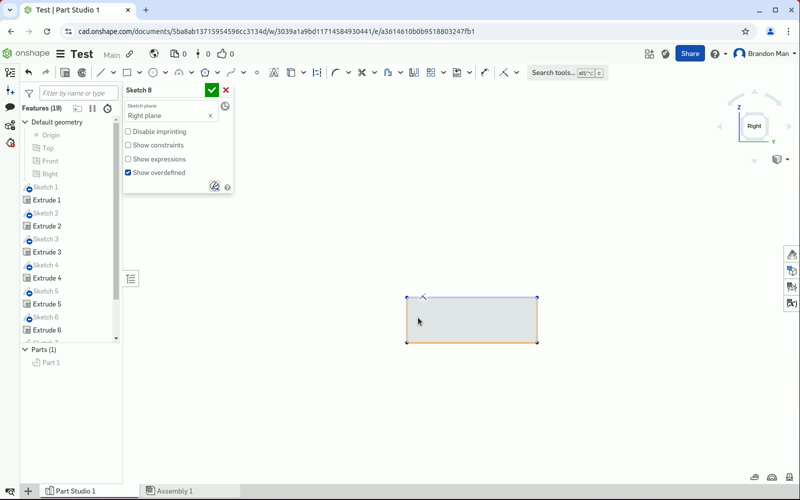
scroll(6)
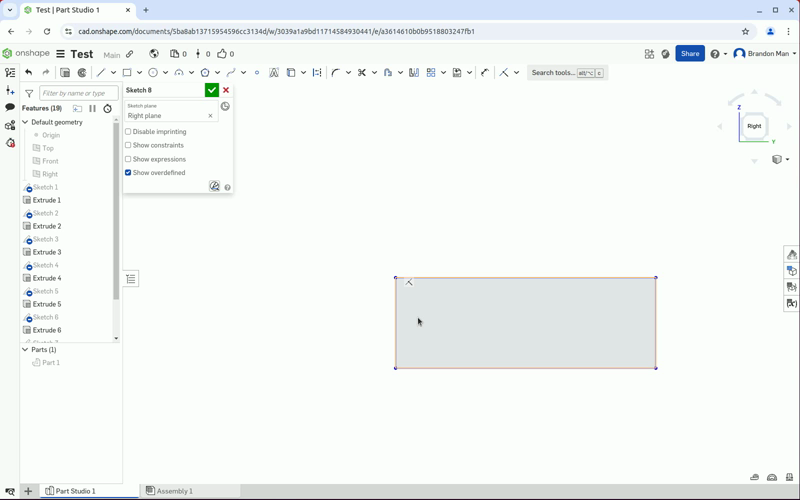
click(418, 317)
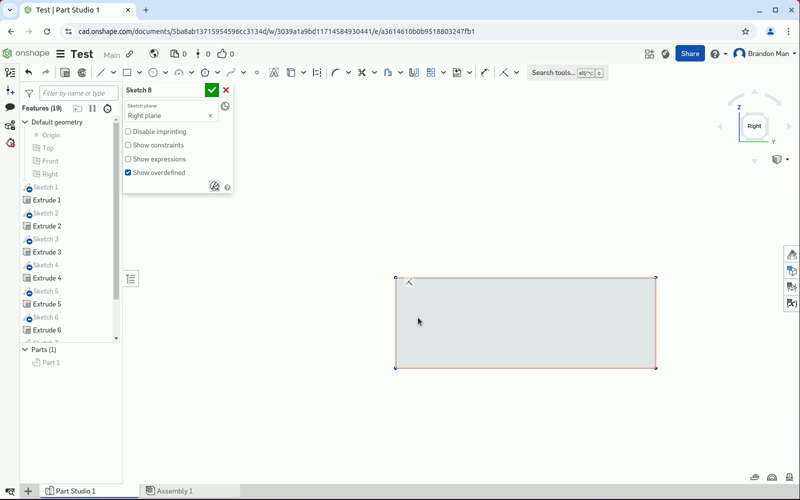
scroll(-6)
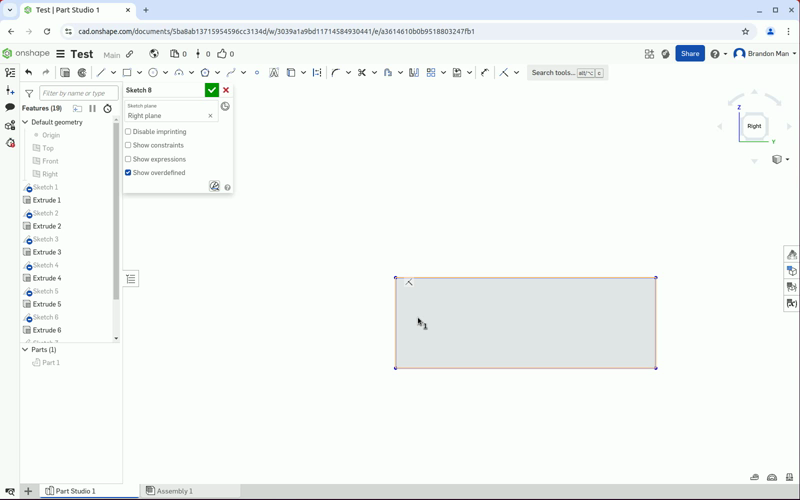
scroll(-6)
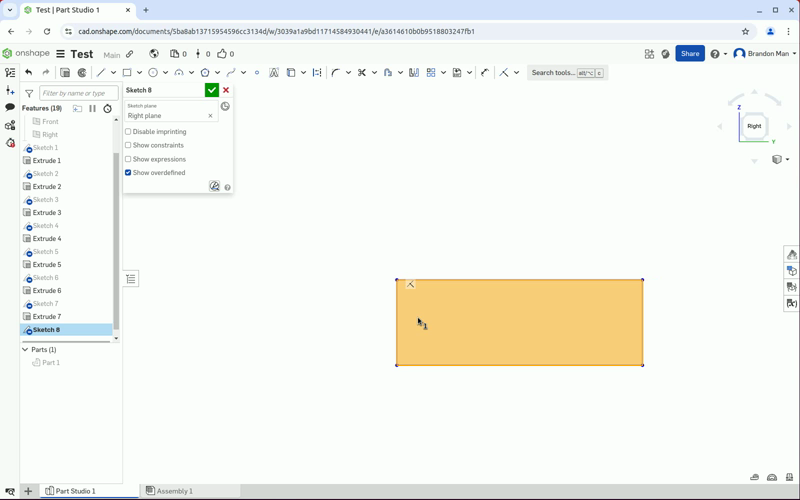
scroll(-6)
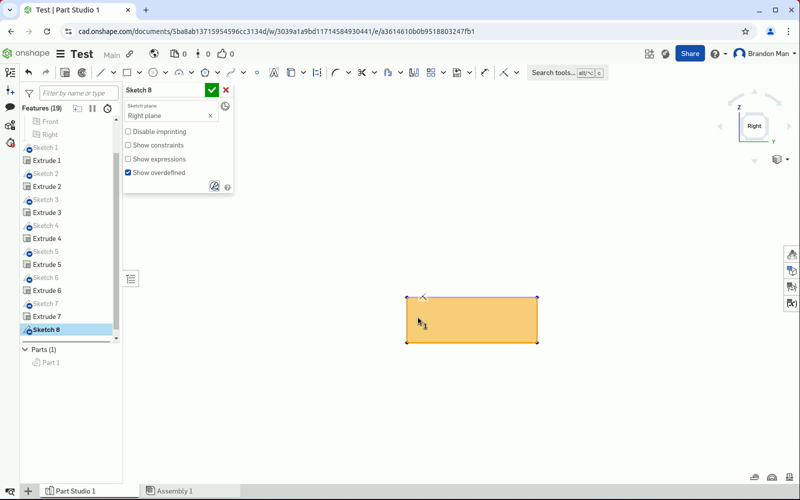
scroll(-6)
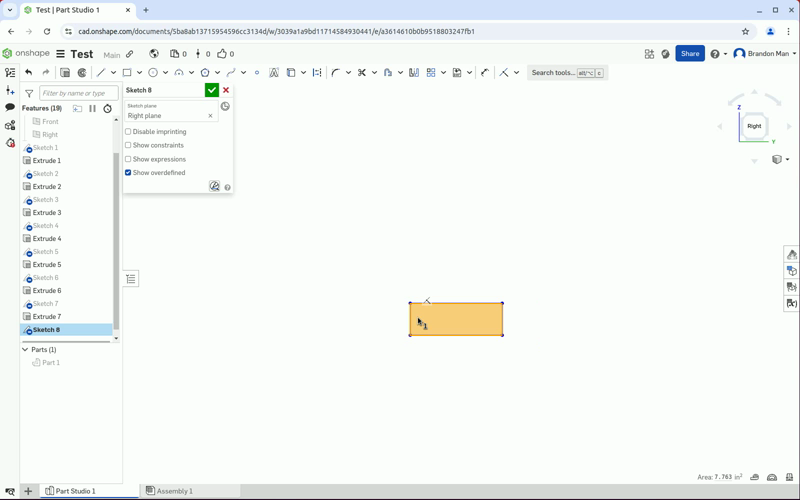
scroll(-6)
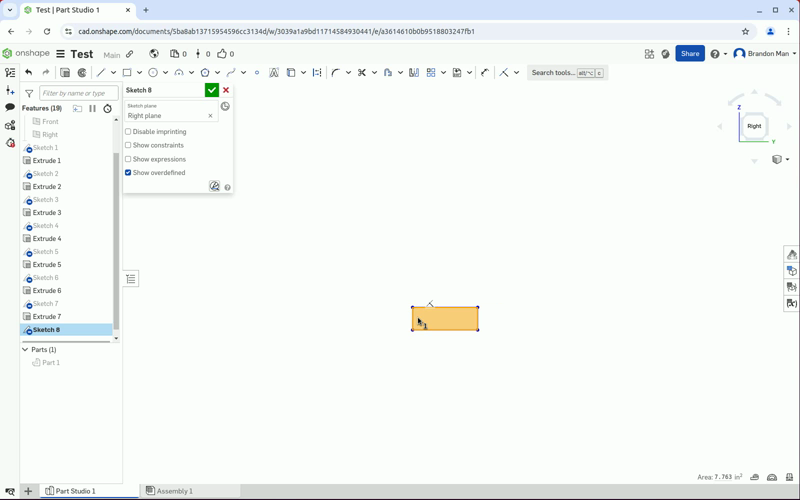
scroll(-6)
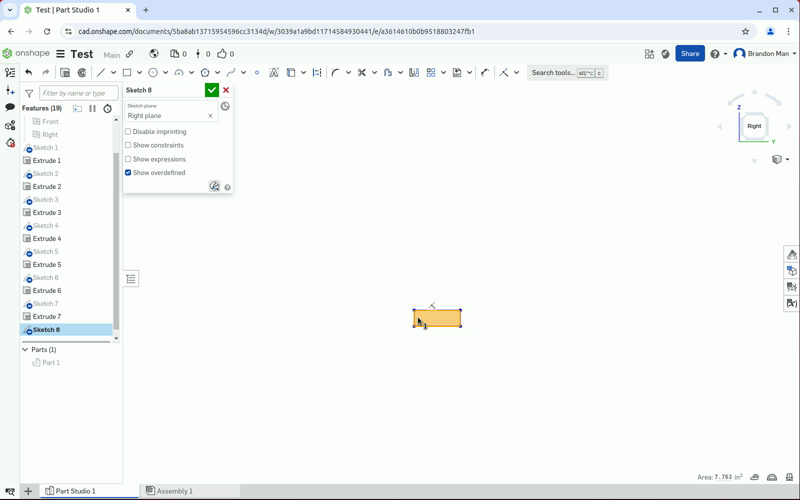
scroll(-6)
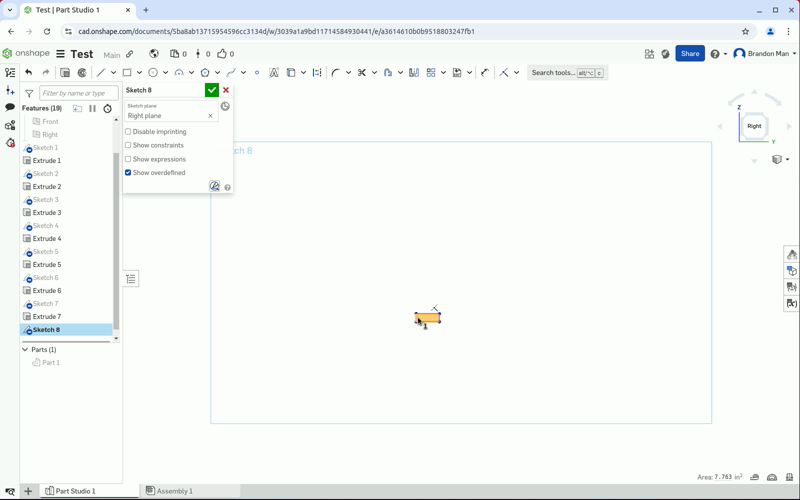
mouse_move(73, 352)
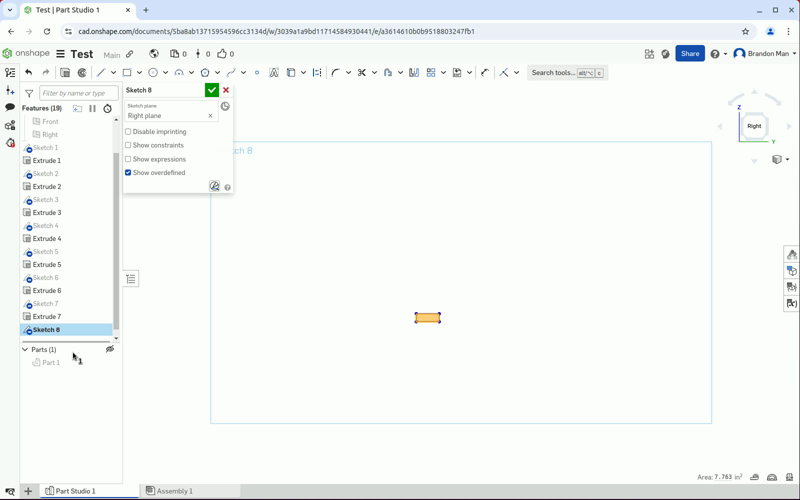
key(shift+y)
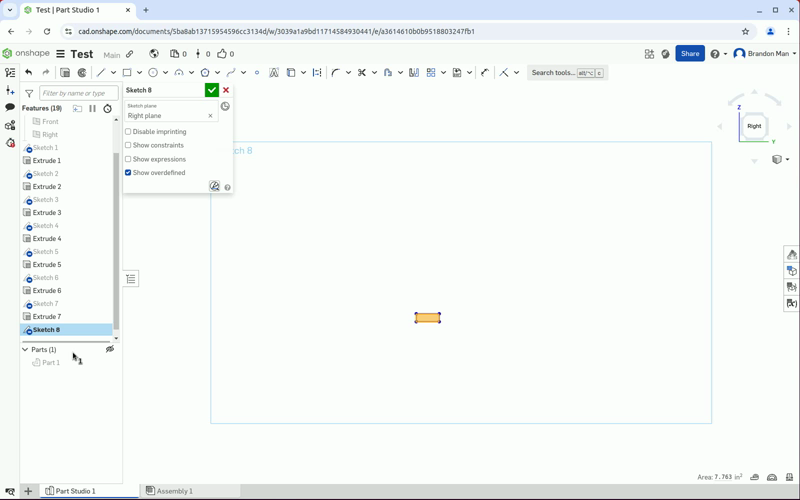
key(shift+e)
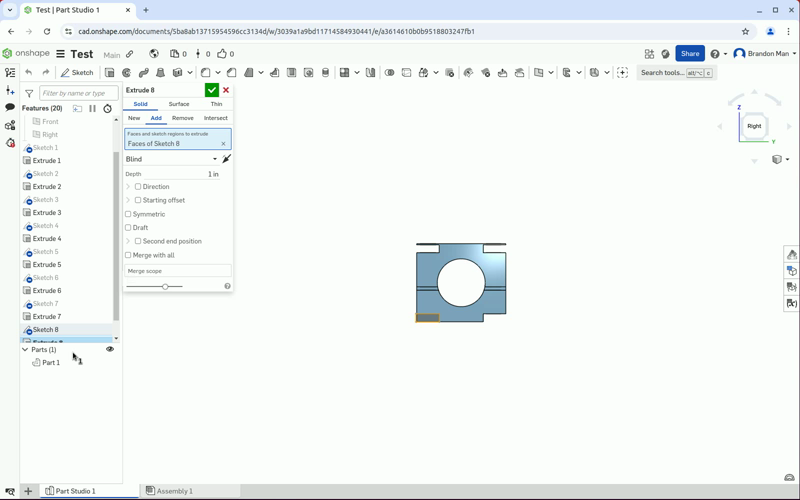
mouse_move(143, 106)
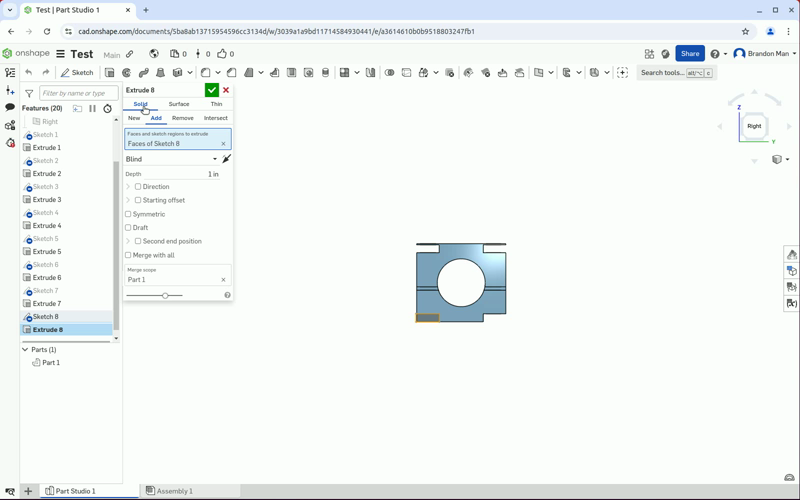
click(143, 106)
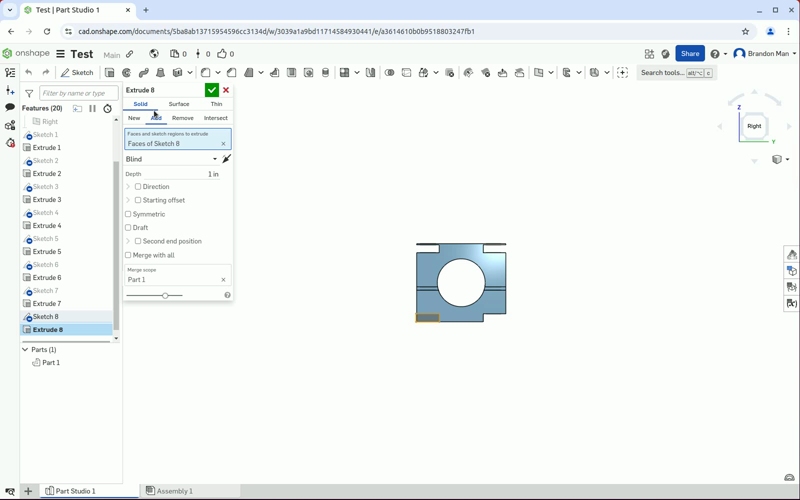
mouse_move(186, 120)
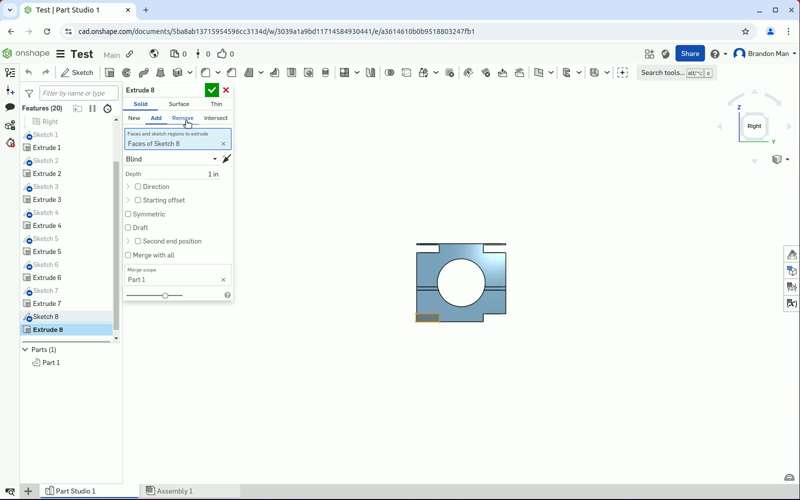
click(186, 120)
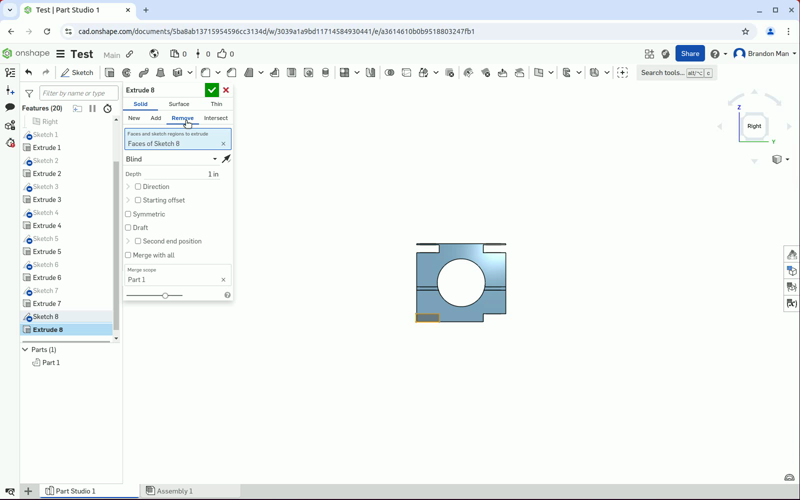
key(tab, 4)
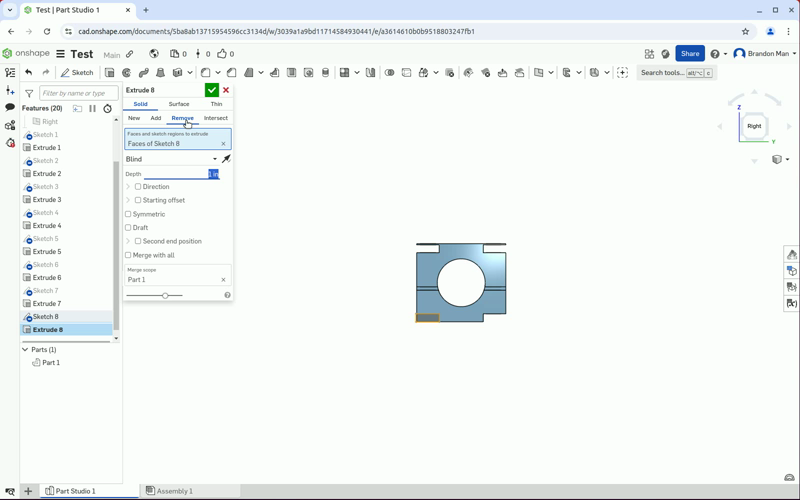
text(-19.738)
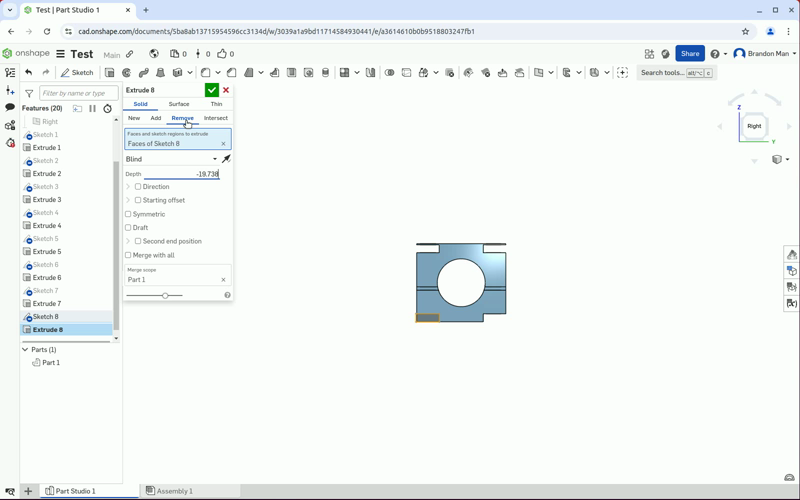
key(tab, 3)
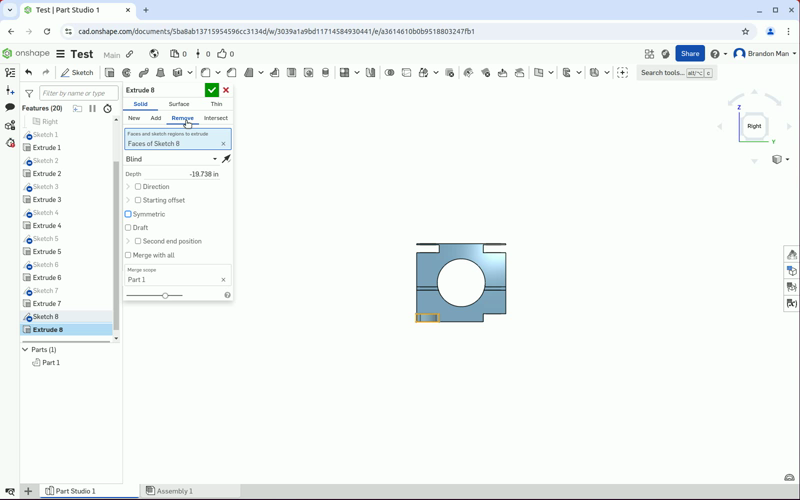
key(space)
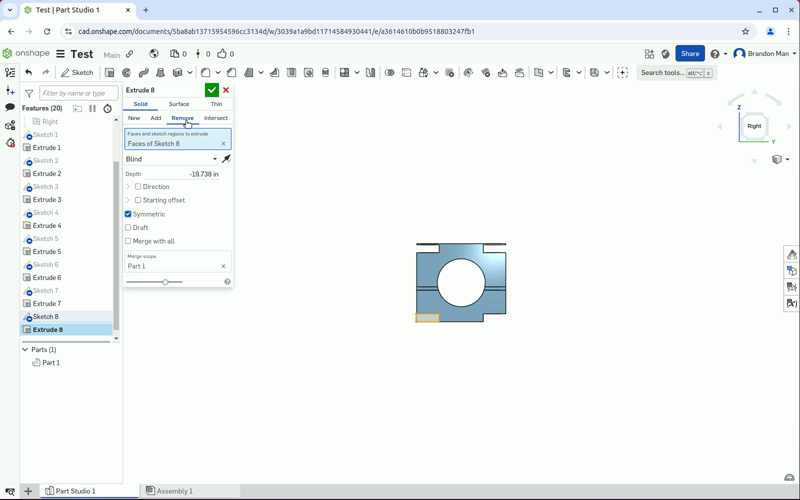
key(tab, 2)
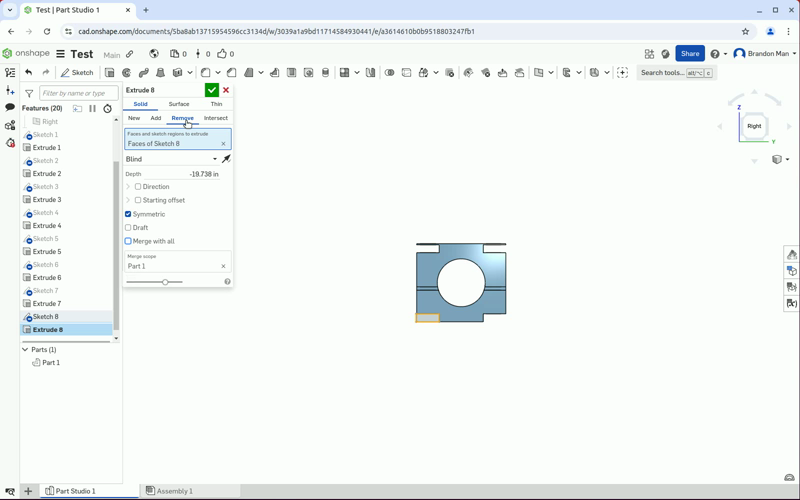
key(space)
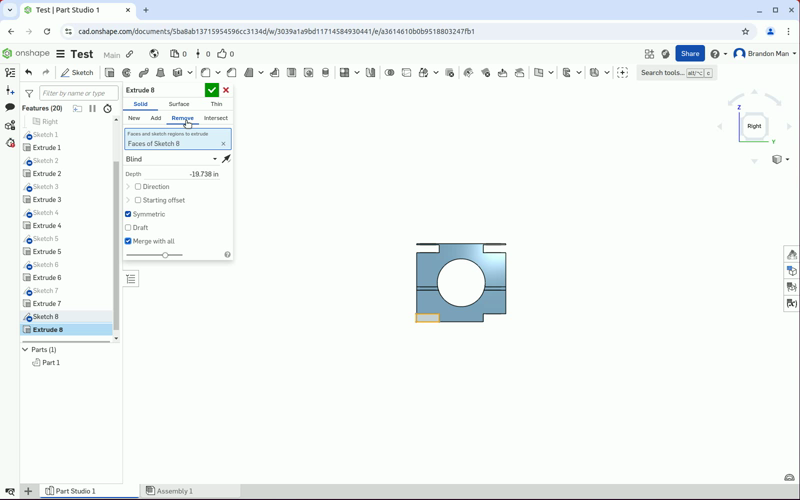
key(enter)
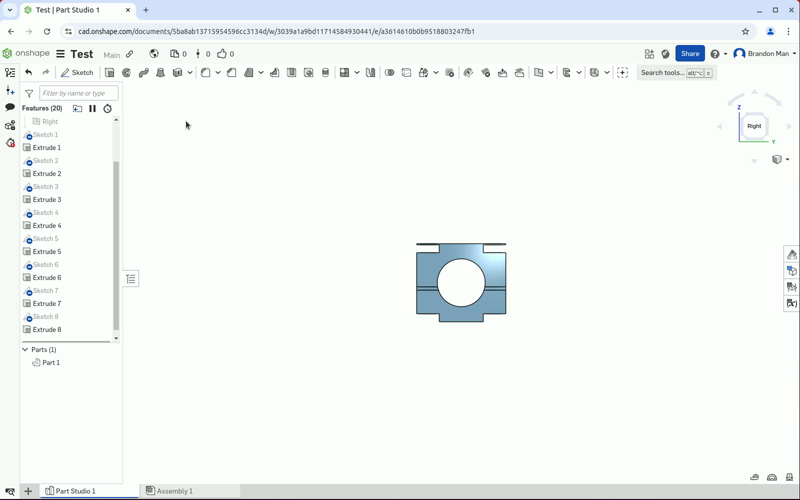
key(shift+h)
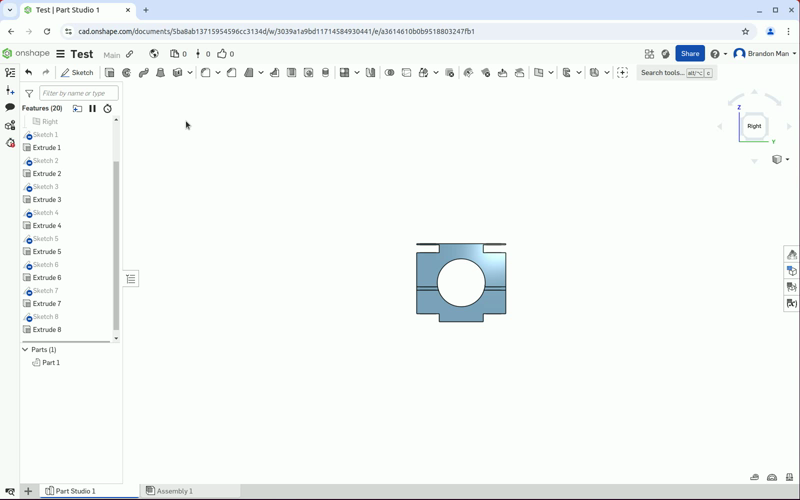
key(shift+h)
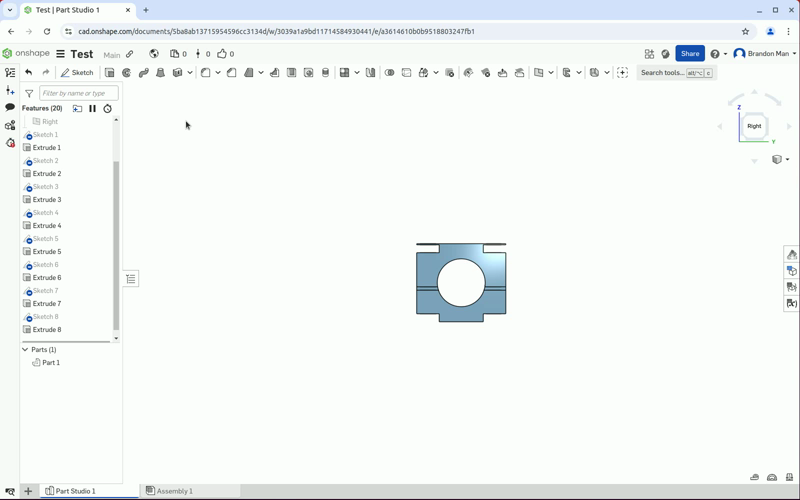
mouse_move(69, 137)
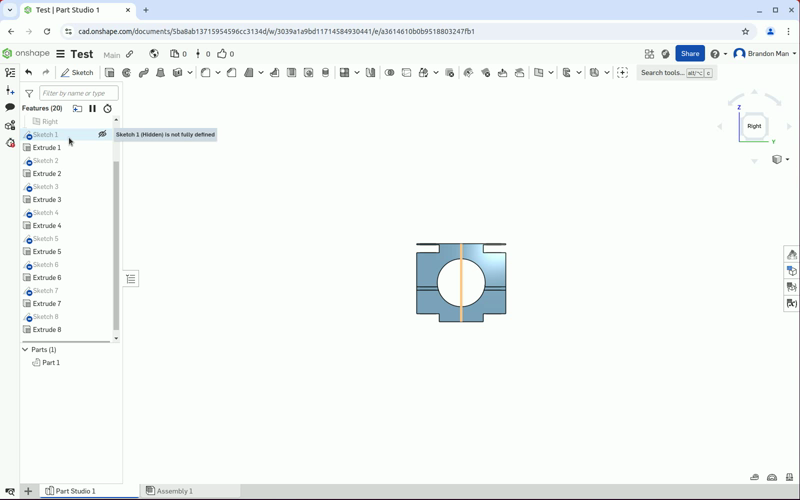
click(69, 137)
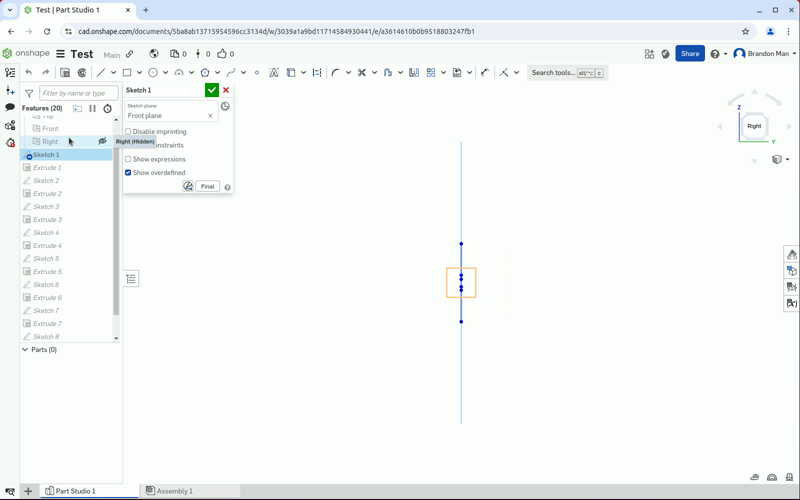
mouse_move(229, 92)
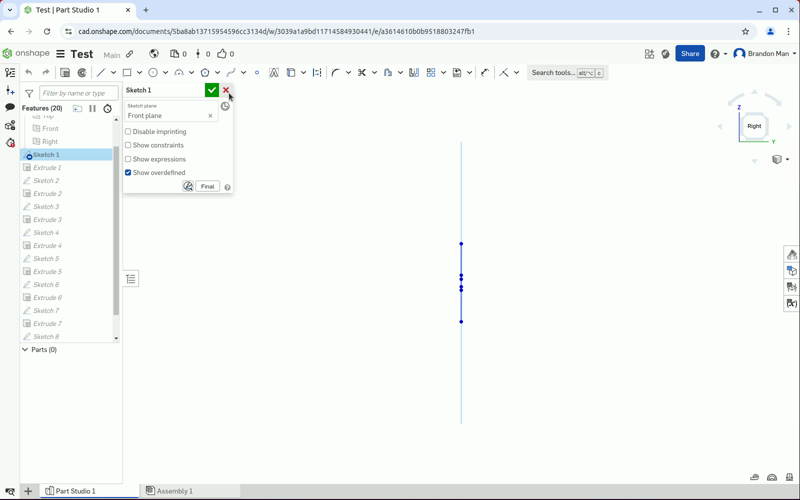
click(229, 92)
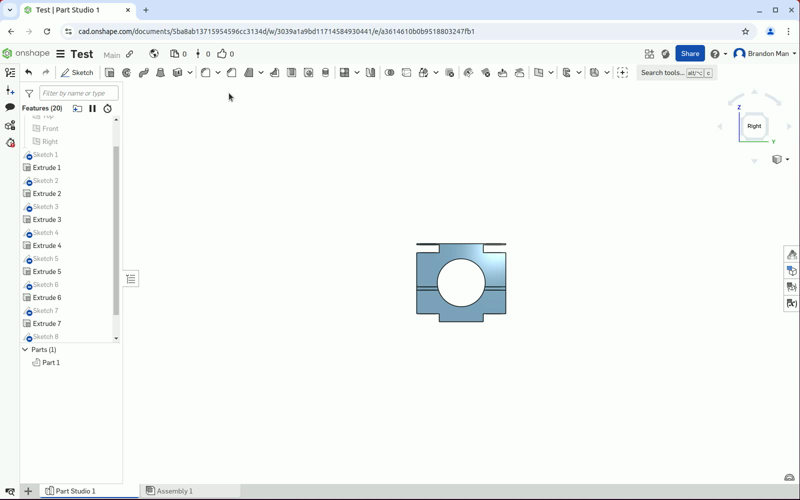
mouse_move(541, 75)
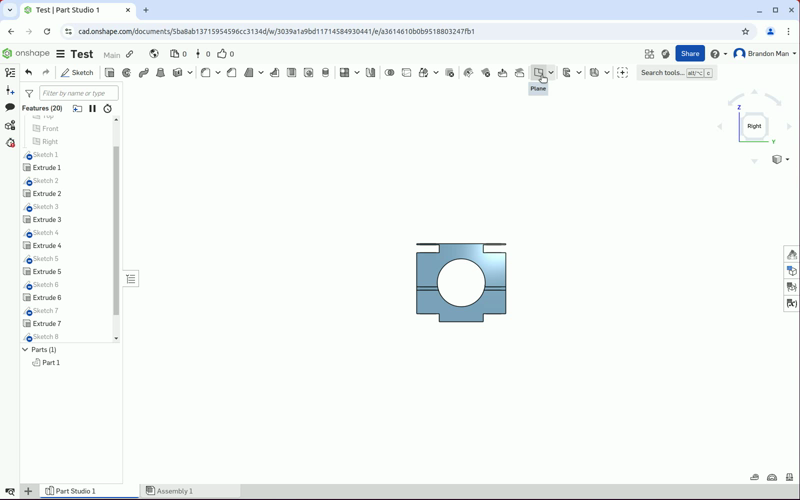
click(541, 75)
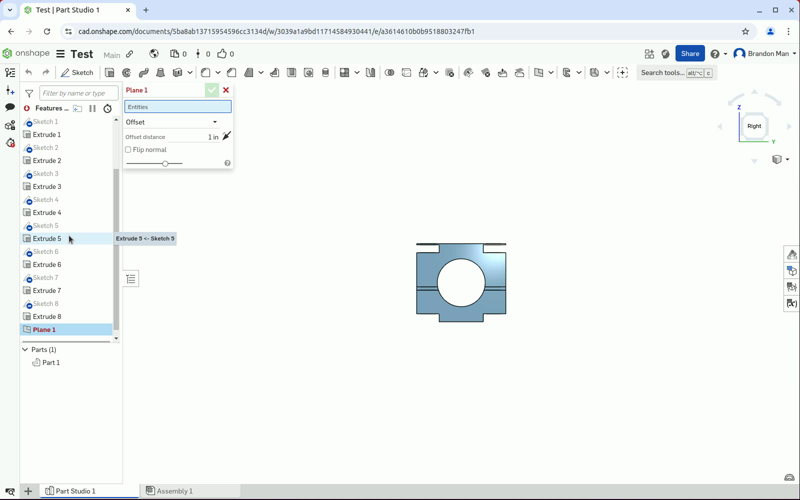
scroll(3)
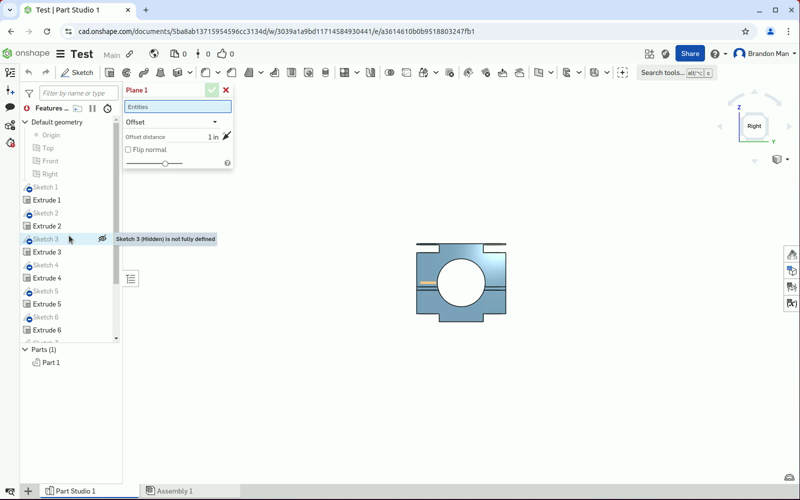
mouse_move(69, 176)
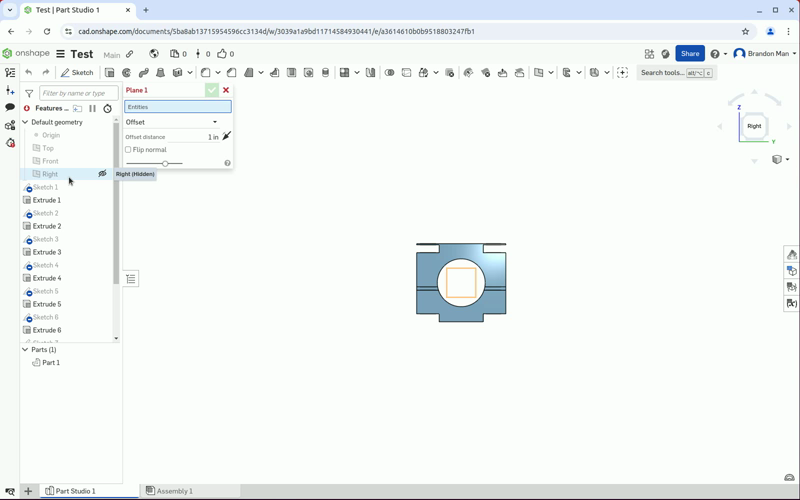
click(69, 176)
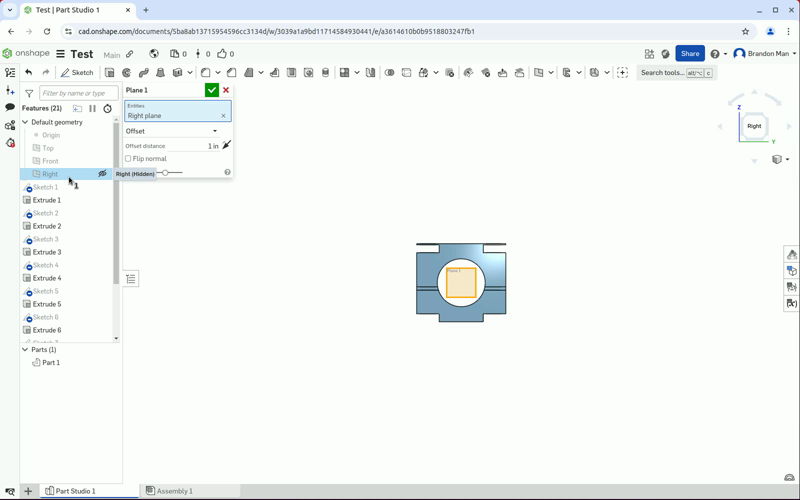
key(tab, 2)
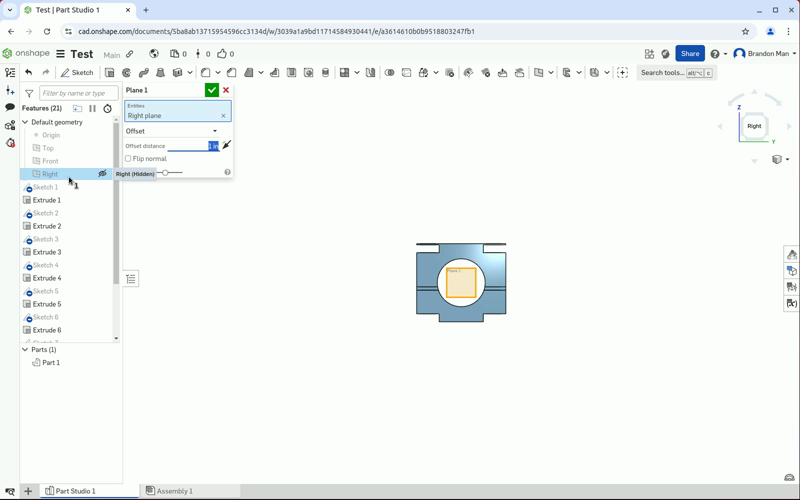
text(3.143)
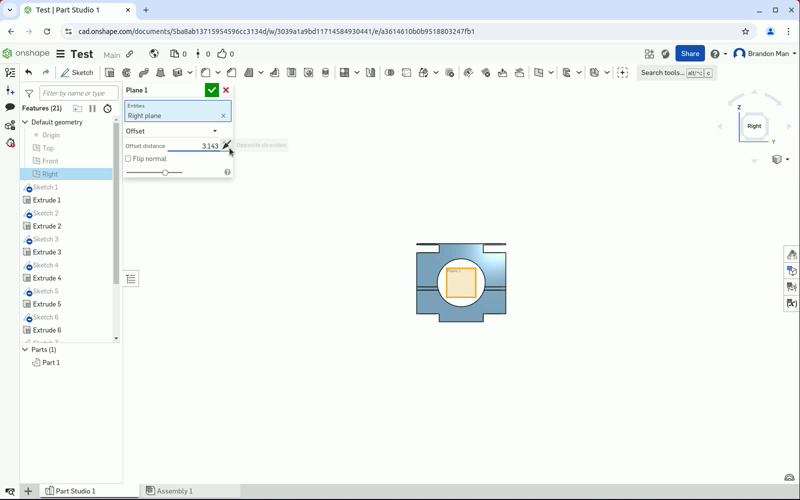
mouse_move(229, 147)
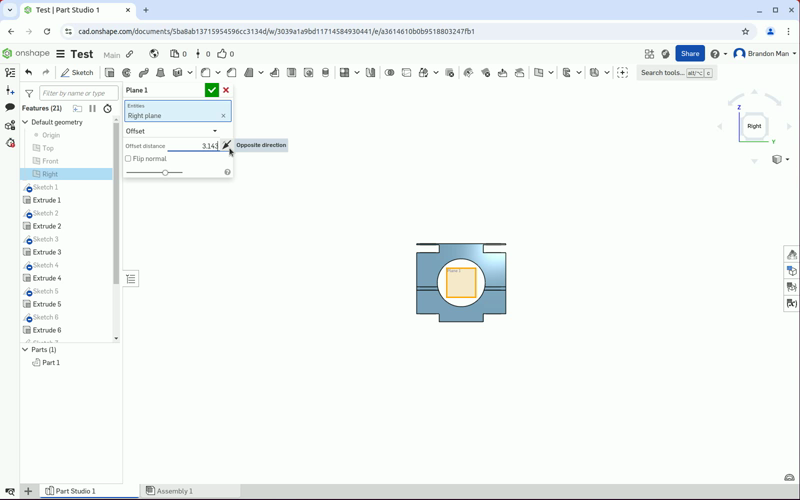
click(229, 147)
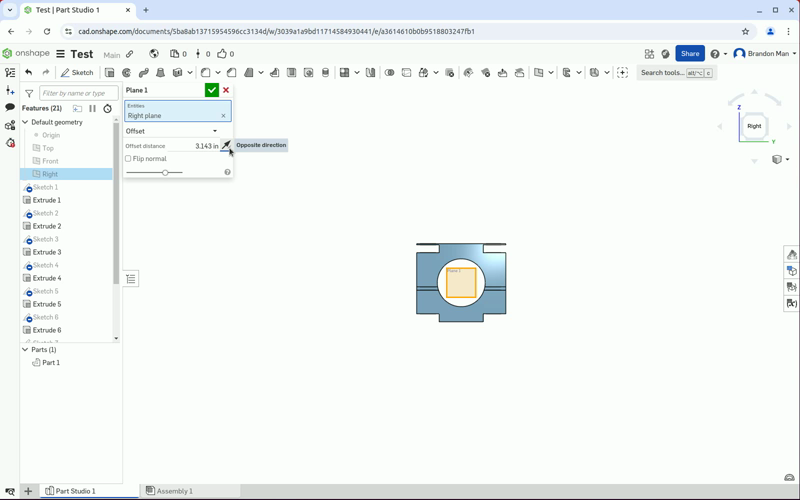
key(enter, 2)
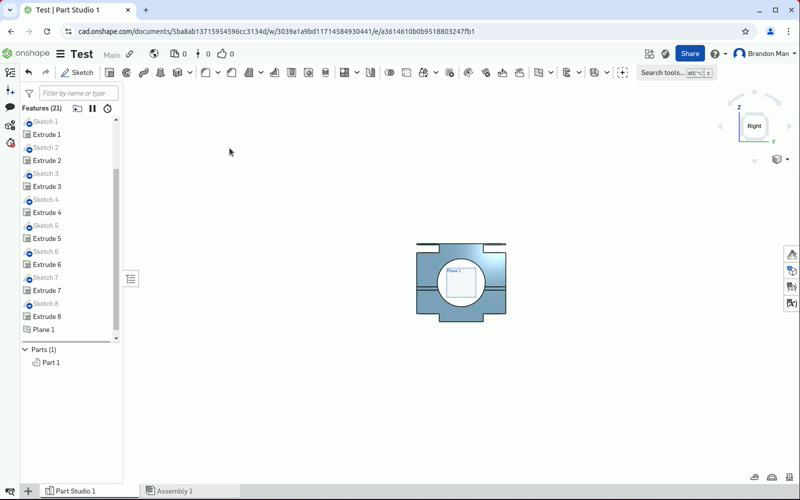
key(shift+s)
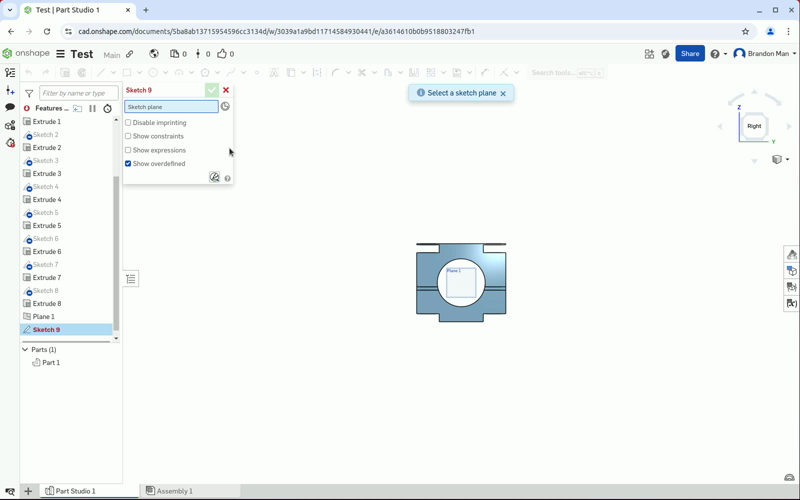
mouse_move(69, 319)
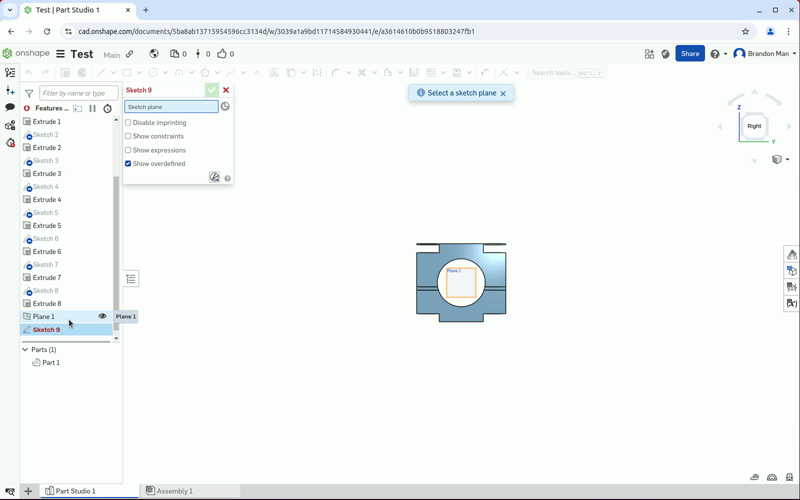
click(69, 319)
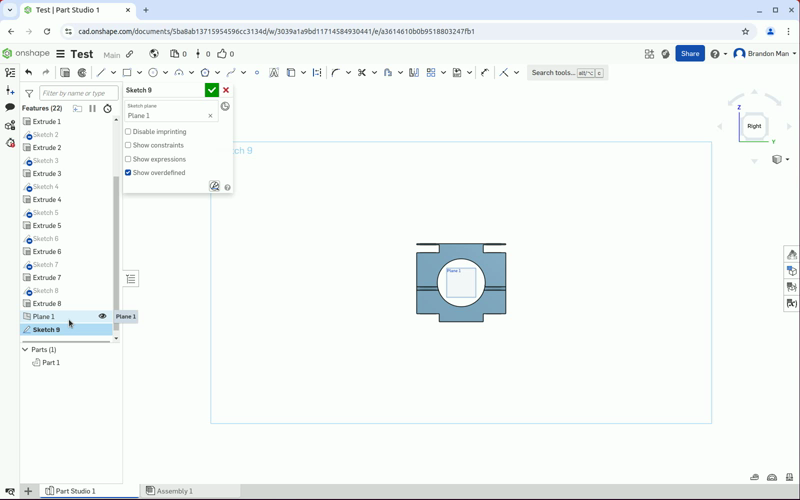
mouse_move(73, 352)
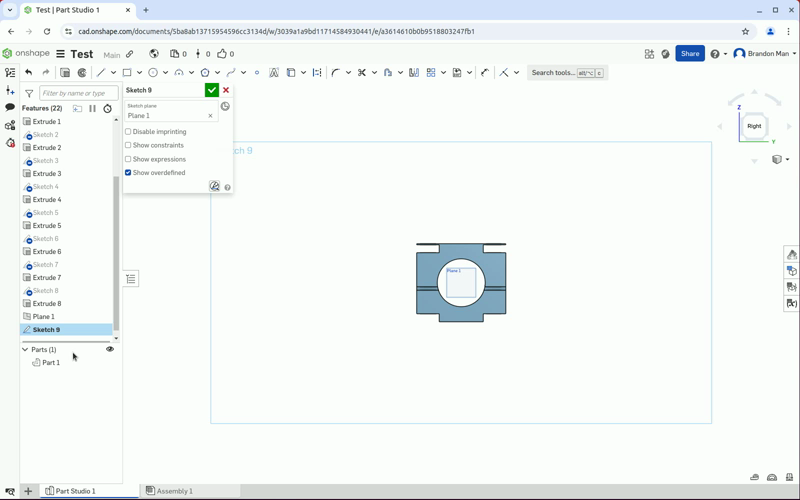
key(y)
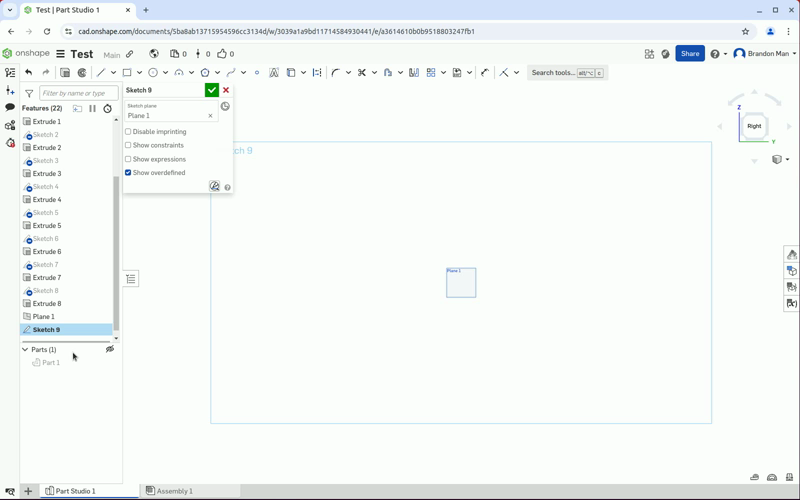
key(c)
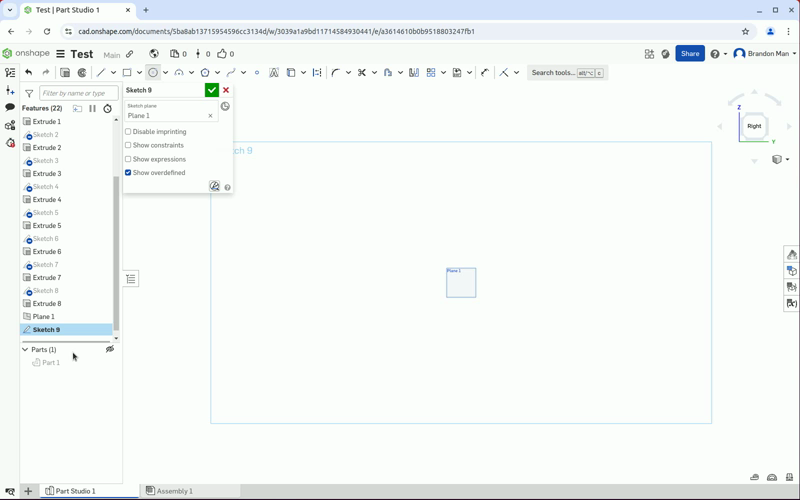
key_down(shift)
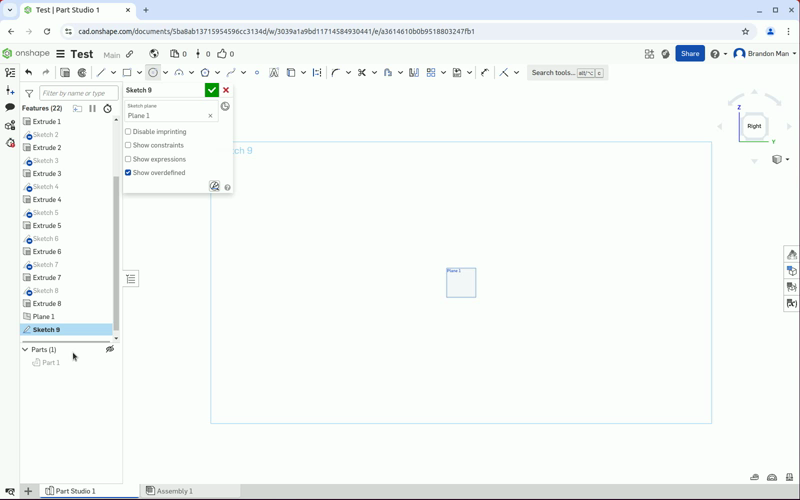
mouse_move(461, 282)
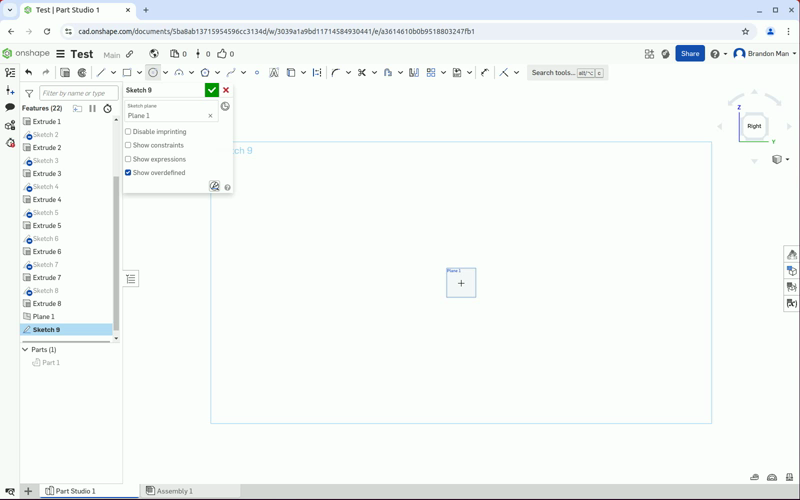
click(461, 282)
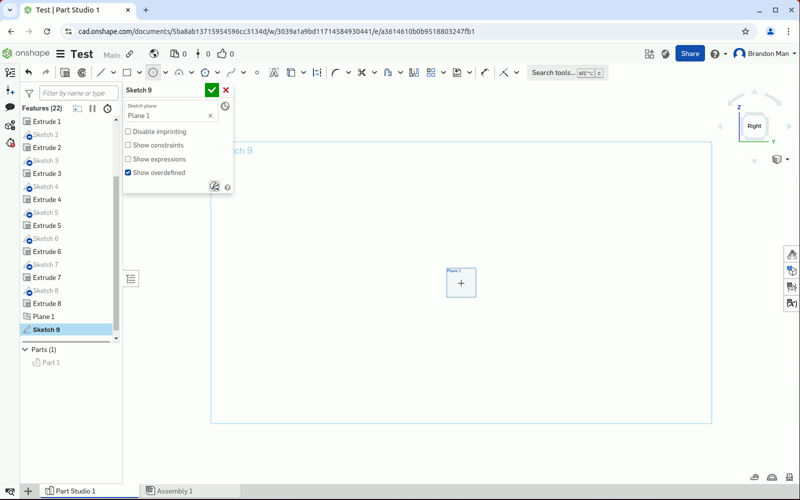
key_up(shift)
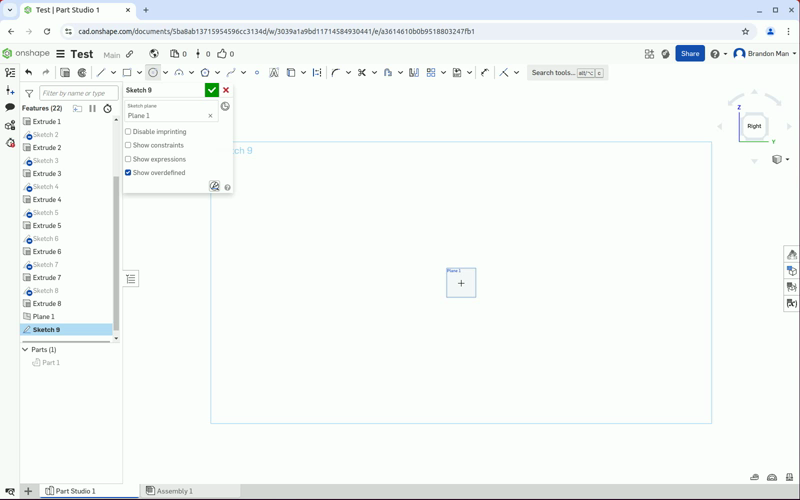
mouse_move(485, 282)
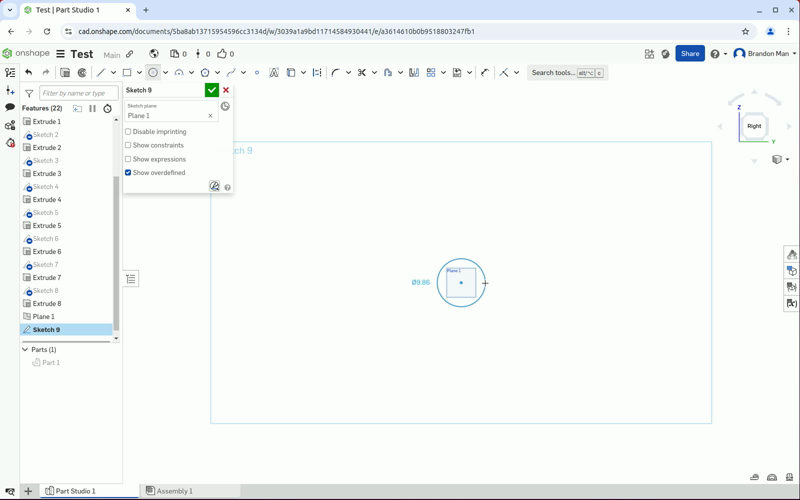
click(485, 282)
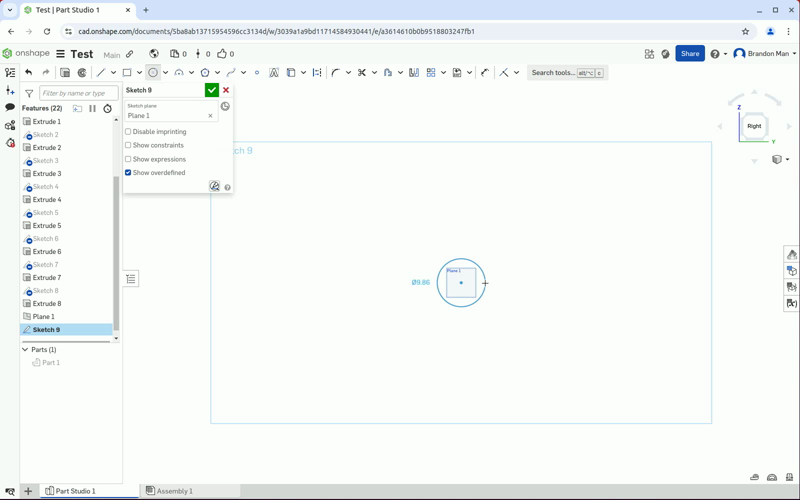
key(esc)
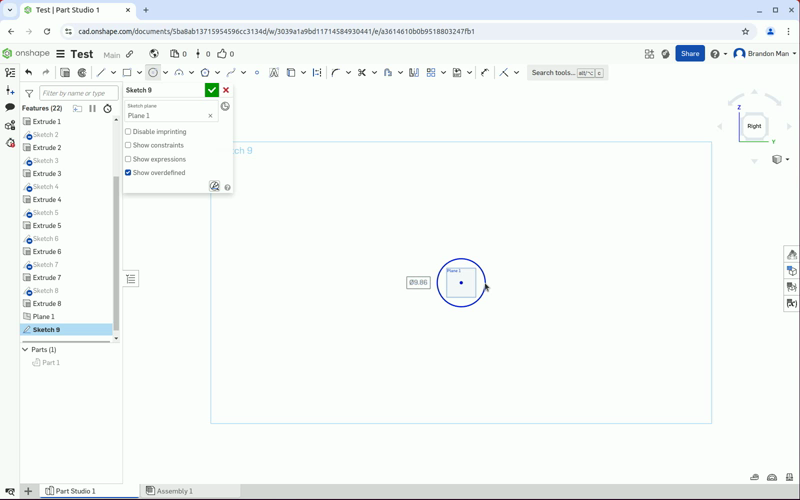
mouse_move(474, 267)
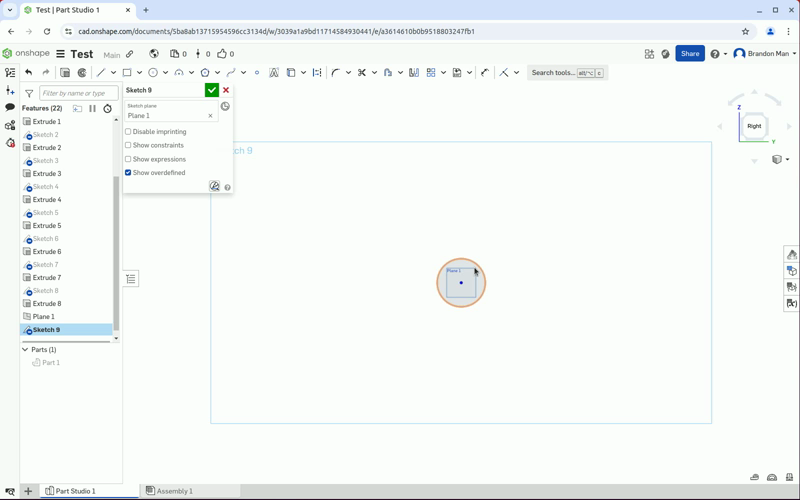
click(474, 267)
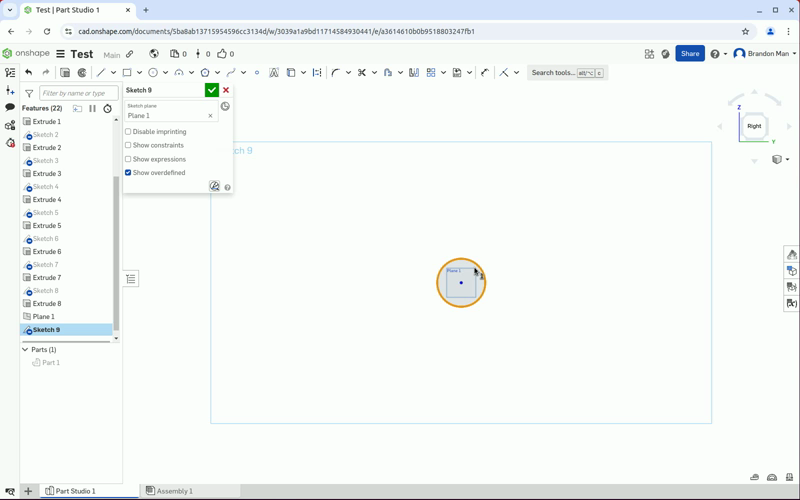
mouse_move(73, 352)
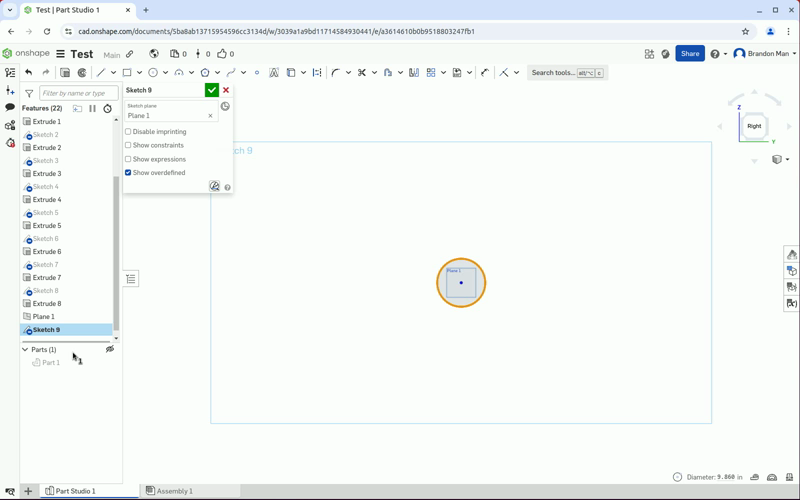
key(shift+y)
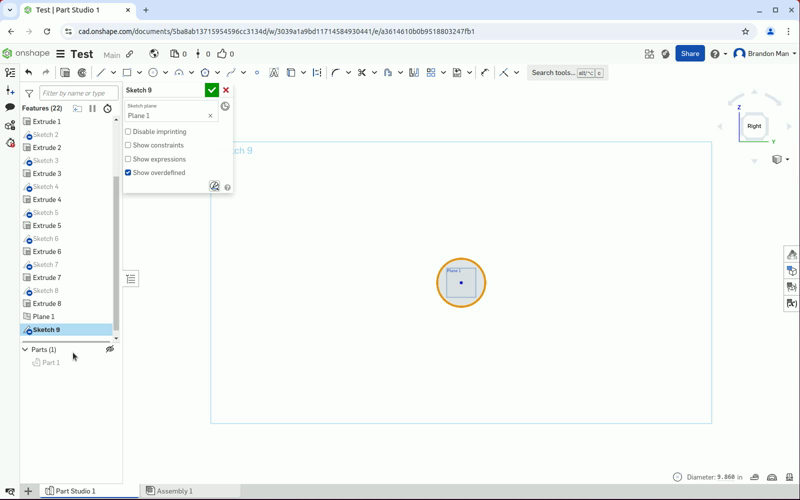
key(shift+e)
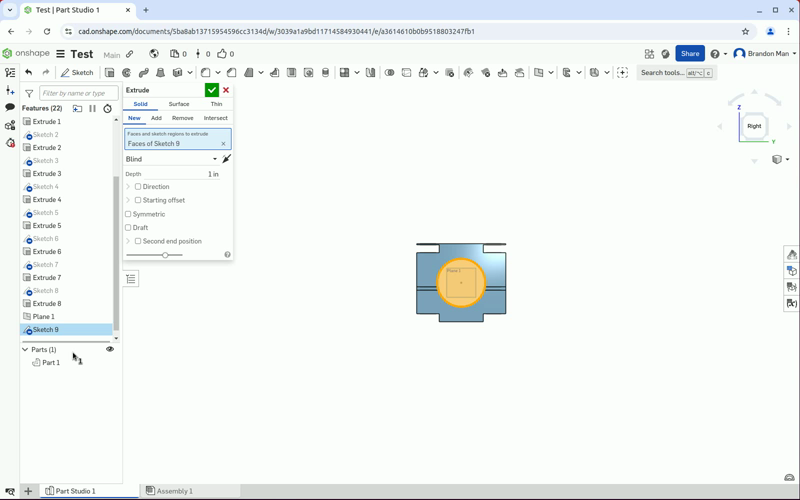
mouse_move(143, 106)
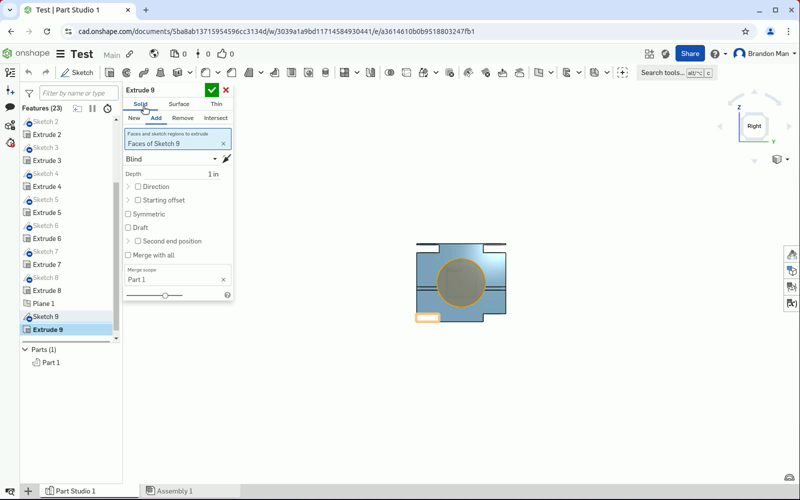
click(143, 106)
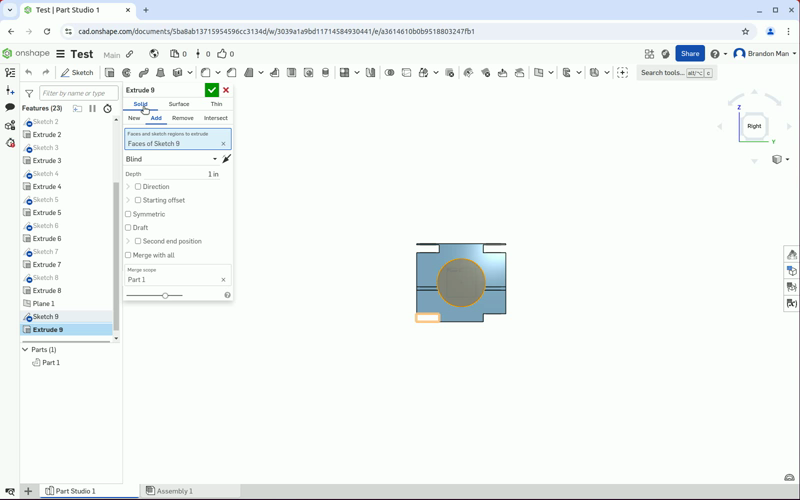
mouse_move(137, 120)
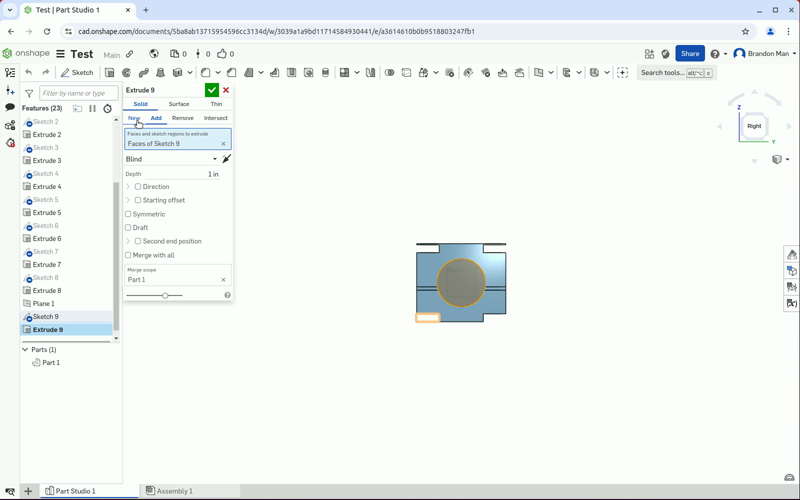
click(137, 120)
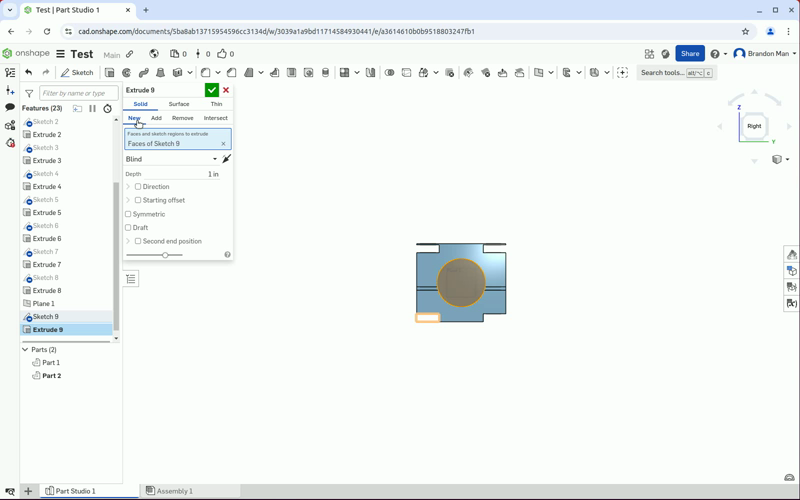
key(tab, 4)
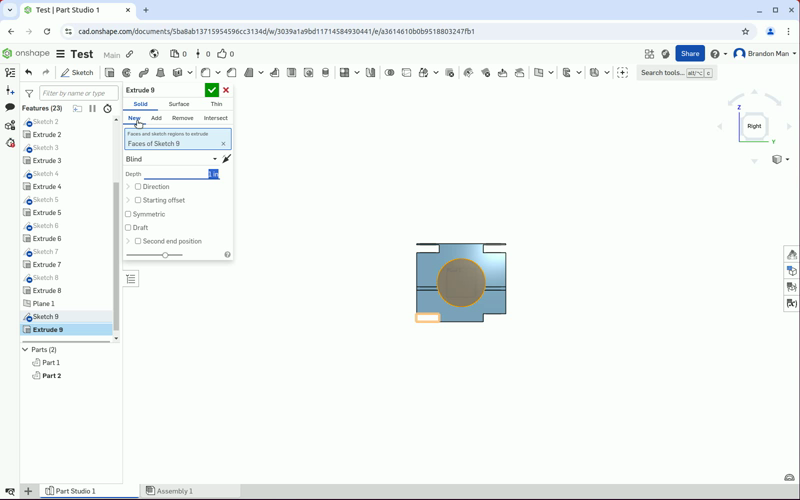
text(19.979)
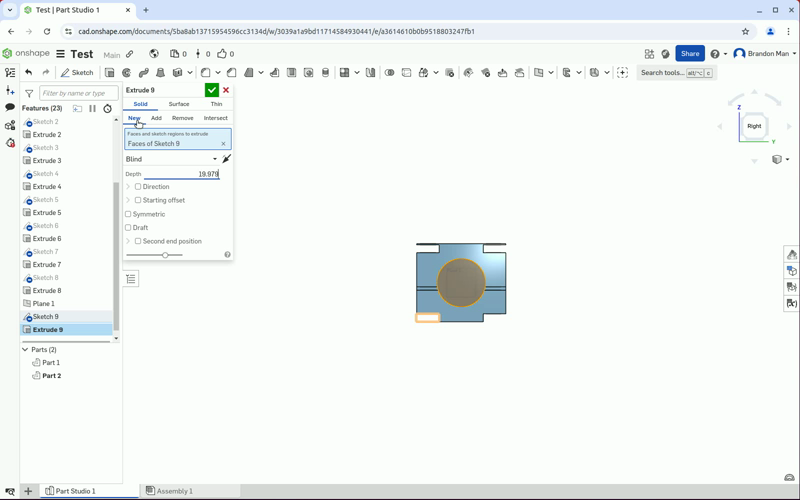
key(tab, 3)
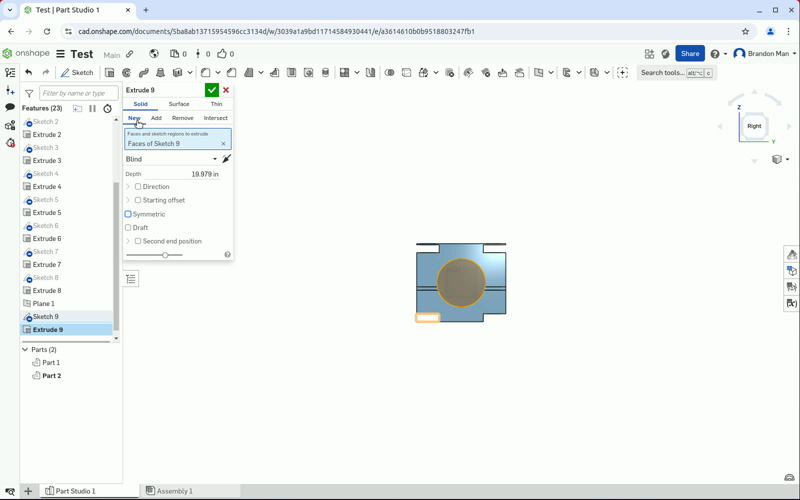
key(tab, 2)
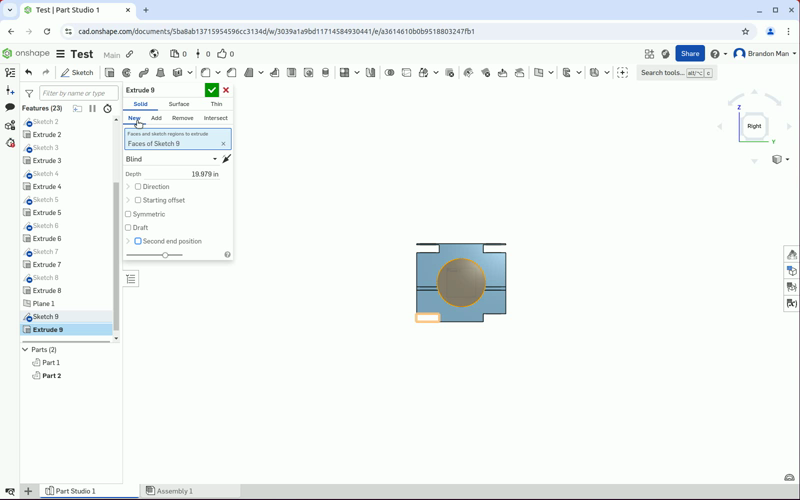
key(space)
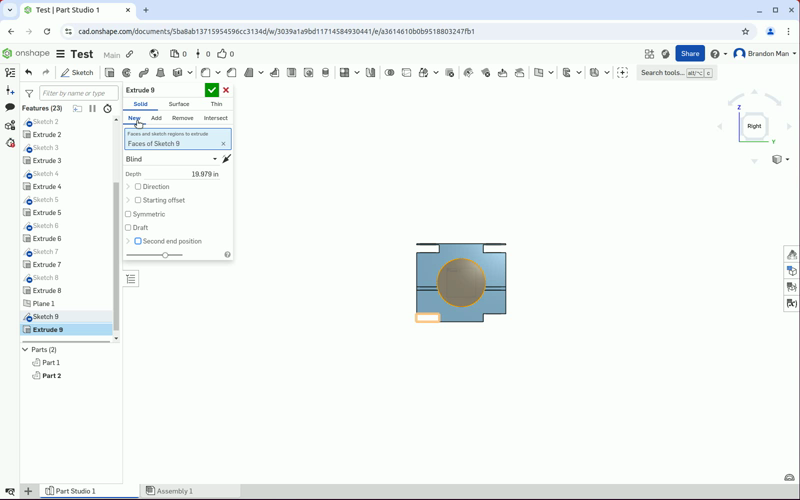
key(tab, 3)
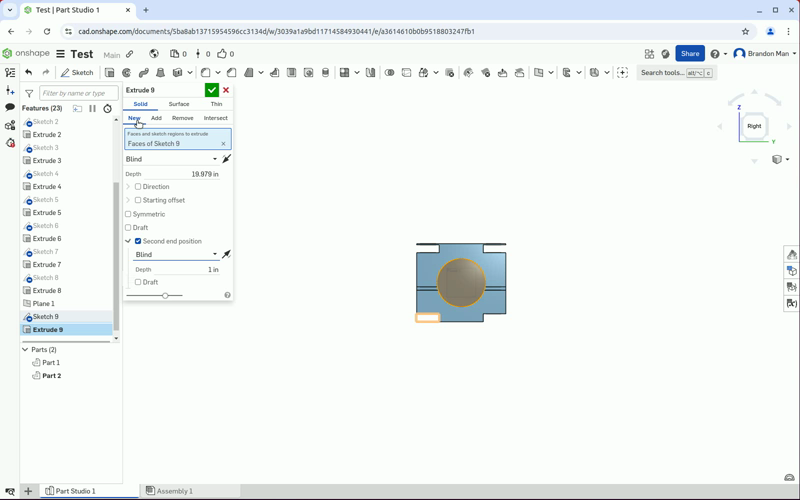
text(19.979)
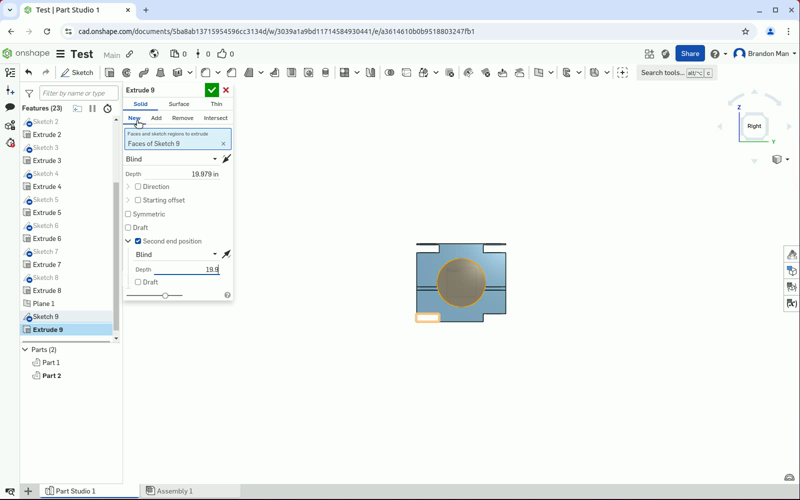
key(enter)
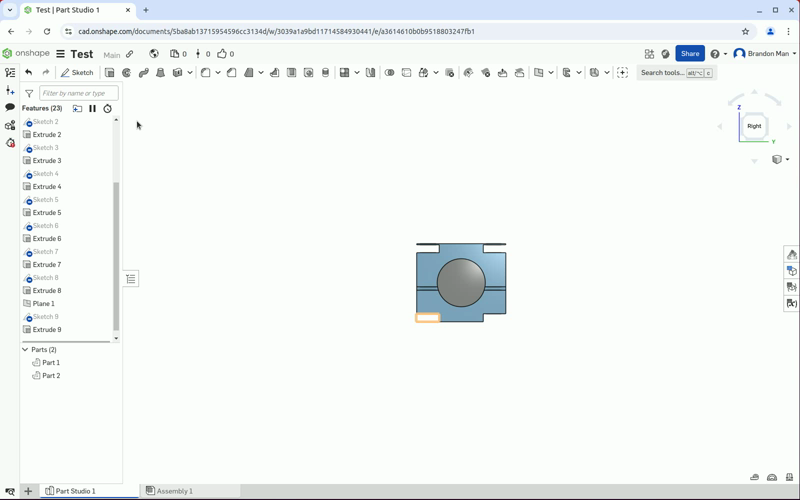
key(shift+h)
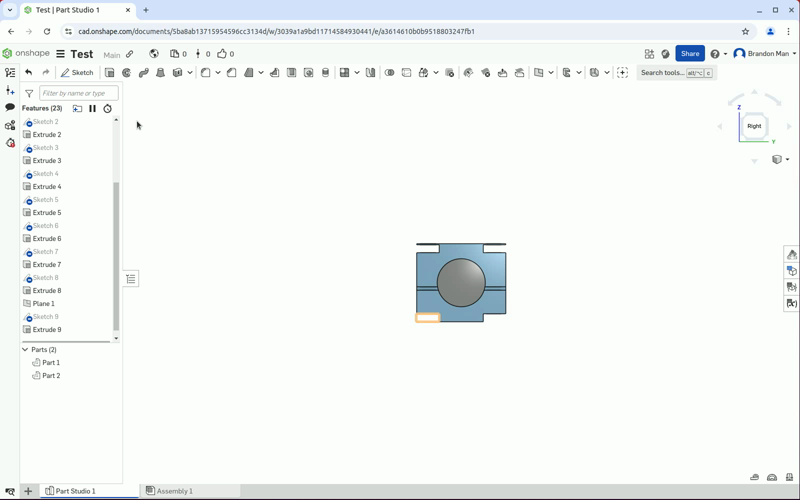
key(shift+h)
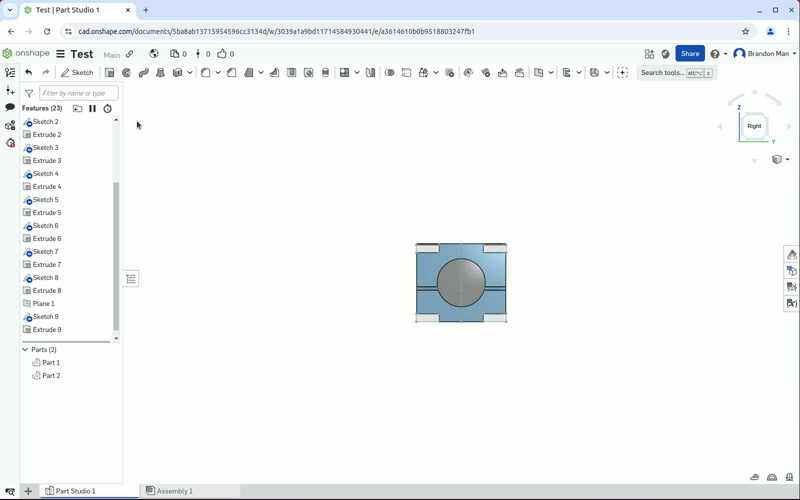
key(shift+7)
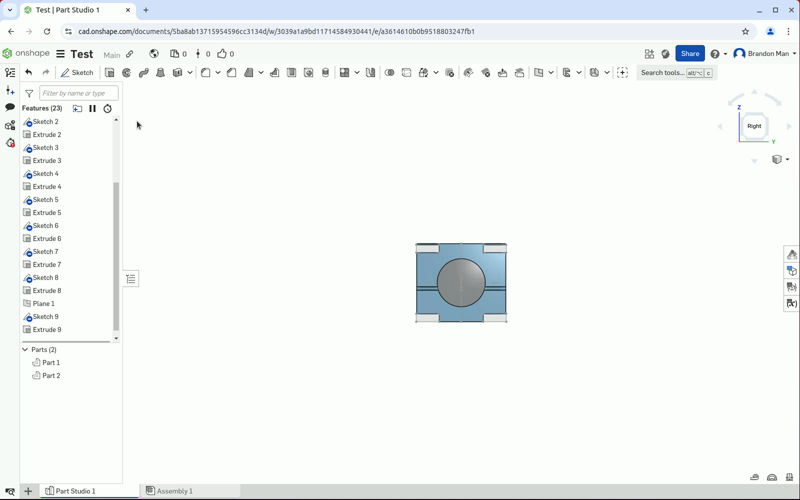
key(right, 2)
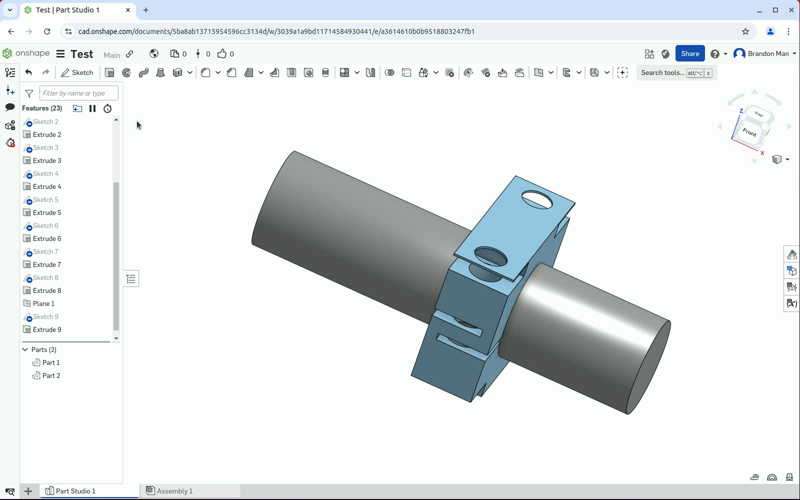
key(down, 2)
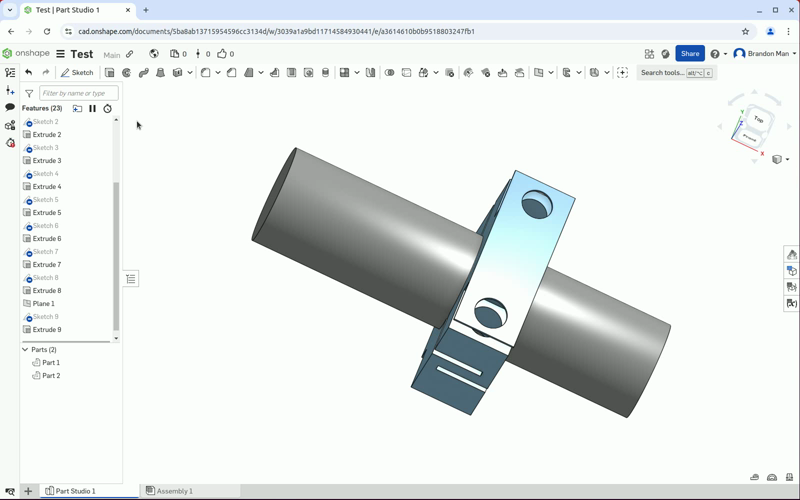
key(up, 2)
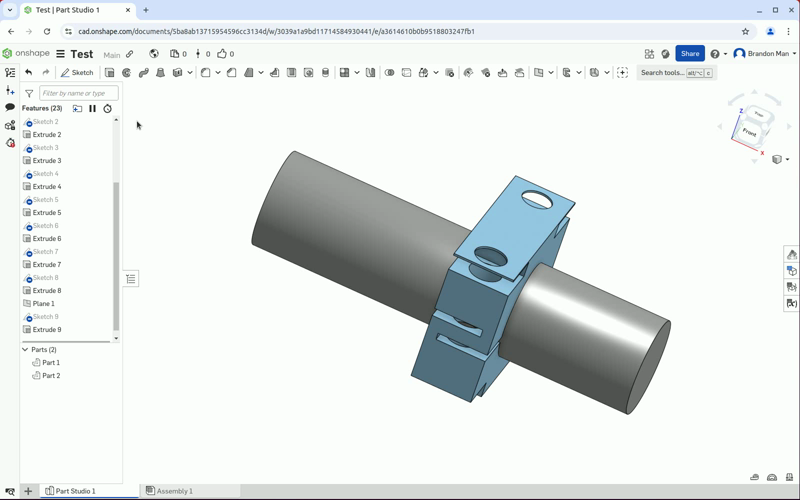
key(left, 2)
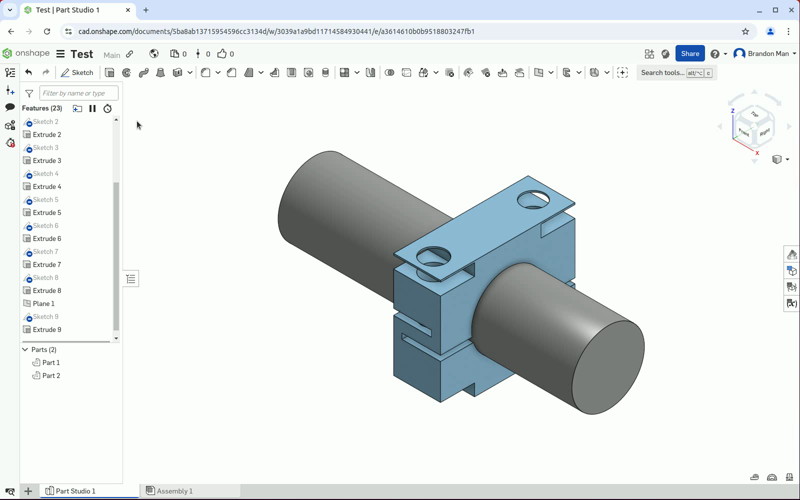
mouse_move(69, 98)
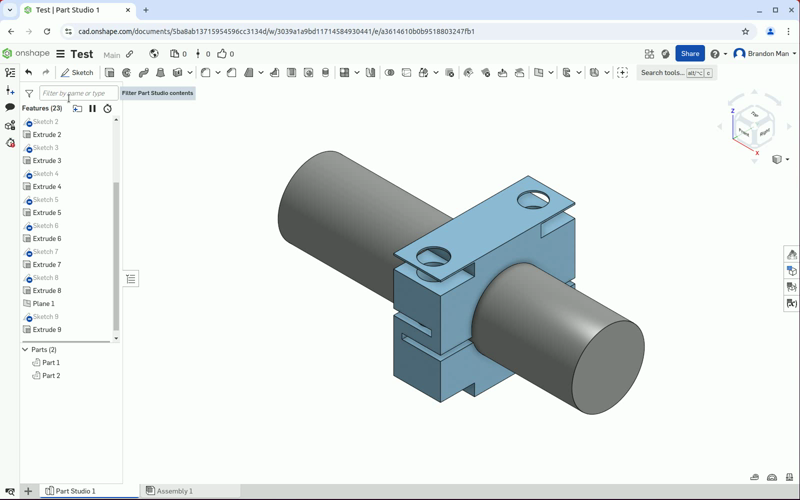
click(69, 98)